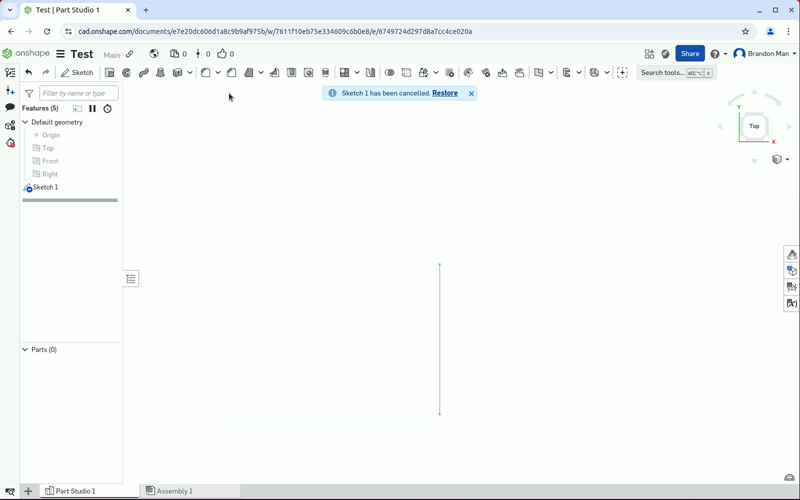
key(shift+h)
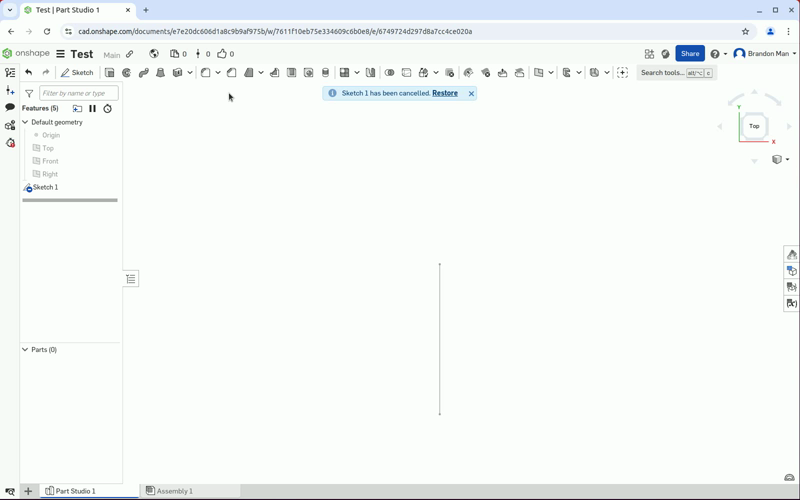
key(shift+s)
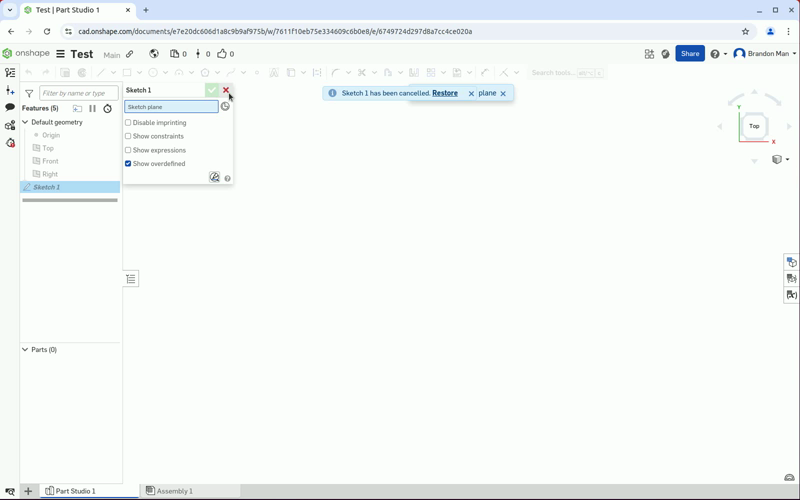
mouse_move(73, 150)
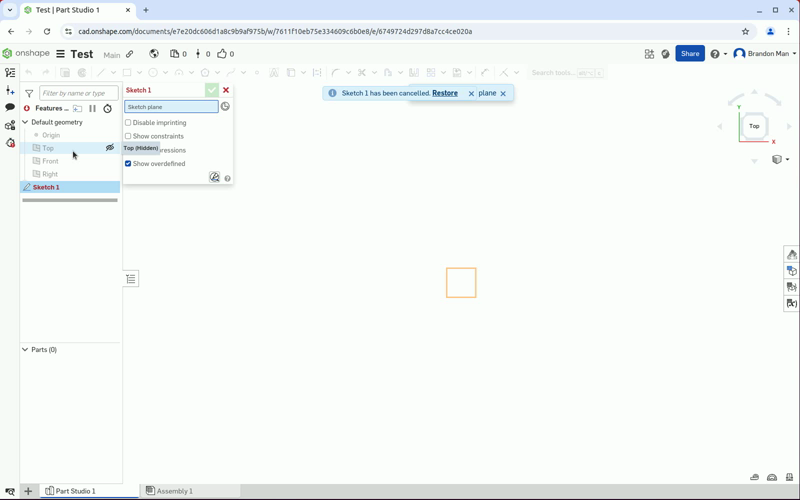
click(73, 150)
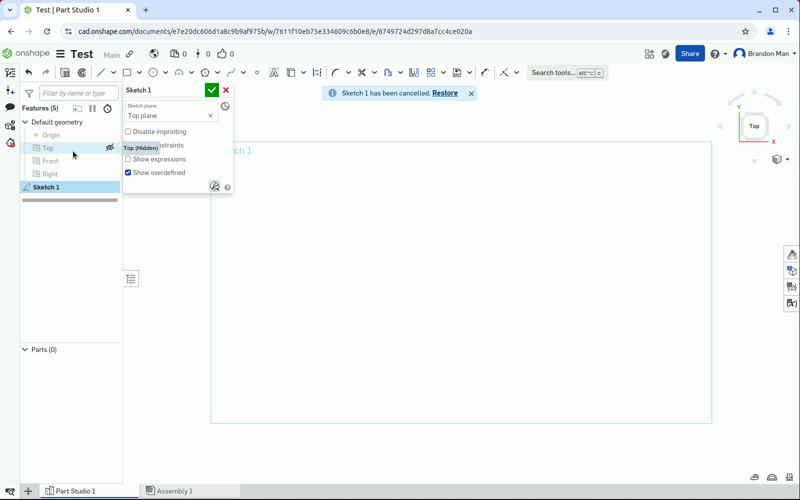
mouse_move(73, 352)
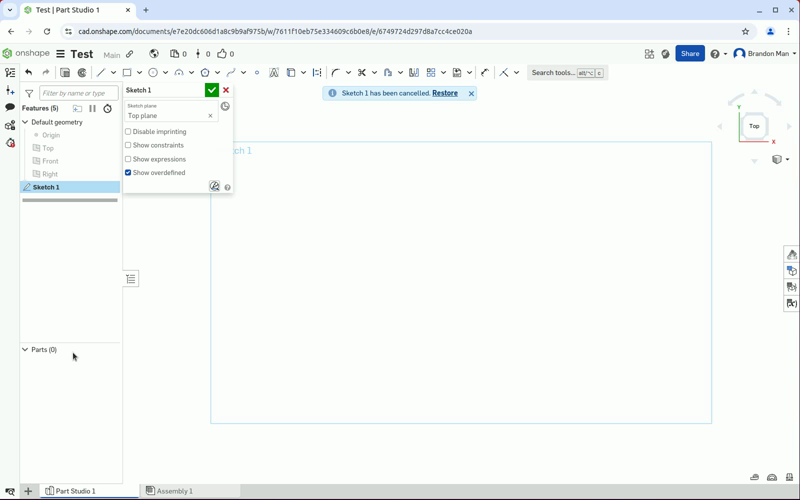
key(y)
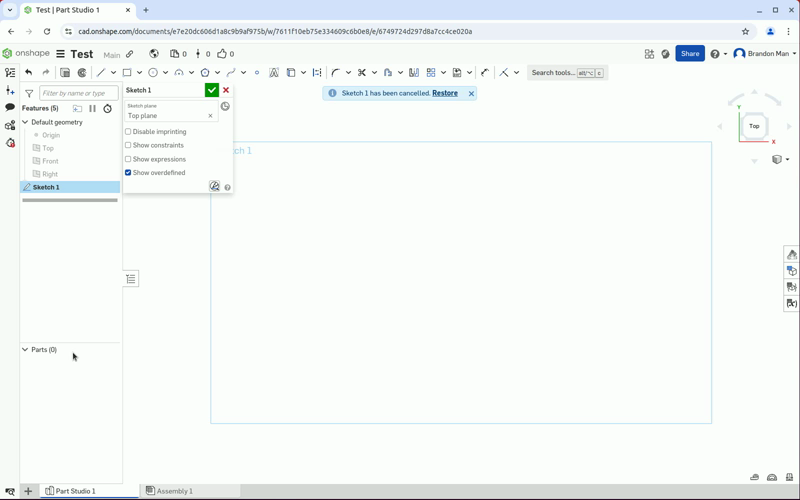
key(l)
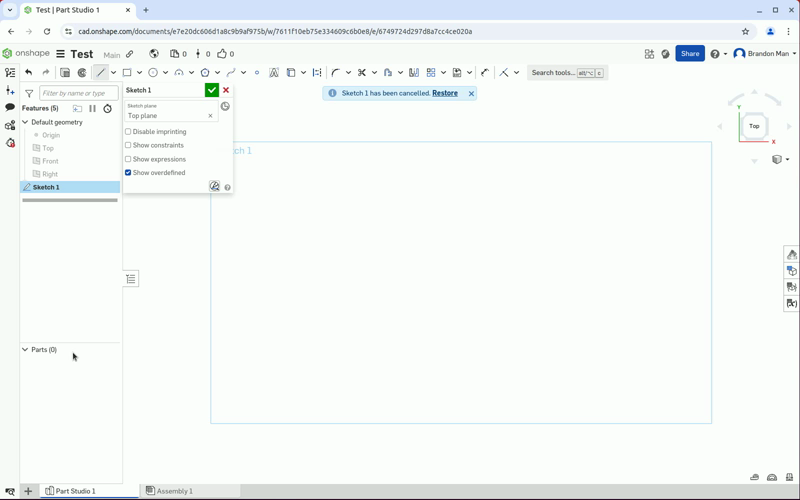
key_down(shift)
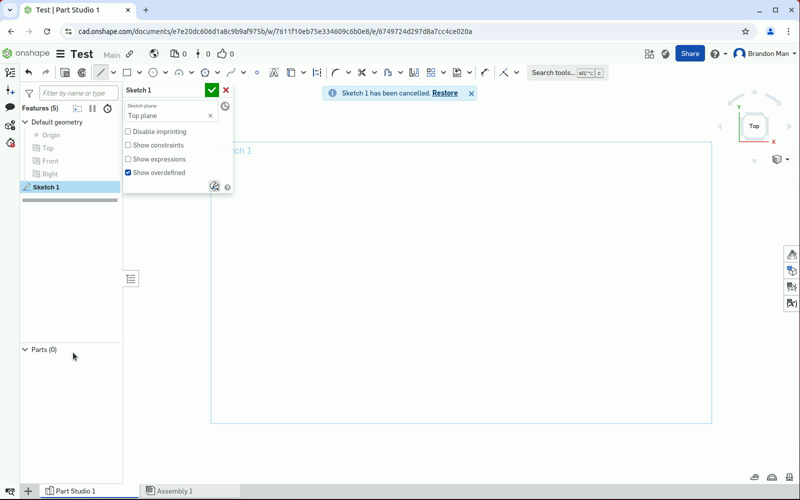
mouse_move(547, 182)
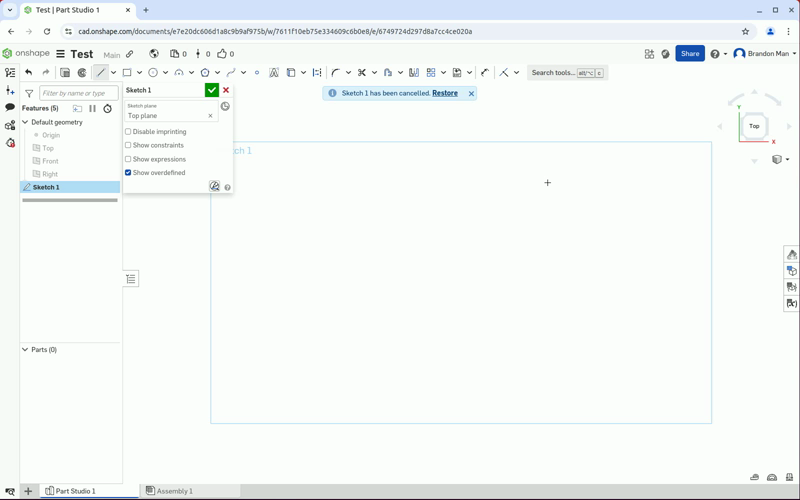
click(547, 182)
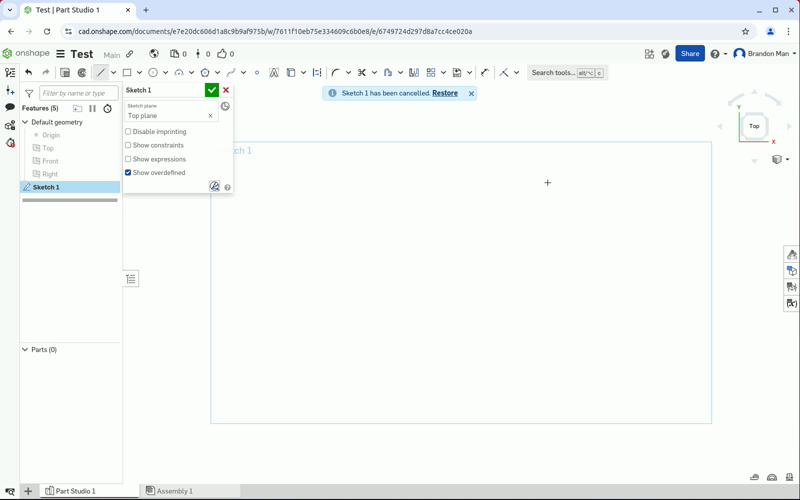
key_up(shift)
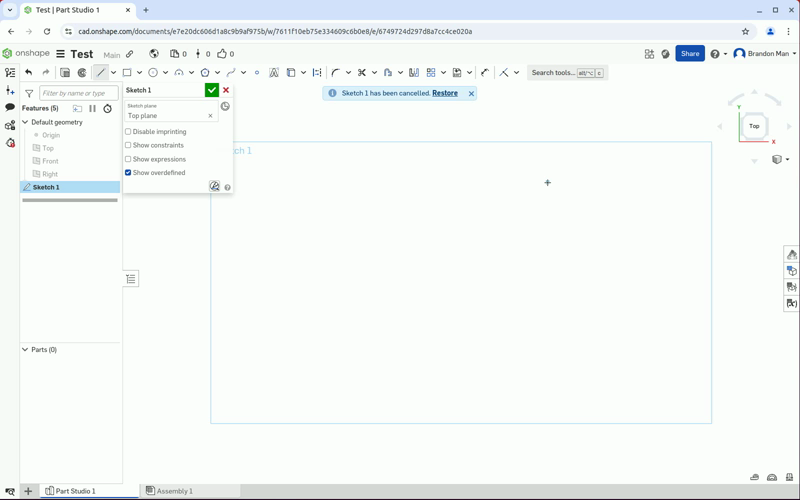
key_down(shift)
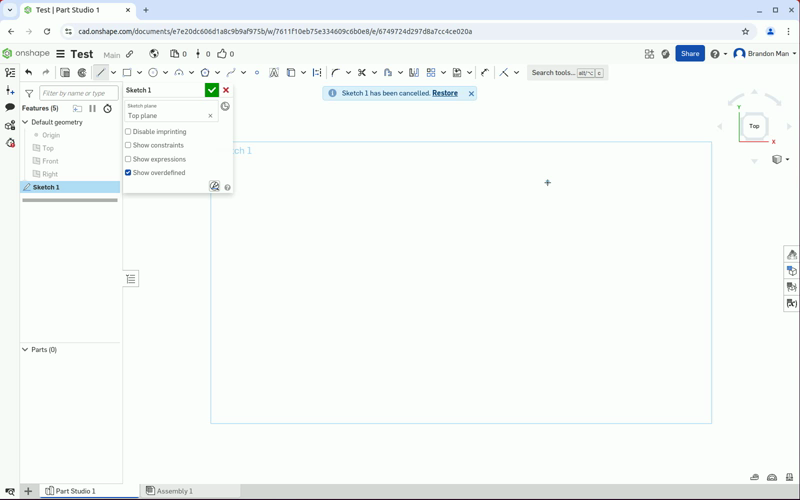
mouse_move(577, 182)
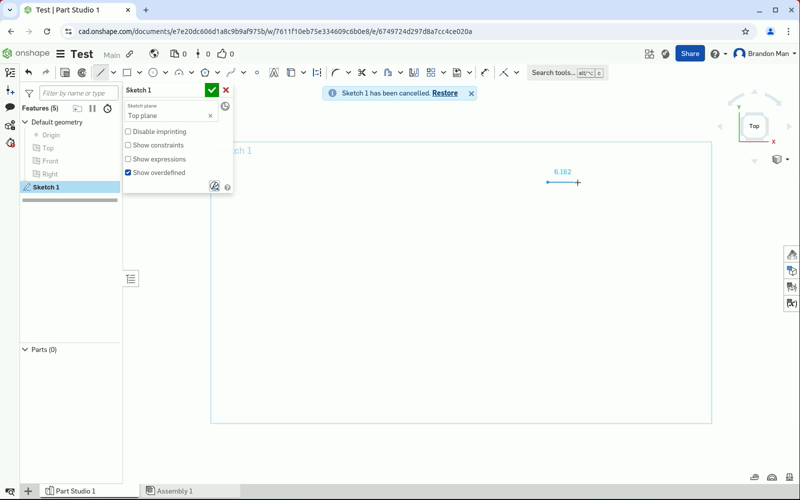
mouse_move(556, 182)
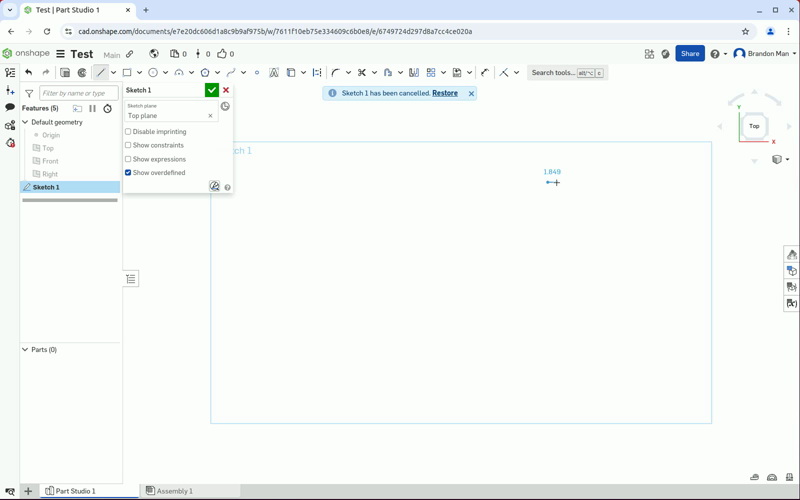
click(556, 182)
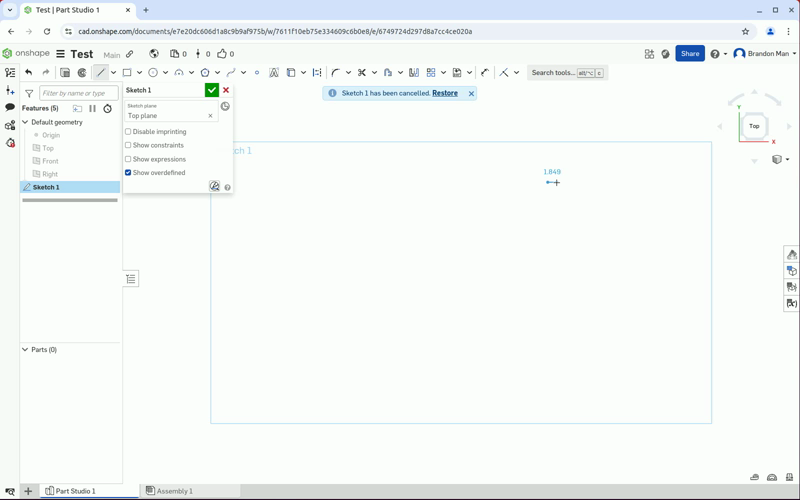
key_up(shift)
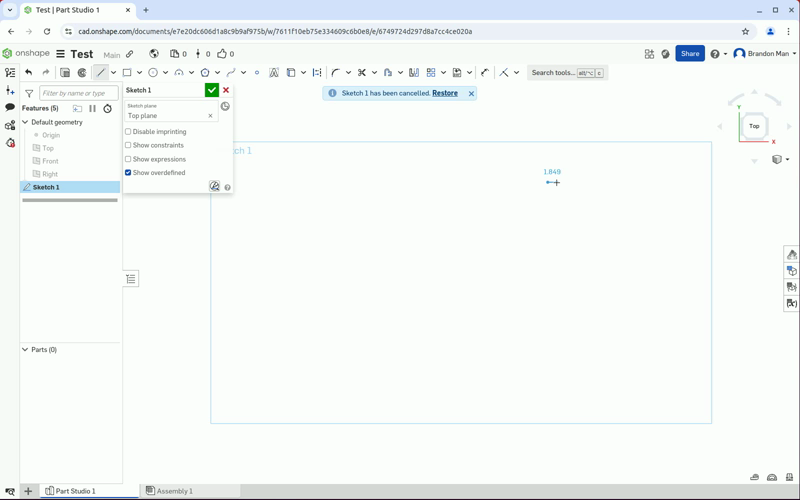
key_down(shift)
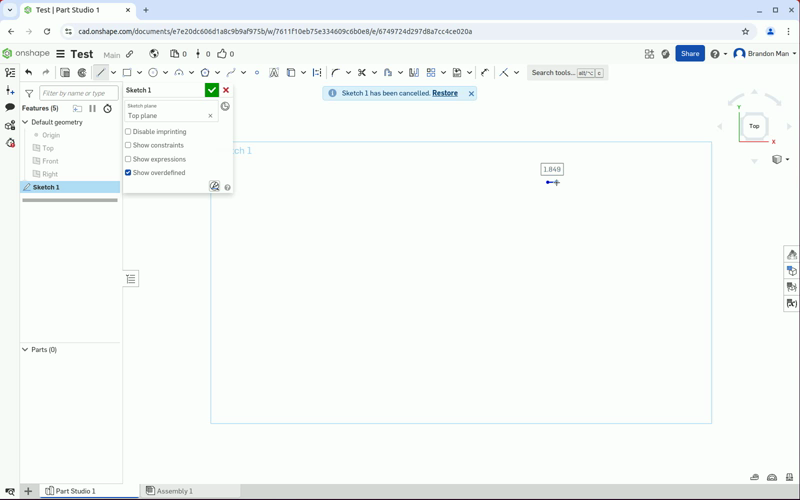
mouse_move(586, 182)
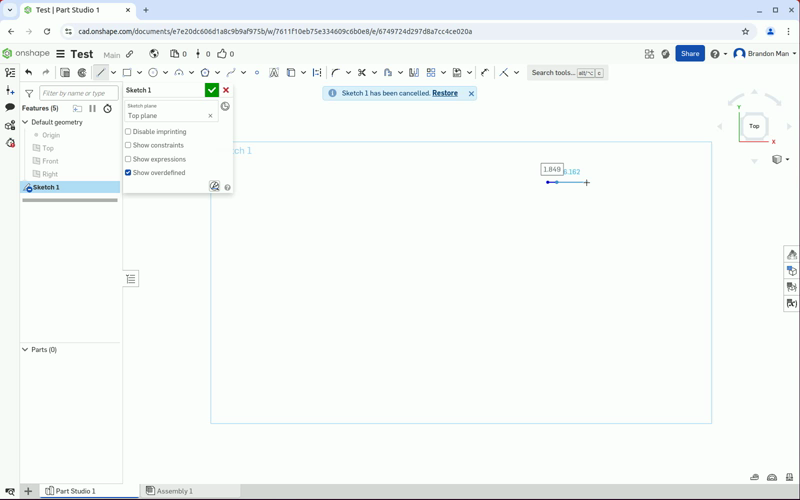
mouse_move(556, 172)
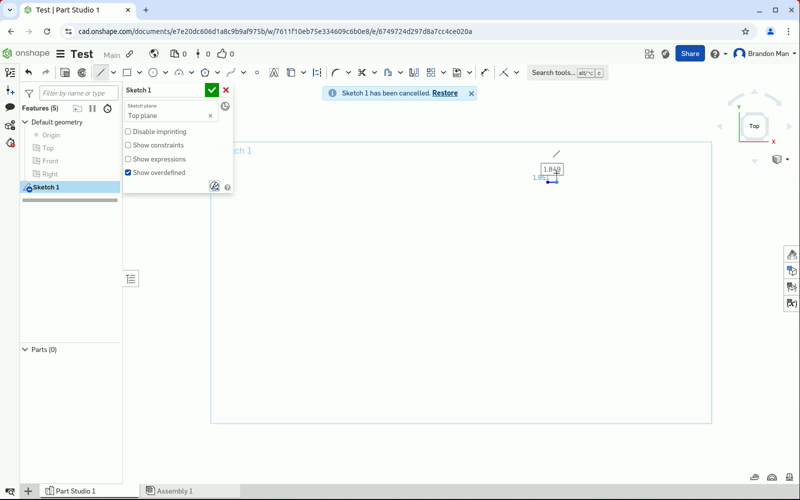
click(556, 172)
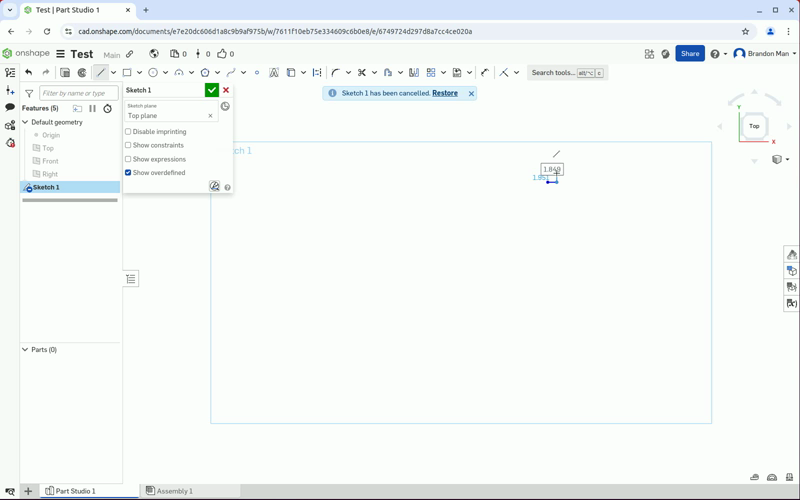
key_up(shift)
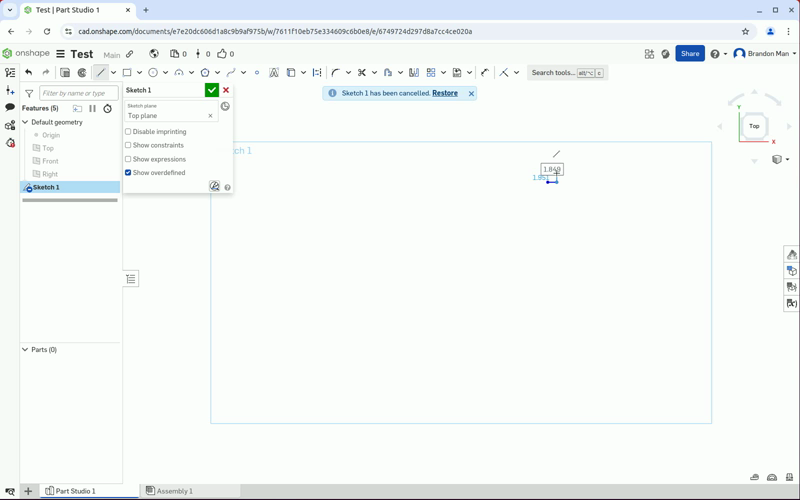
key_down(shift)
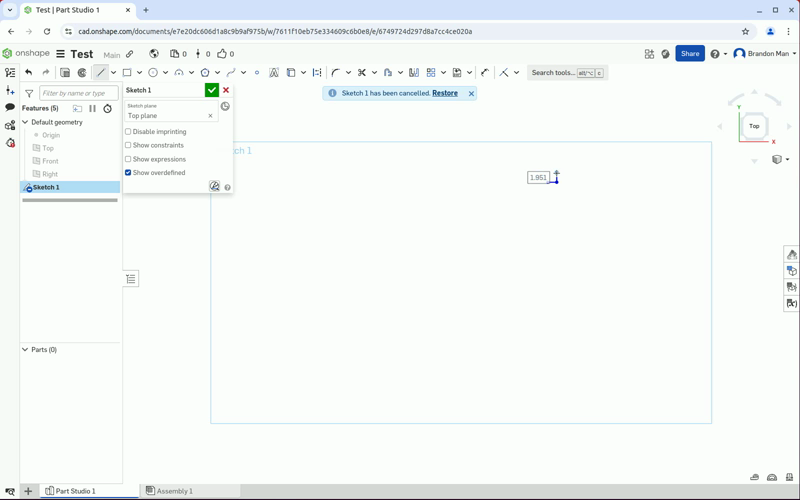
mouse_move(586, 172)
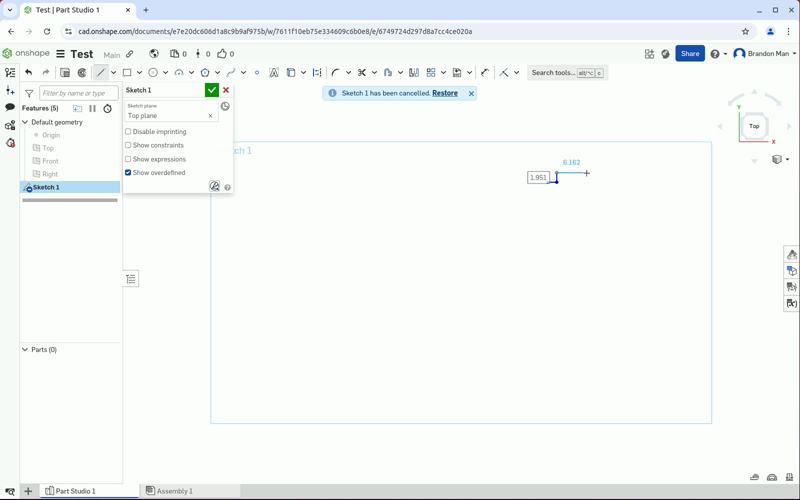
mouse_move(547, 172)
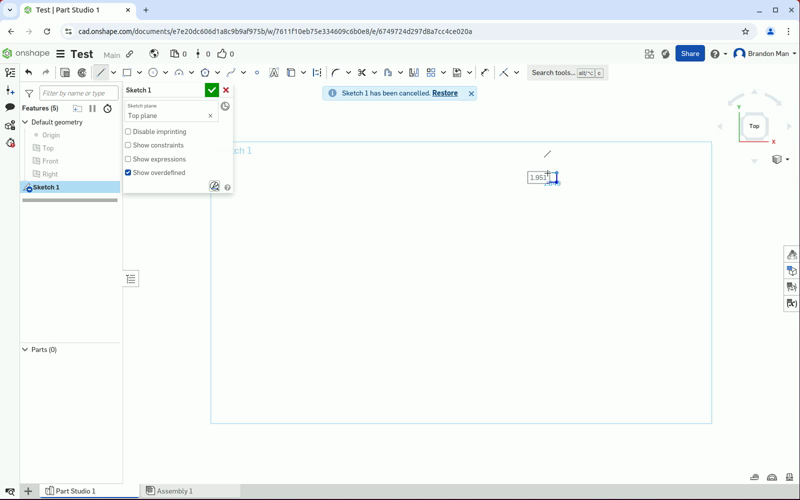
click(547, 172)
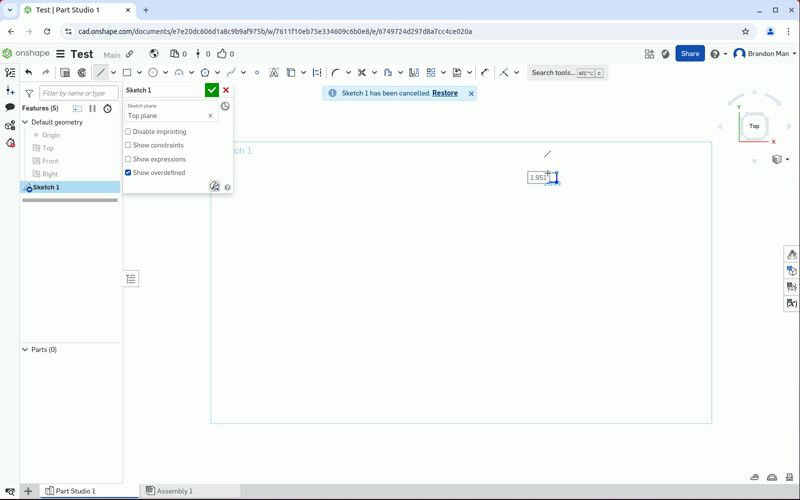
key_up(shift)
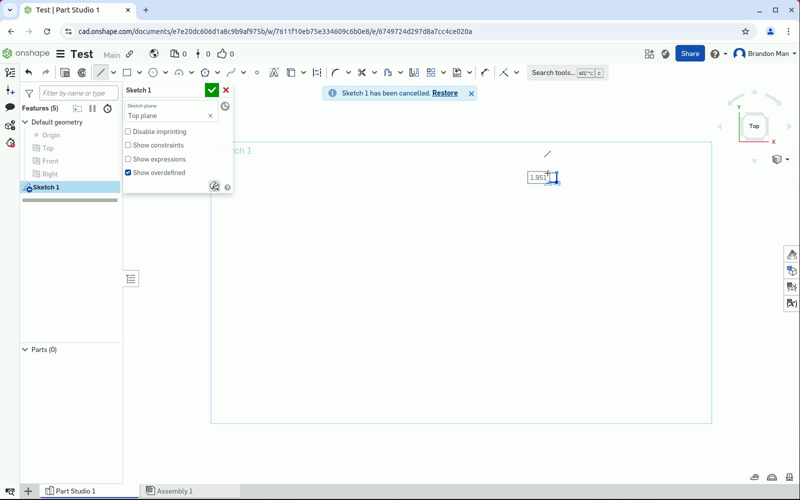
mouse_move(577, 172)
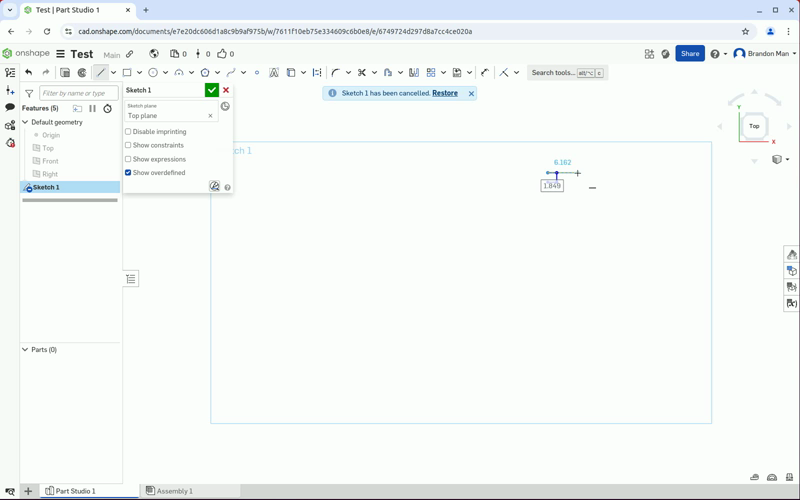
key_down(shift)
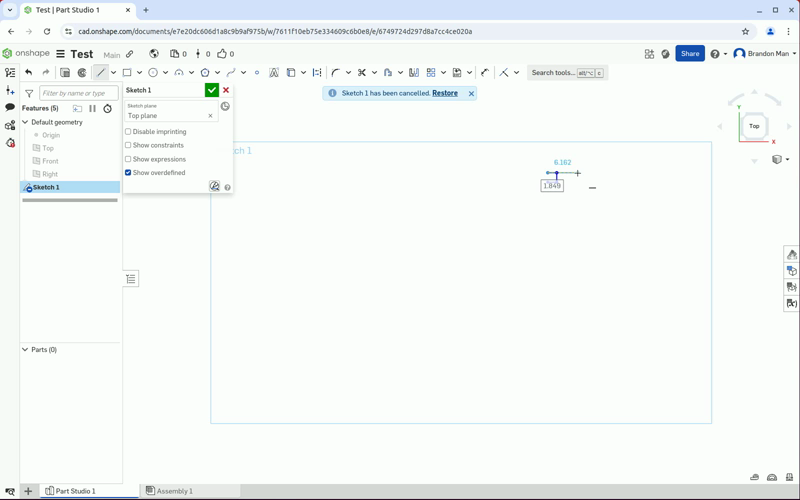
mouse_move(547, 182)
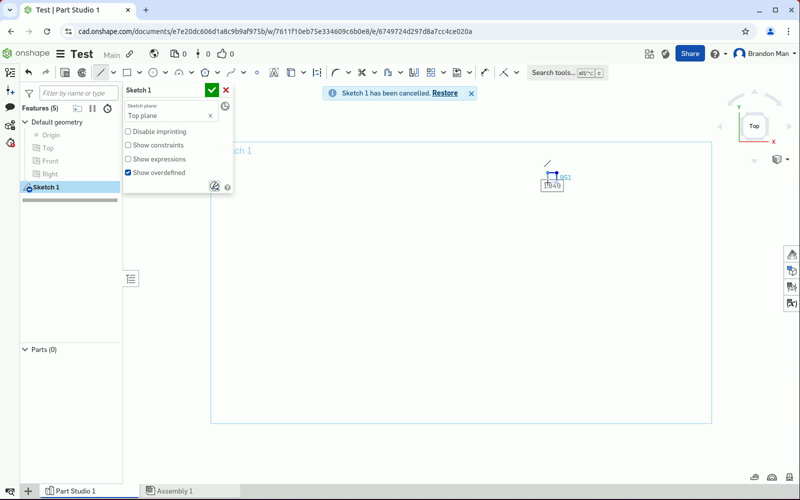
key_up(shift)
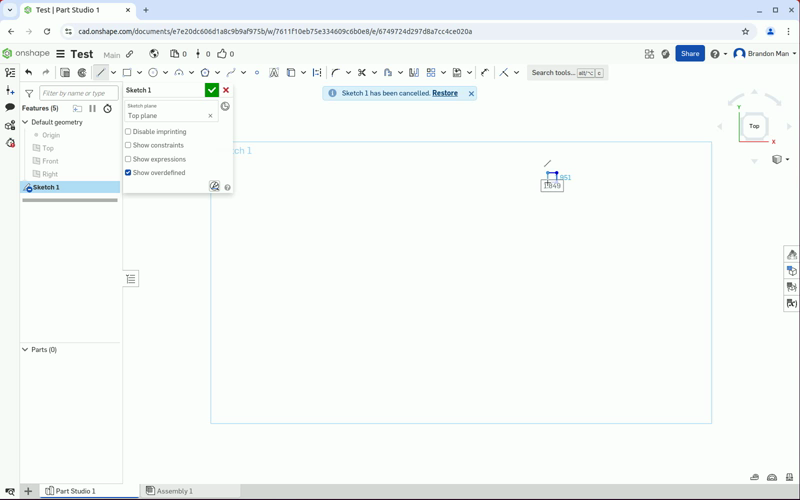
click(547, 182)
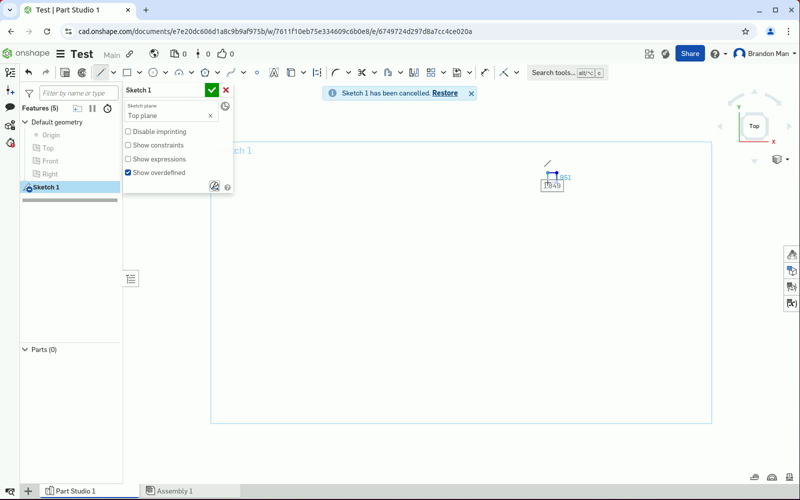
key(esc)
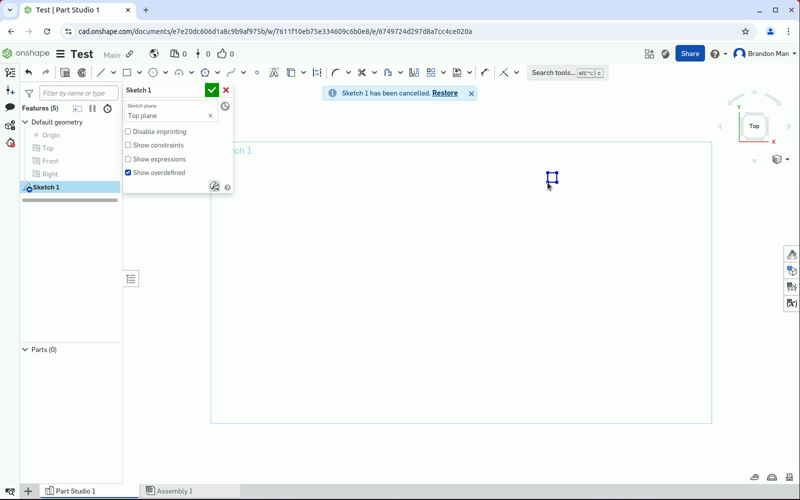
mouse_move(553, 178)
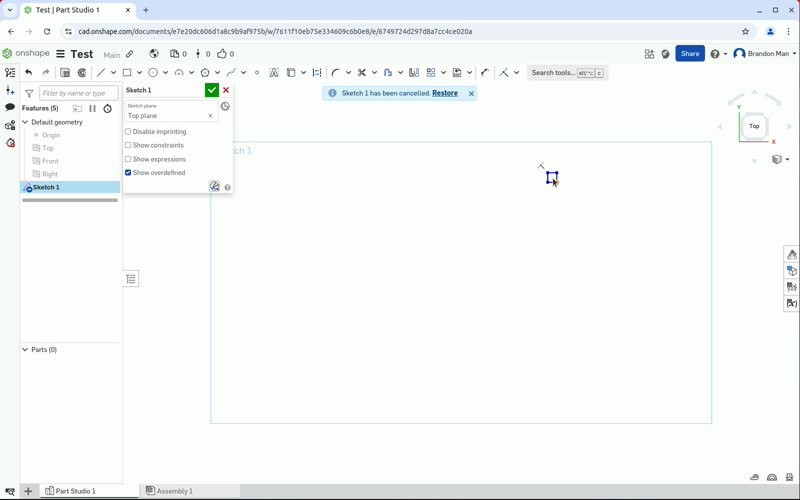
scroll(6)
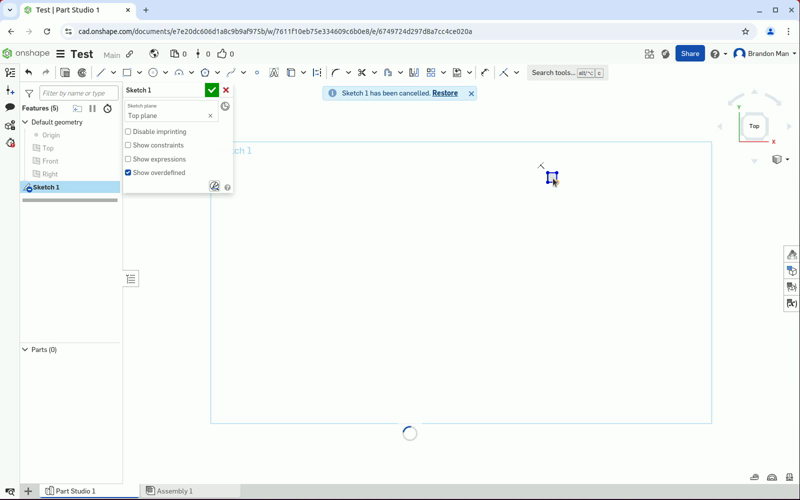
scroll(6)
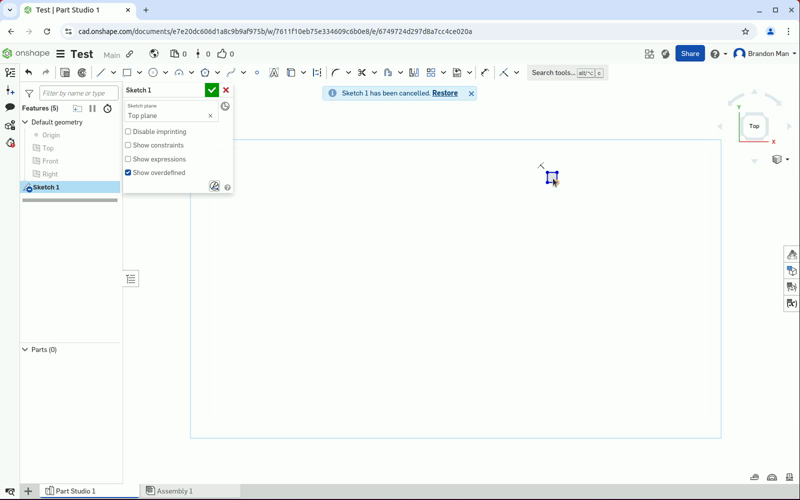
scroll(6)
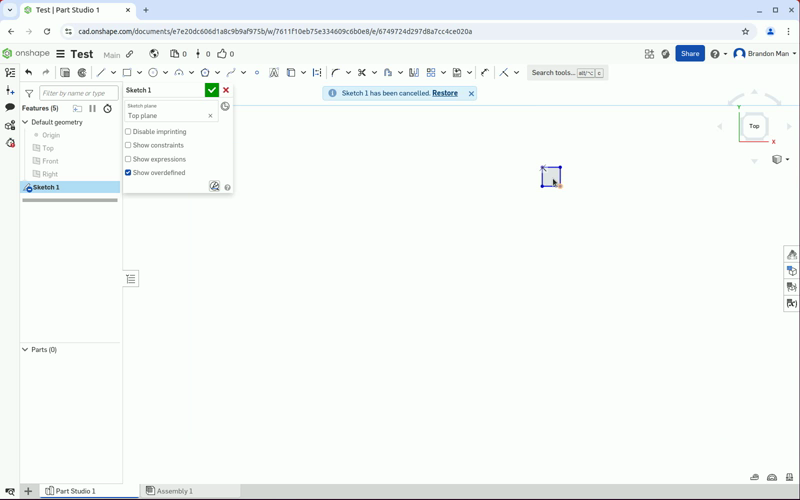
scroll(6)
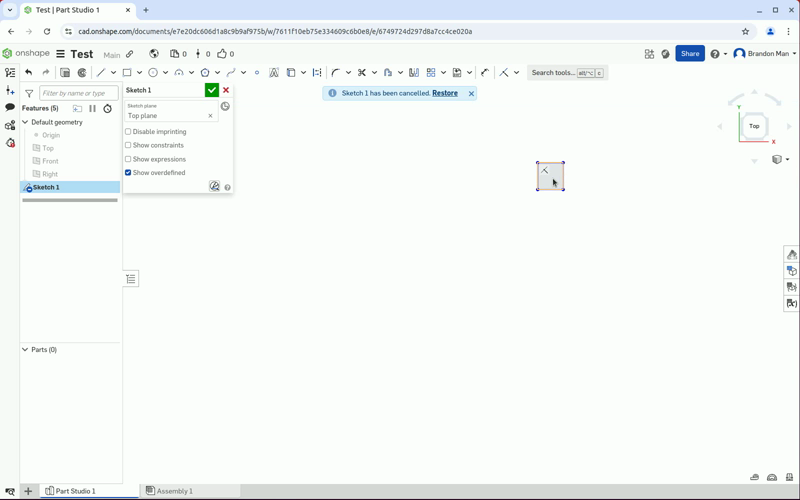
scroll(6)
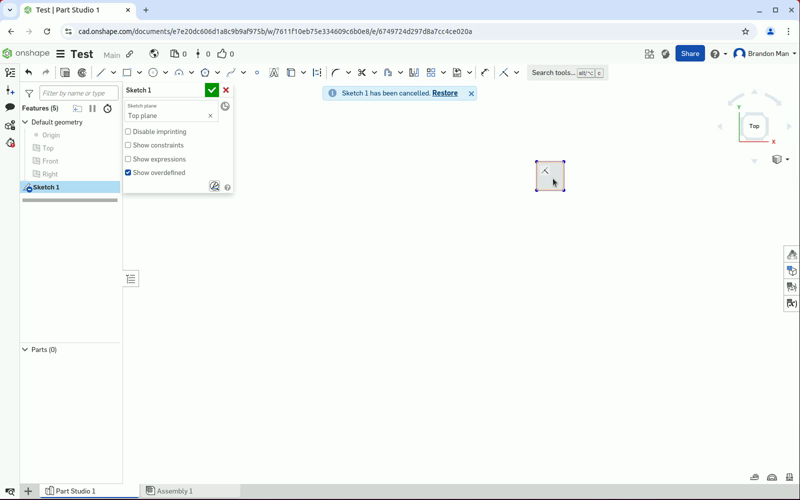
scroll(6)
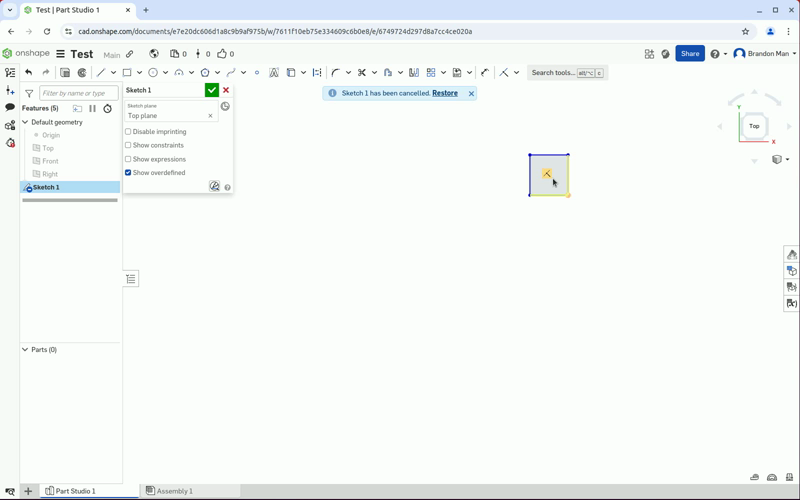
scroll(6)
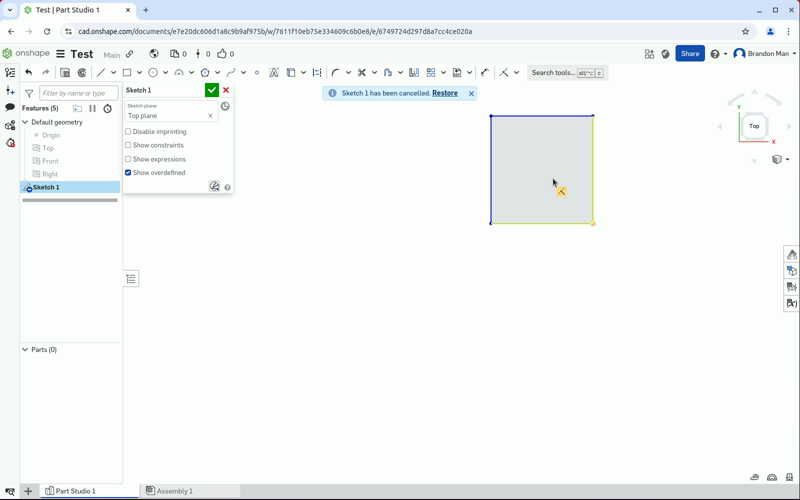
click(553, 178)
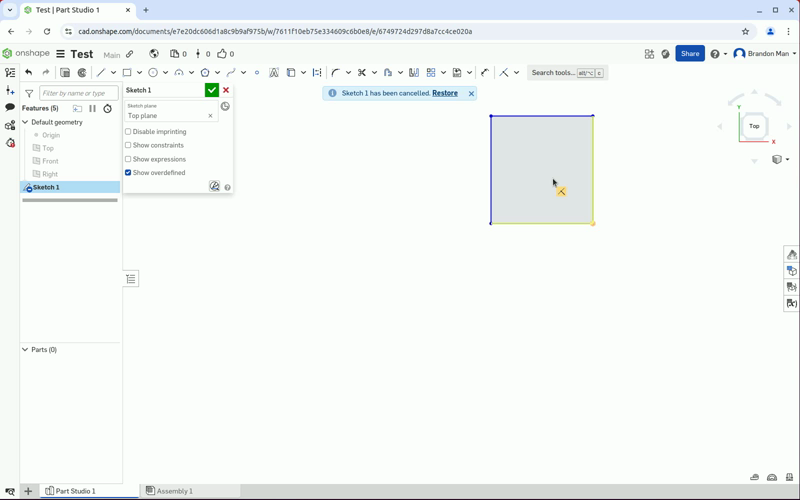
scroll(-6)
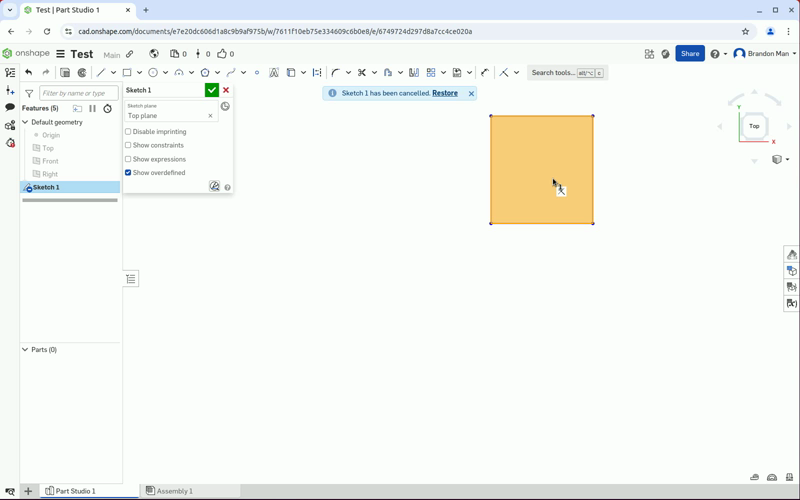
scroll(-6)
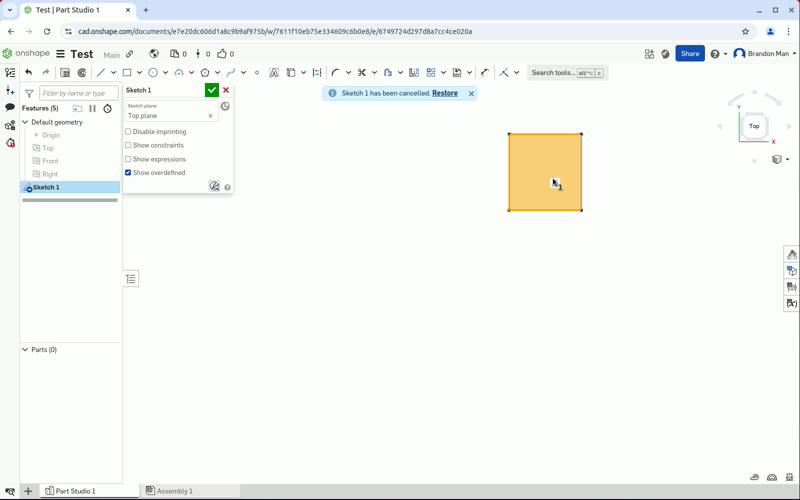
scroll(-6)
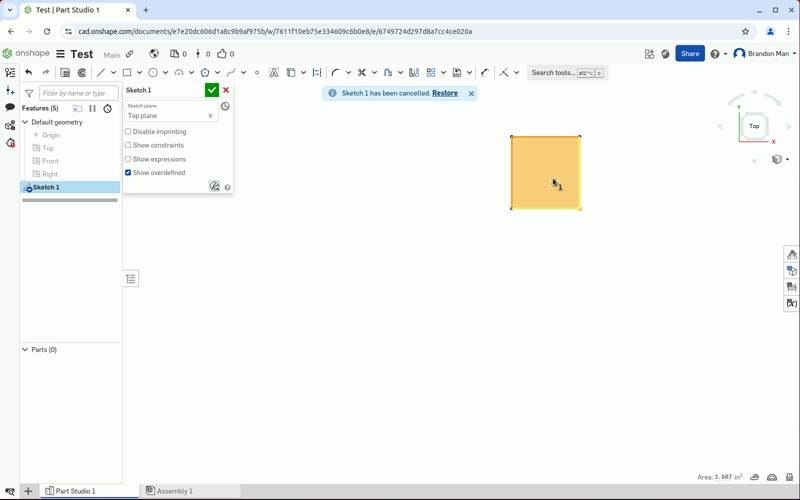
scroll(-6)
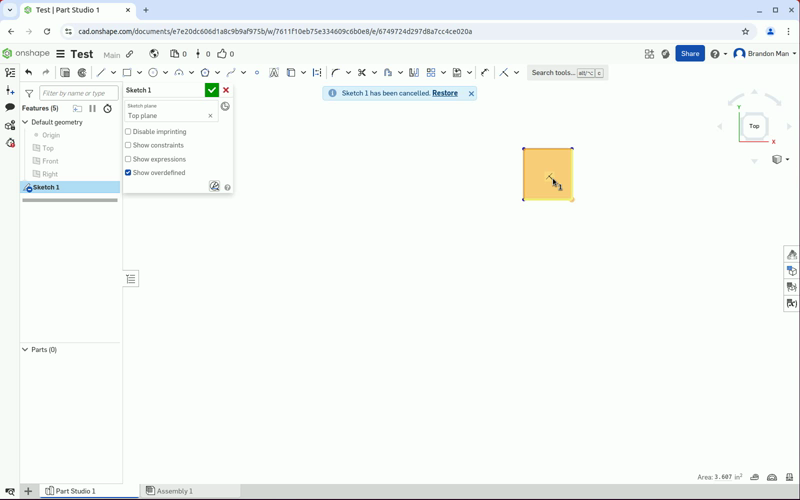
scroll(-6)
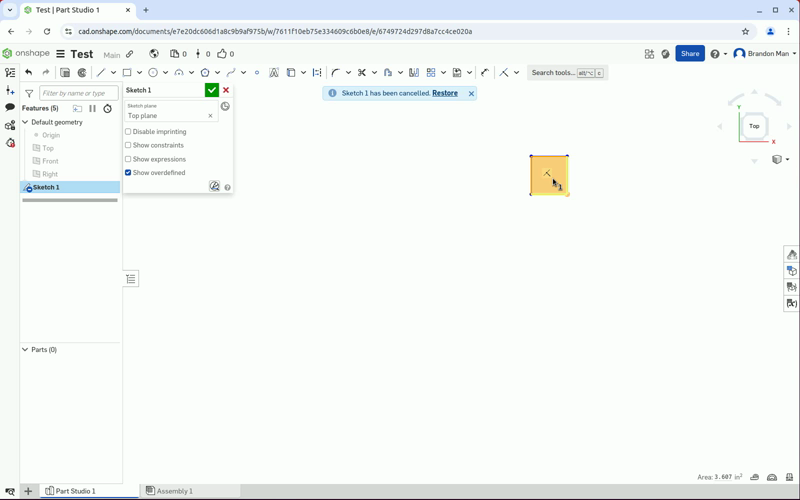
scroll(-6)
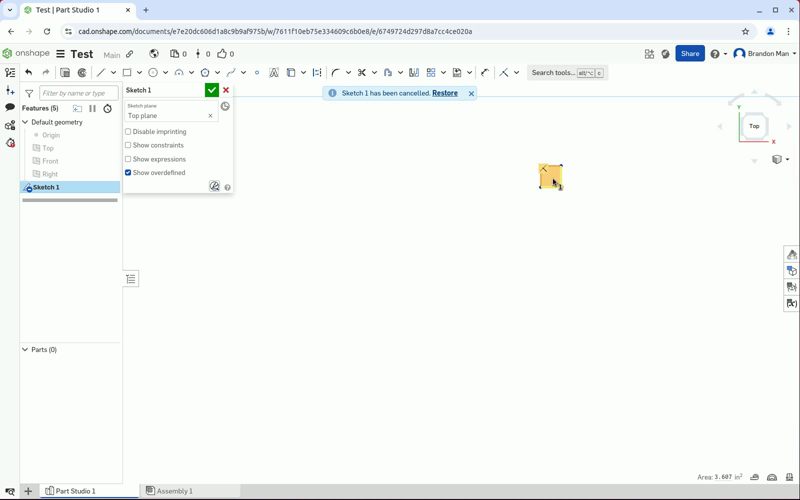
scroll(-6)
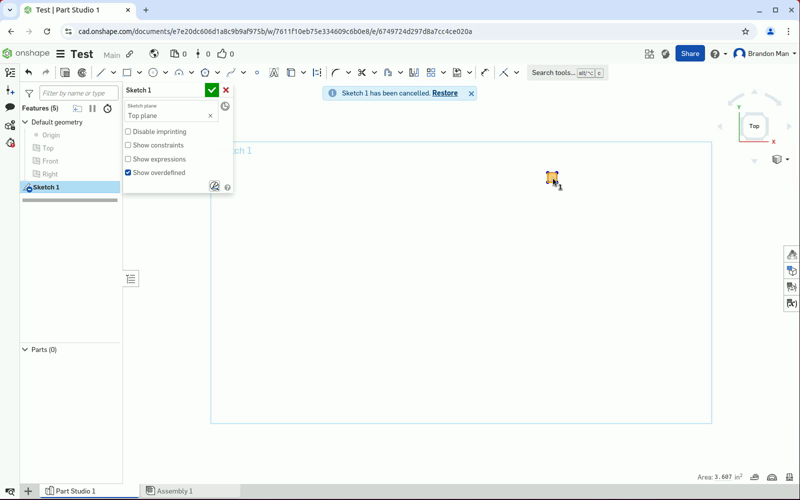
mouse_move(73, 352)
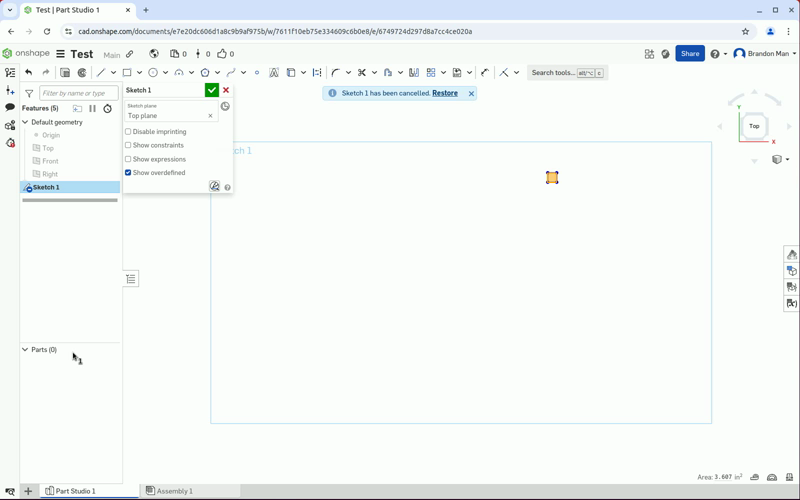
key(shift+y)
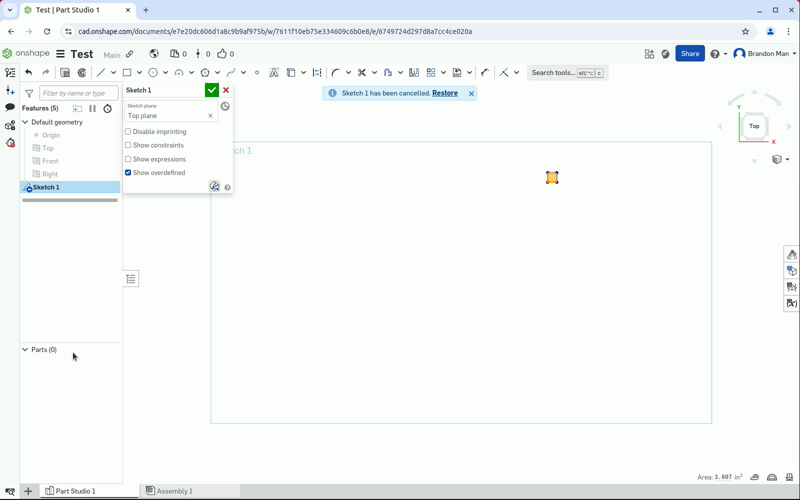
key(shift+e)
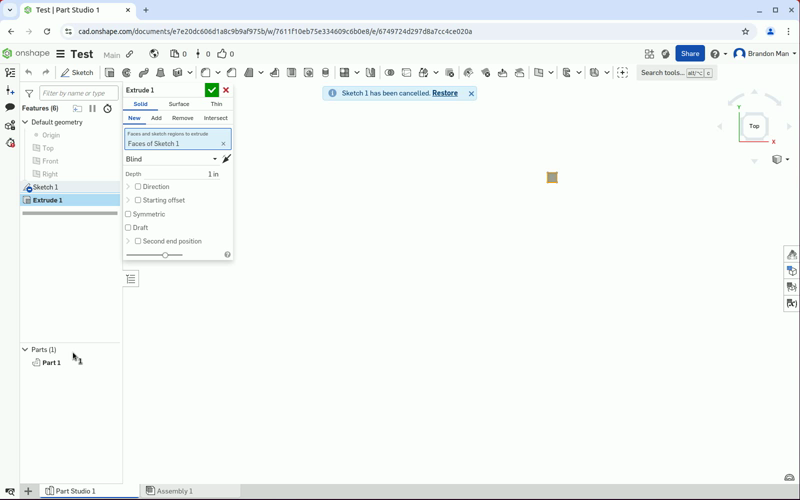
mouse_move(143, 106)
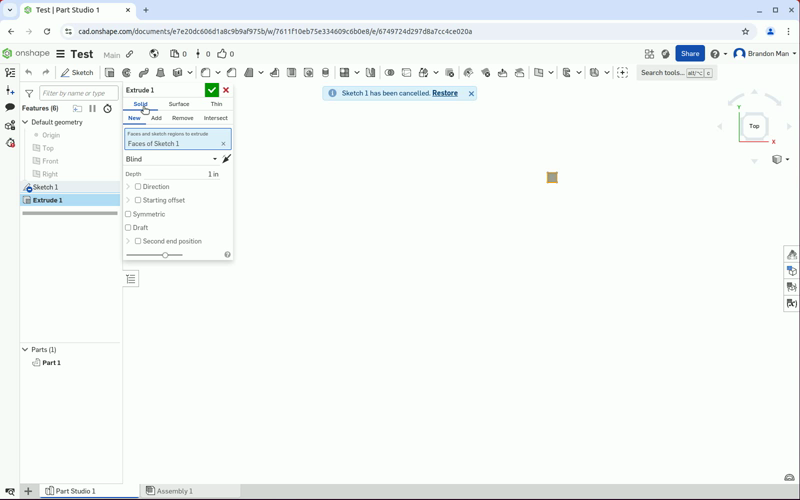
click(143, 106)
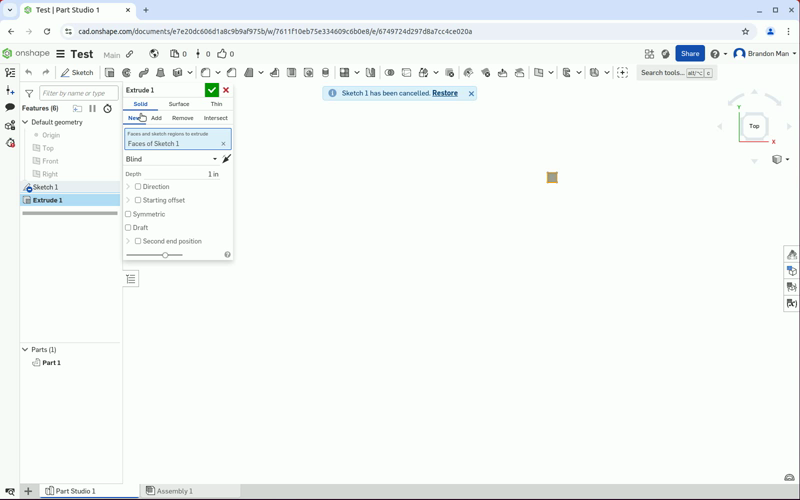
mouse_move(137, 120)
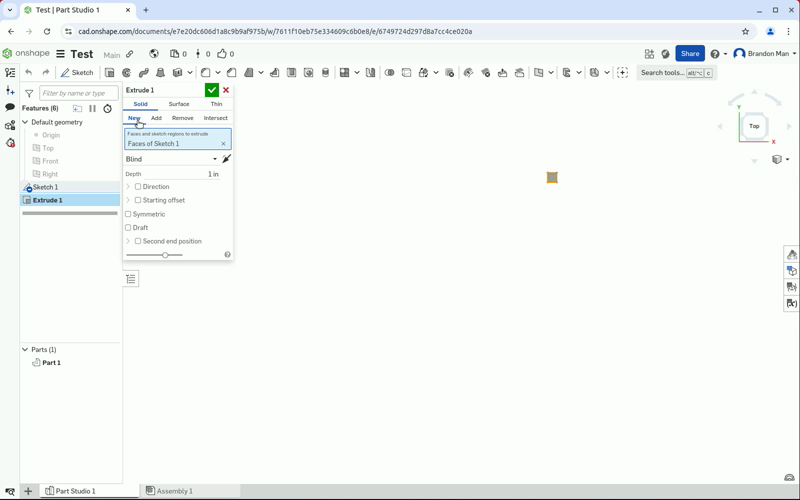
click(137, 120)
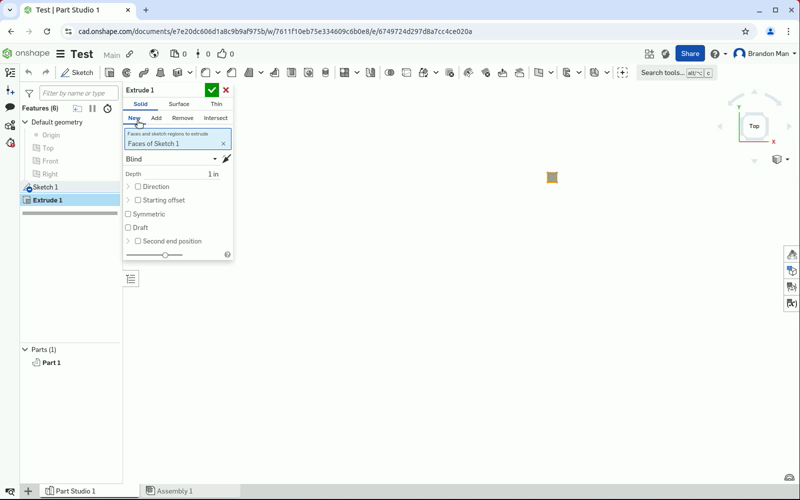
key(tab, 4)
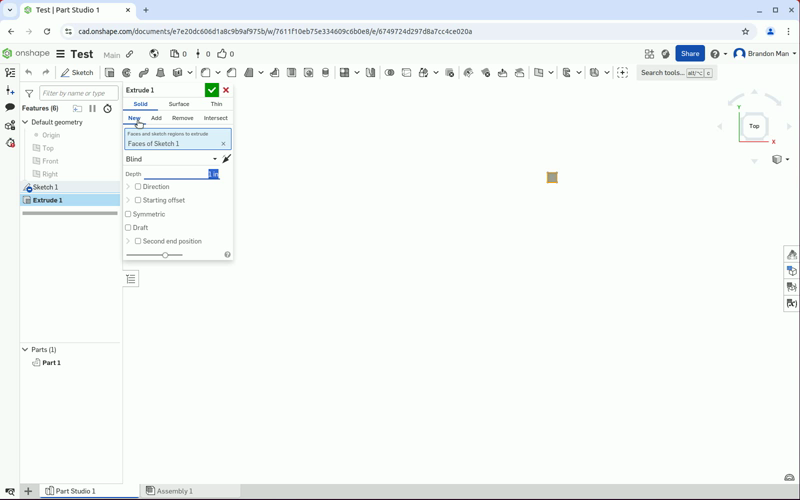
text(38.514)
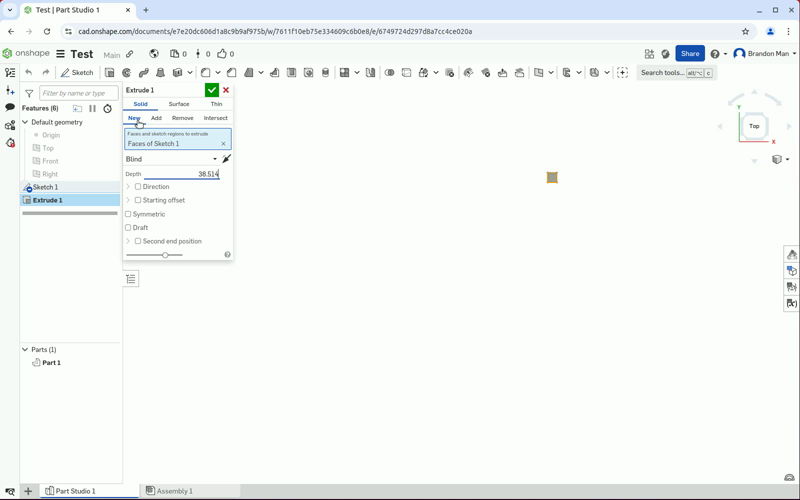
key(tab, 3)
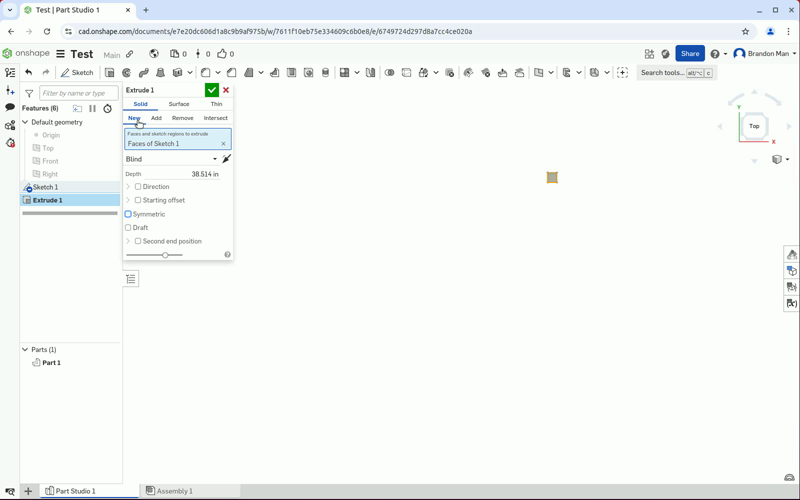
key(space)
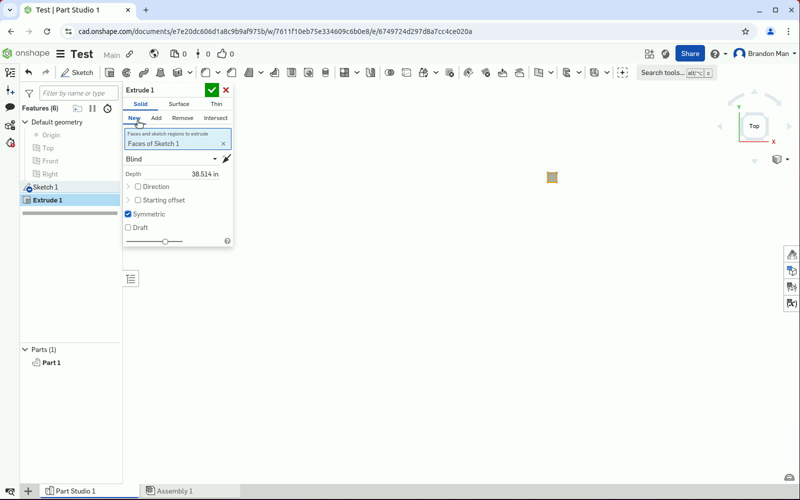
key(enter)
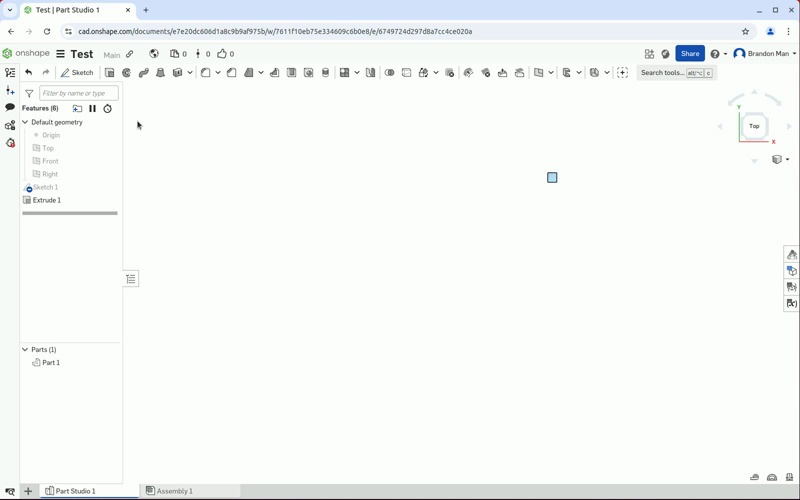
key(shift+h)
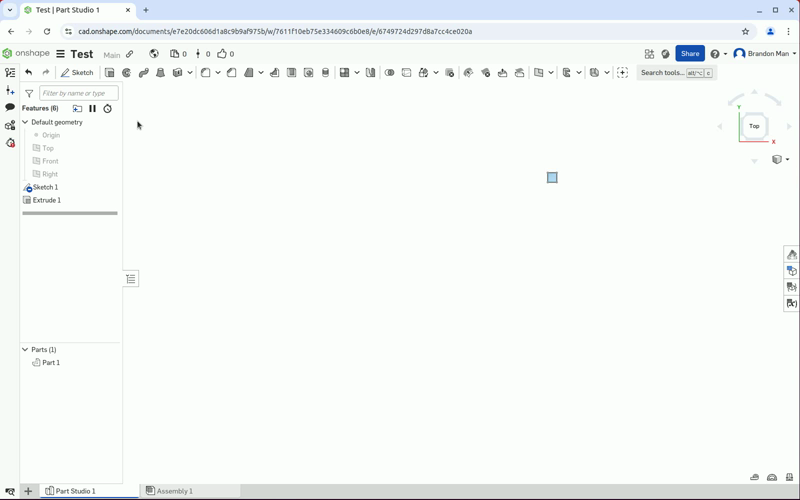
key(shift+h)
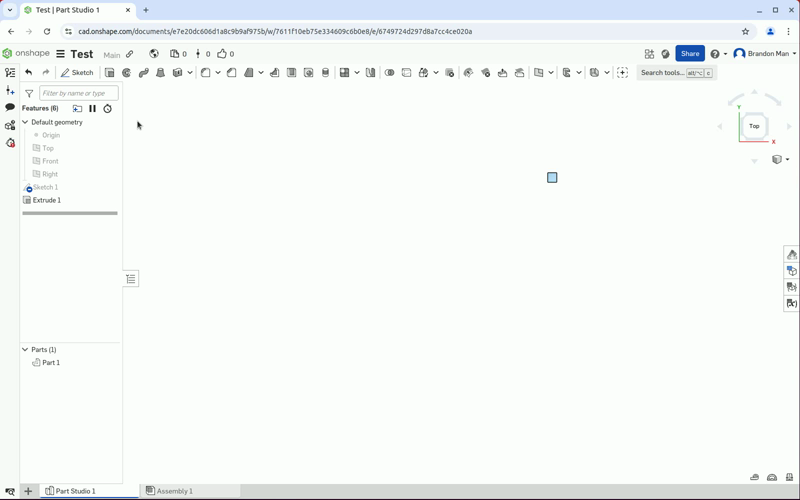
mouse_move(73, 189)
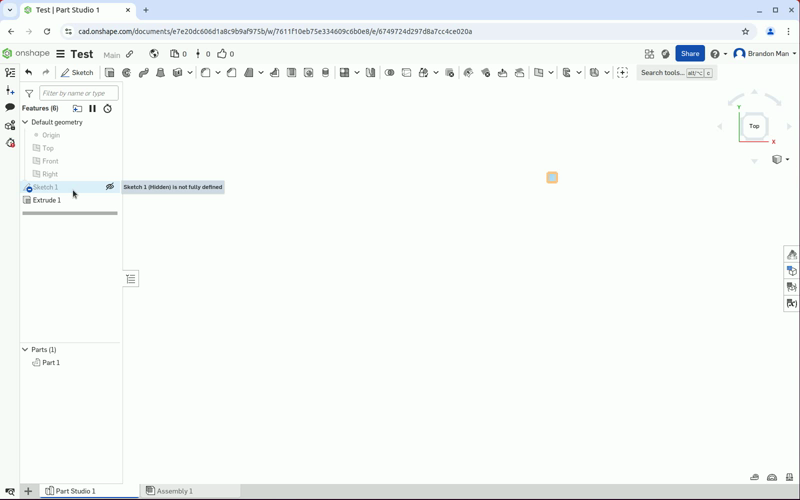
click(73, 189)
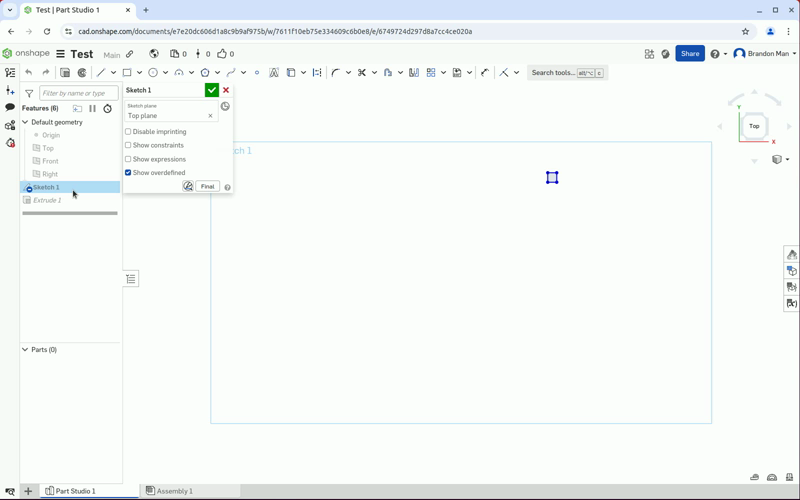
mouse_move(229, 92)
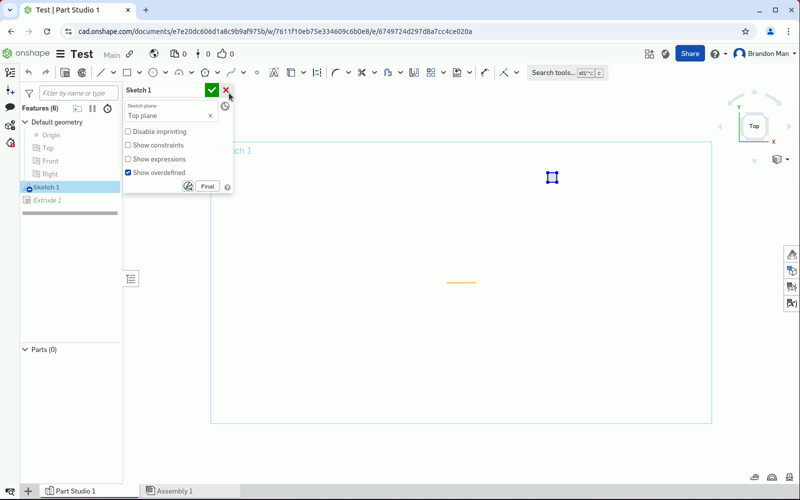
click(229, 92)
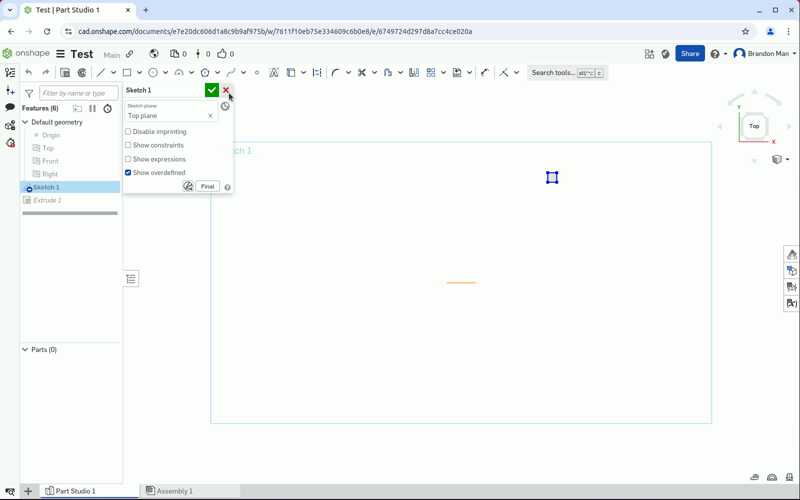
key(shift+s)
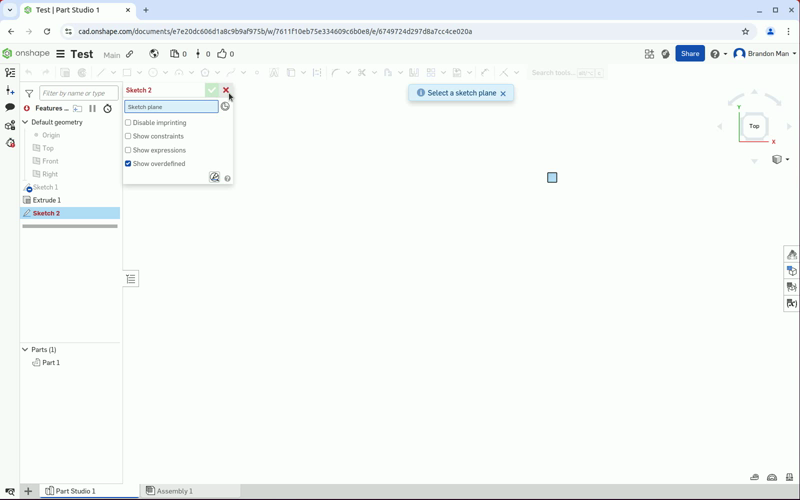
mouse_move(73, 150)
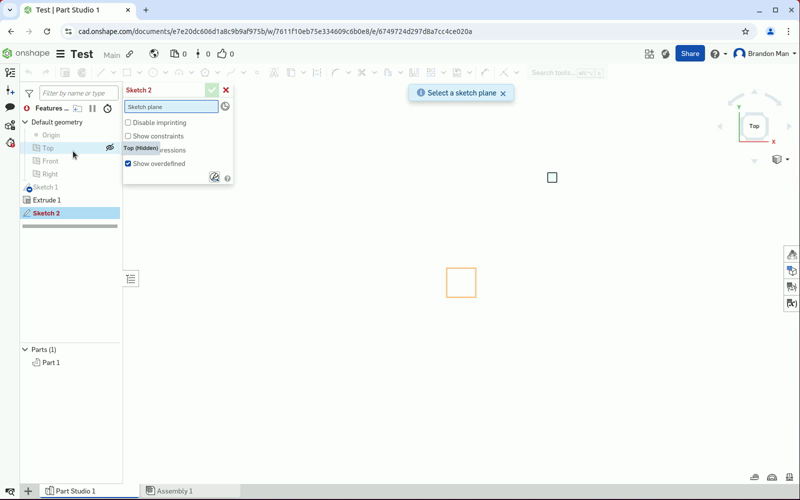
click(73, 150)
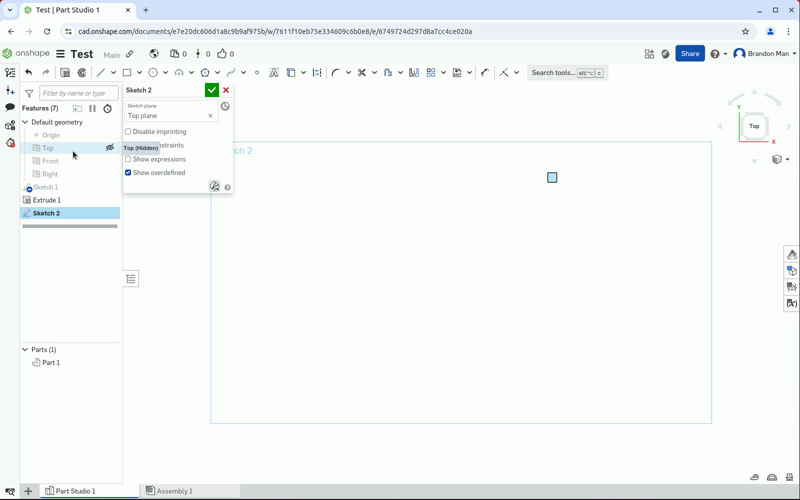
mouse_move(73, 352)
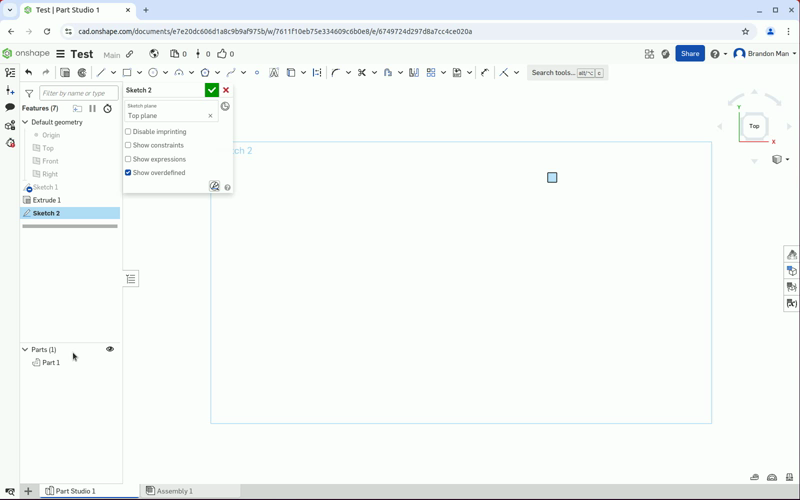
key(y)
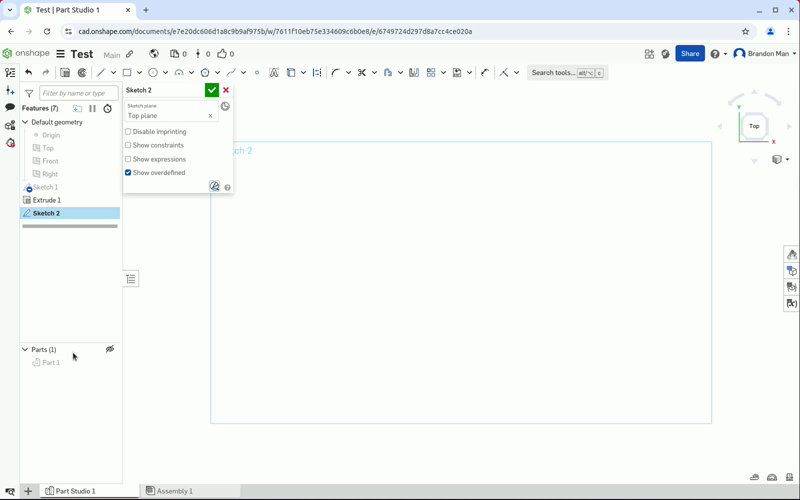
key(l)
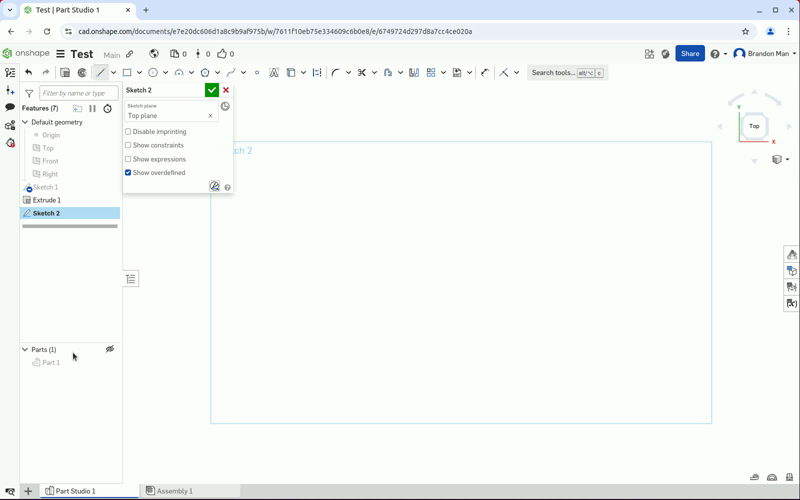
key_down(shift)
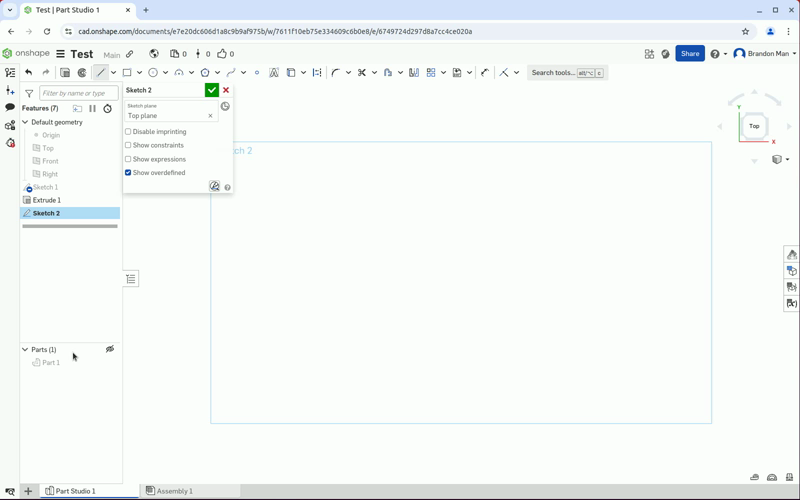
mouse_move(555, 260)
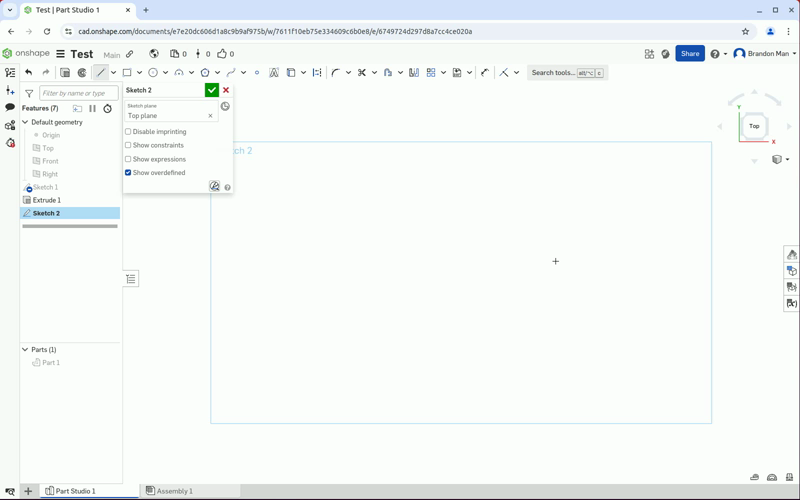
click(555, 260)
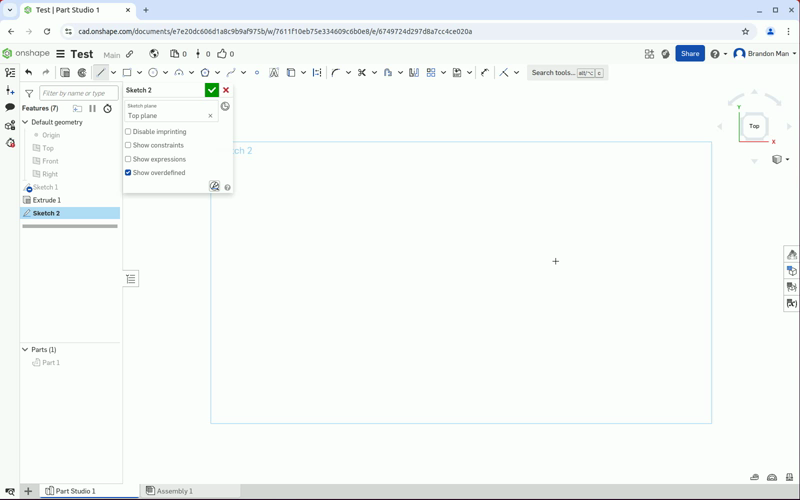
key_up(shift)
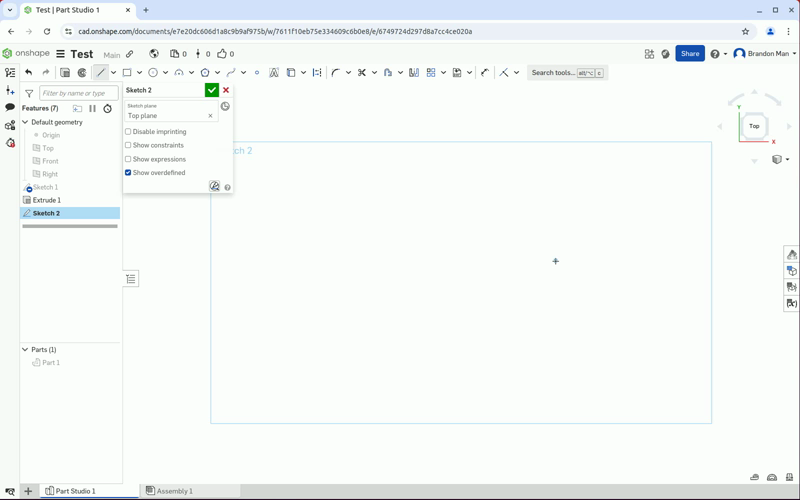
key_down(shift)
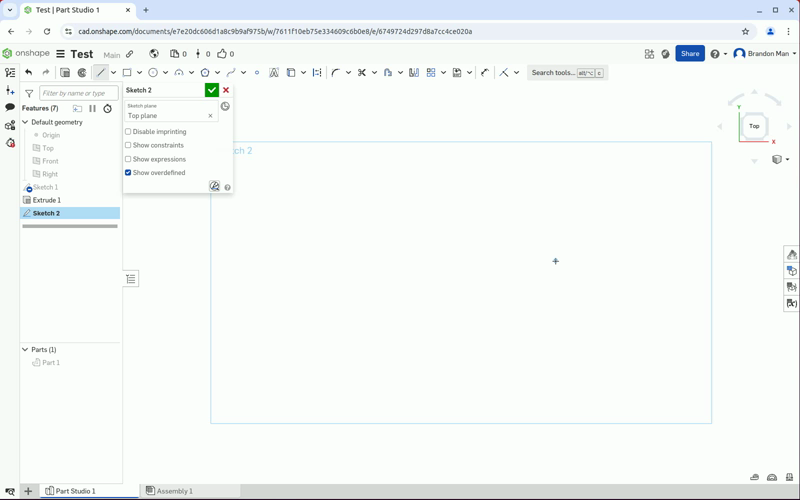
mouse_move(585, 260)
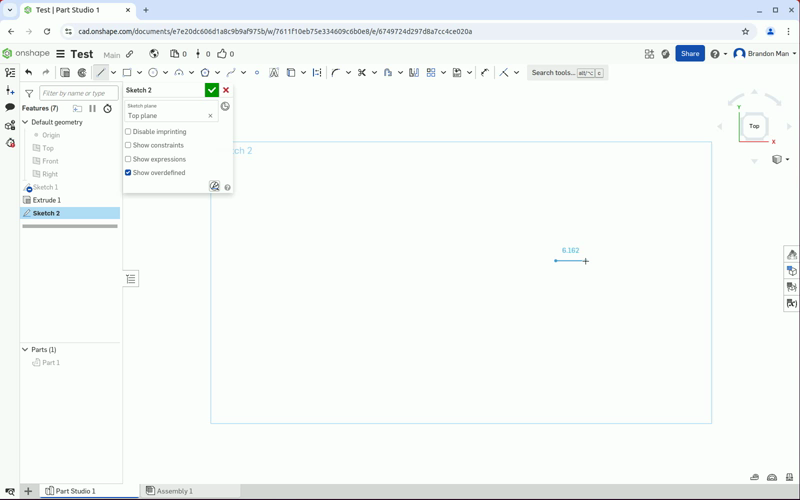
mouse_move(573, 260)
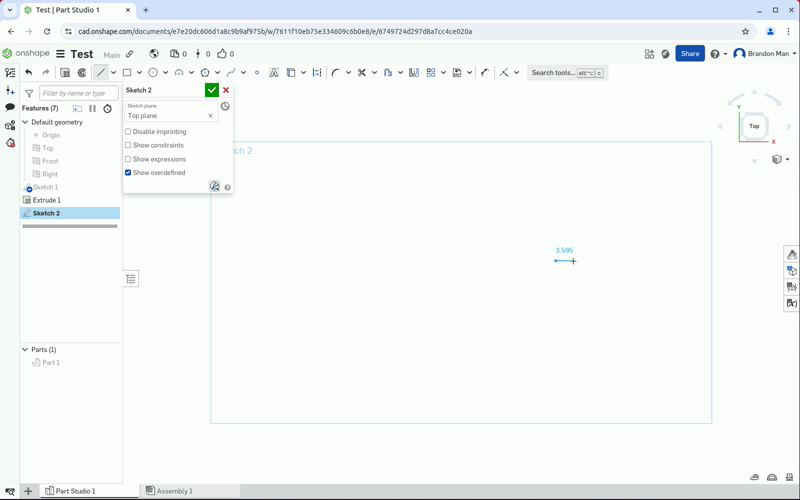
click(573, 260)
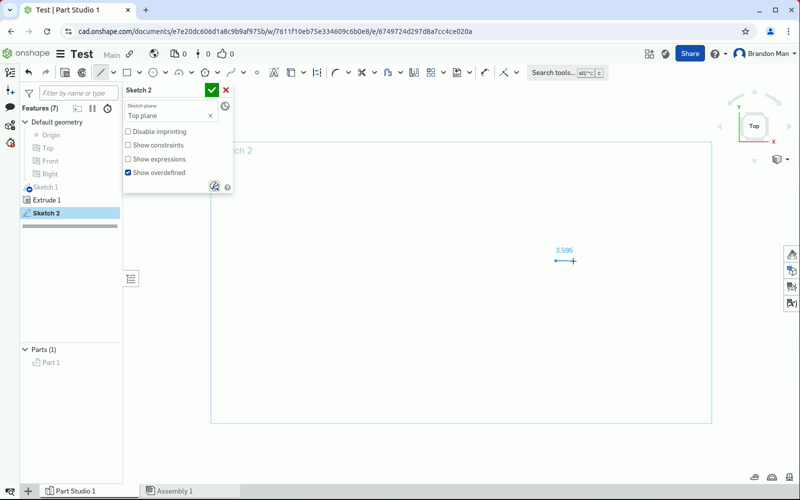
key_up(shift)
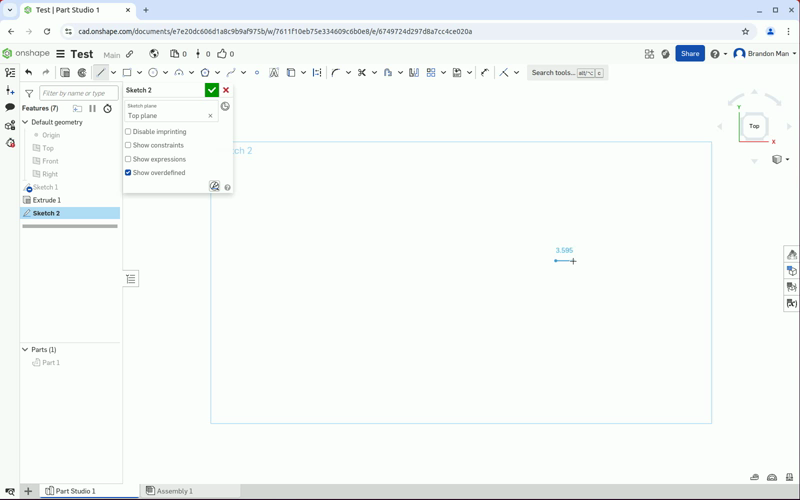
key_down(shift)
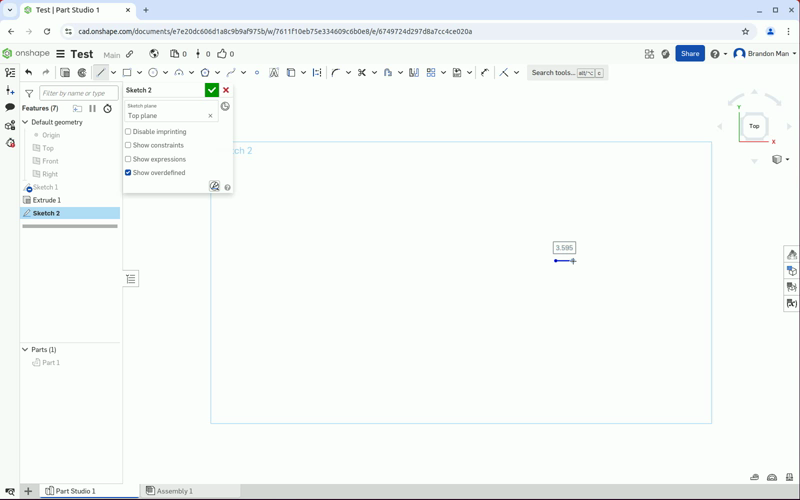
mouse_move(573, 172)
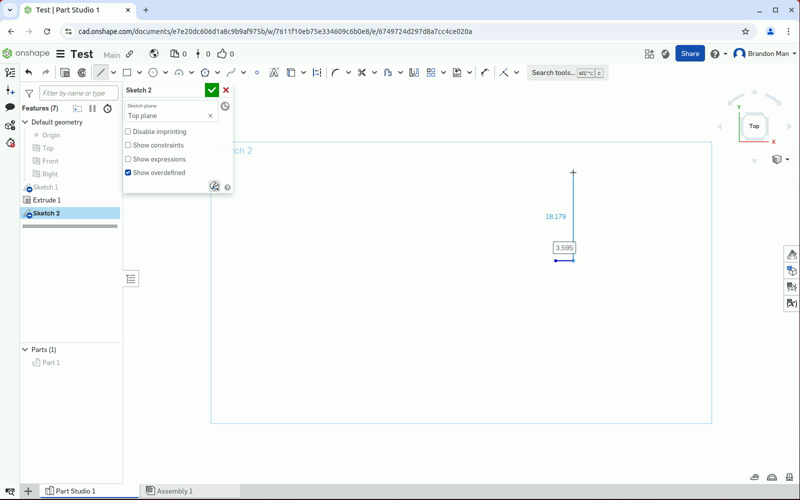
click(573, 172)
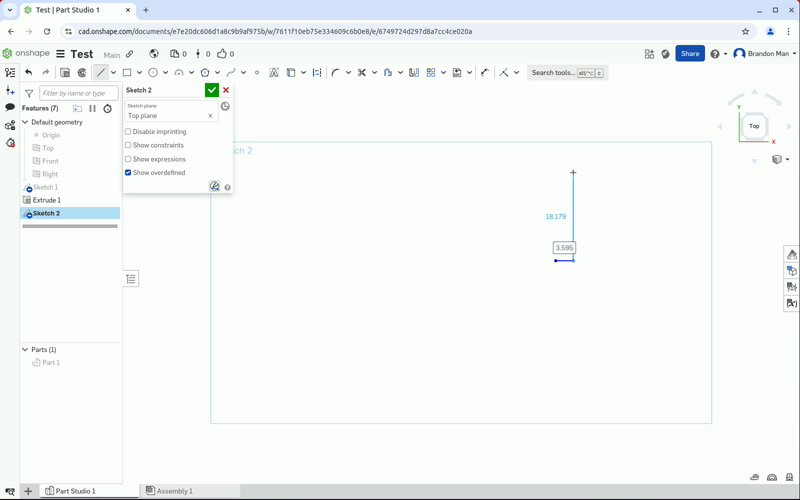
key_up(shift)
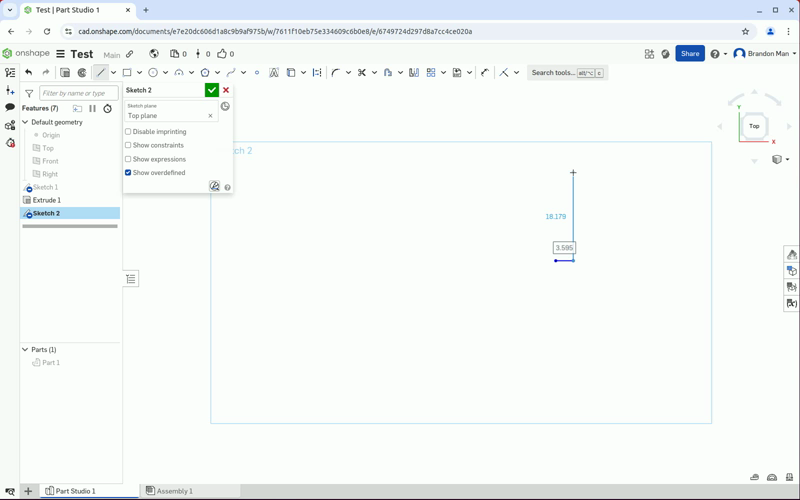
key_down(shift)
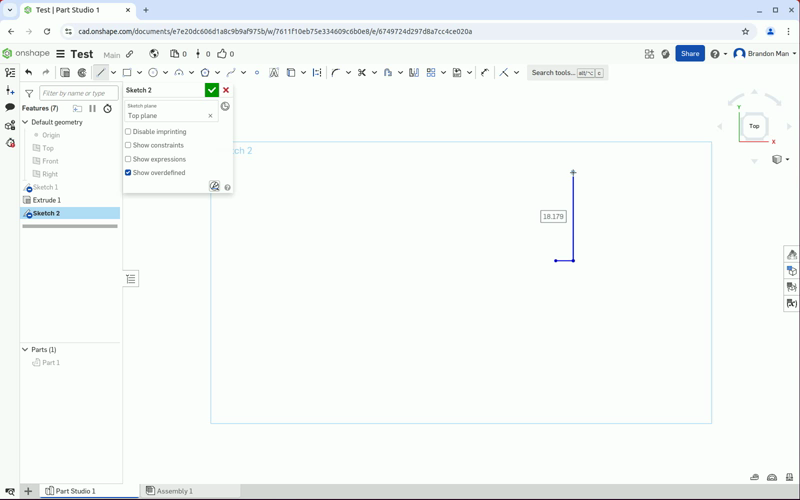
mouse_move(589, 172)
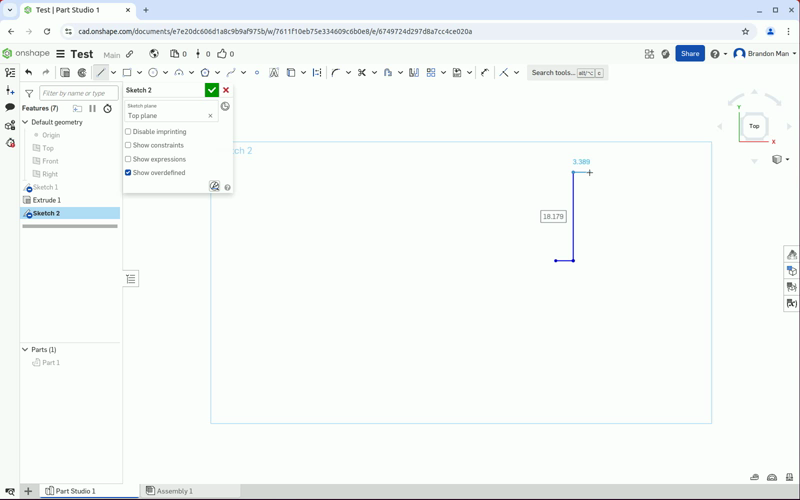
mouse_move(555, 172)
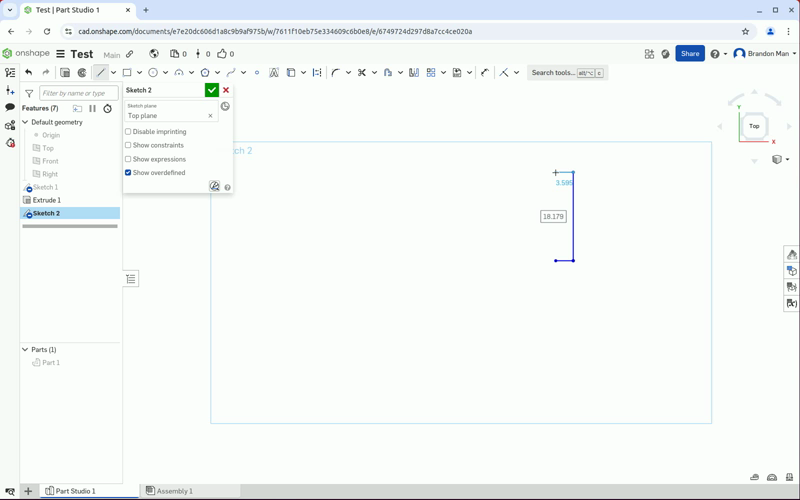
click(555, 172)
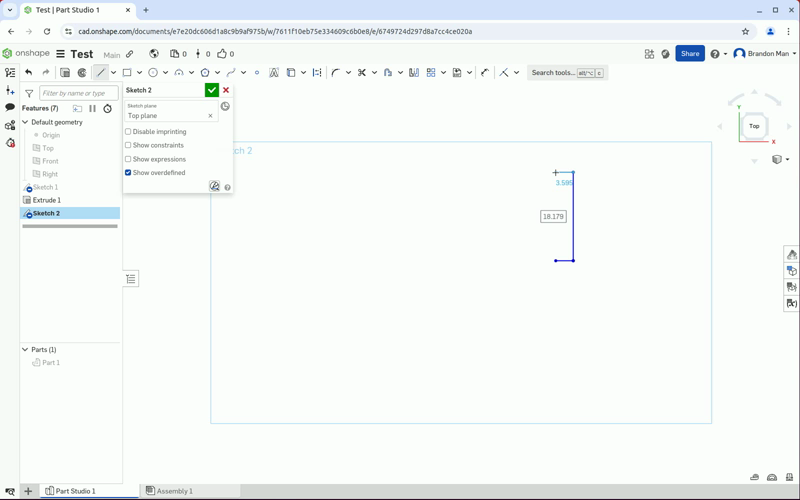
key_up(shift)
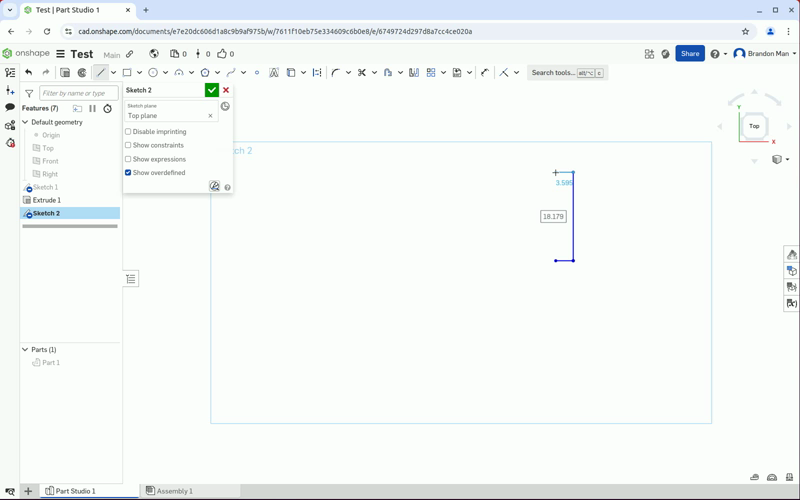
key_down(shift)
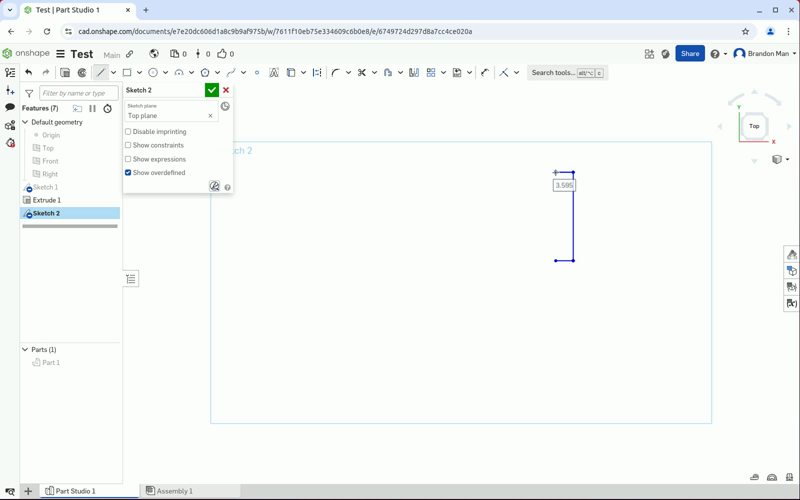
mouse_move(585, 172)
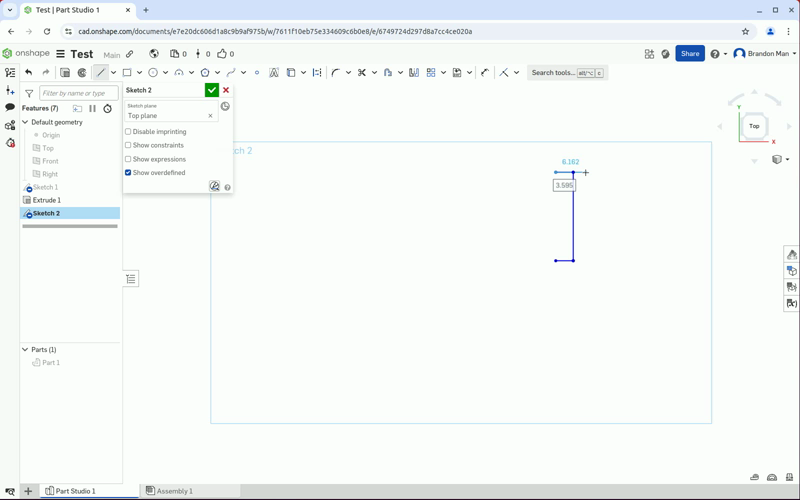
mouse_move(555, 180)
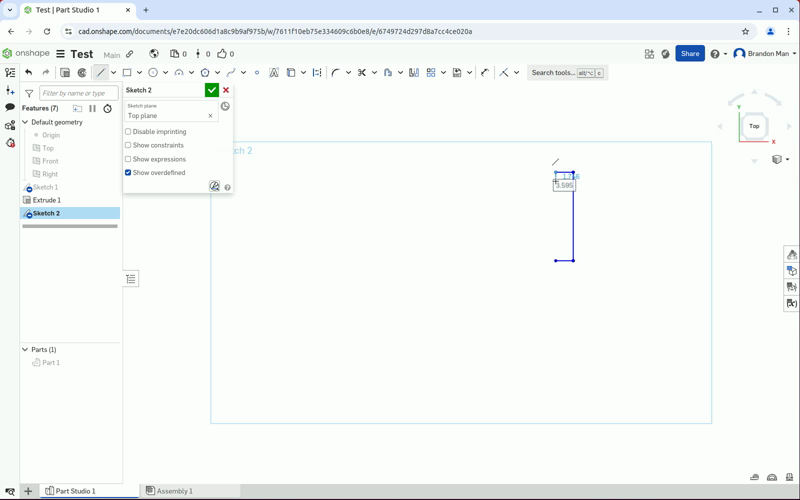
click(555, 180)
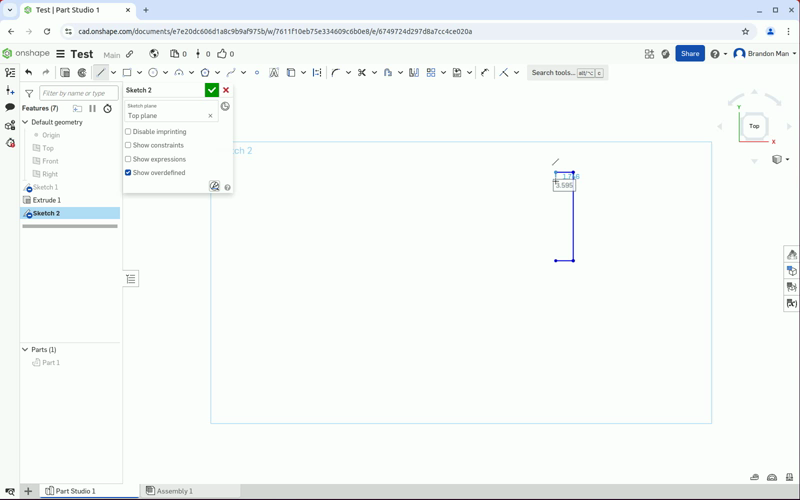
key_up(shift)
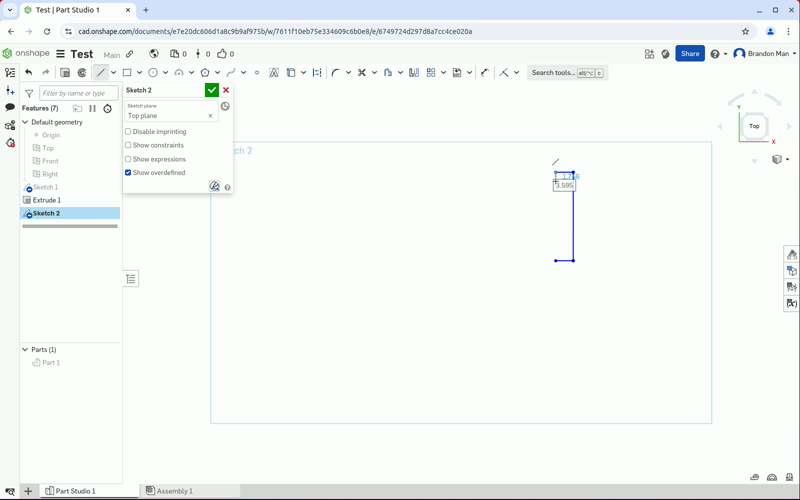
key_down(shift)
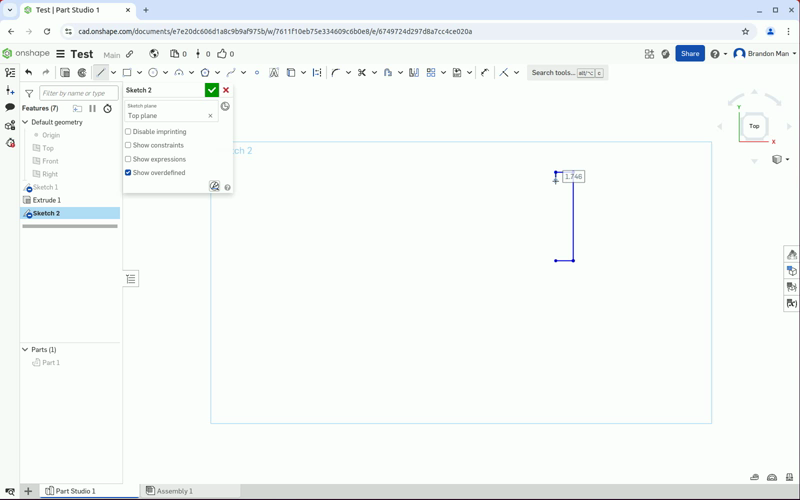
mouse_move(555, 260)
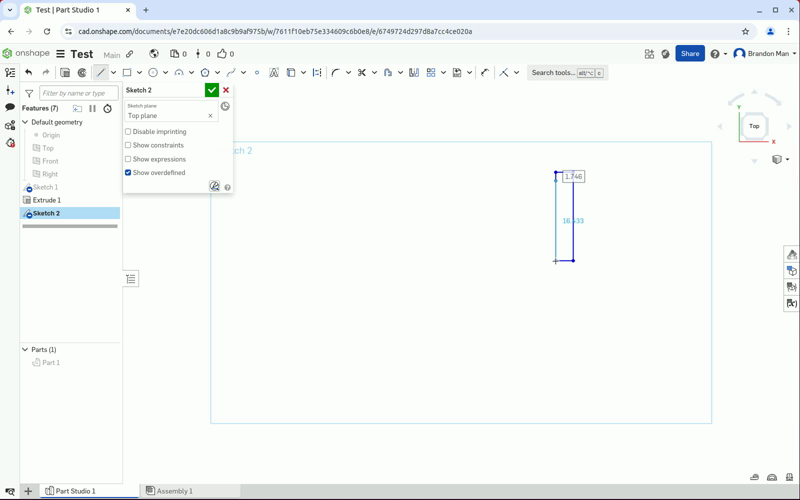
key_up(shift)
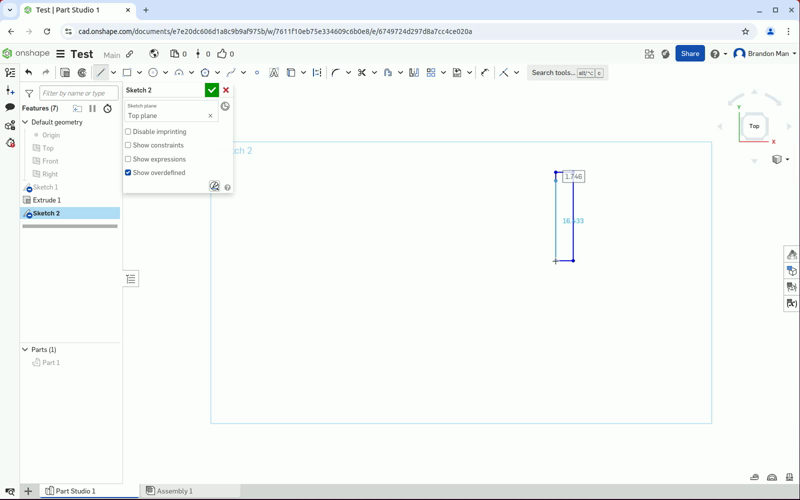
click(555, 260)
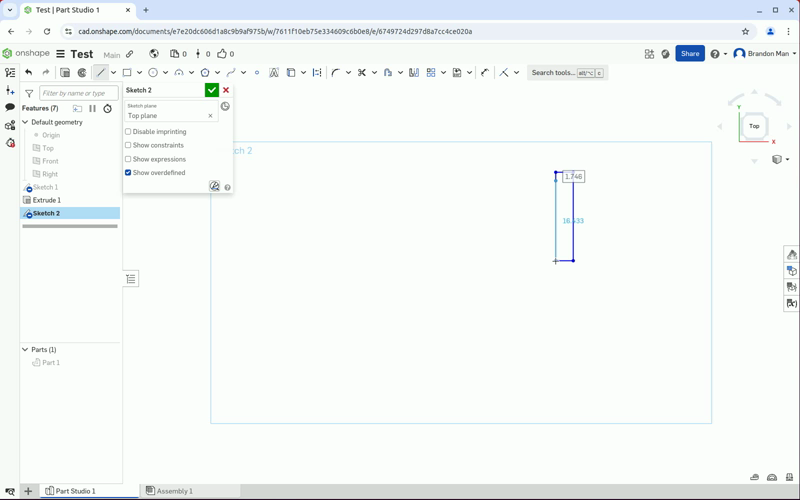
key(esc)
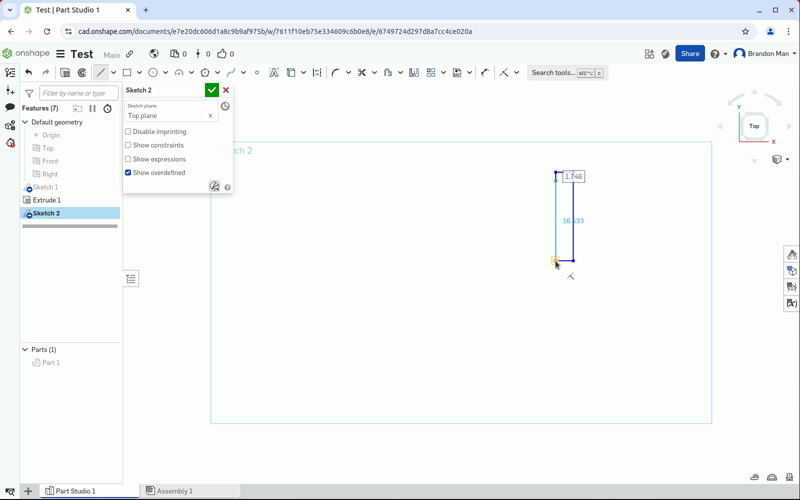
mouse_move(563, 197)
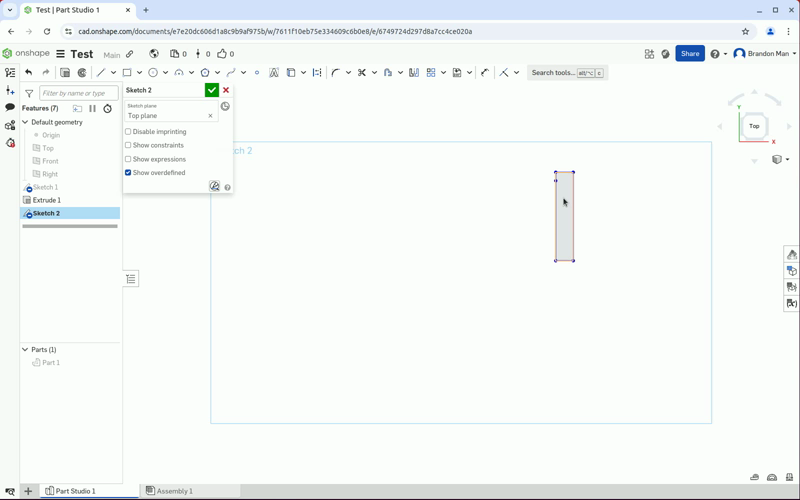
scroll(6)
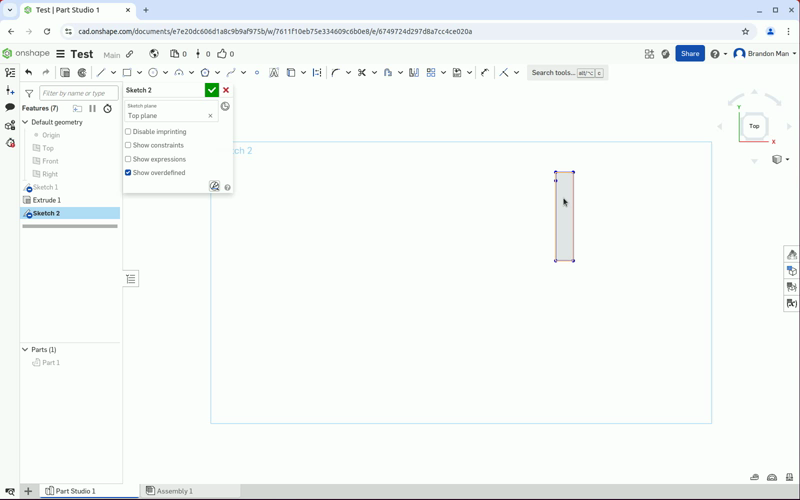
scroll(6)
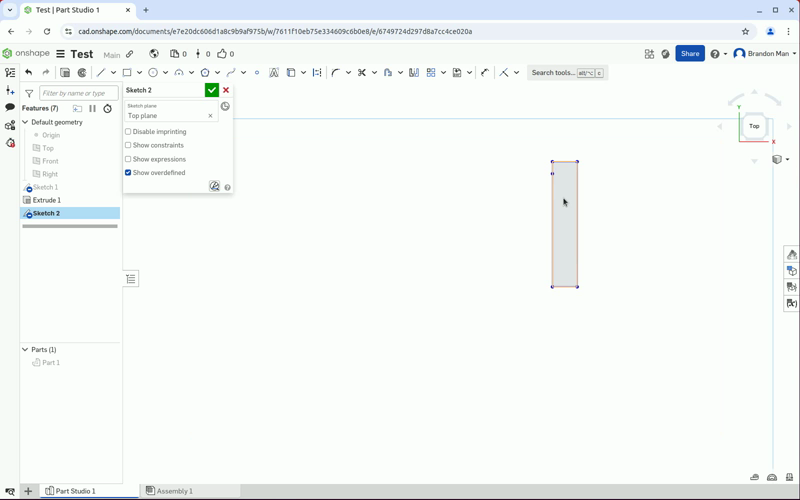
scroll(6)
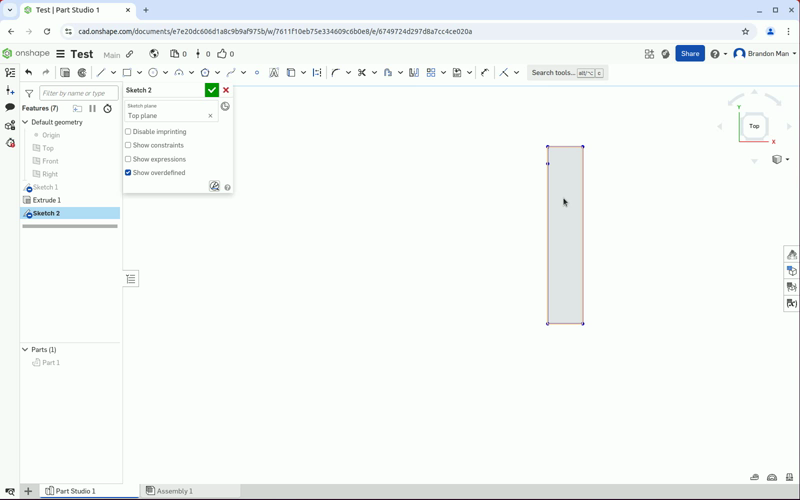
scroll(6)
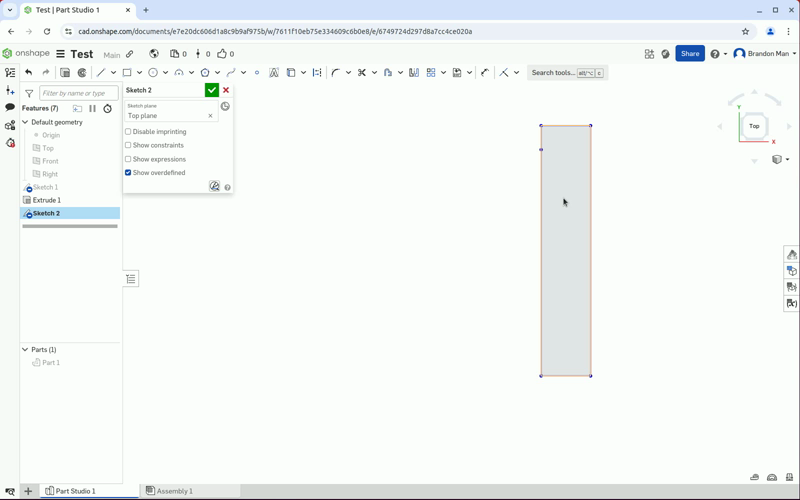
scroll(6)
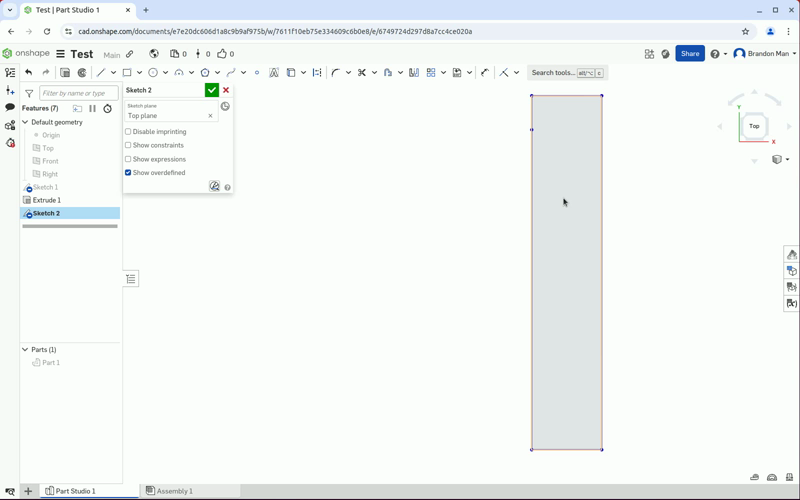
scroll(6)
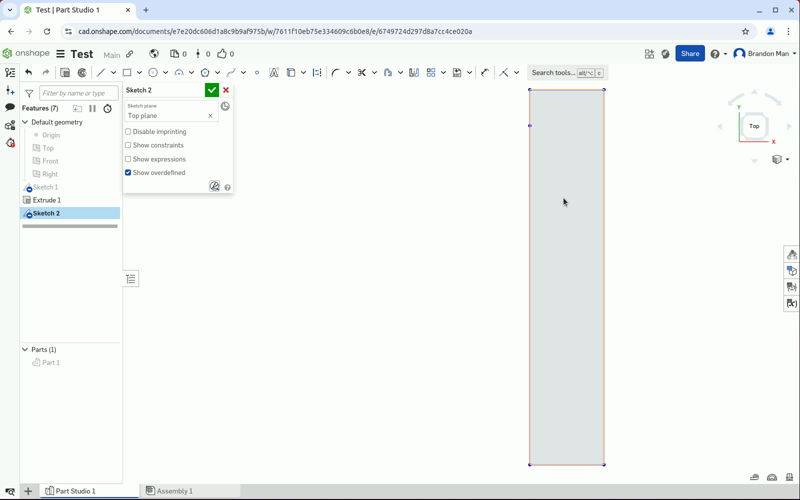
scroll(6)
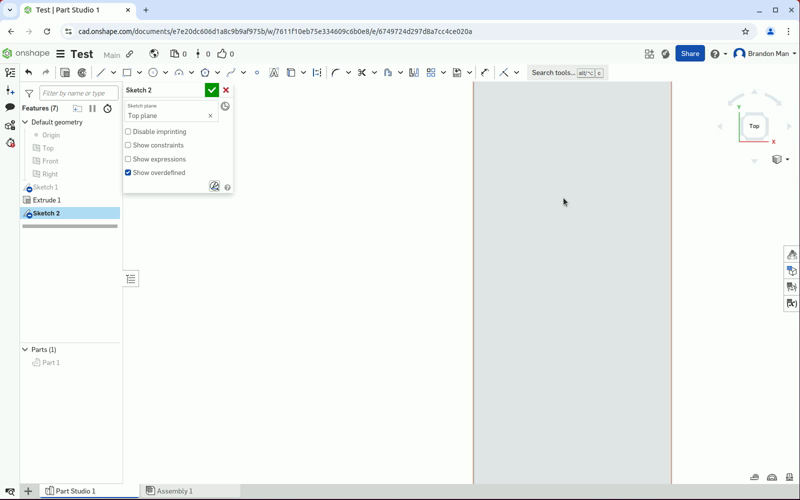
click(563, 197)
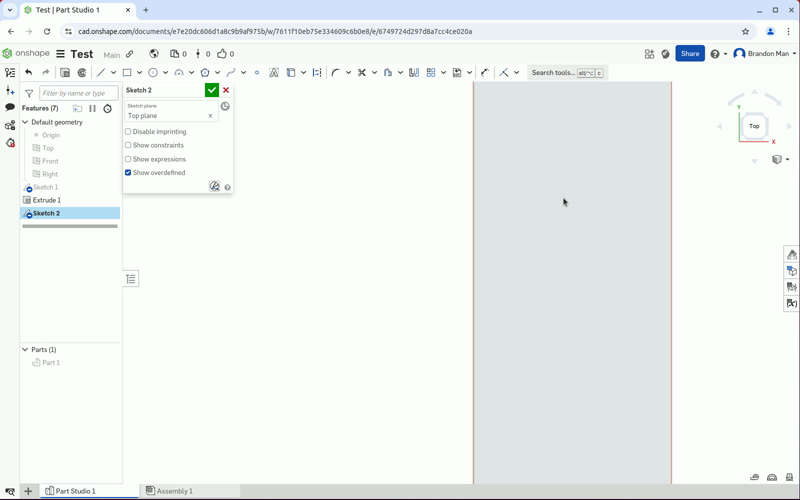
scroll(-6)
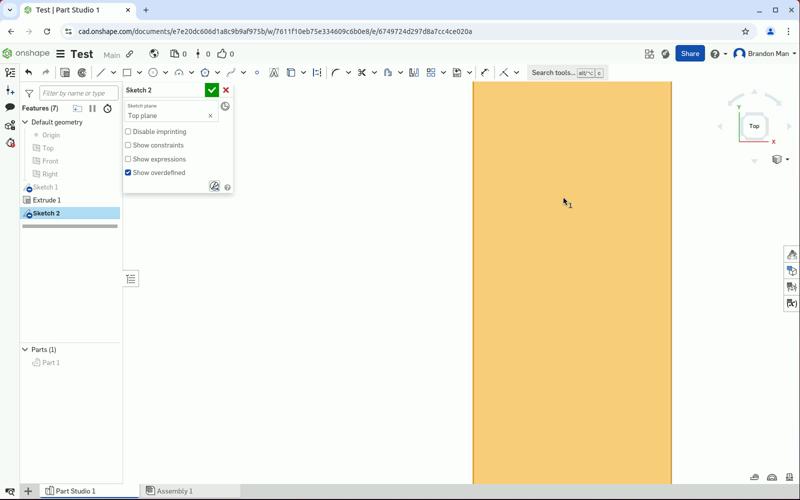
scroll(-6)
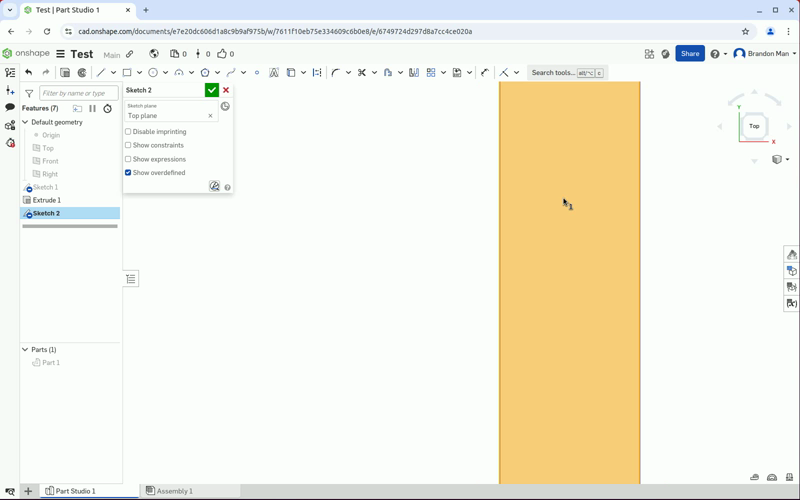
scroll(-6)
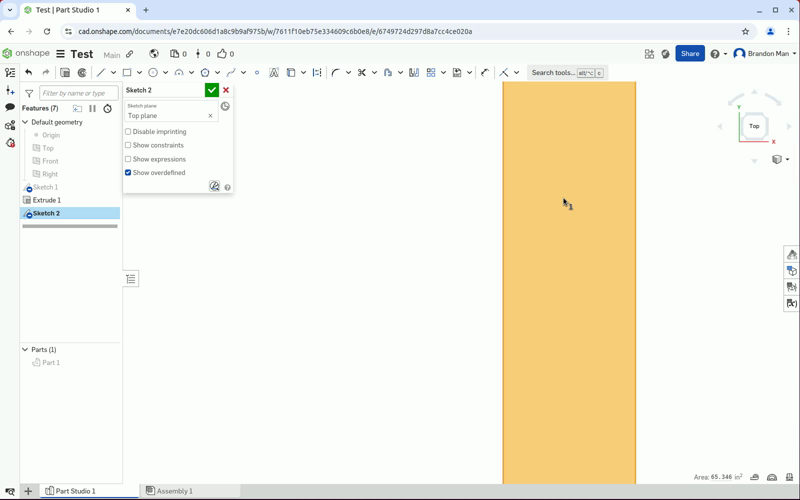
scroll(-6)
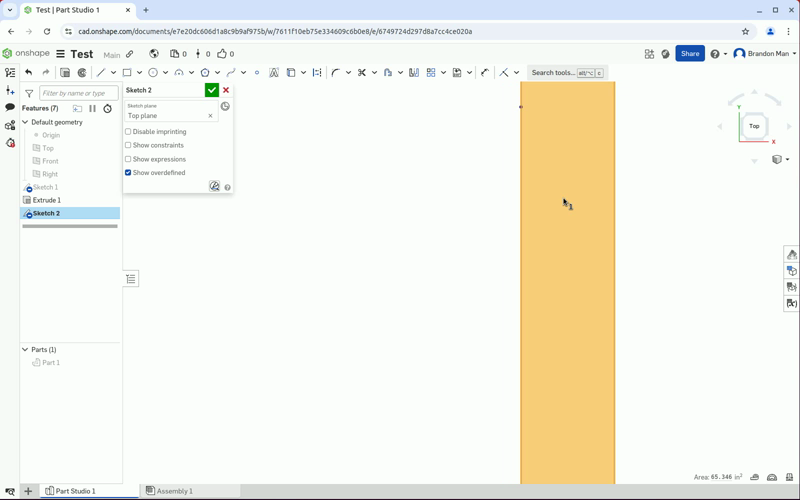
scroll(-6)
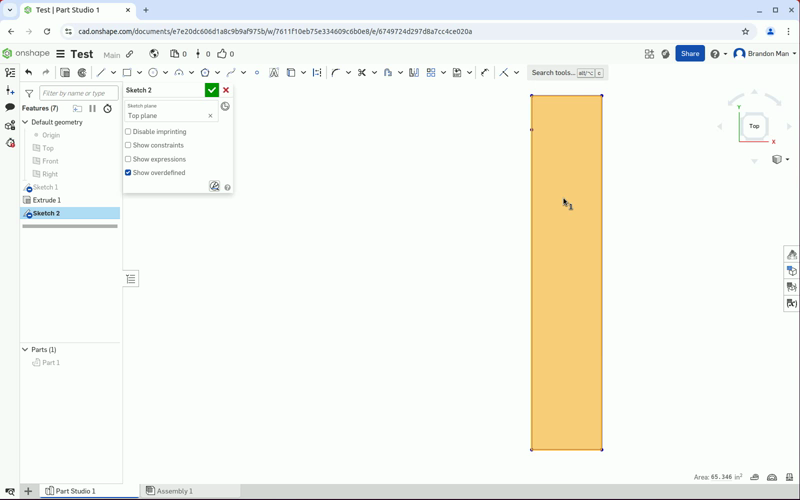
scroll(-6)
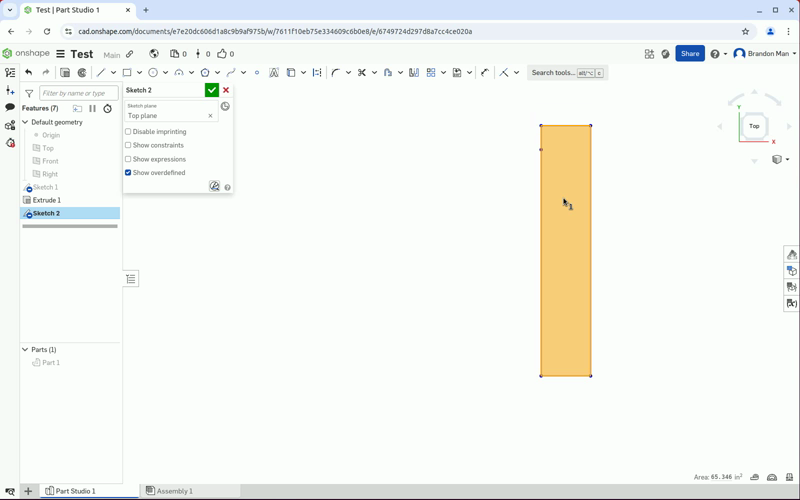
scroll(-6)
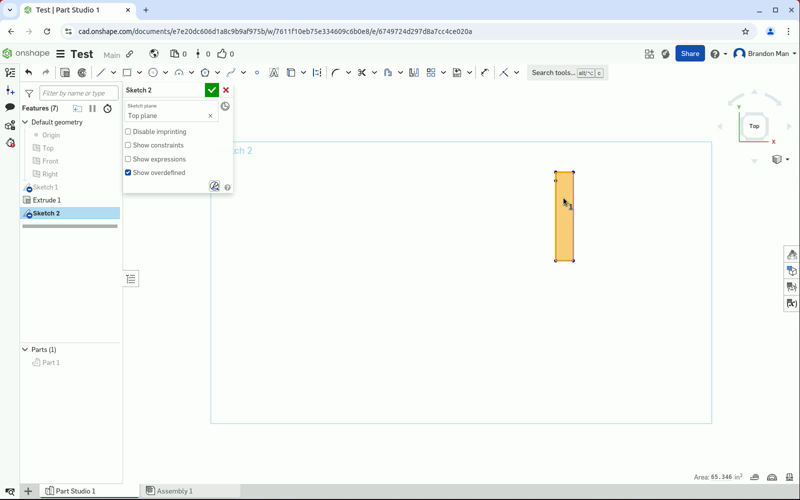
mouse_move(73, 352)
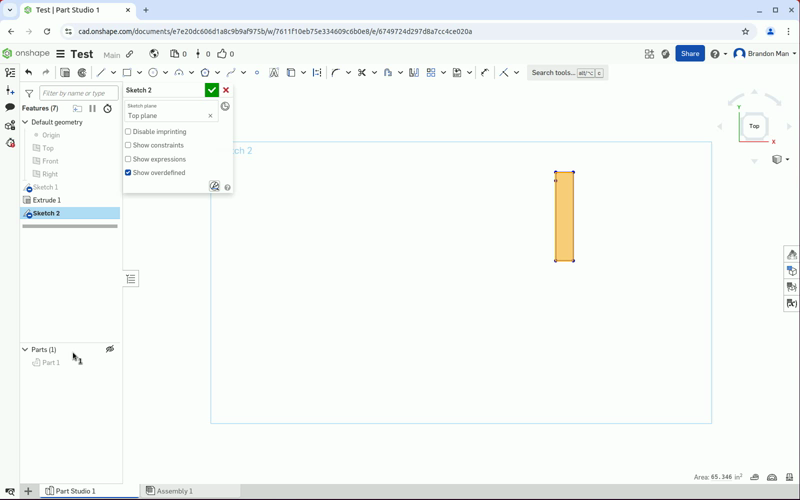
key(shift+y)
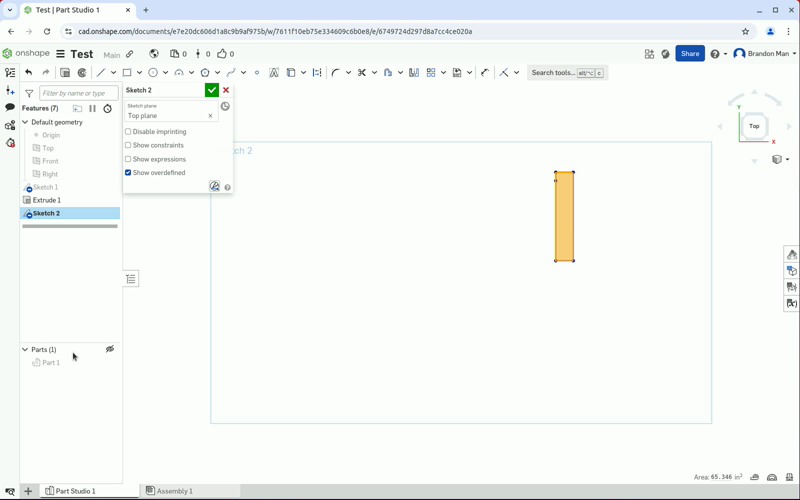
key(shift+e)
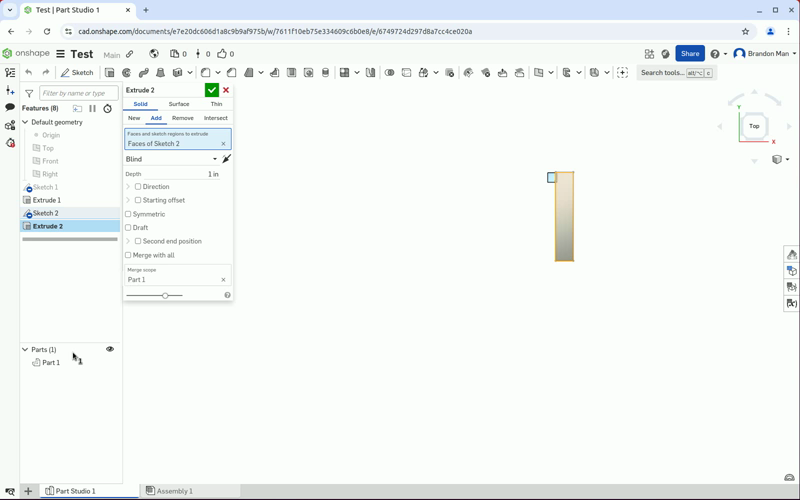
mouse_move(143, 106)
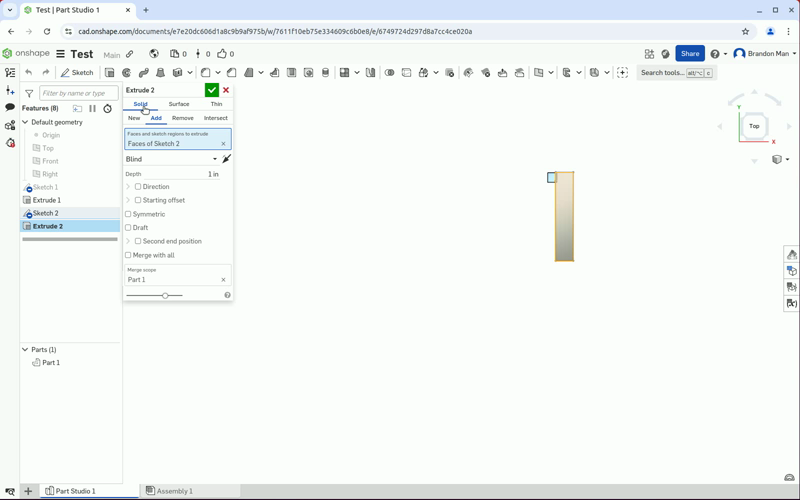
click(143, 106)
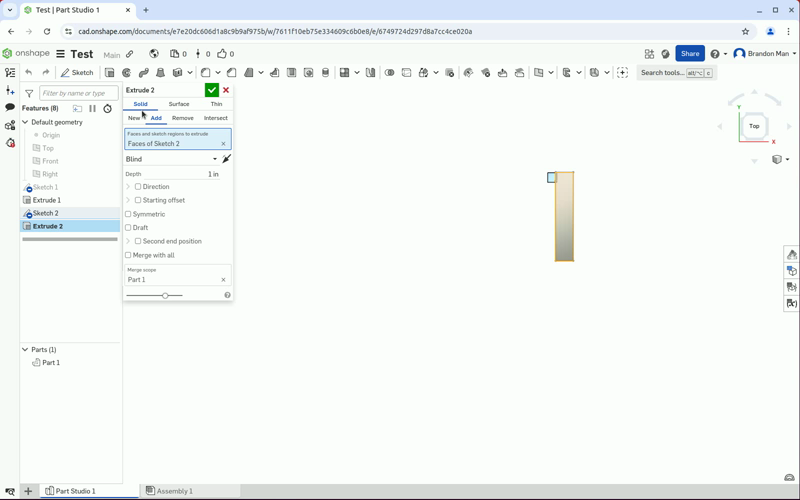
mouse_move(137, 120)
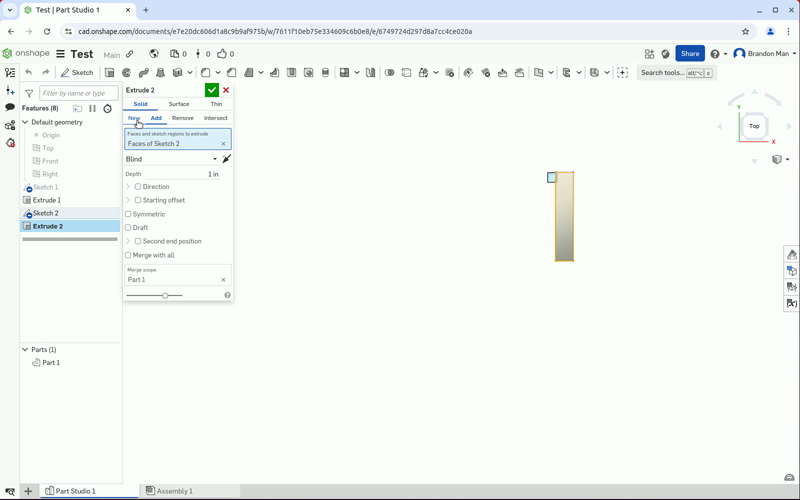
click(137, 120)
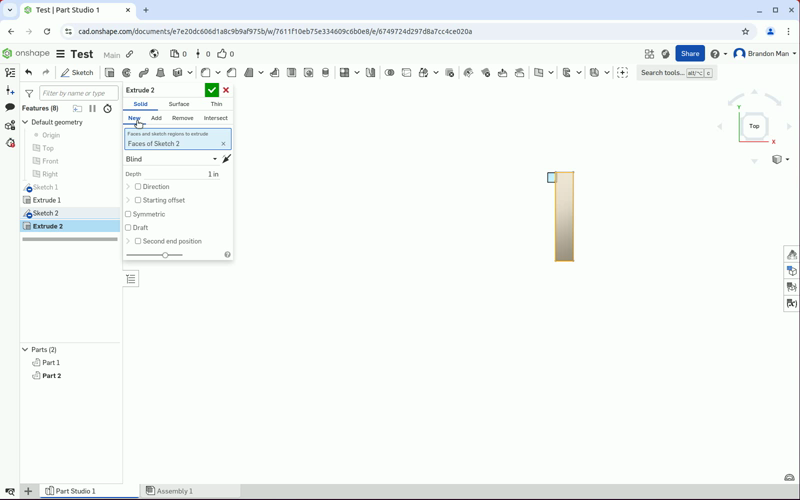
key(tab, 4)
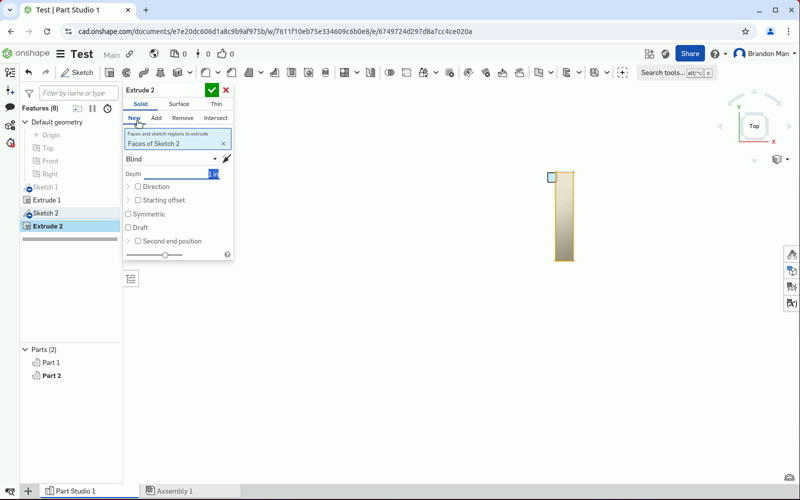
text(38.514)
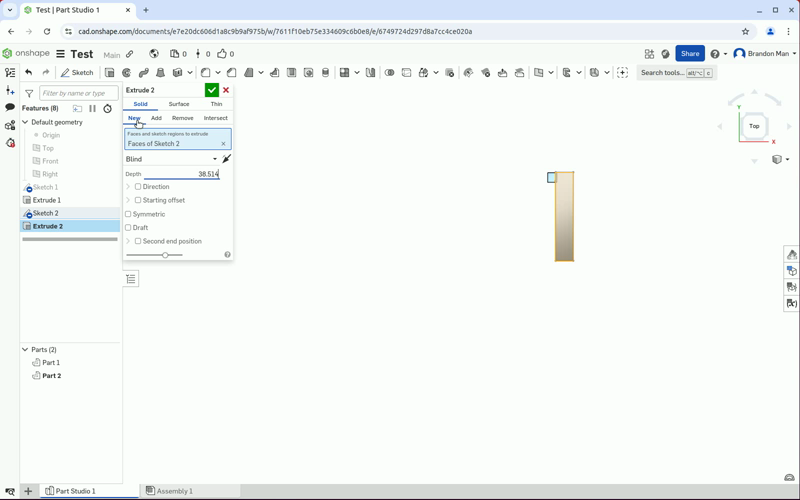
key(tab, 3)
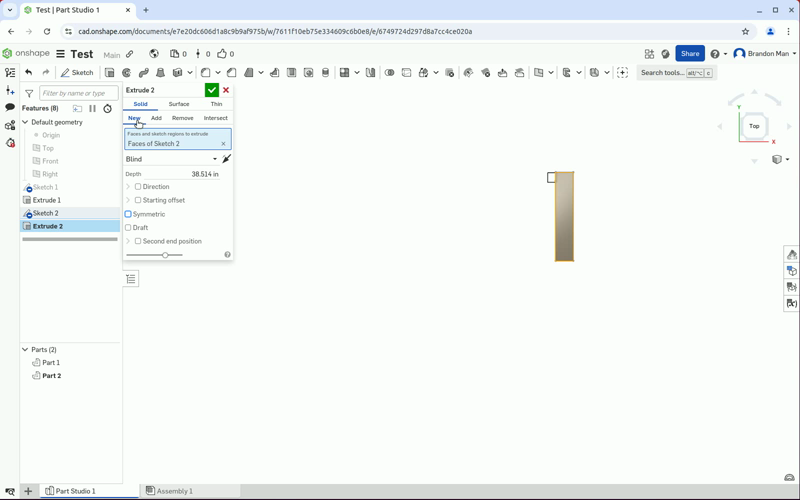
key(space)
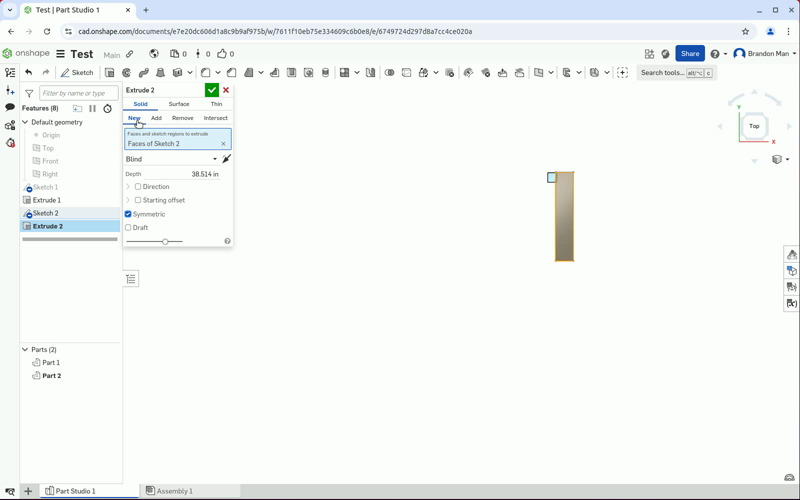
key(enter)
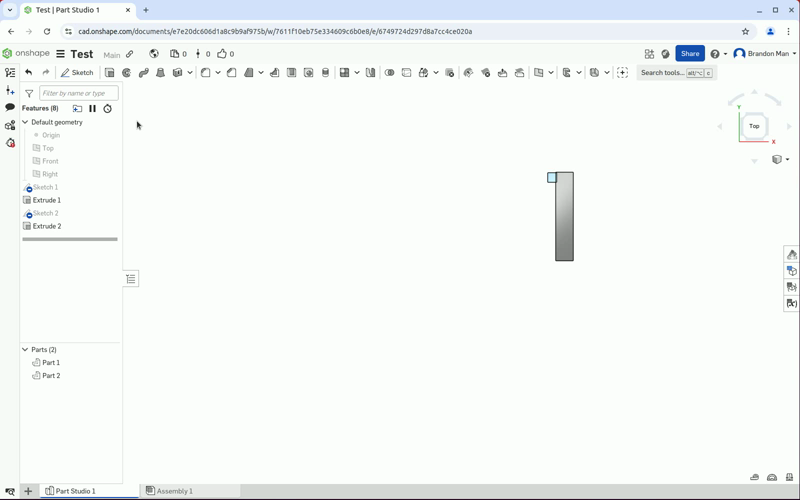
key(shift+h)
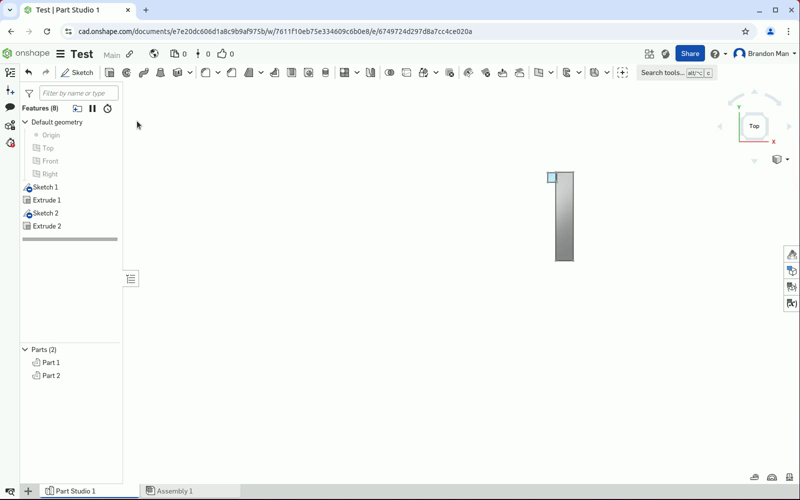
key(shift+h)
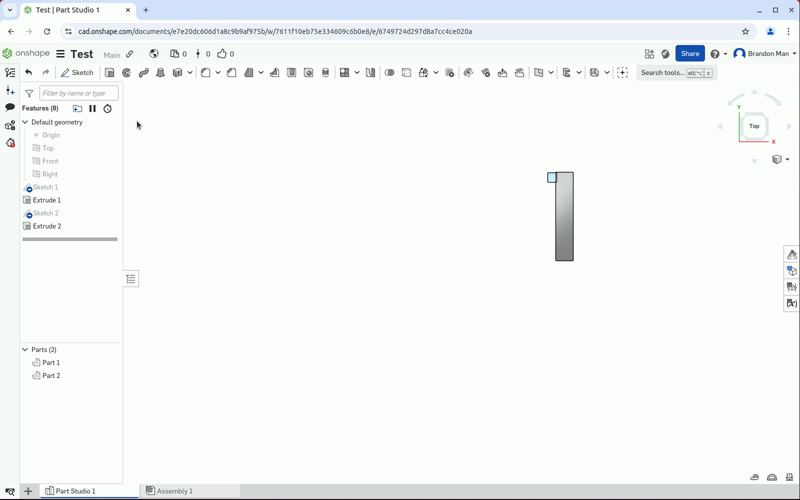
mouse_move(73, 189)
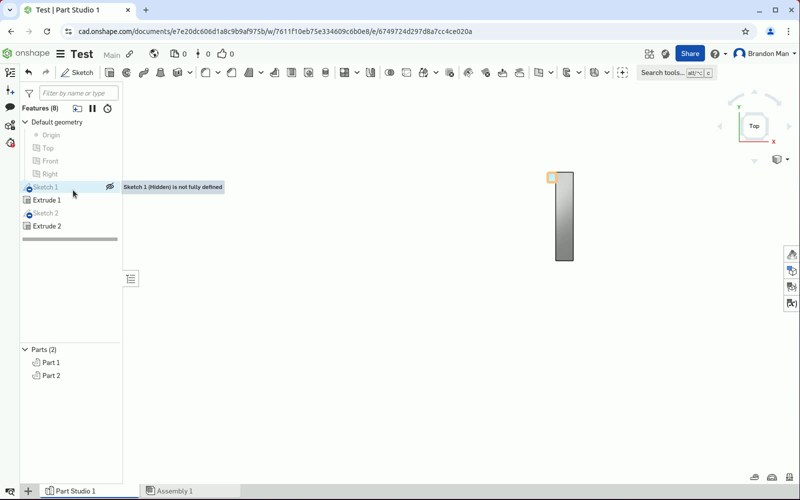
click(73, 189)
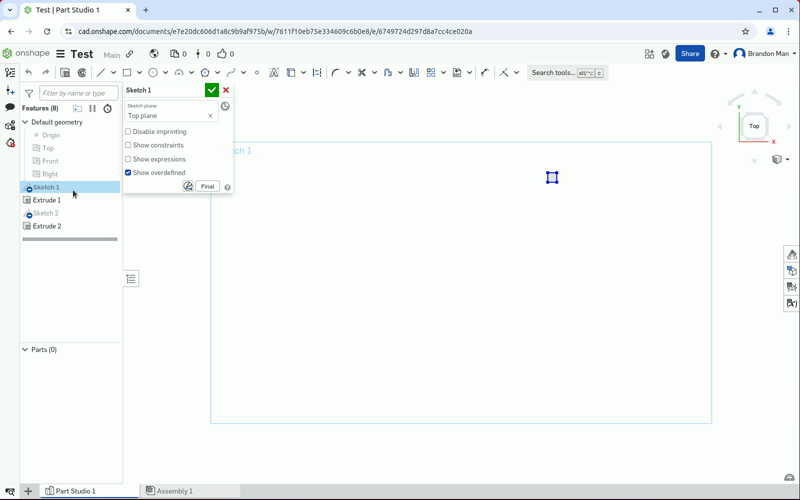
mouse_move(229, 92)
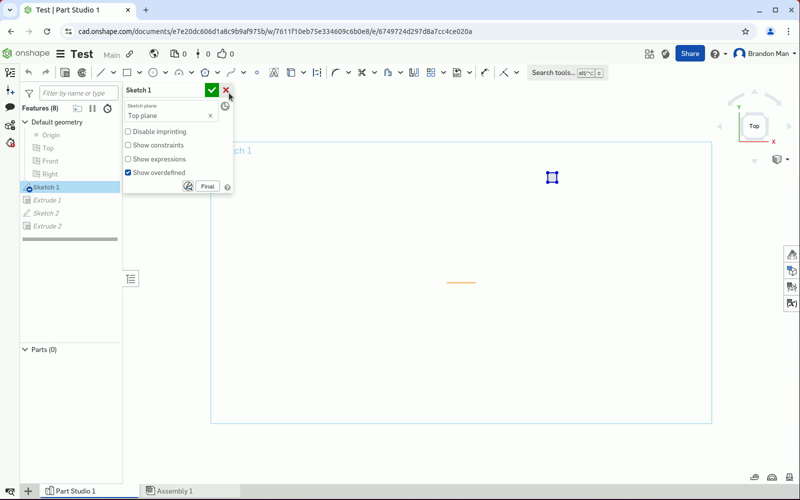
click(229, 92)
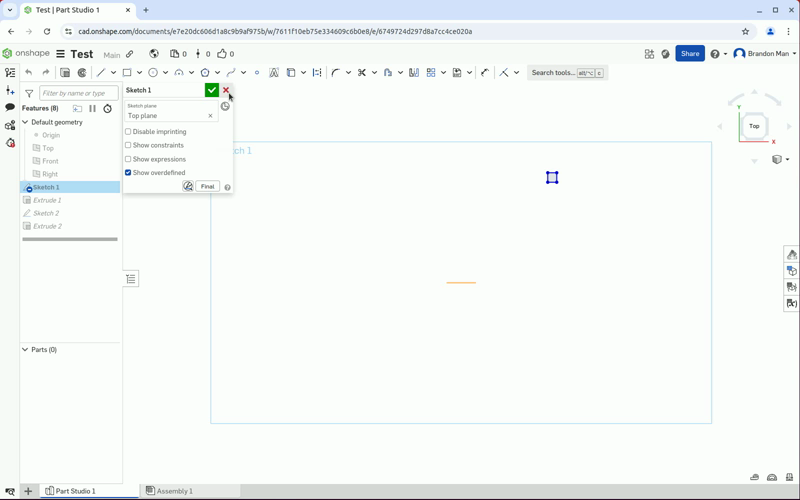
key(shift+s)
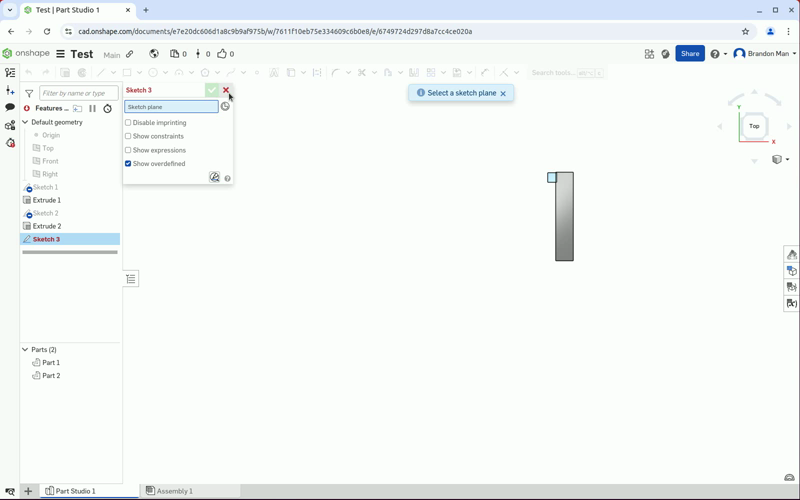
mouse_move(73, 150)
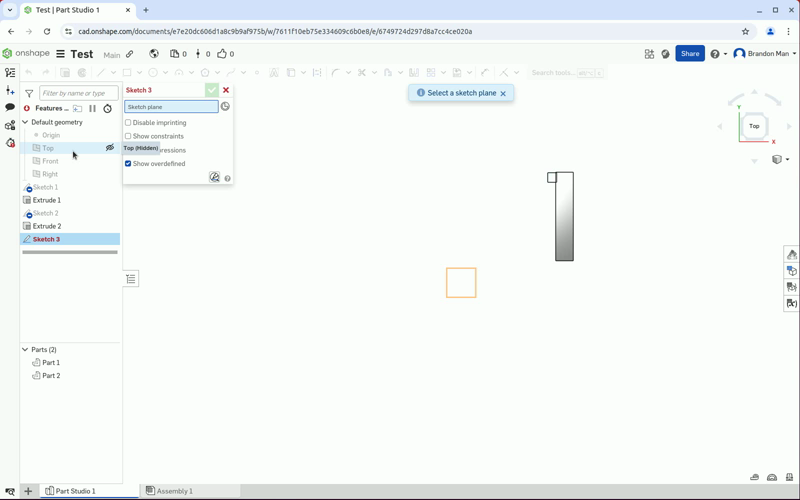
click(73, 150)
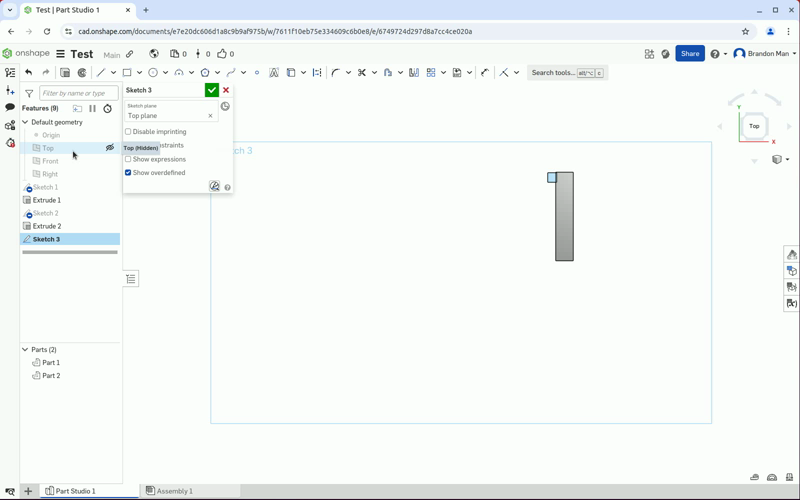
mouse_move(73, 352)
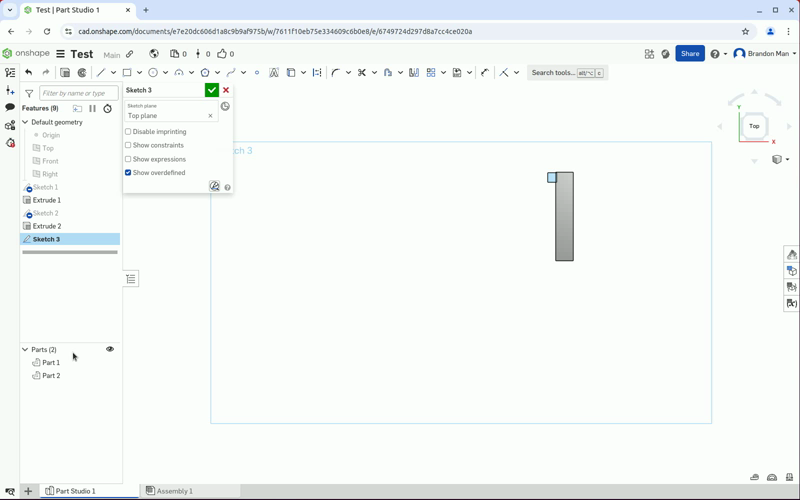
key(y)
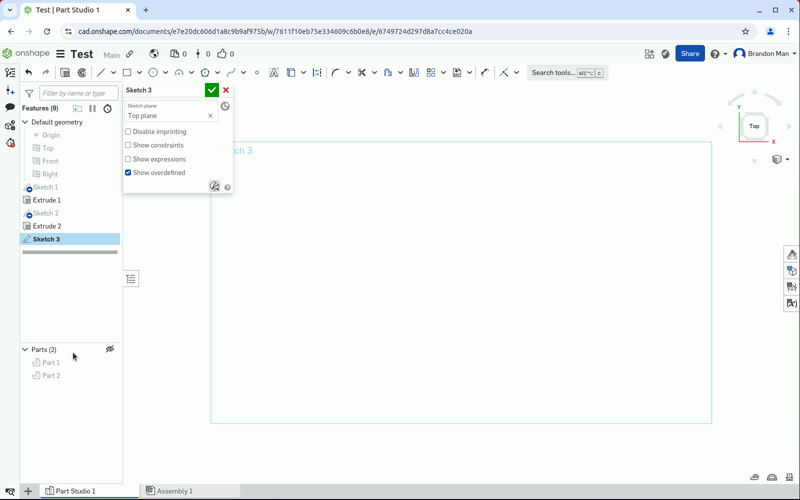
key(l)
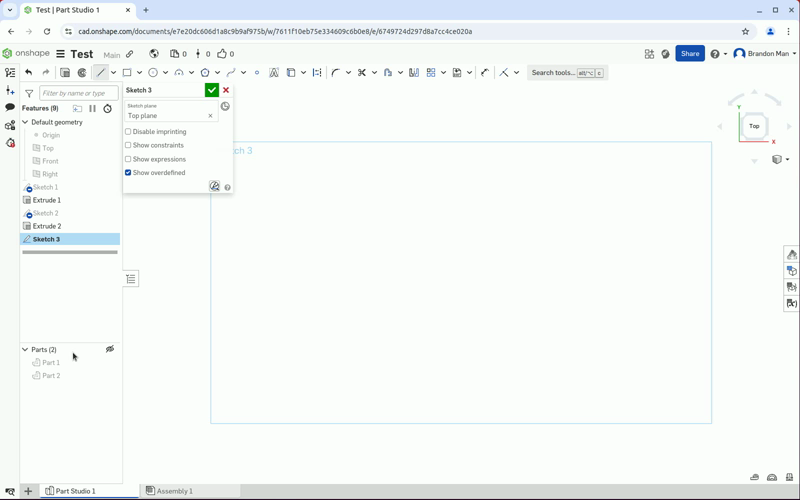
key_down(shift)
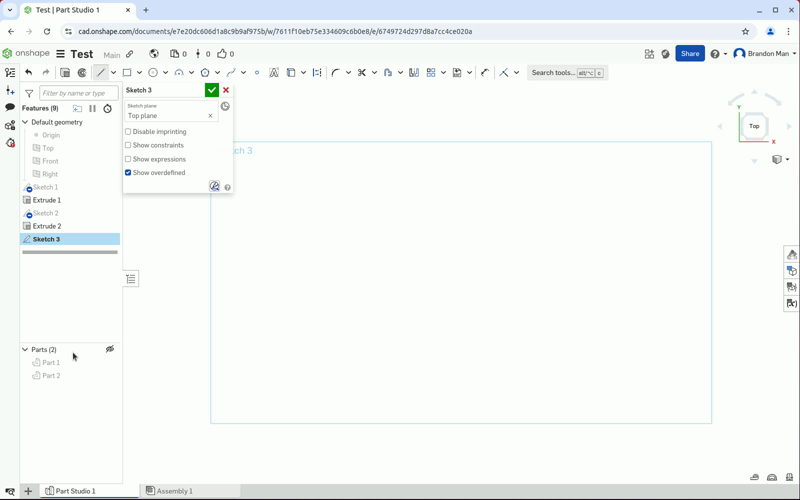
mouse_move(365, 182)
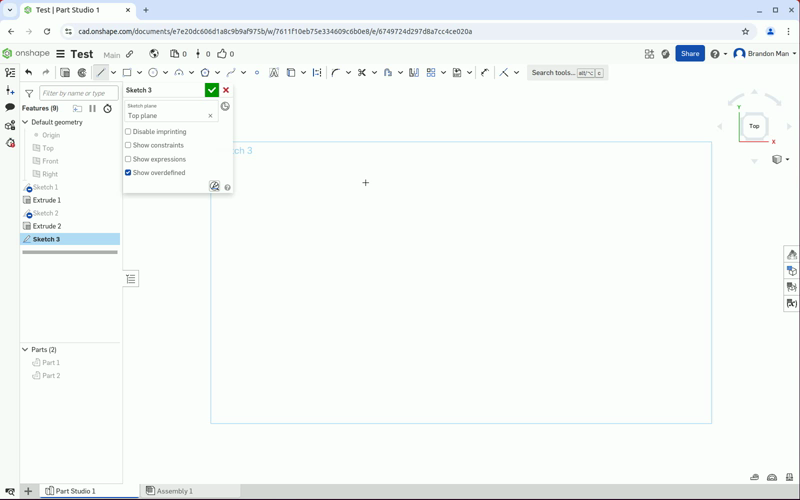
click(365, 182)
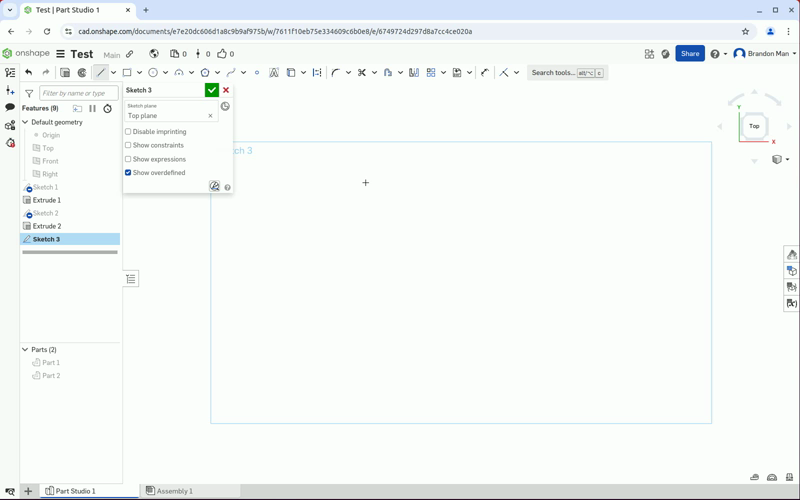
key_up(shift)
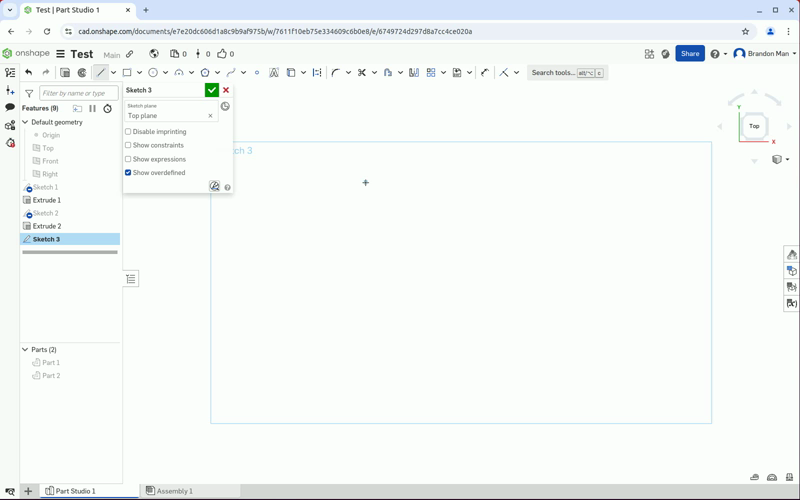
key_down(shift)
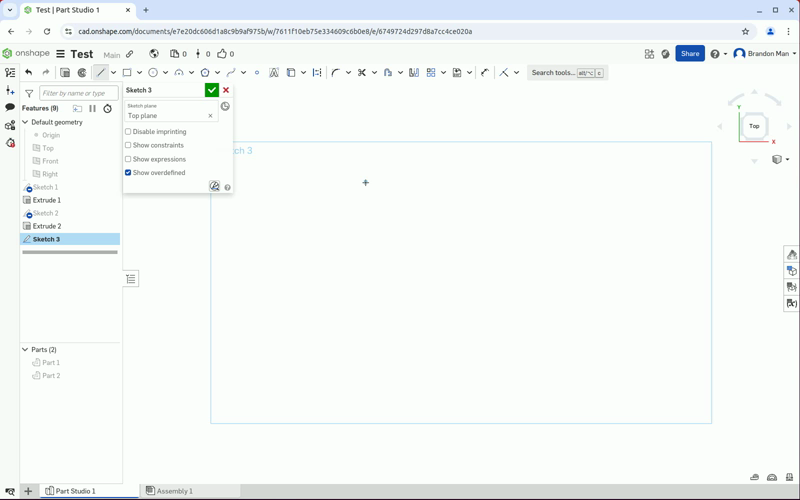
mouse_move(395, 182)
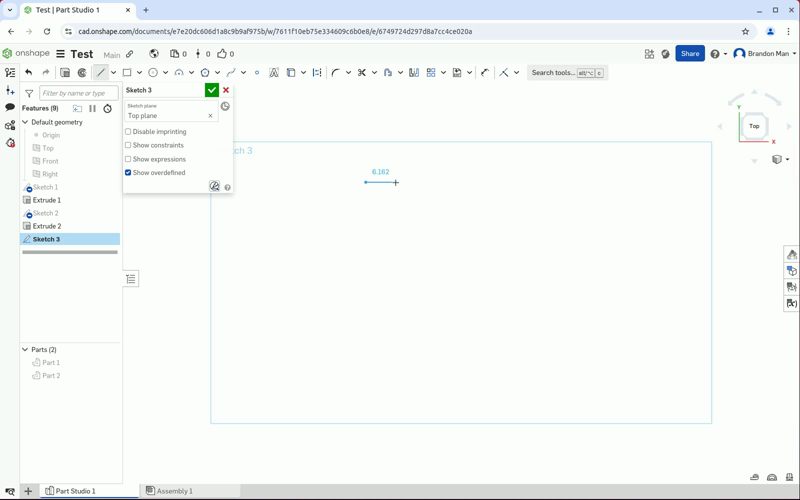
mouse_move(374, 182)
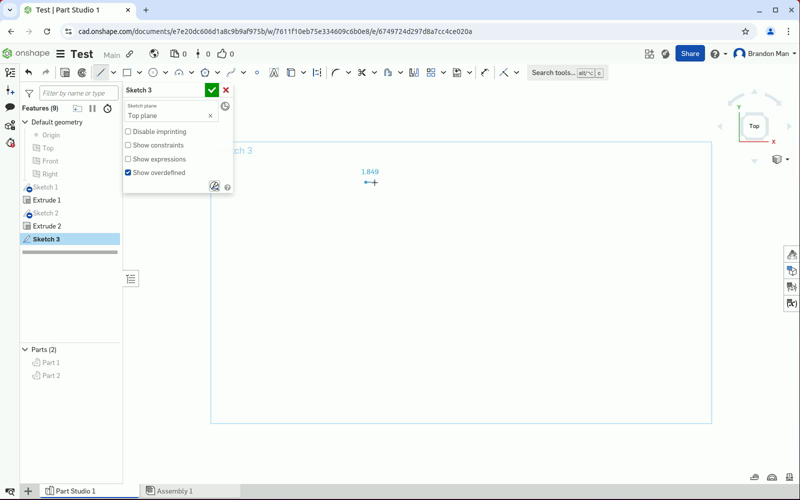
click(374, 182)
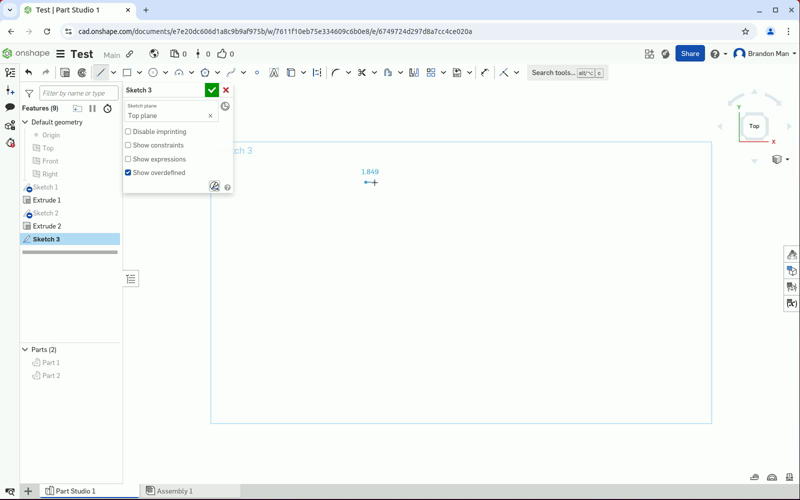
key_up(shift)
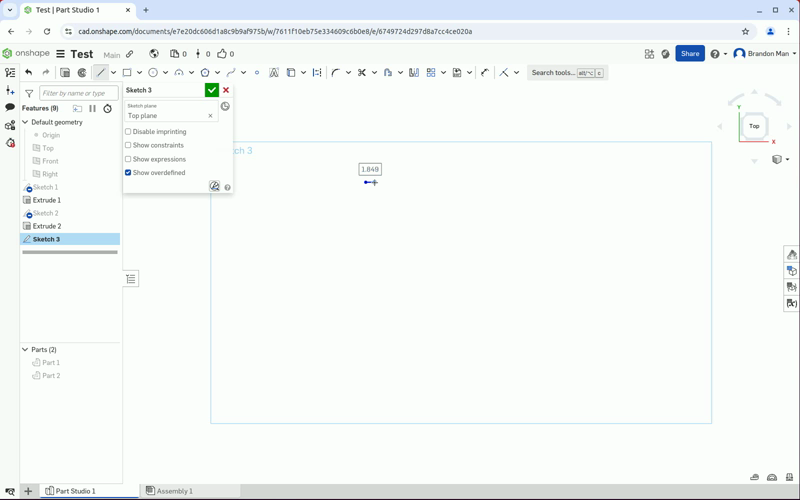
key_down(shift)
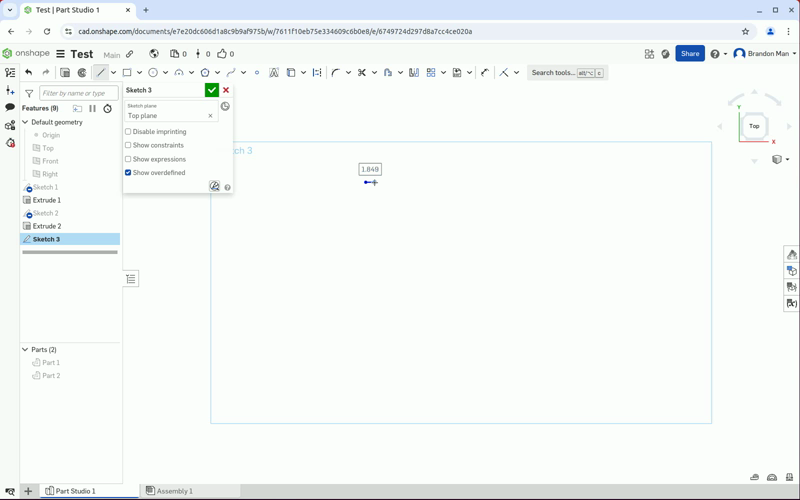
mouse_move(404, 182)
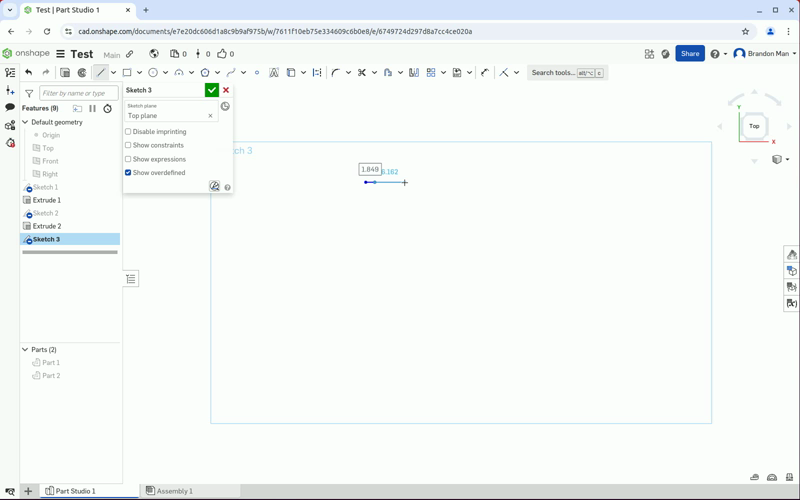
mouse_move(374, 172)
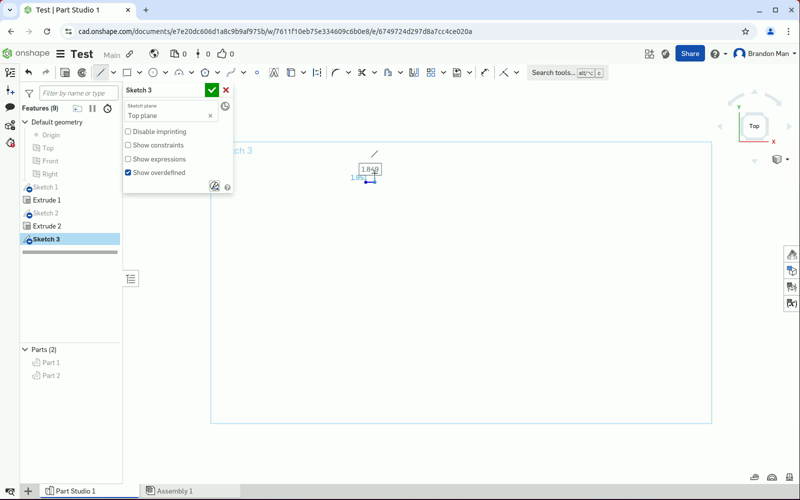
click(374, 172)
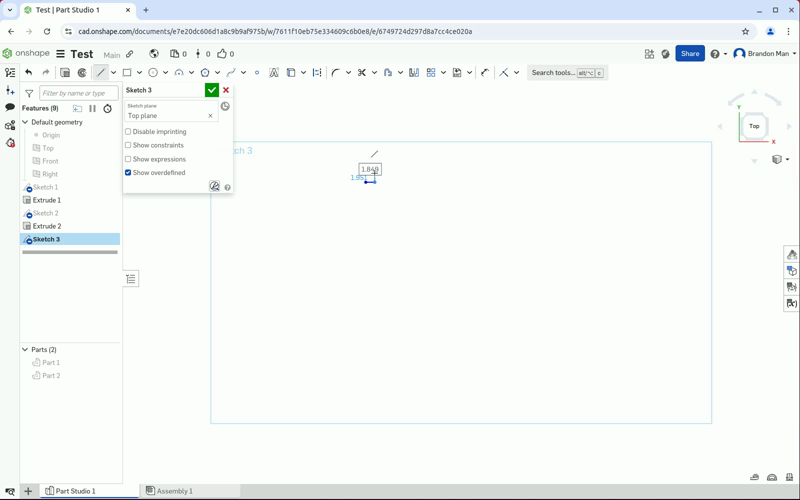
key_up(shift)
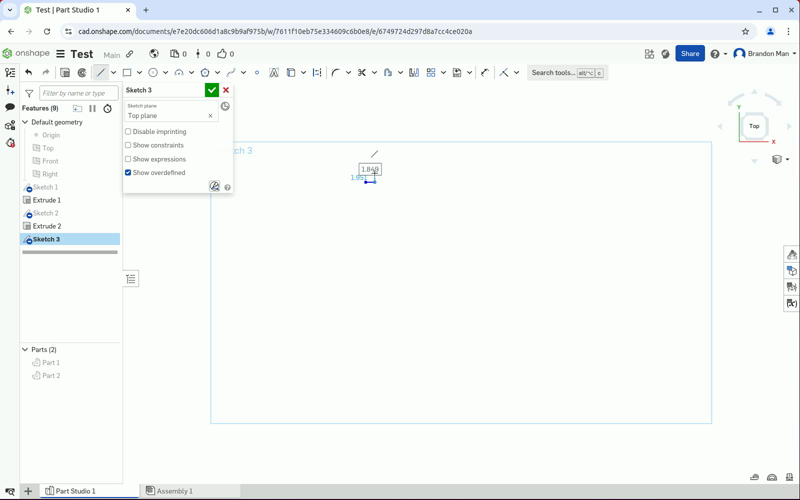
key_down(shift)
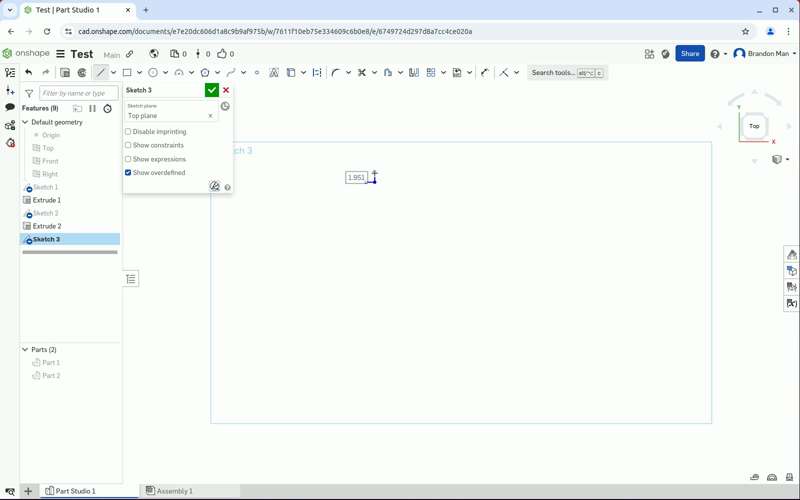
mouse_move(404, 172)
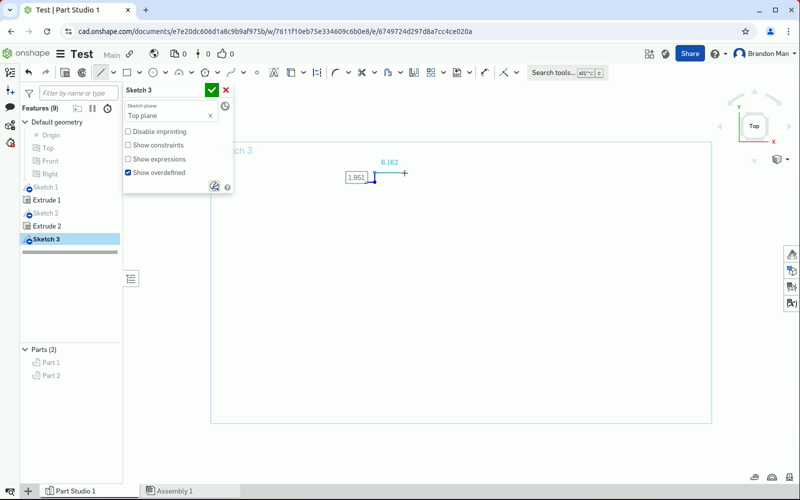
mouse_move(365, 172)
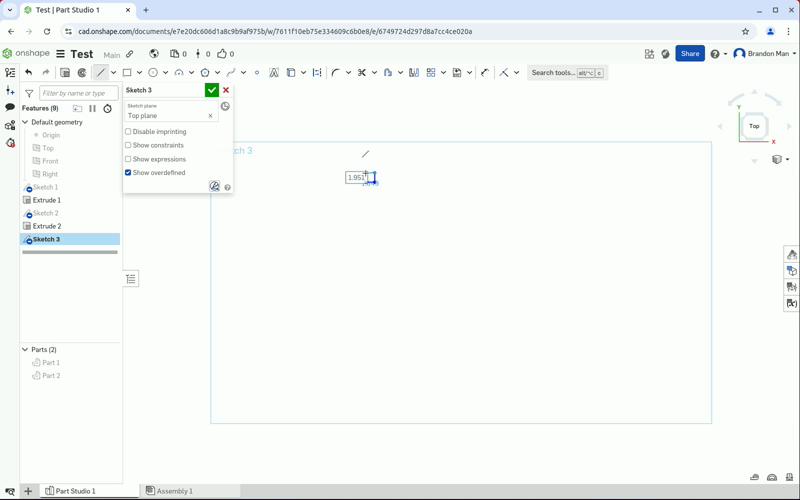
click(365, 172)
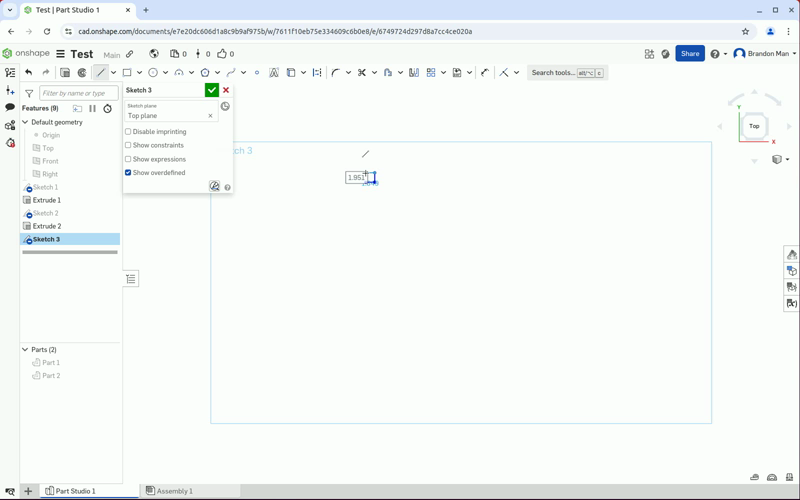
key_up(shift)
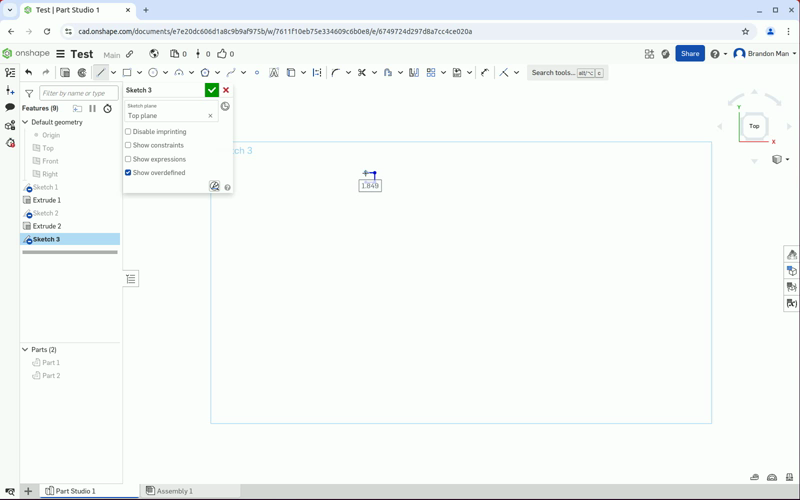
mouse_move(395, 172)
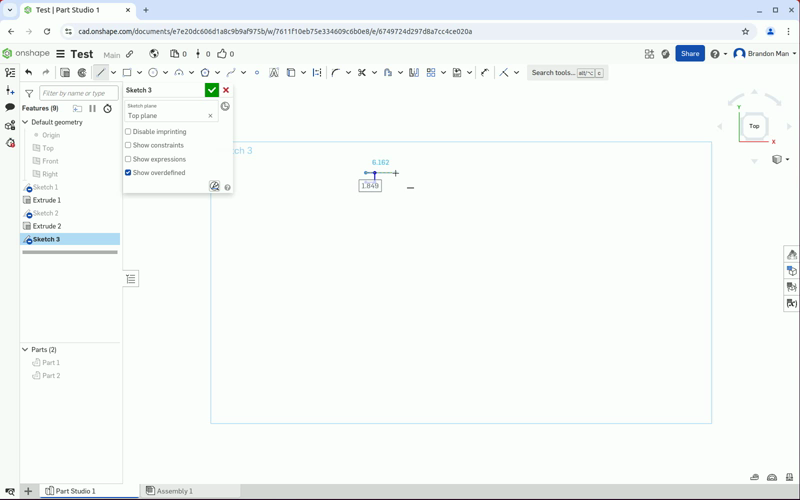
key_down(shift)
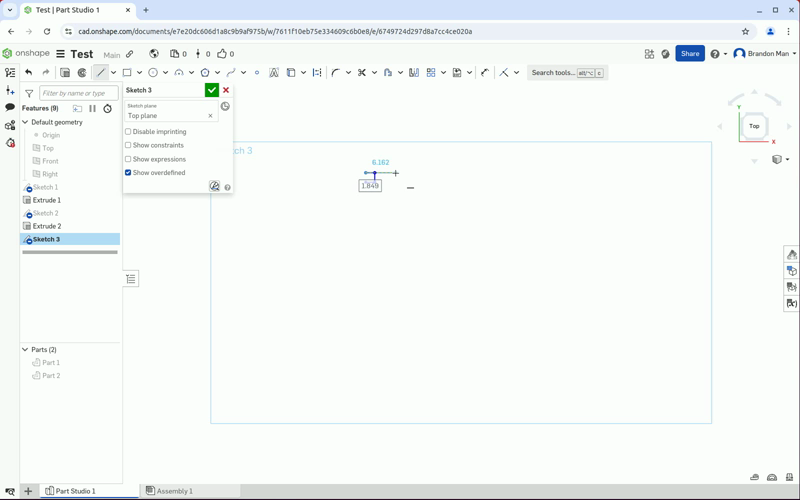
mouse_move(365, 182)
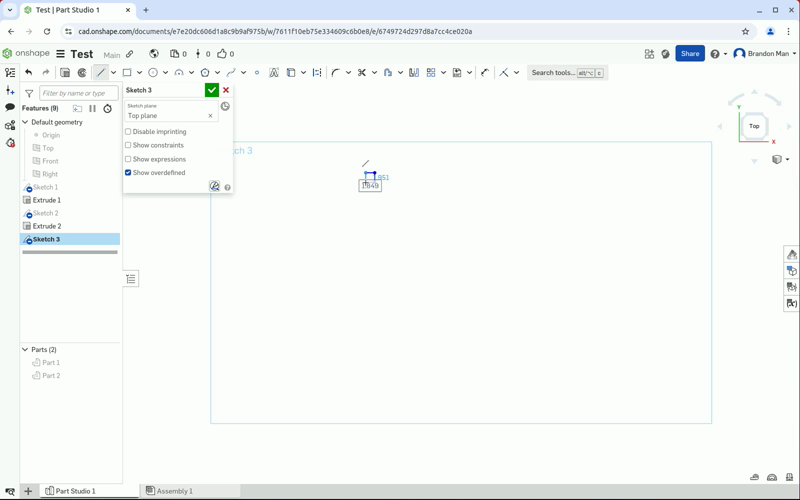
key_up(shift)
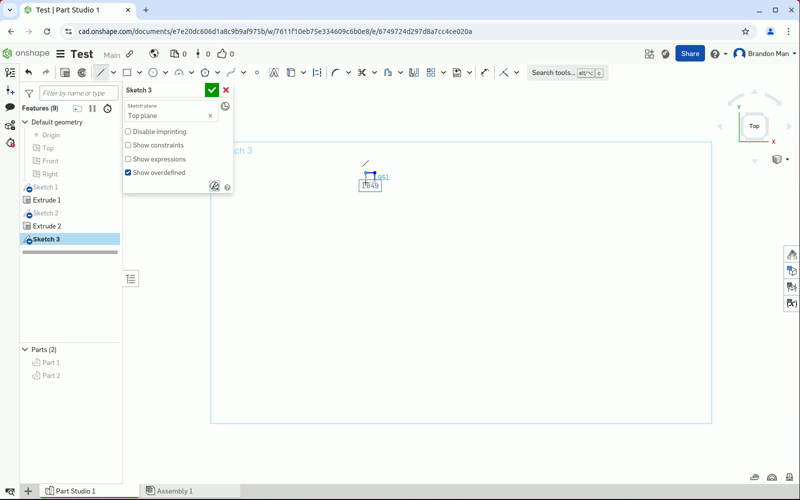
click(365, 182)
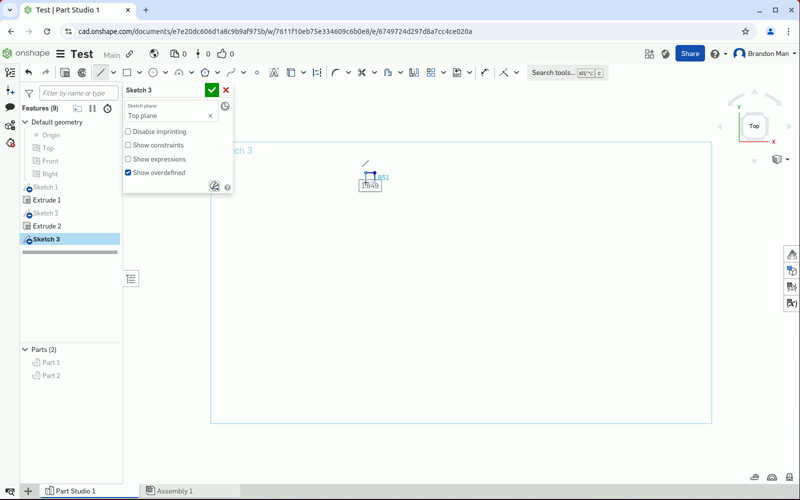
key(esc)
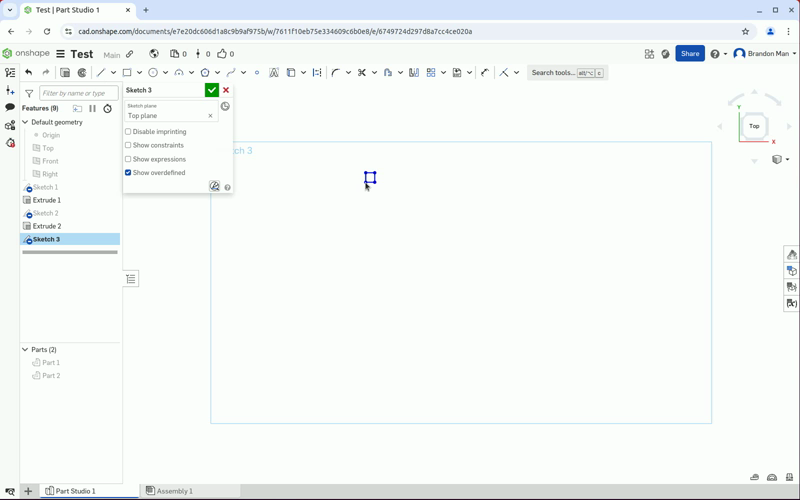
mouse_move(370, 180)
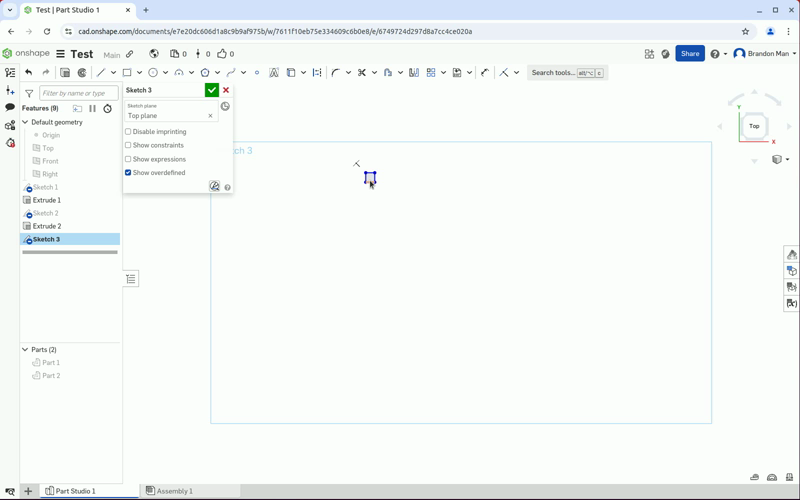
scroll(6)
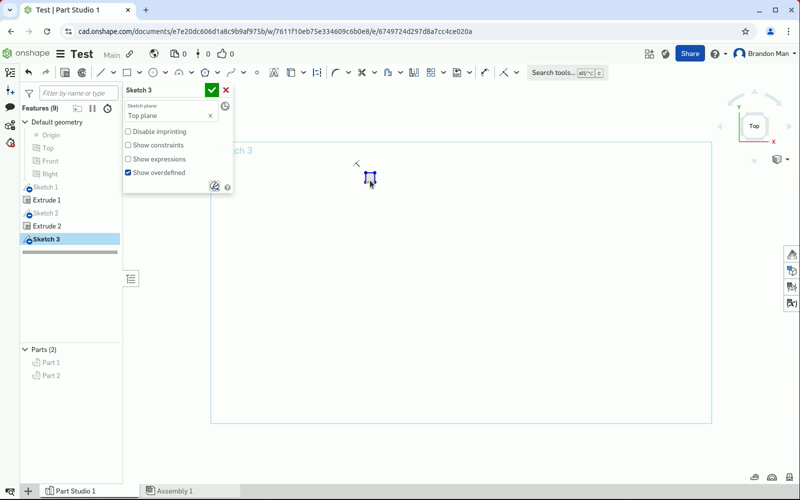
scroll(6)
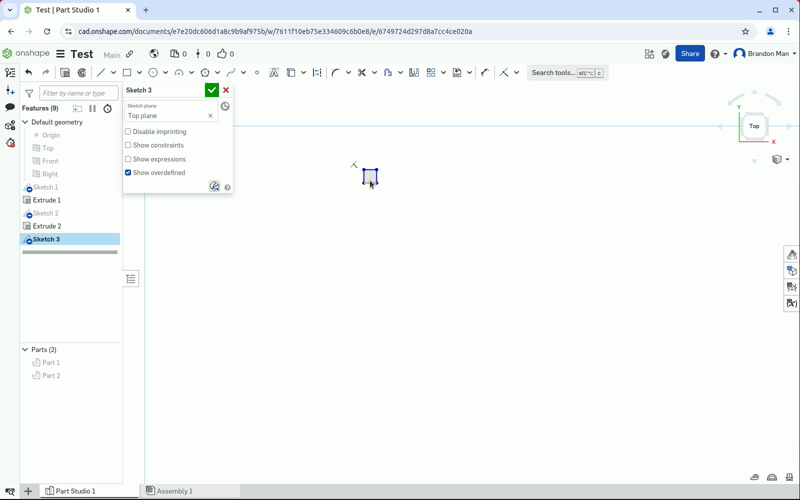
scroll(6)
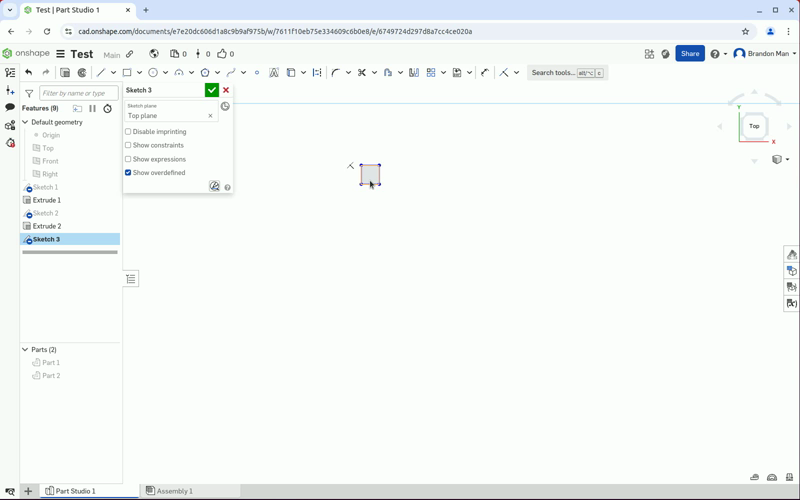
scroll(6)
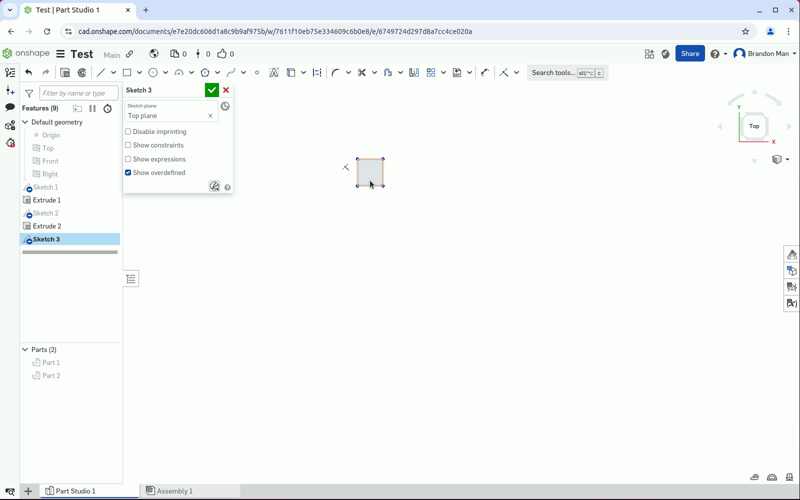
scroll(6)
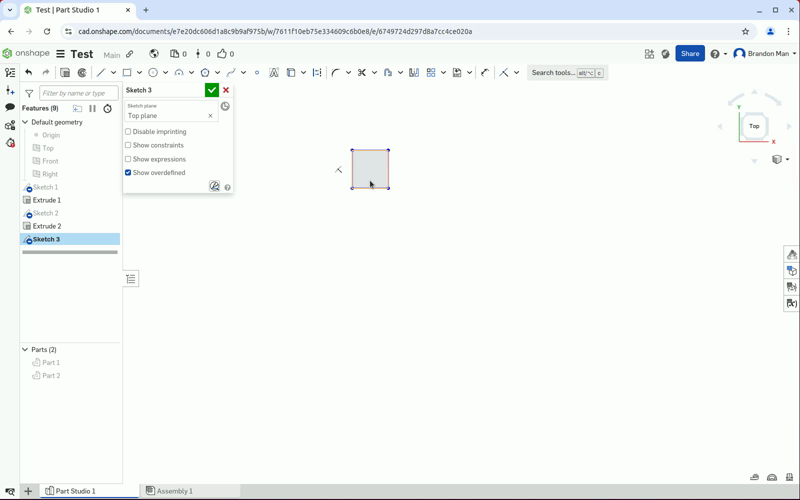
scroll(6)
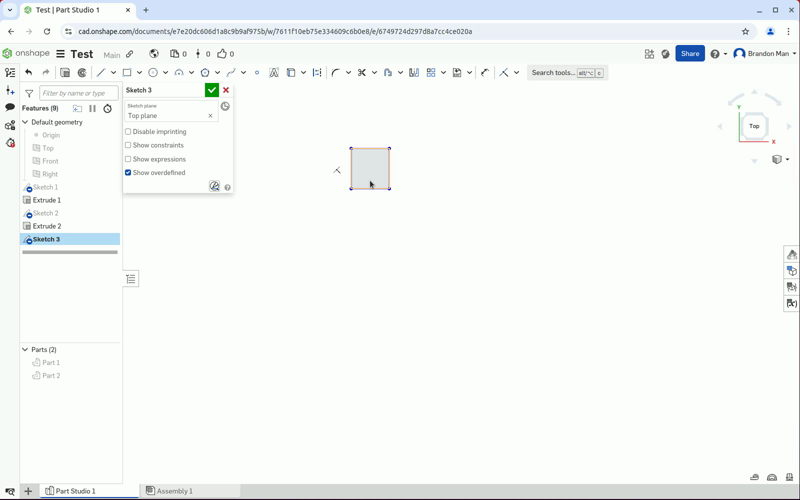
scroll(6)
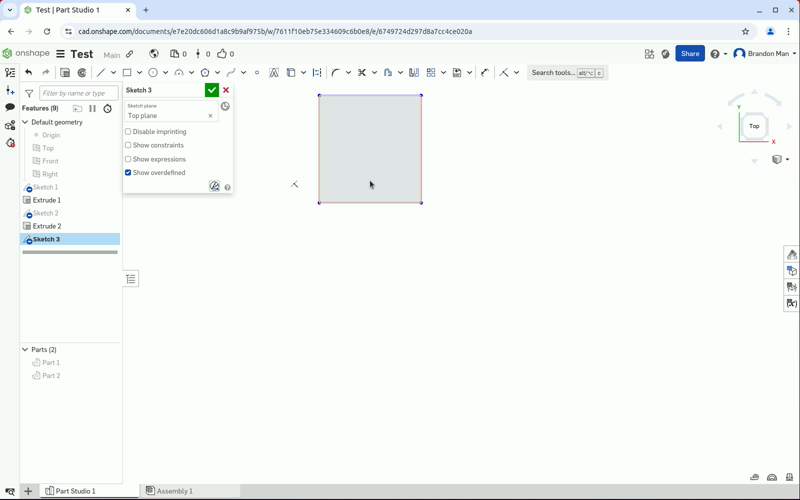
click(370, 180)
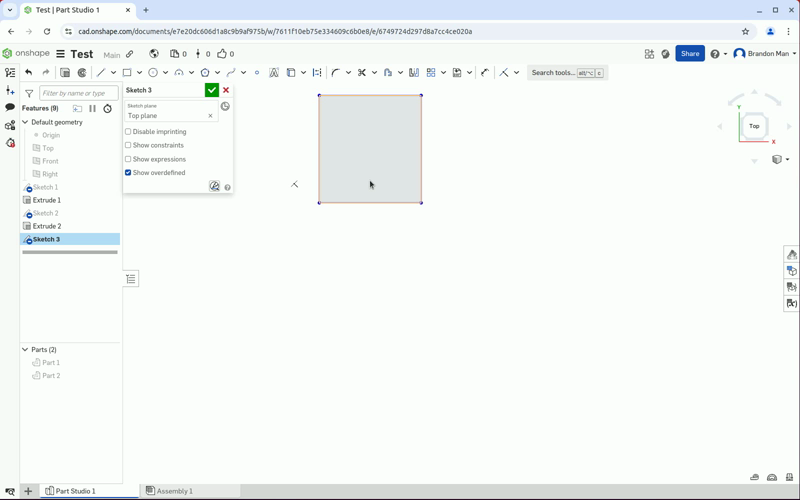
scroll(-6)
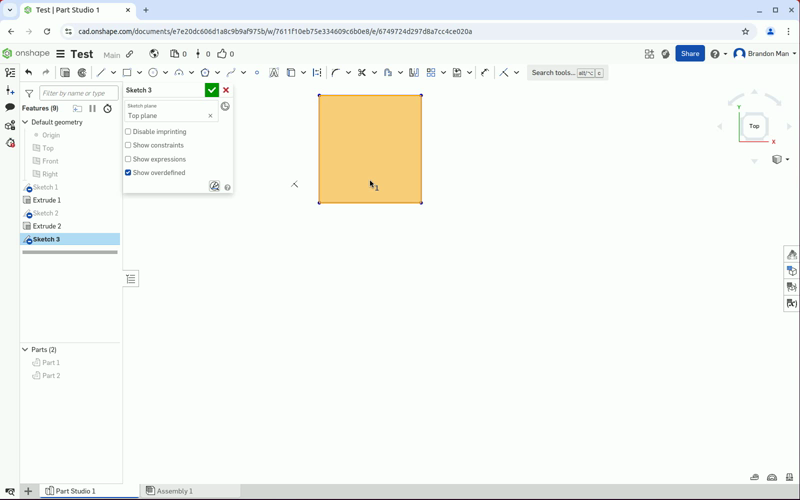
scroll(-6)
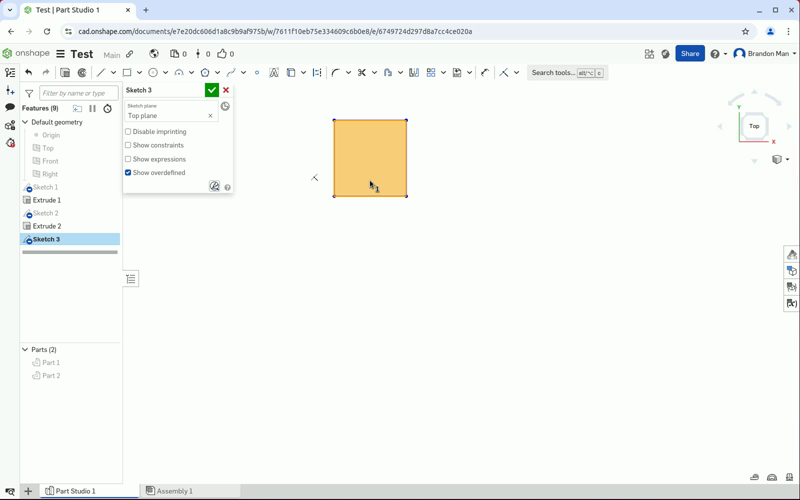
scroll(-6)
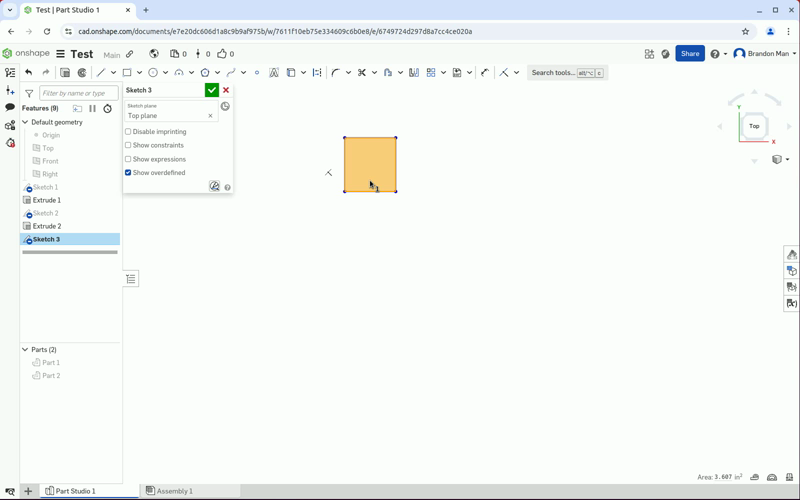
scroll(-6)
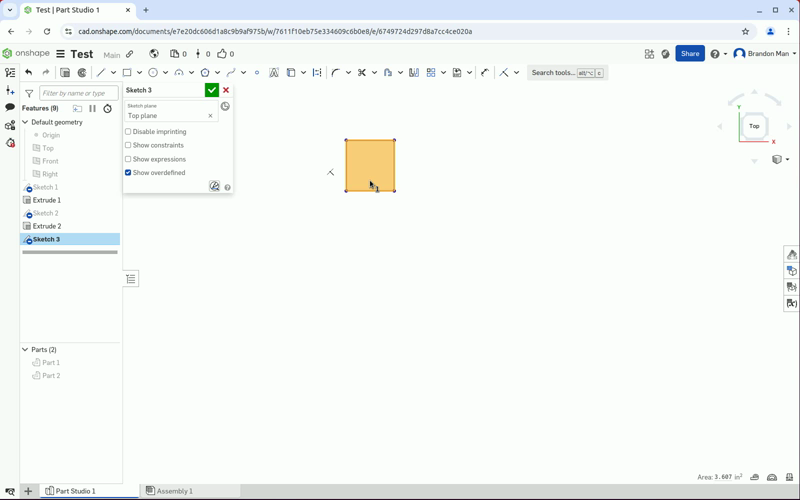
scroll(-6)
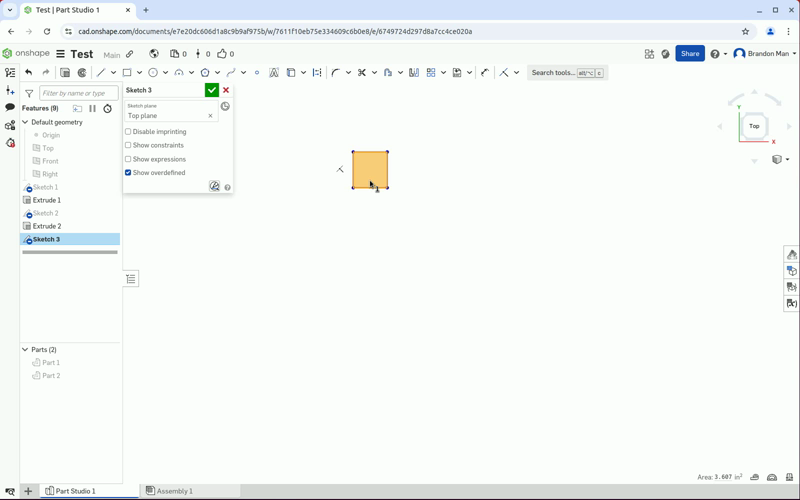
scroll(-6)
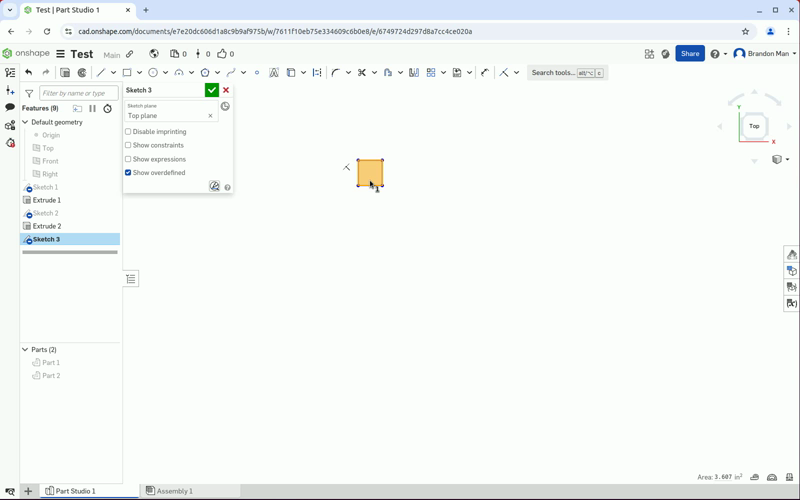
scroll(-6)
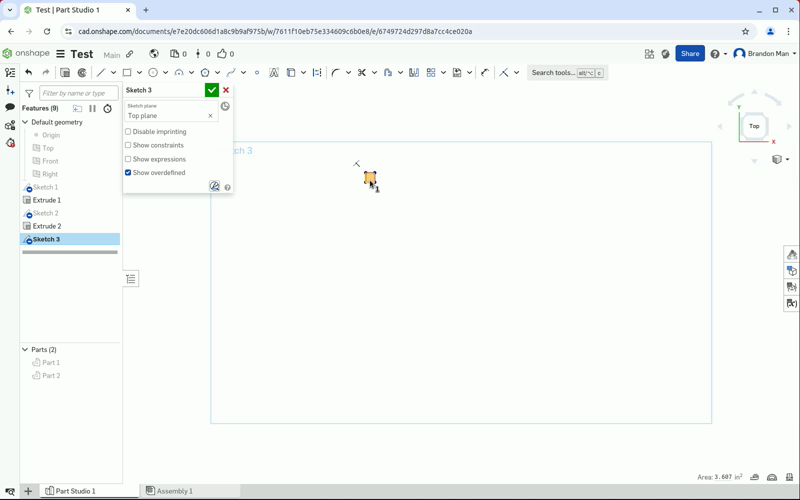
mouse_move(73, 352)
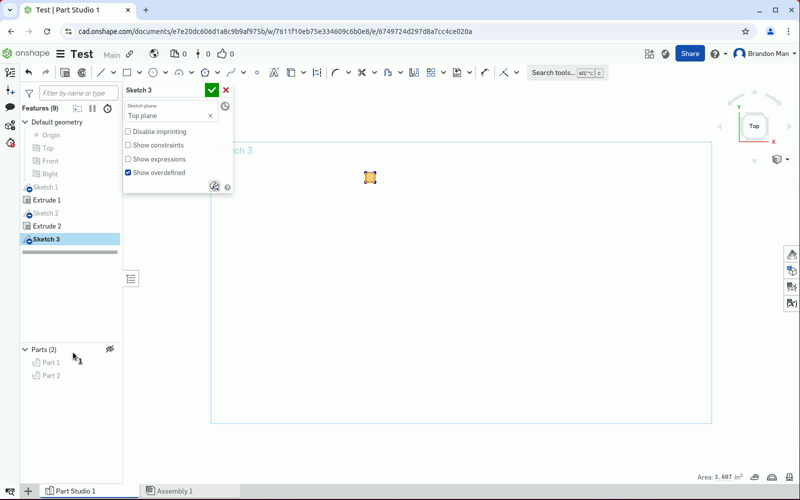
key(shift+y)
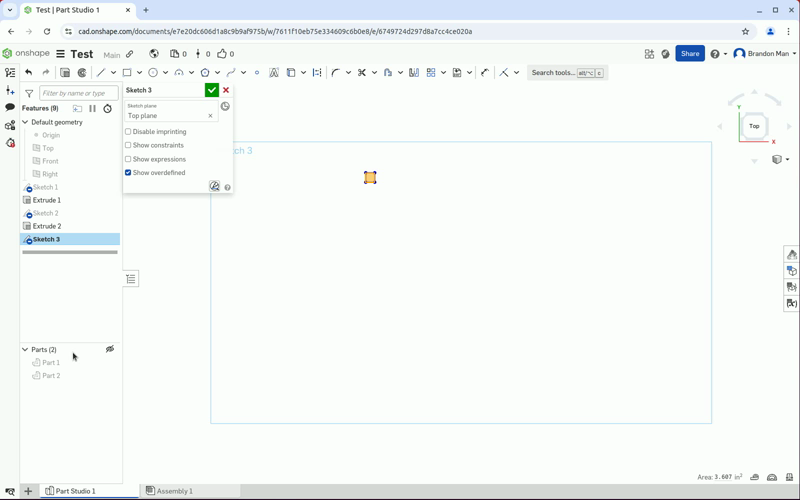
key(shift+e)
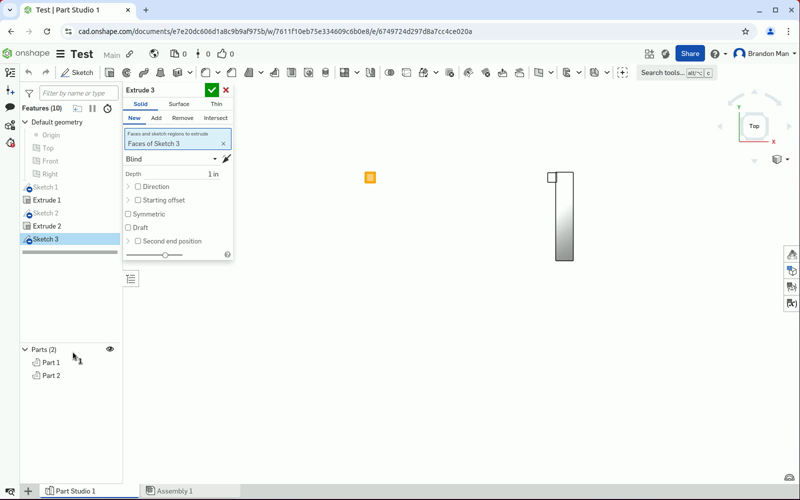
mouse_move(143, 106)
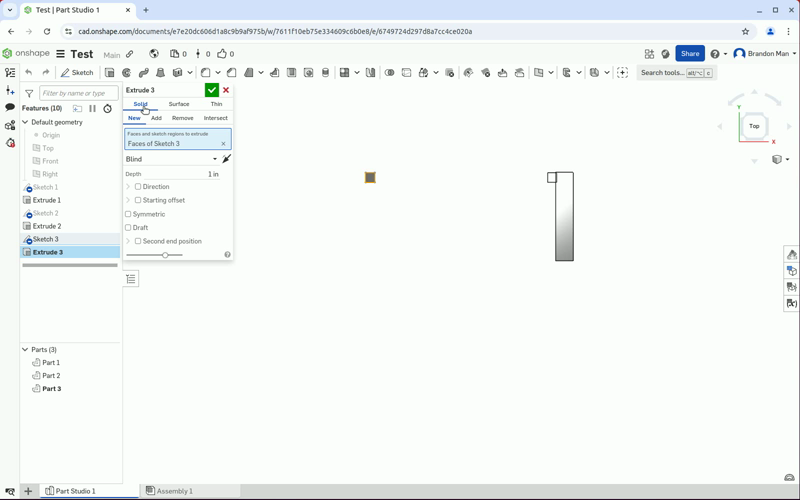
click(143, 106)
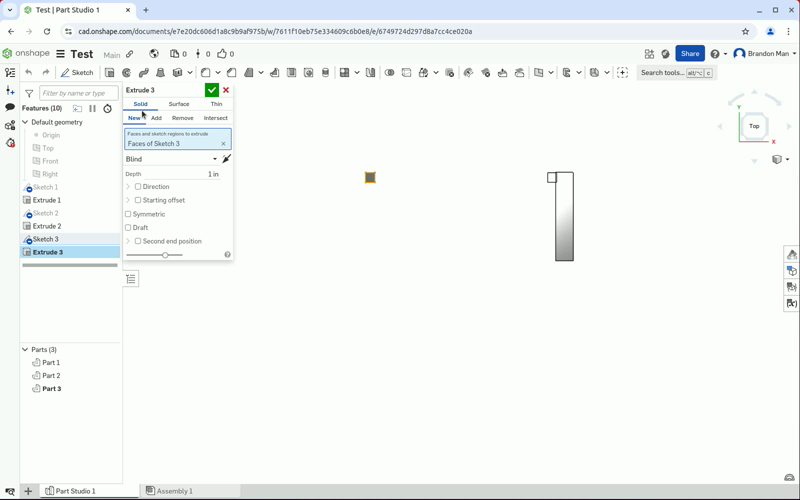
mouse_move(137, 120)
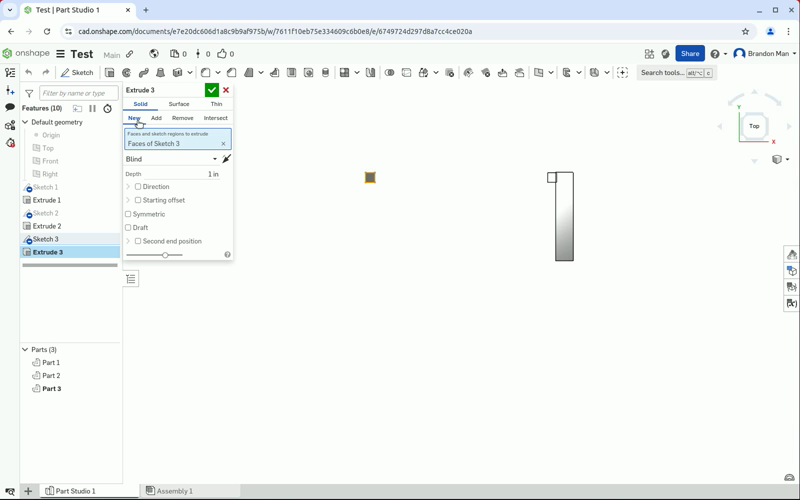
click(137, 120)
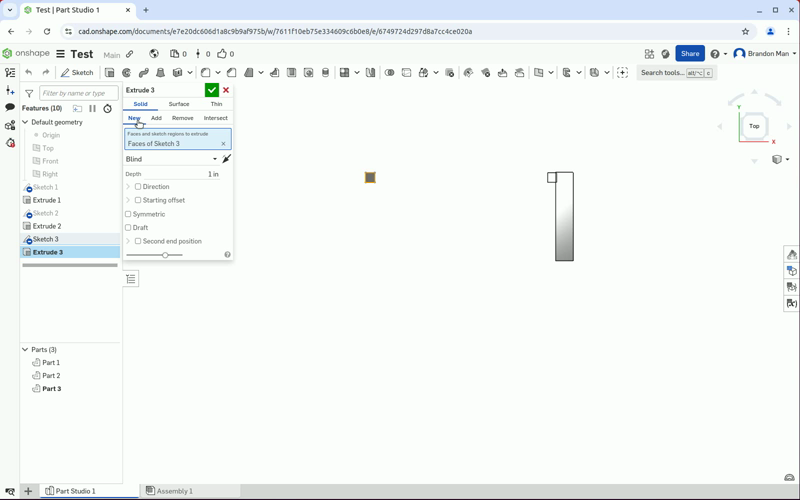
key(tab, 4)
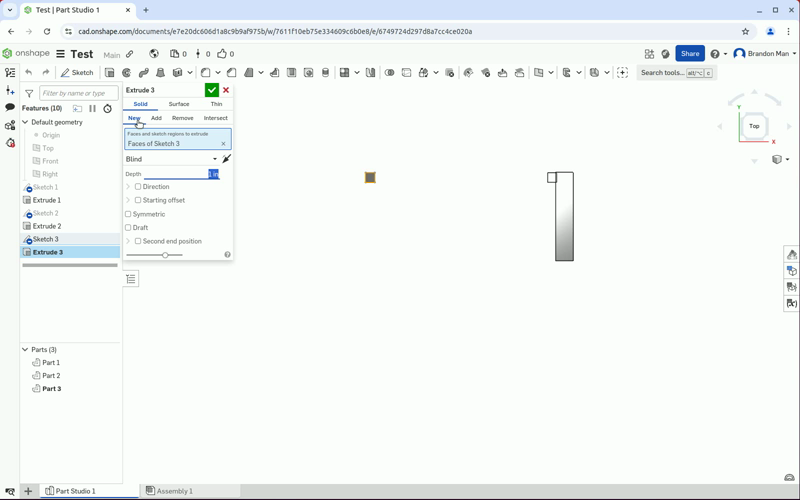
text(38.514)
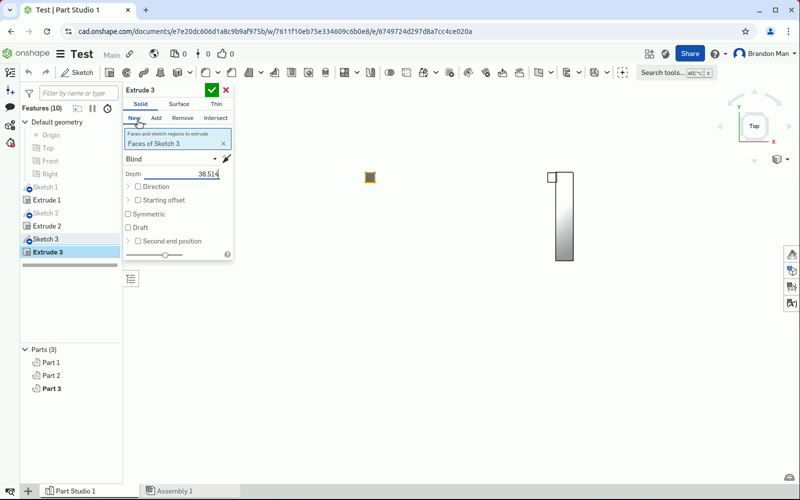
key(tab, 3)
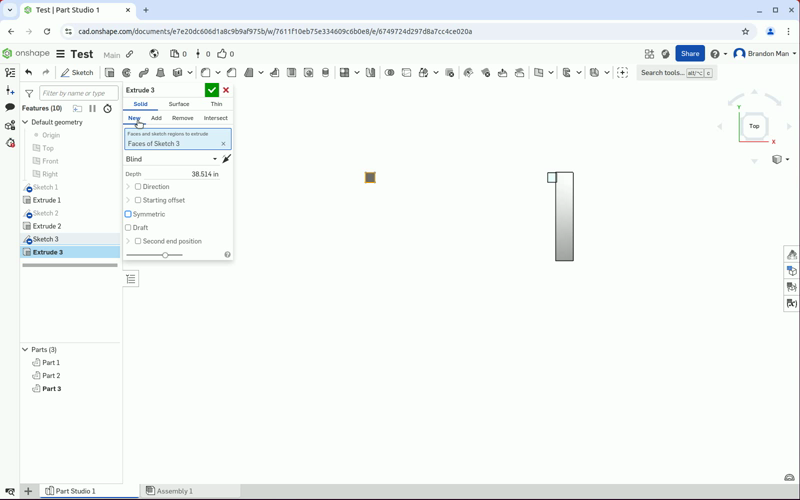
key(space)
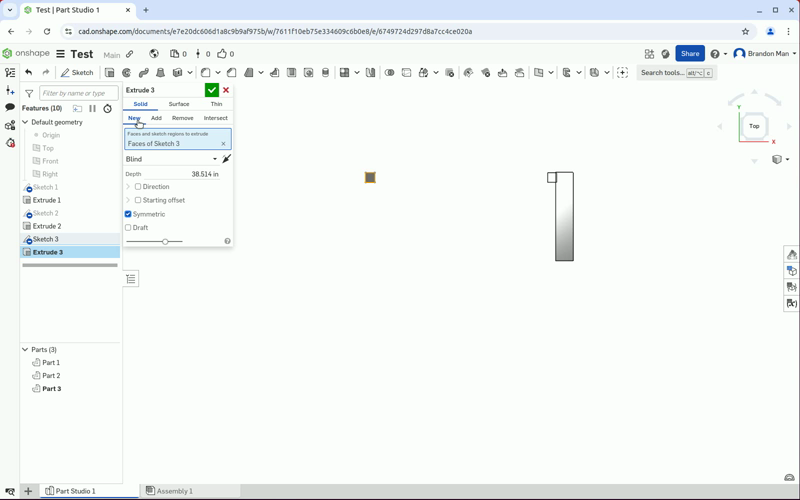
key(enter)
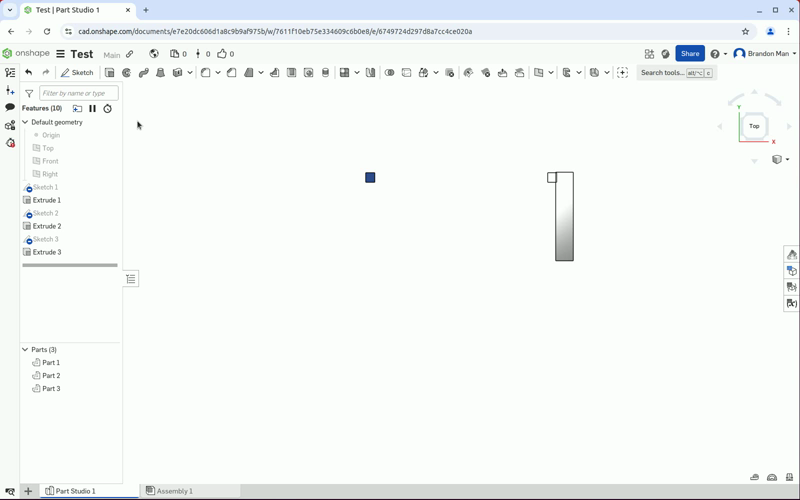
key(shift+h)
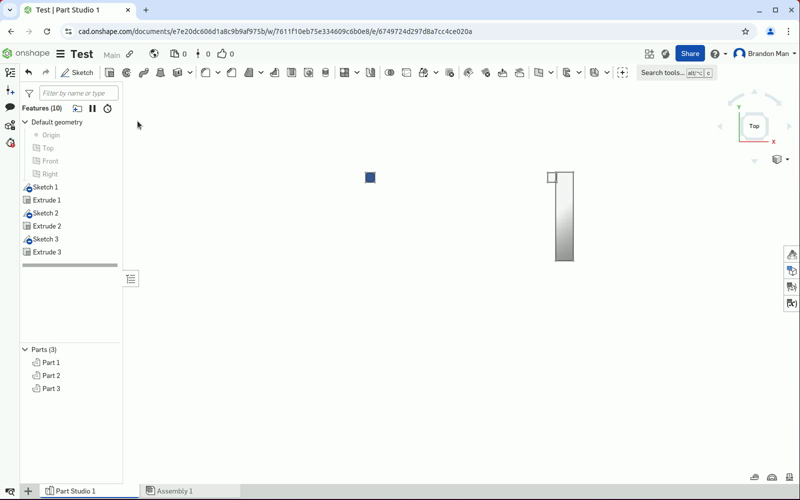
key(shift+h)
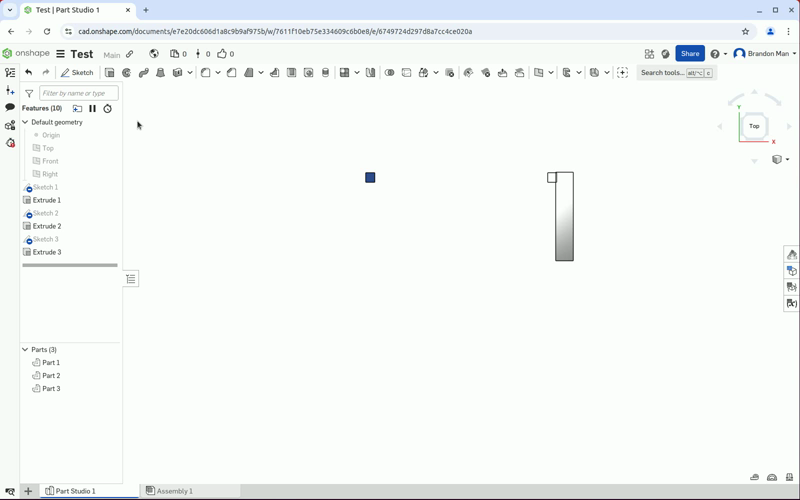
mouse_move(73, 189)
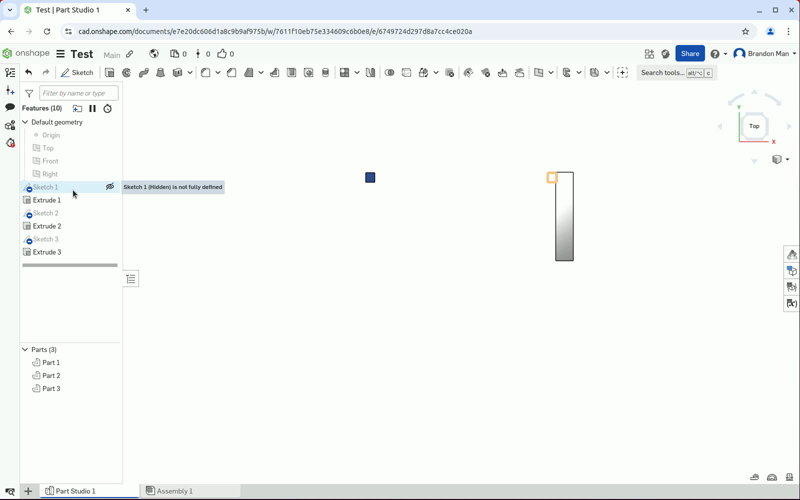
click(73, 189)
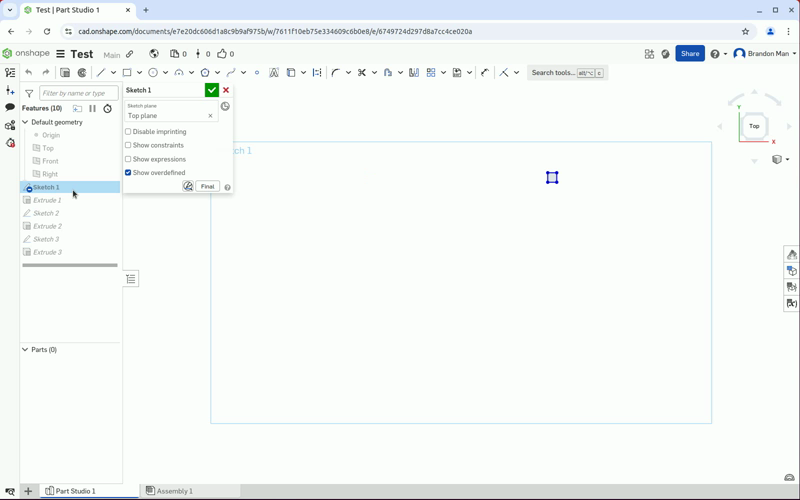
mouse_move(229, 92)
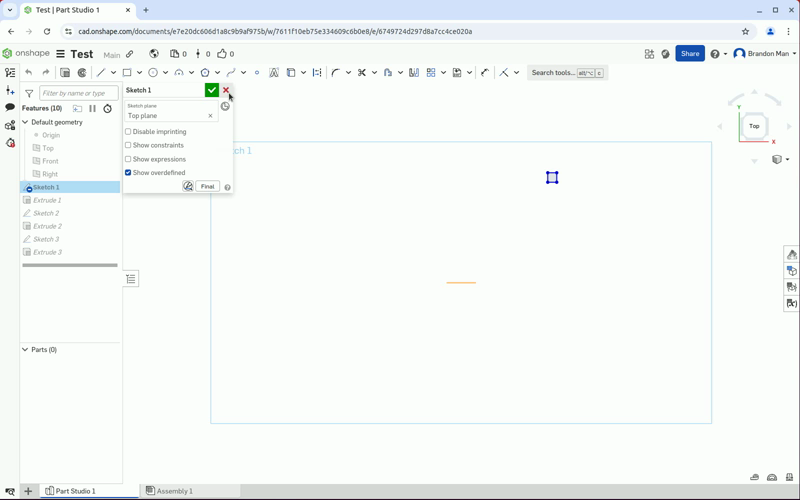
click(229, 92)
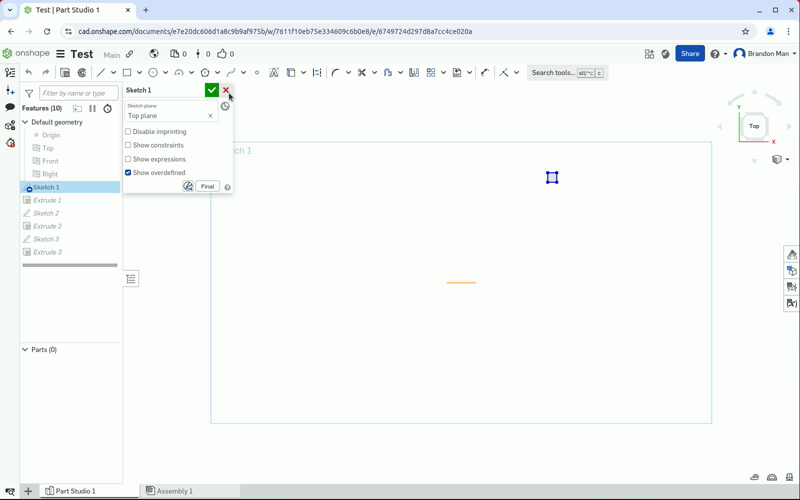
key(shift+s)
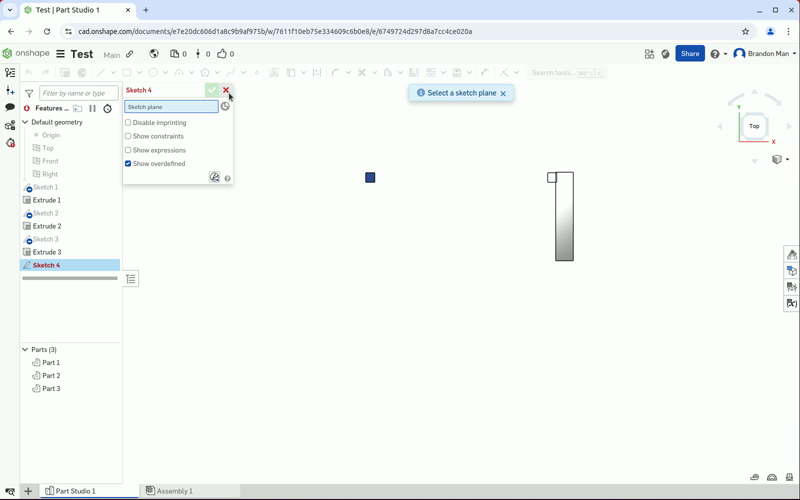
mouse_move(73, 150)
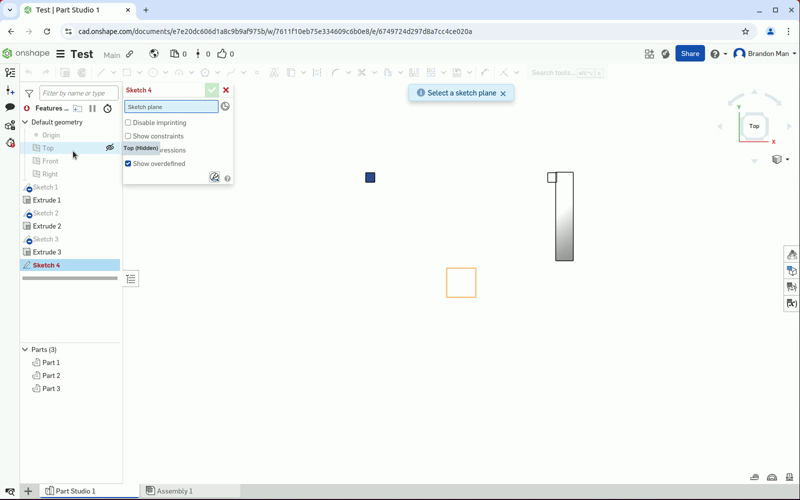
click(73, 150)
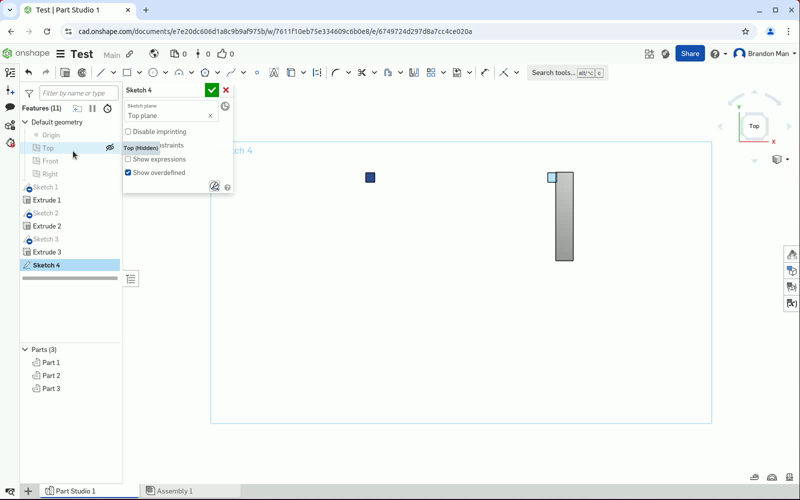
mouse_move(73, 352)
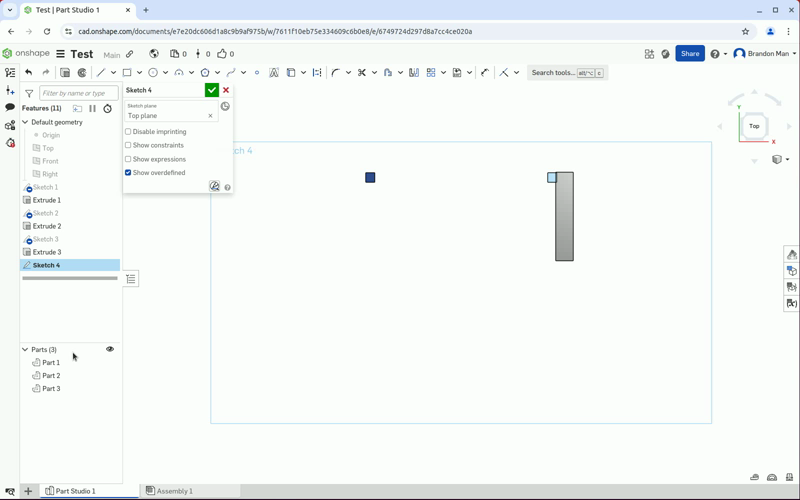
key(y)
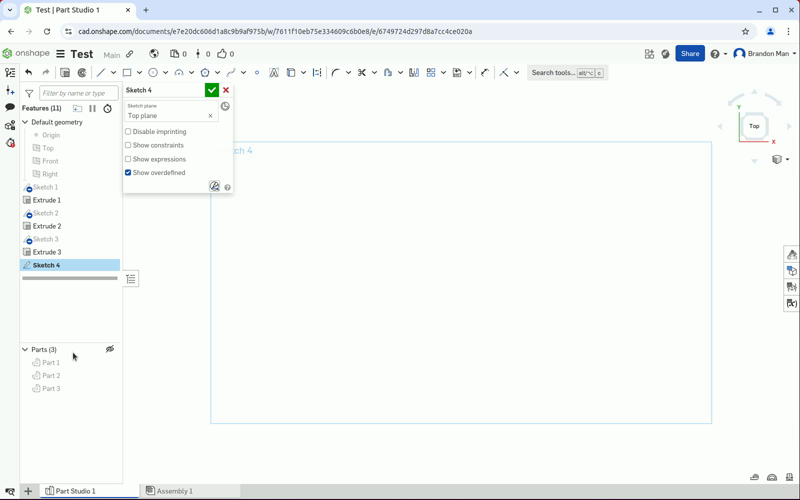
key(l)
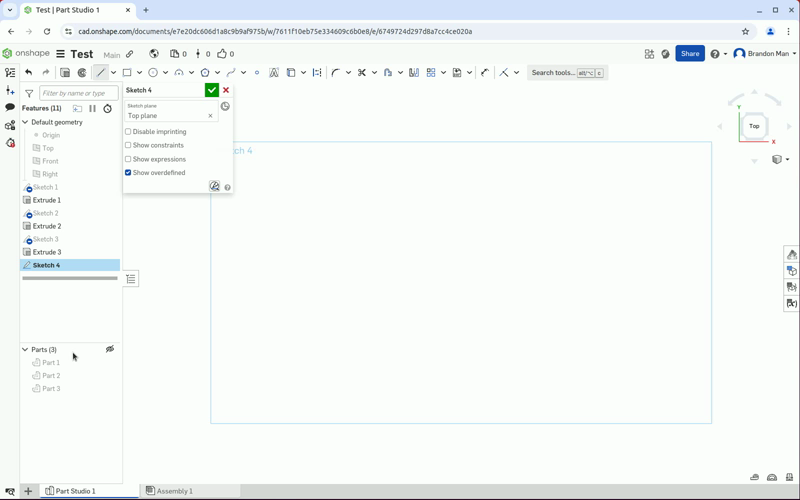
key_down(shift)
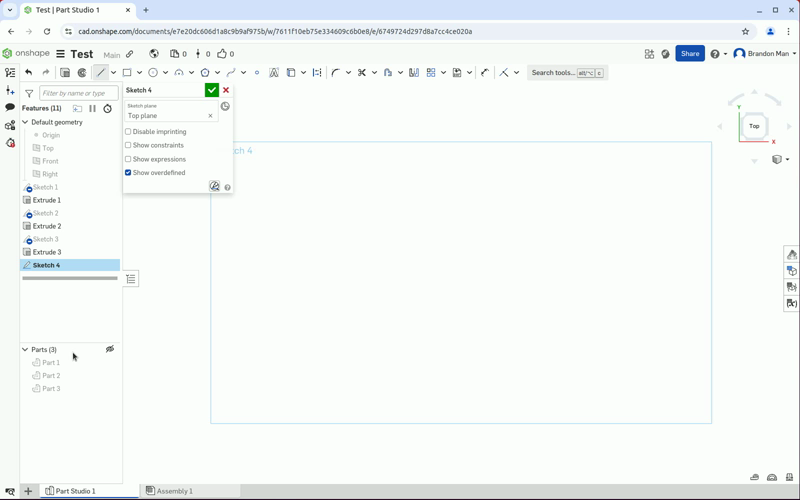
mouse_move(348, 260)
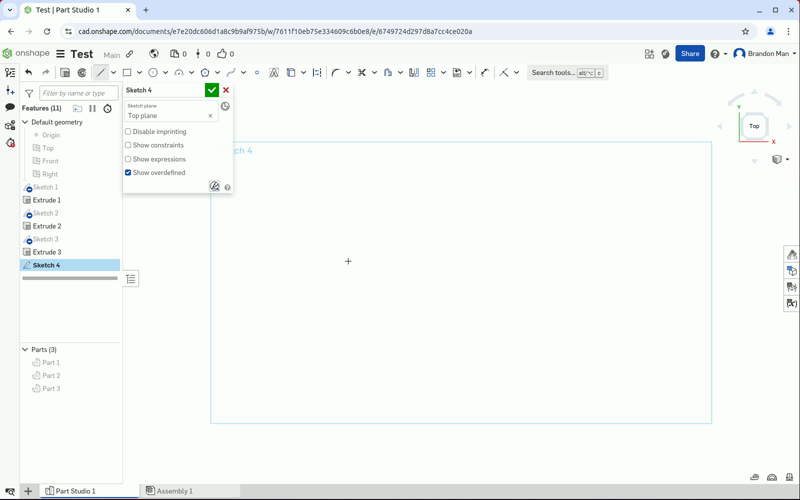
click(348, 260)
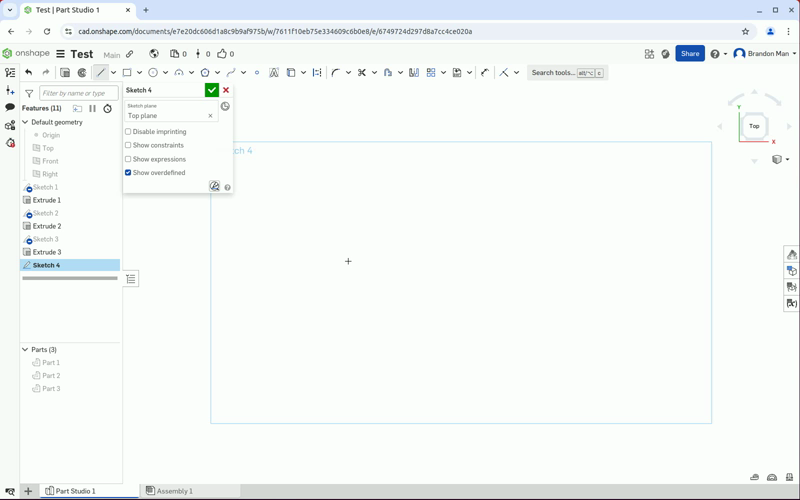
key_up(shift)
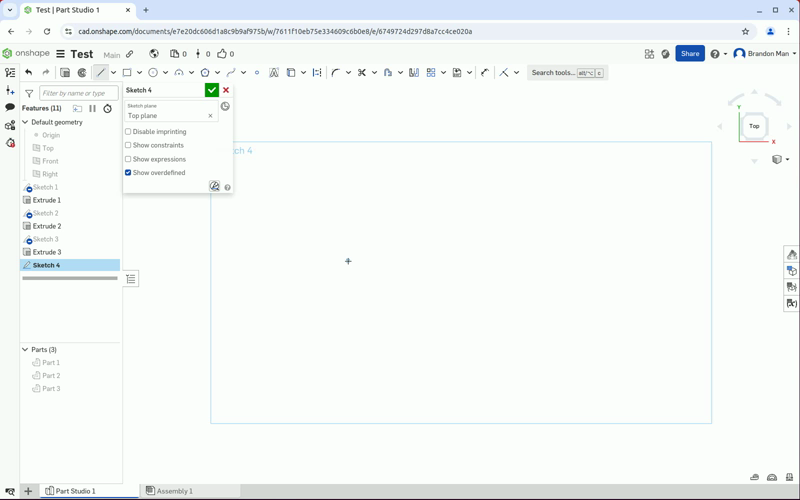
key_down(shift)
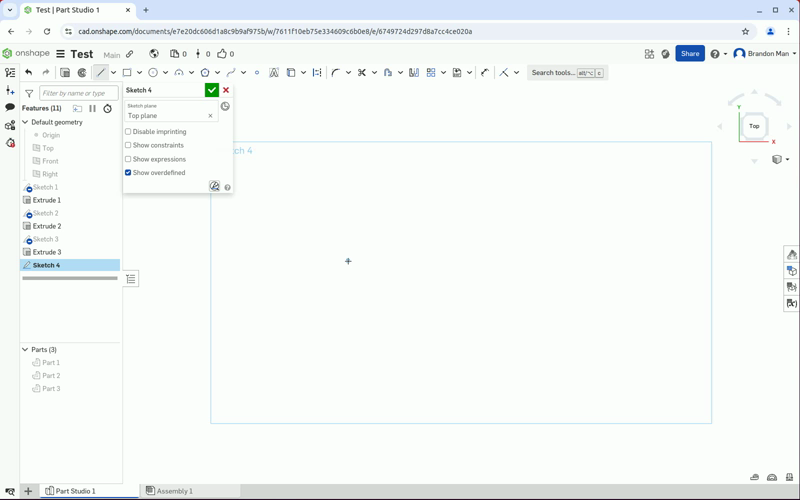
mouse_move(378, 260)
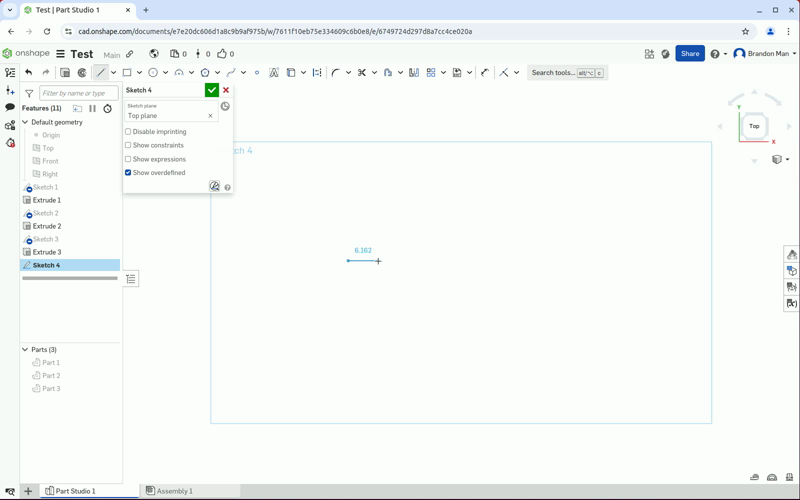
mouse_move(365, 260)
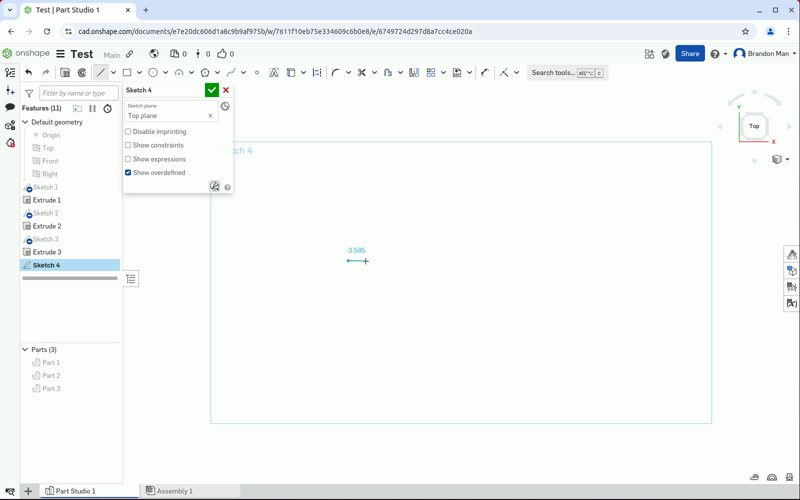
click(365, 260)
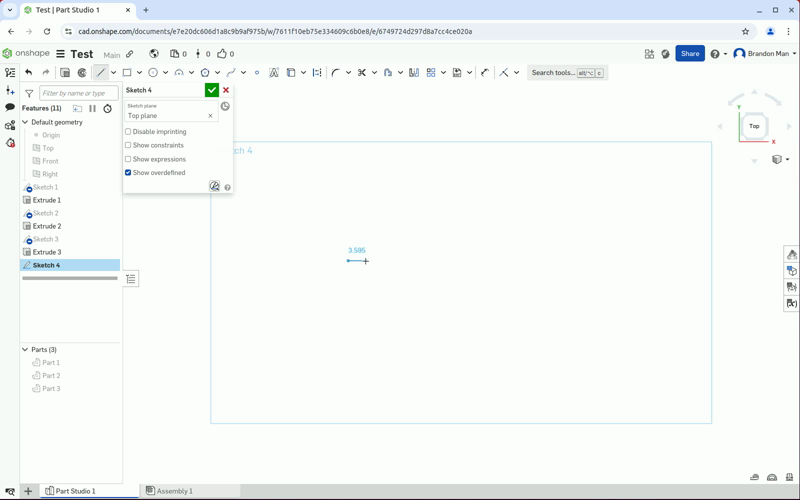
key_up(shift)
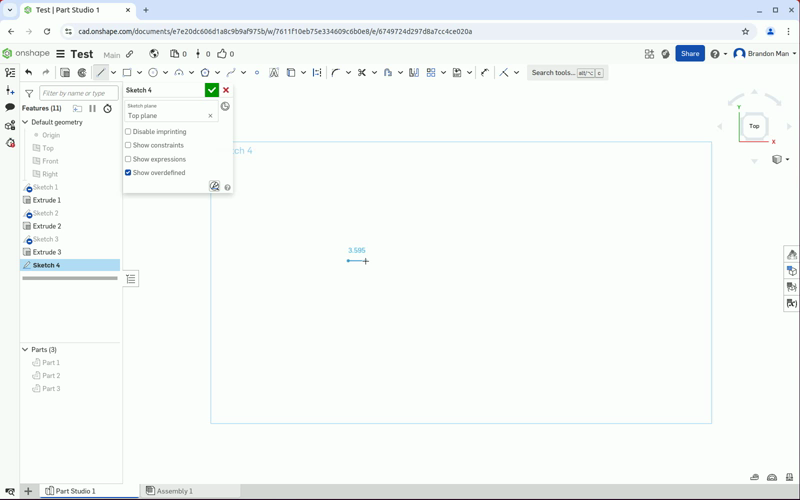
key_down(shift)
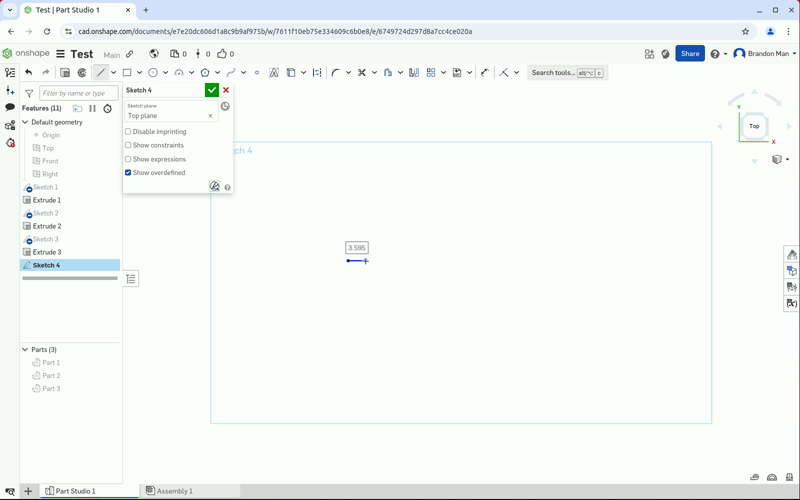
mouse_move(365, 180)
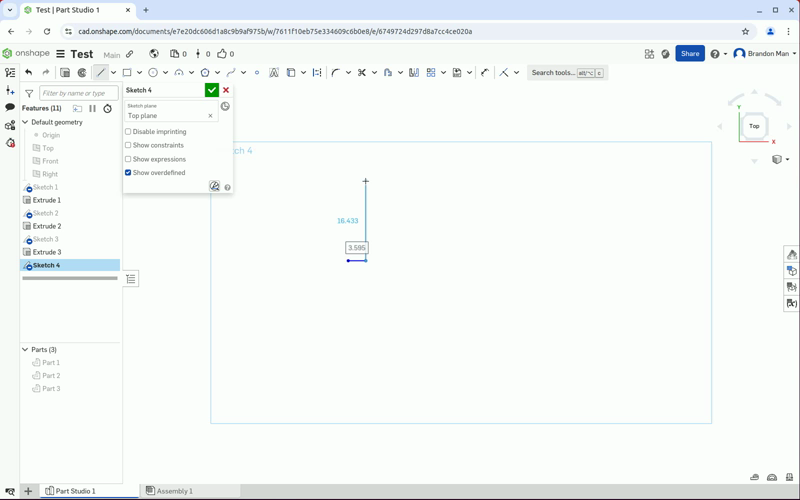
click(365, 180)
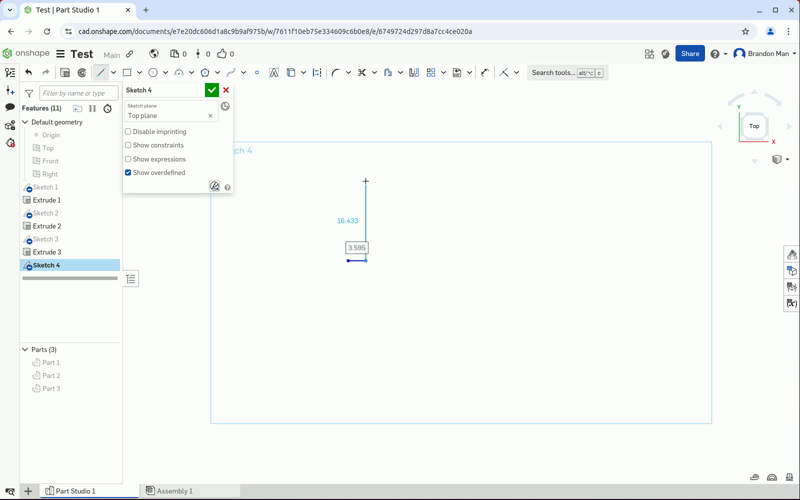
key_up(shift)
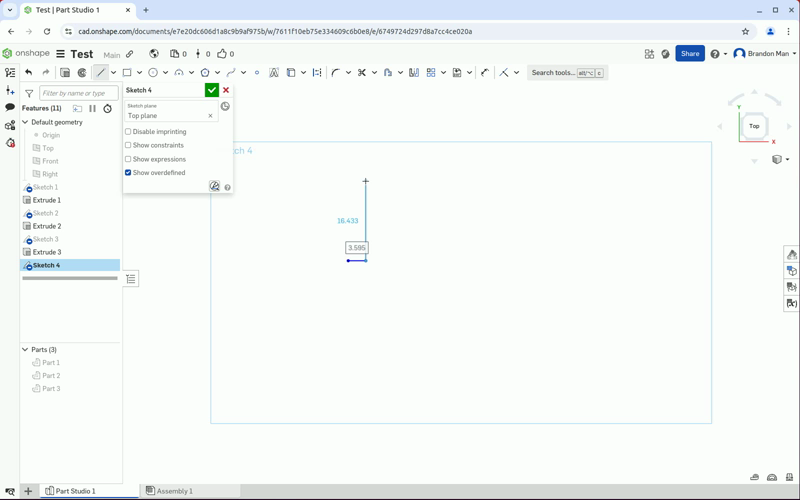
key_down(shift)
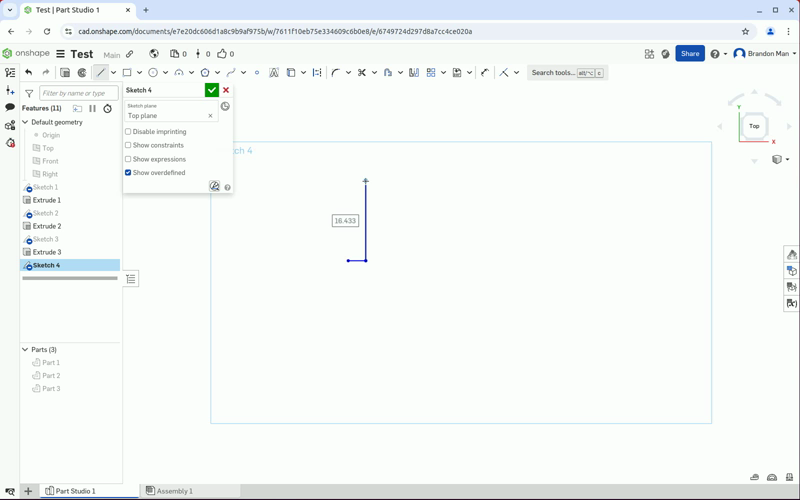
mouse_move(395, 180)
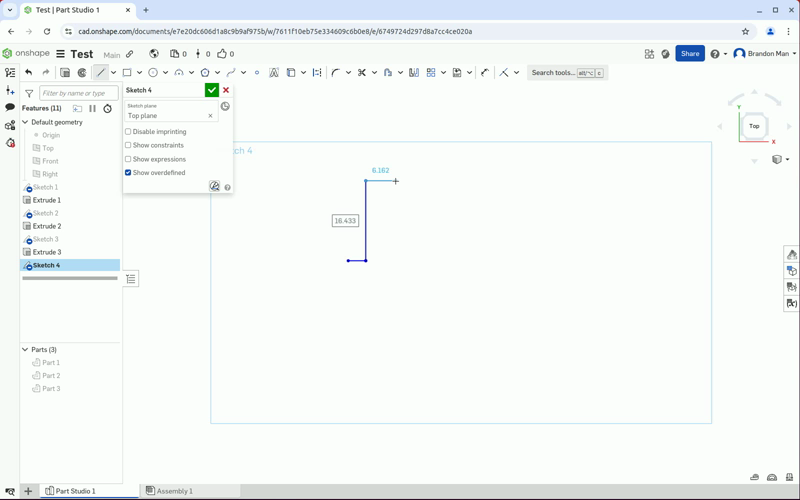
mouse_move(365, 172)
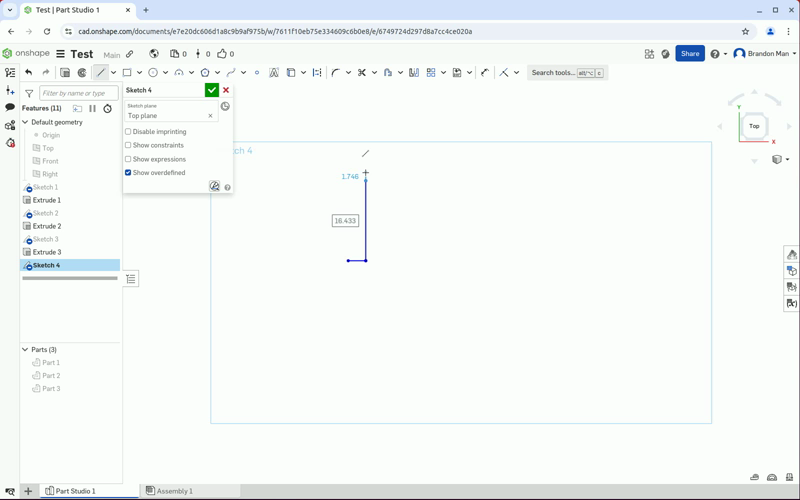
click(365, 172)
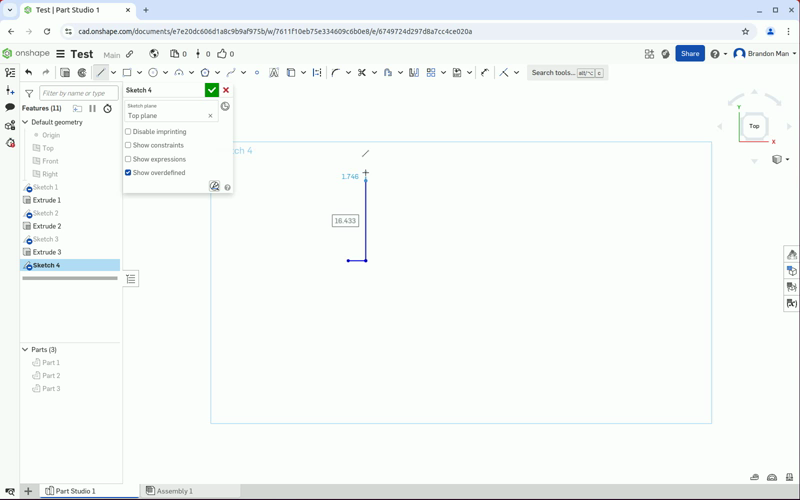
key_up(shift)
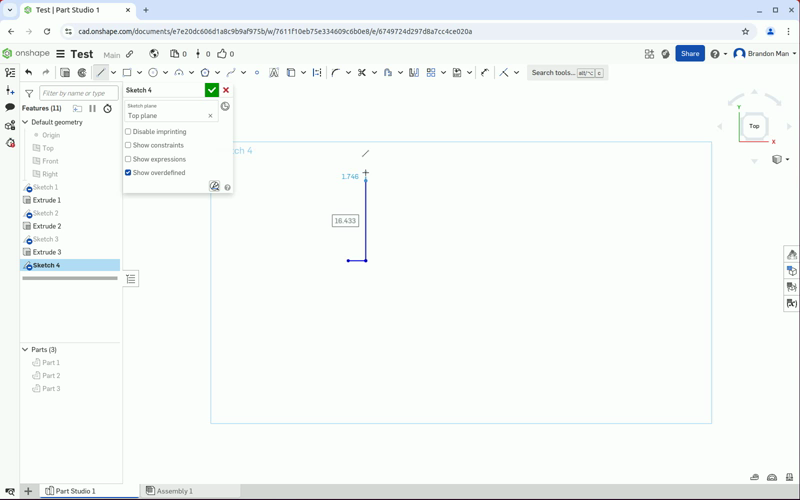
key_down(shift)
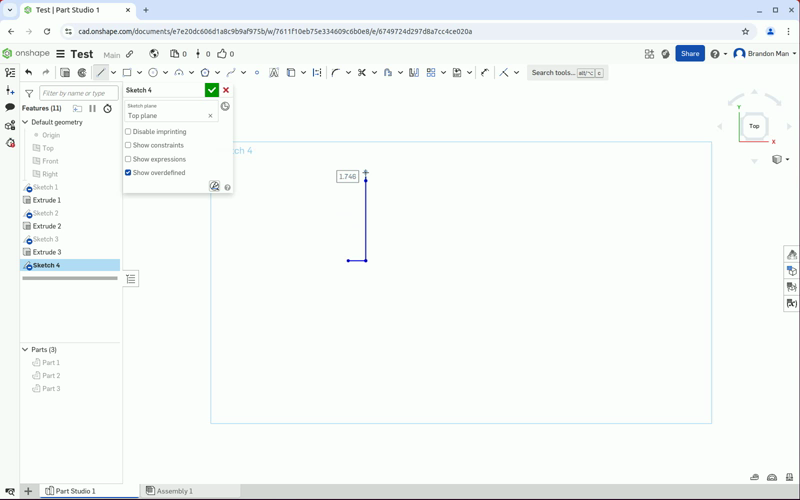
mouse_move(395, 172)
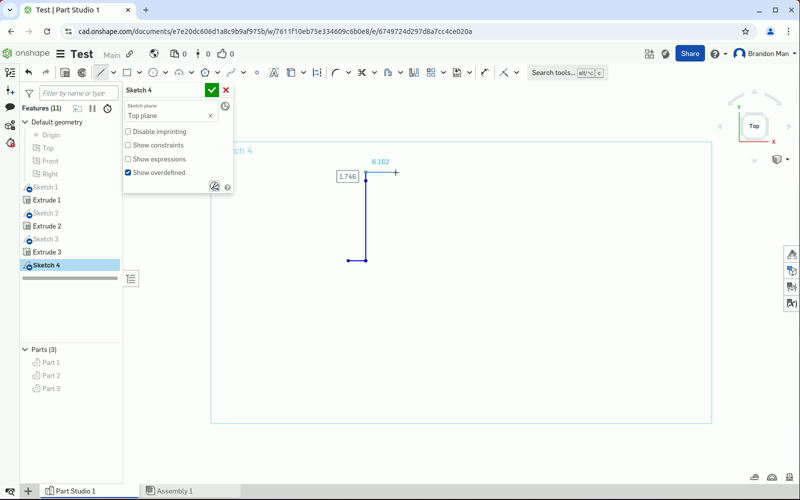
mouse_move(348, 172)
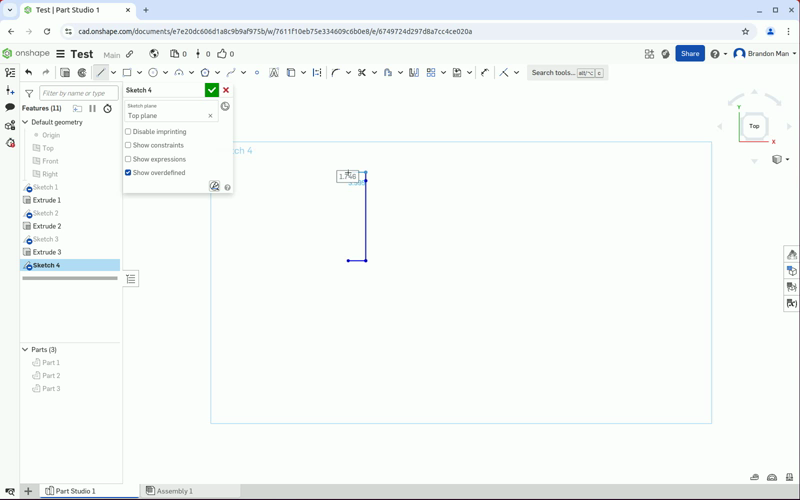
click(348, 172)
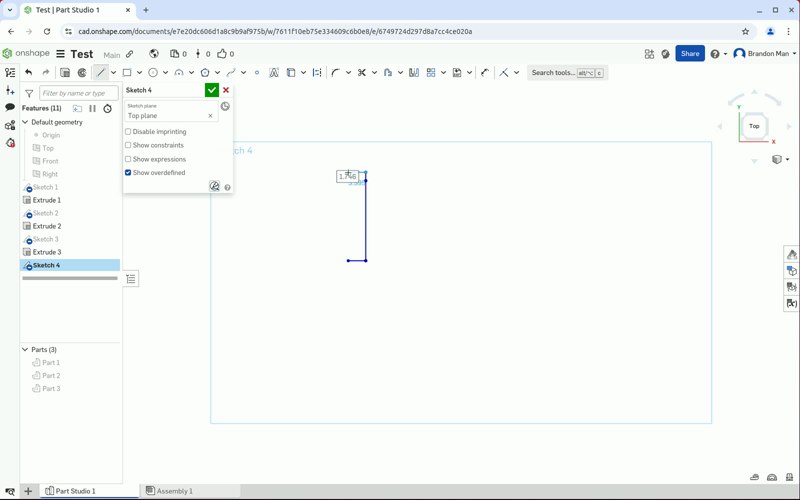
key_up(shift)
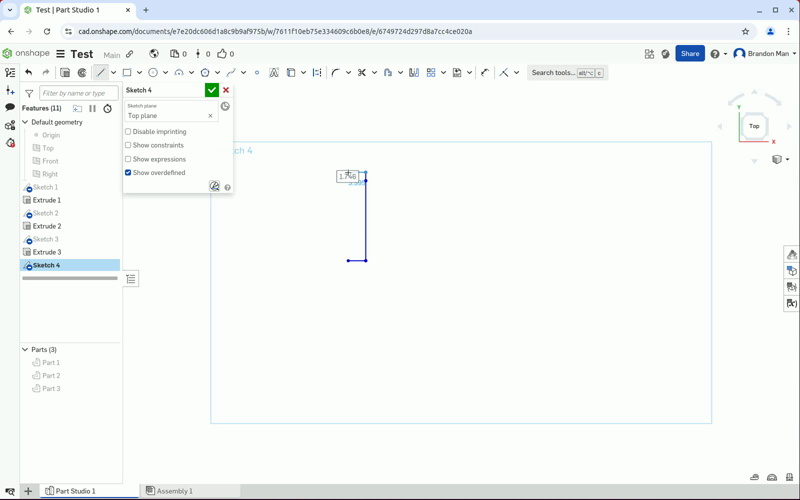
key_down(shift)
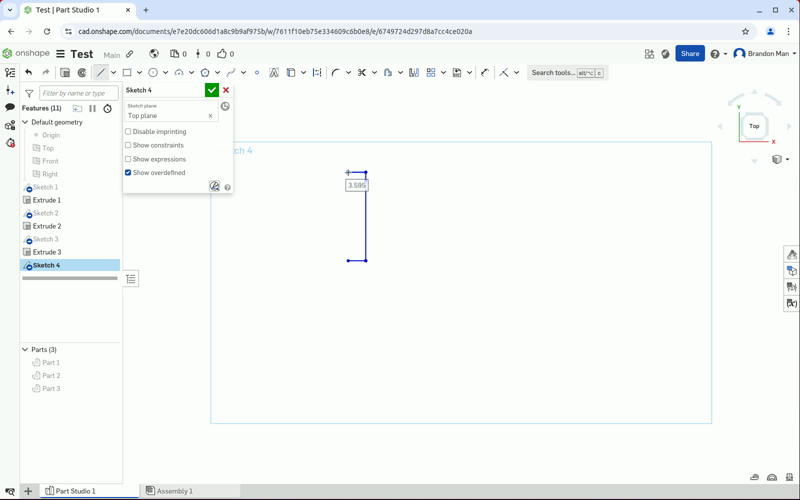
mouse_move(348, 260)
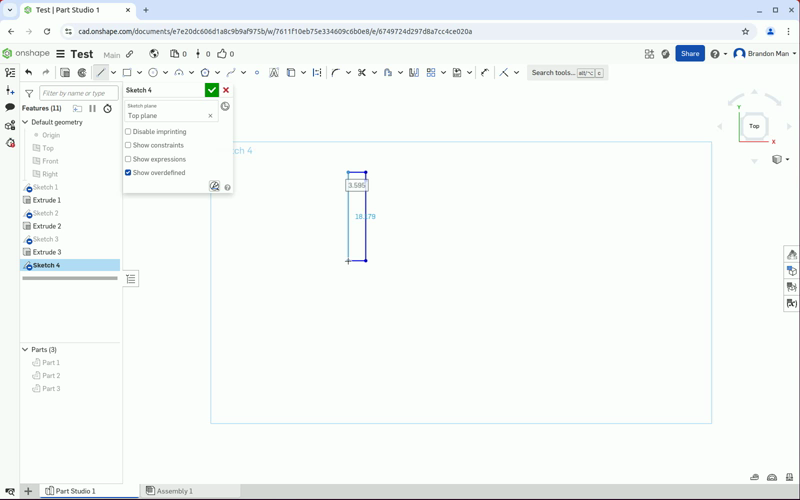
key_up(shift)
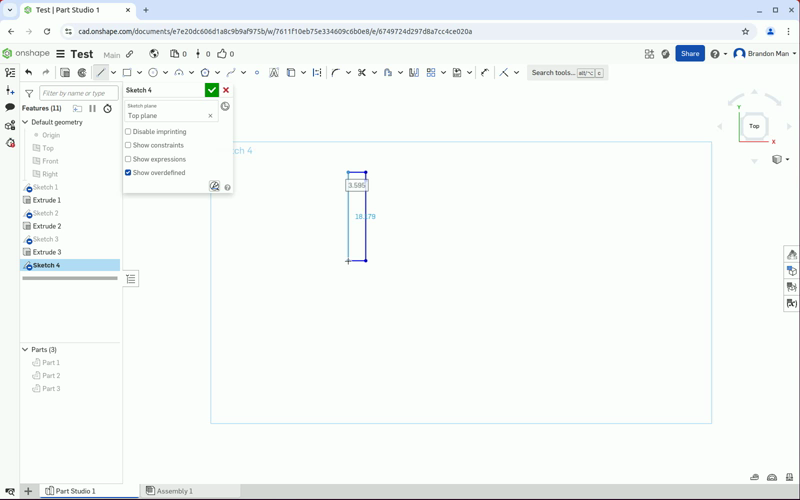
click(348, 260)
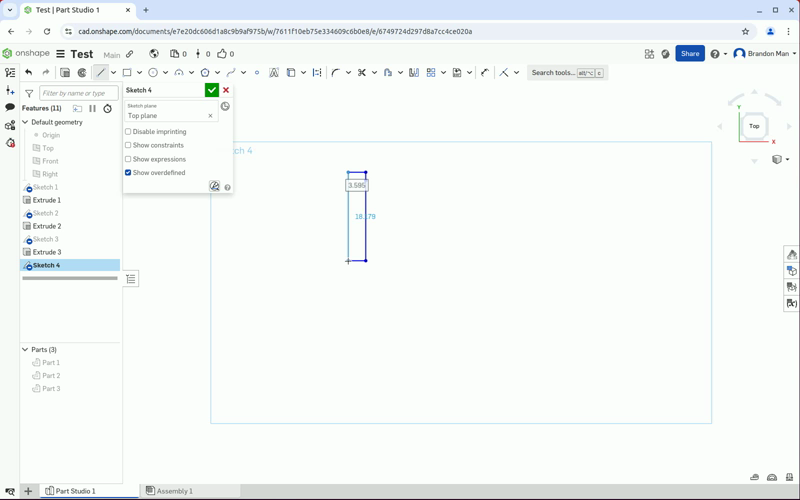
key(esc)
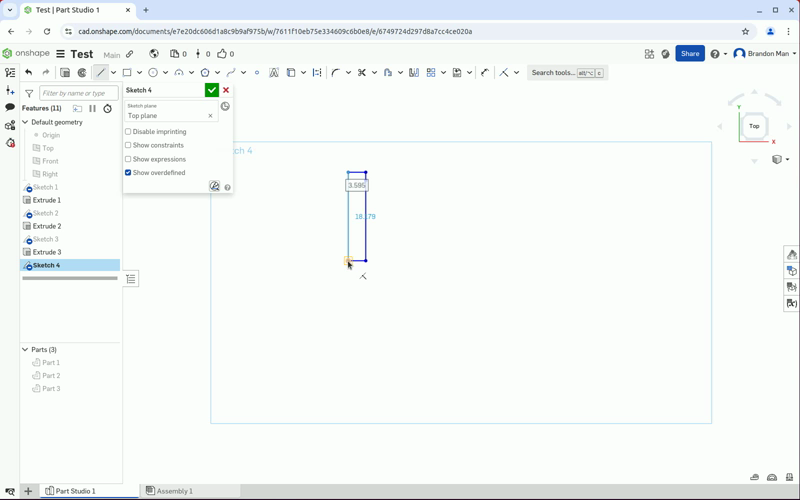
mouse_move(355, 191)
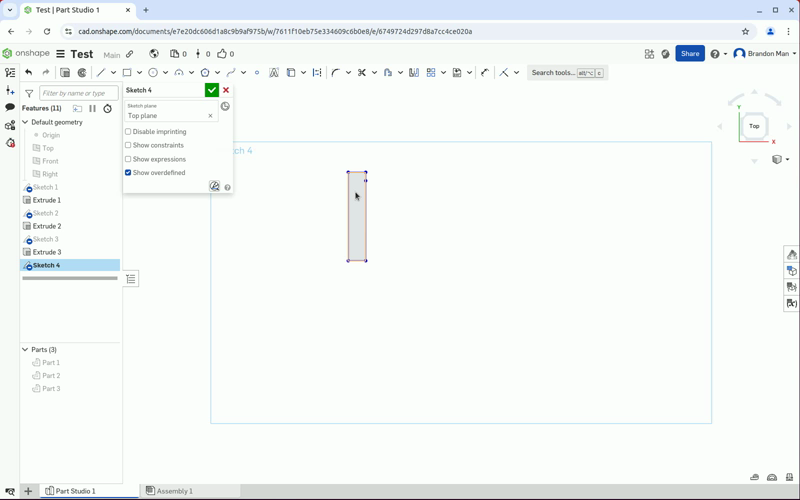
scroll(6)
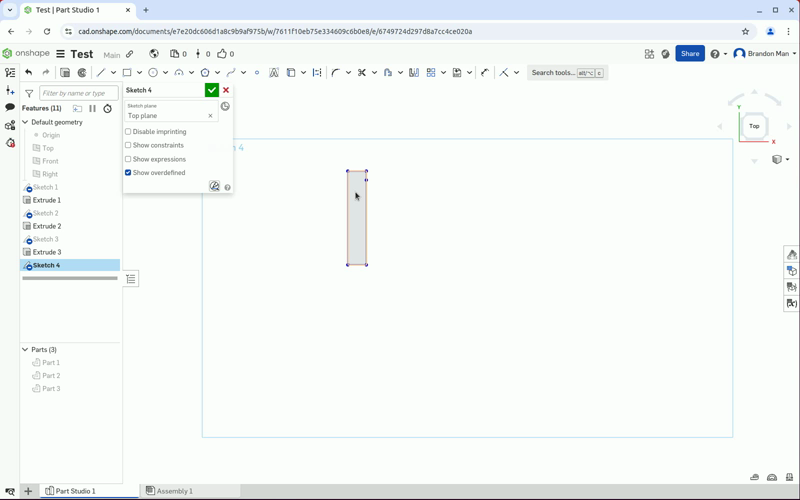
scroll(6)
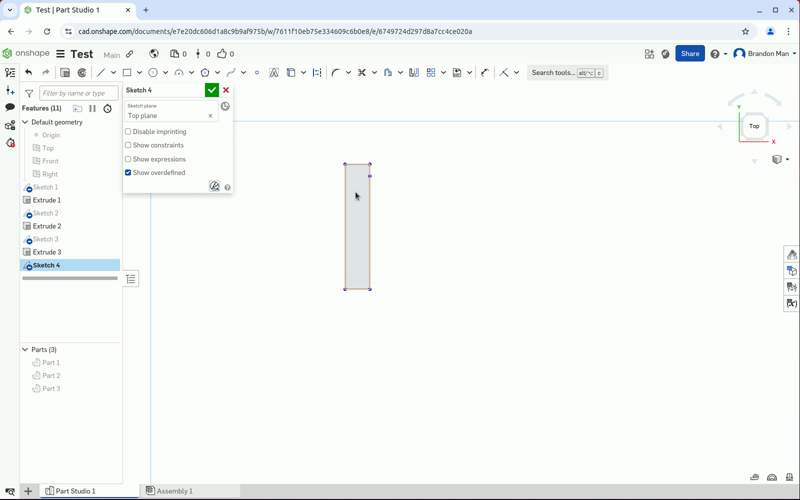
scroll(6)
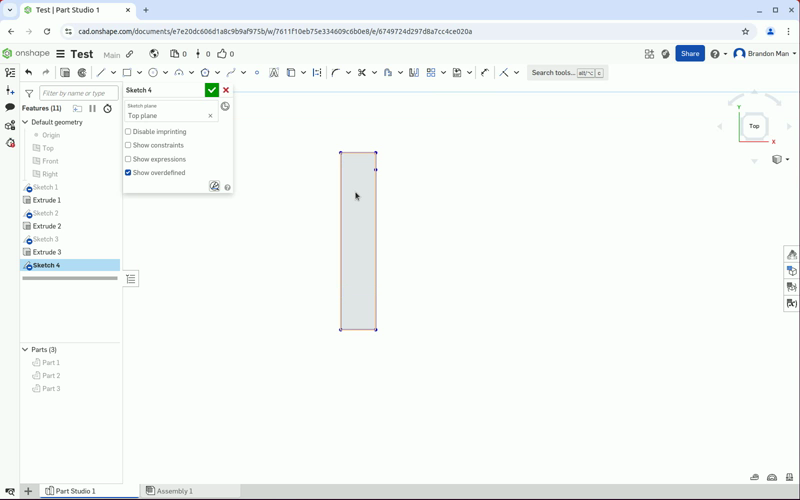
scroll(6)
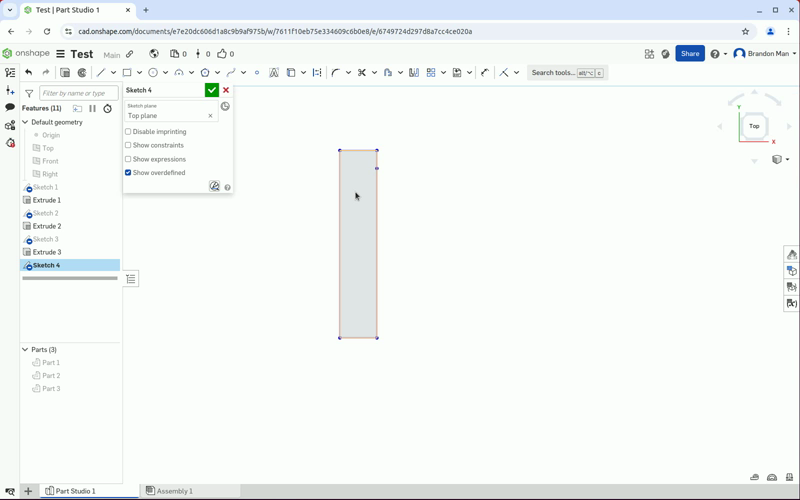
scroll(6)
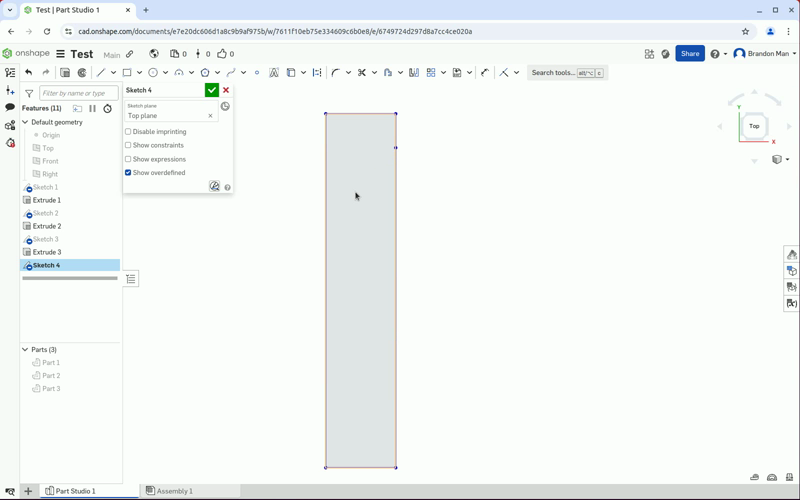
scroll(6)
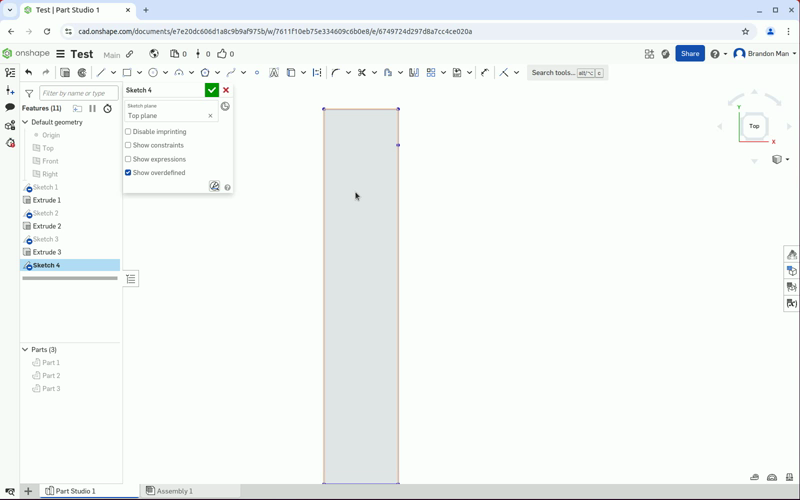
scroll(6)
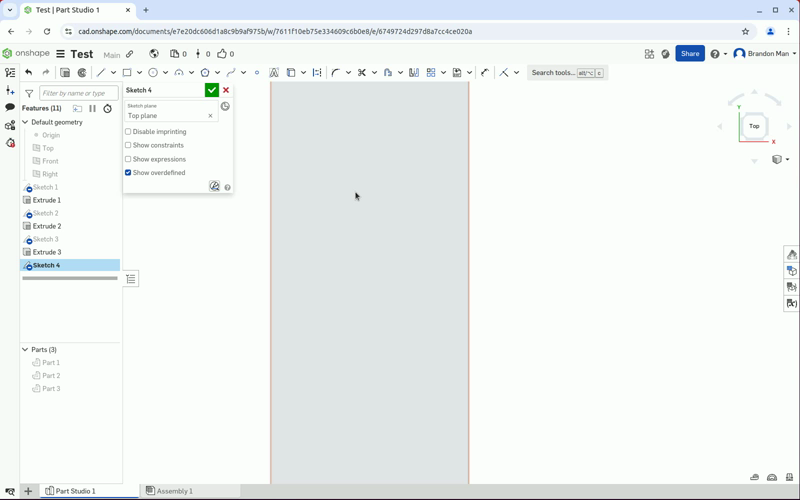
click(355, 191)
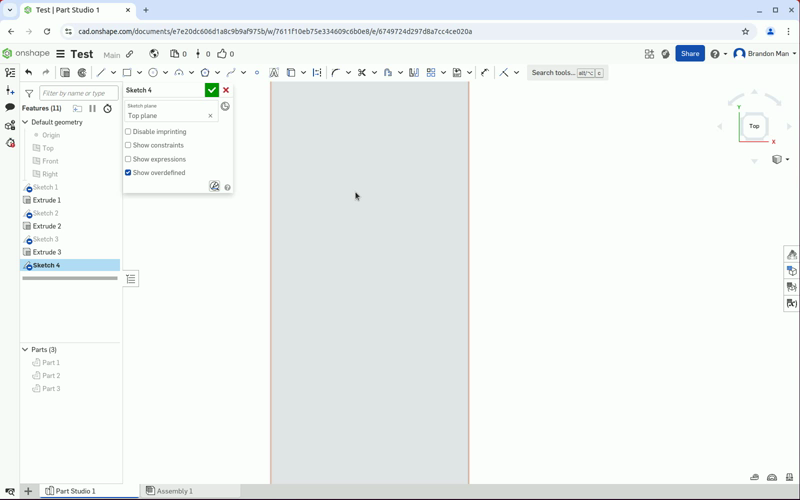
scroll(-6)
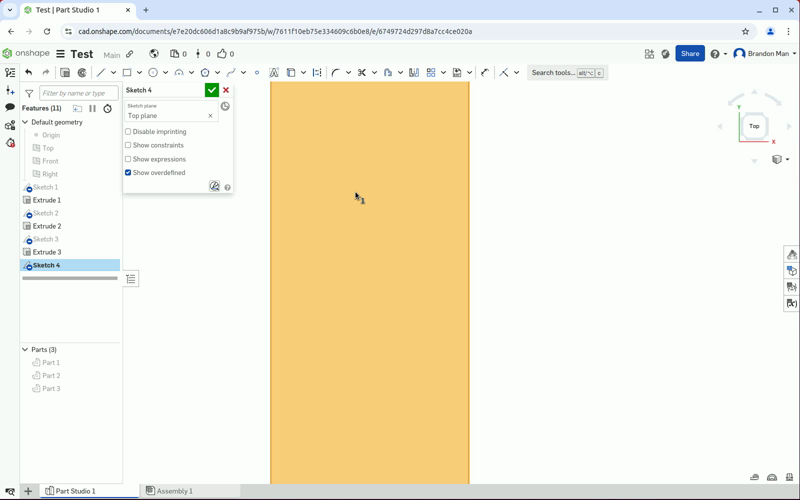
scroll(-6)
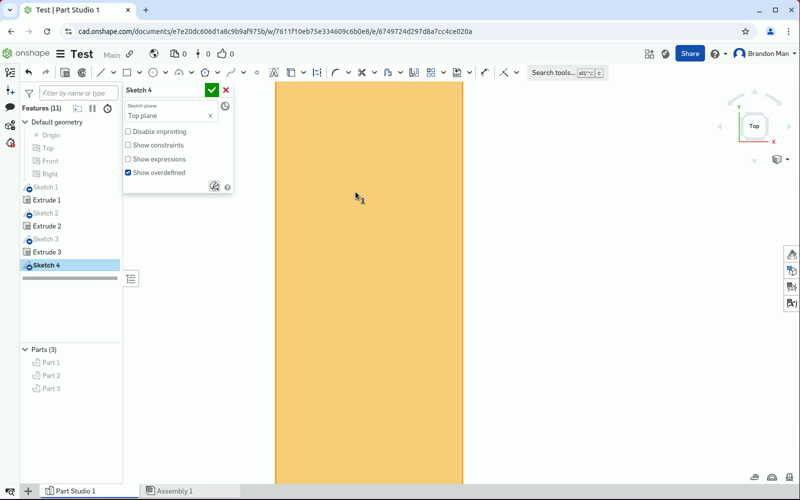
scroll(-6)
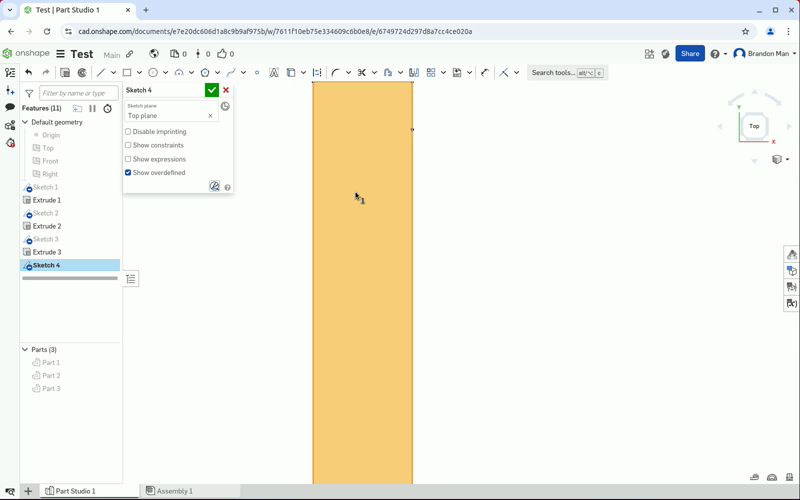
scroll(-6)
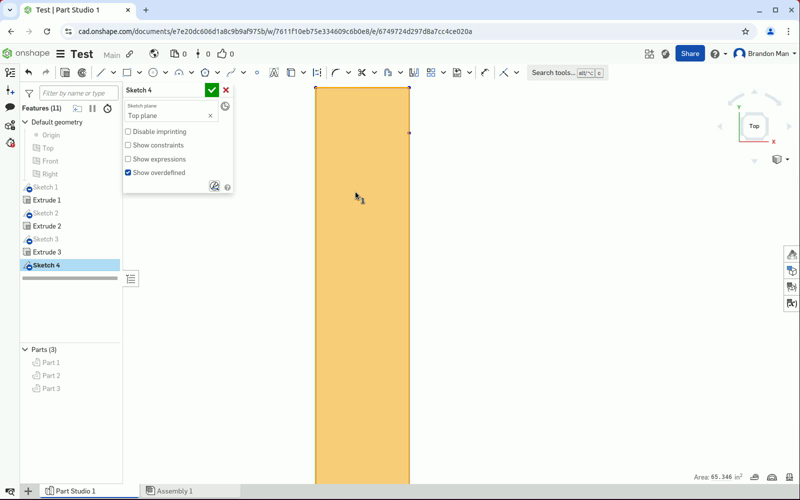
scroll(-6)
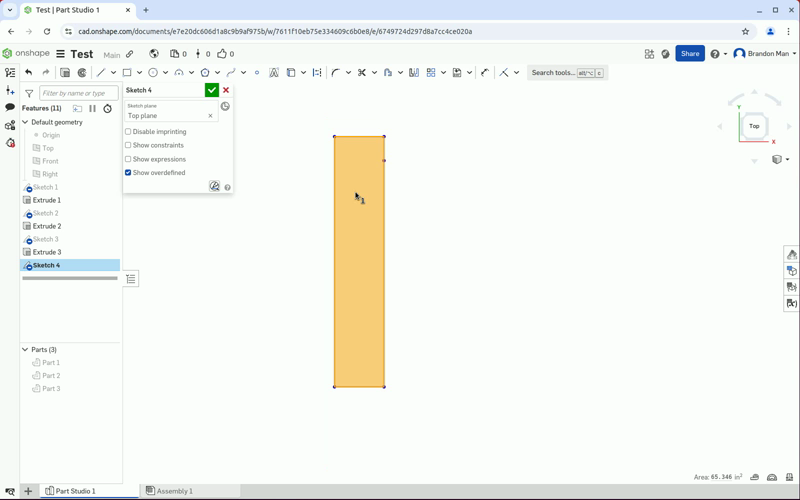
scroll(-6)
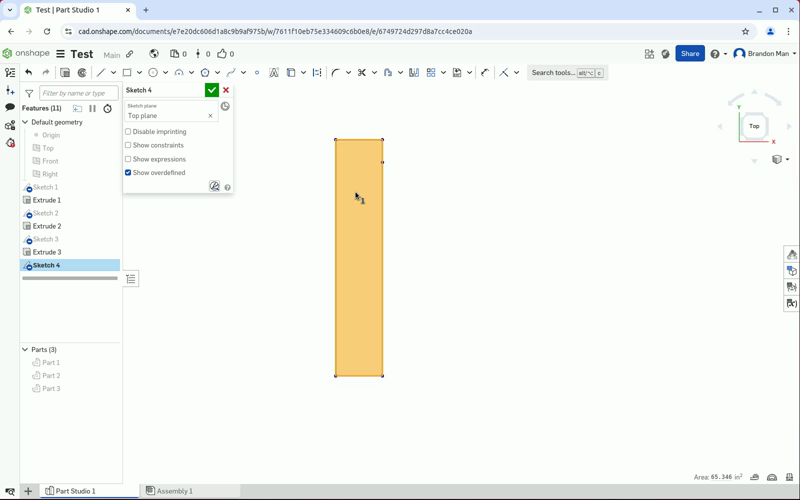
scroll(-6)
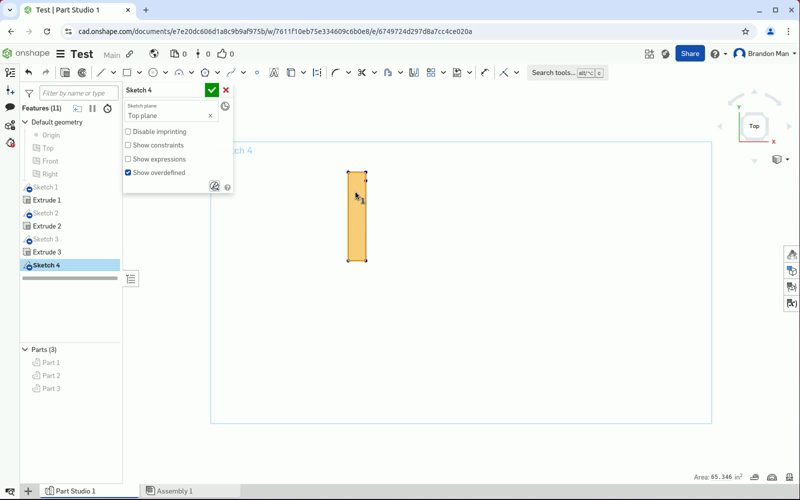
mouse_move(73, 352)
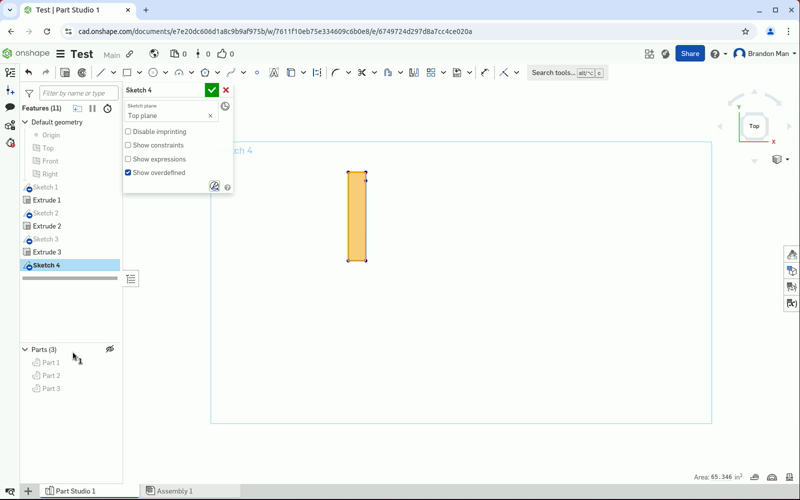
key(shift+y)
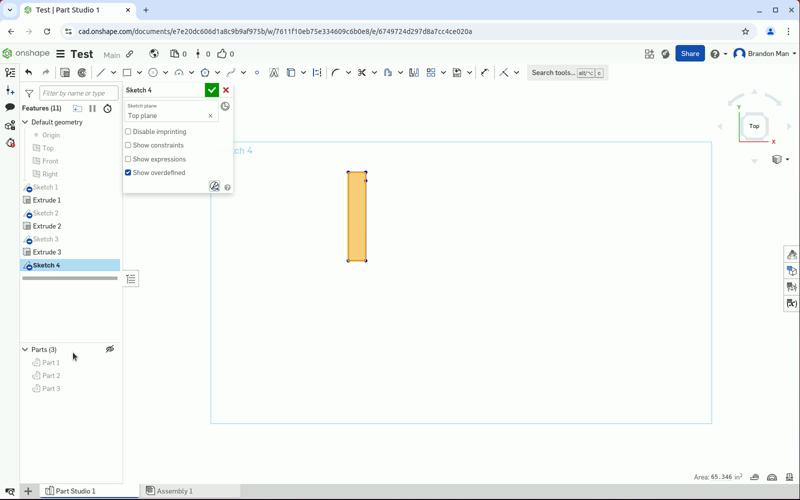
key(shift+e)
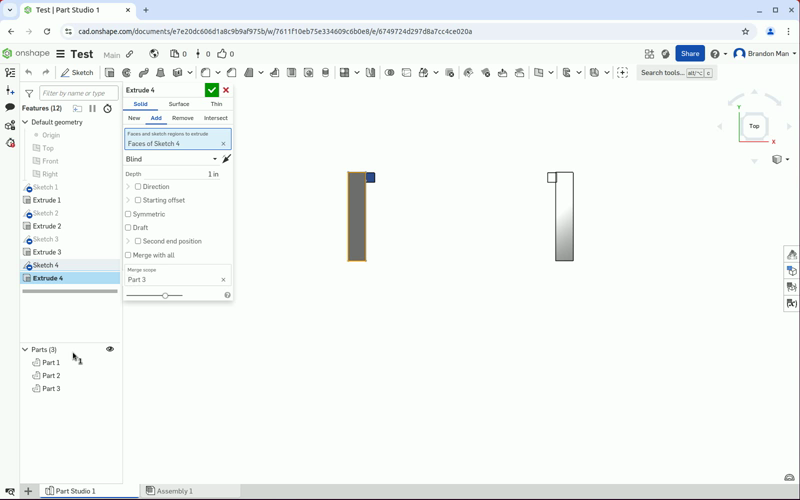
mouse_move(143, 106)
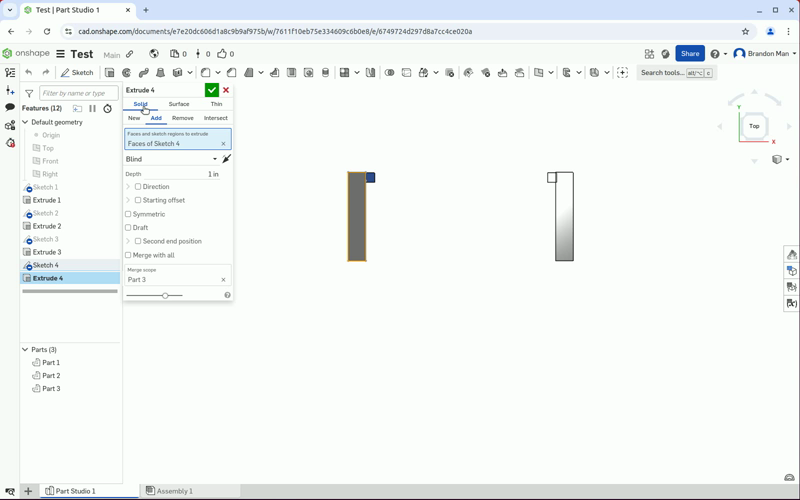
click(143, 106)
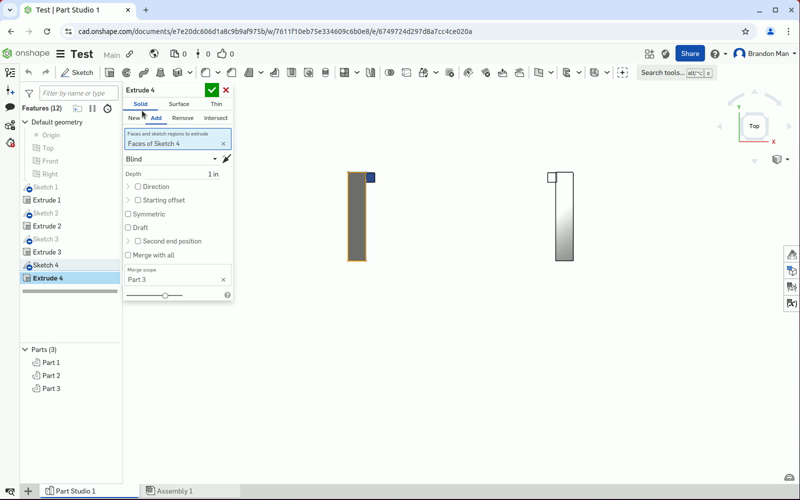
mouse_move(137, 120)
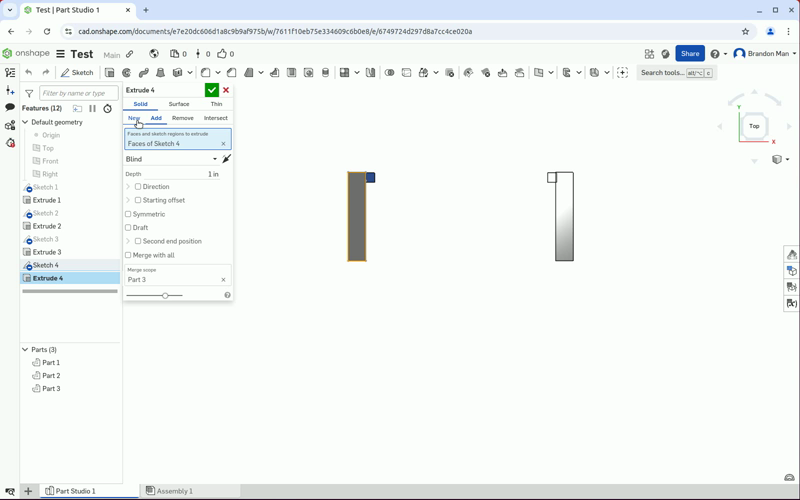
click(137, 120)
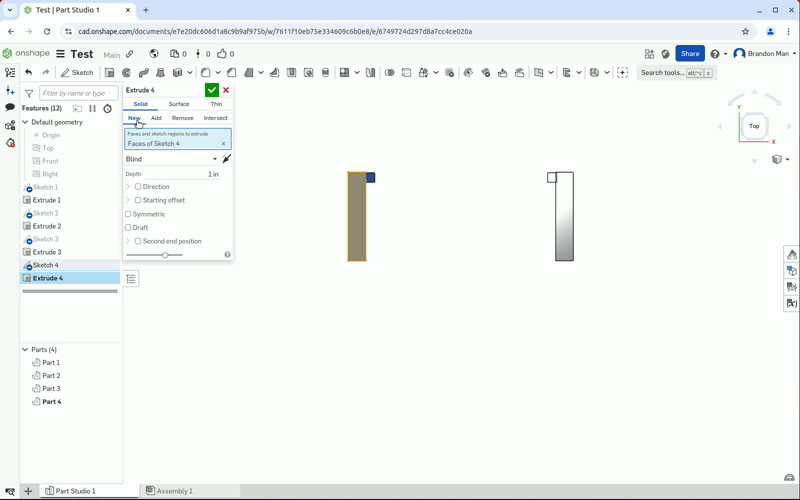
key(tab, 4)
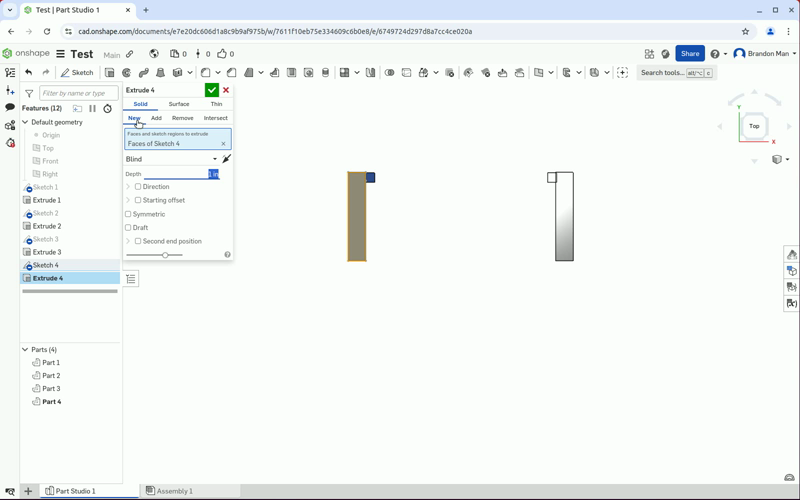
text(38.514)
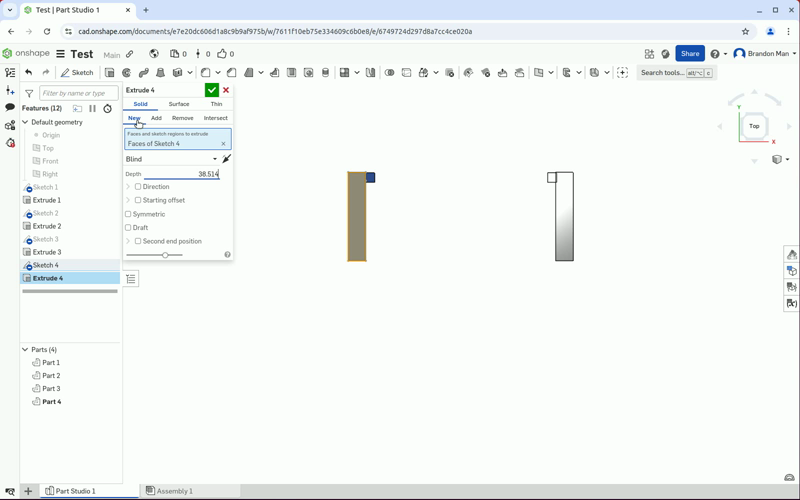
key(tab, 3)
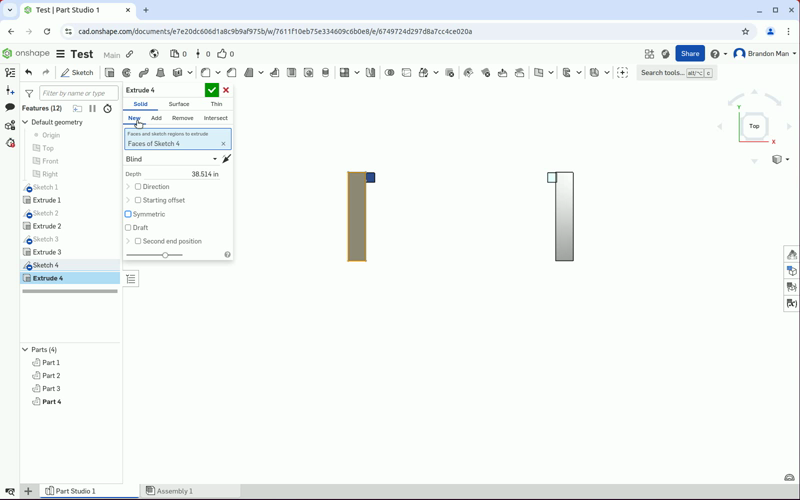
key(space)
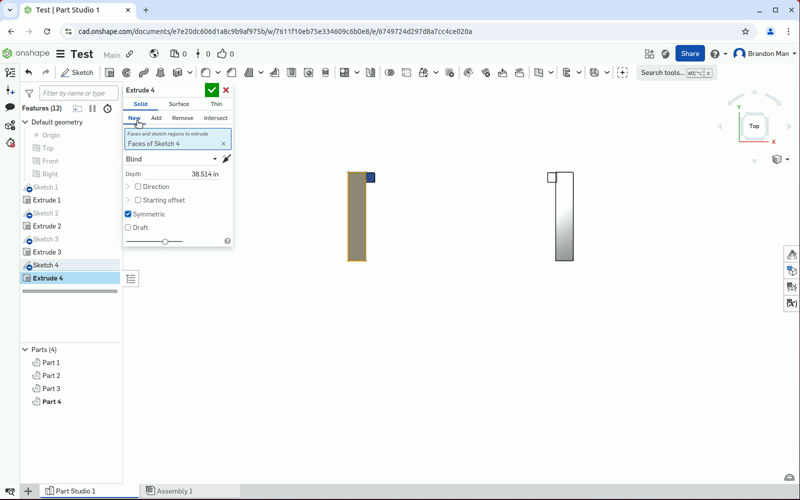
key(enter)
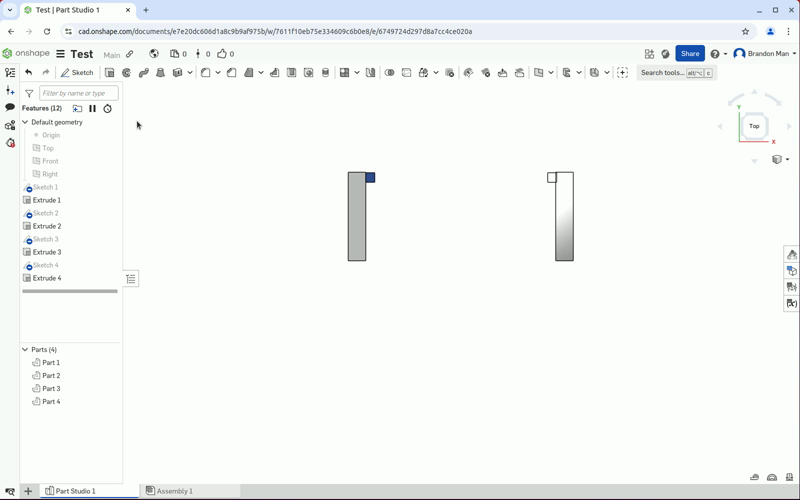
key(shift+h)
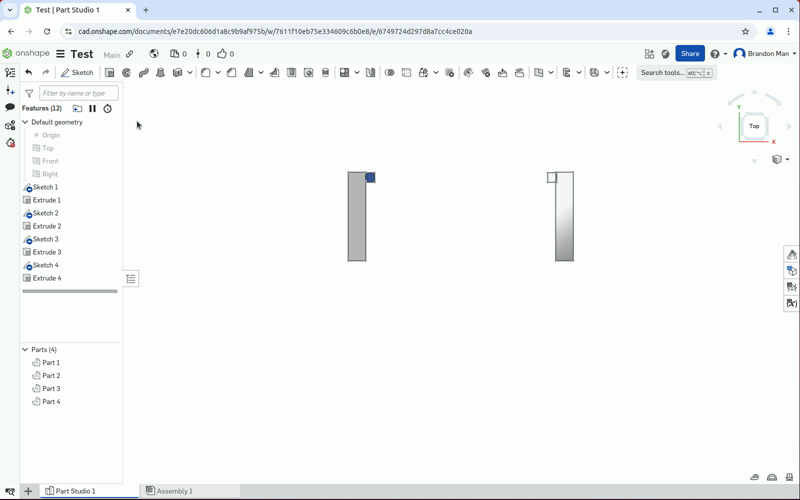
key(shift+h)
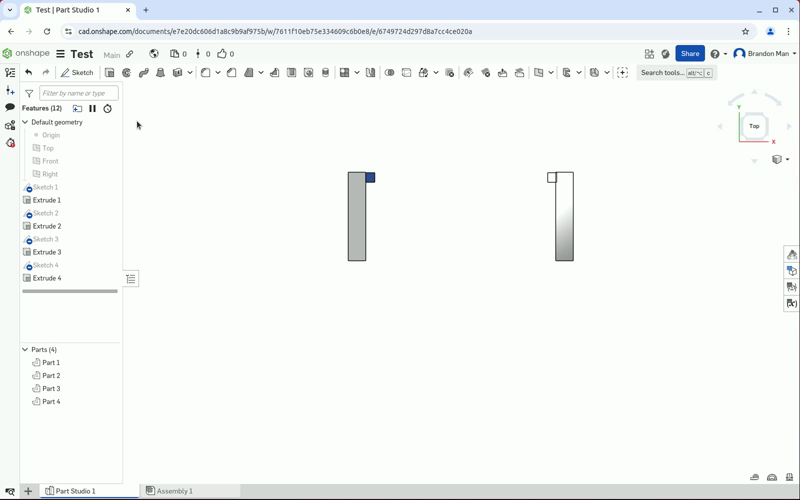
mouse_move(73, 189)
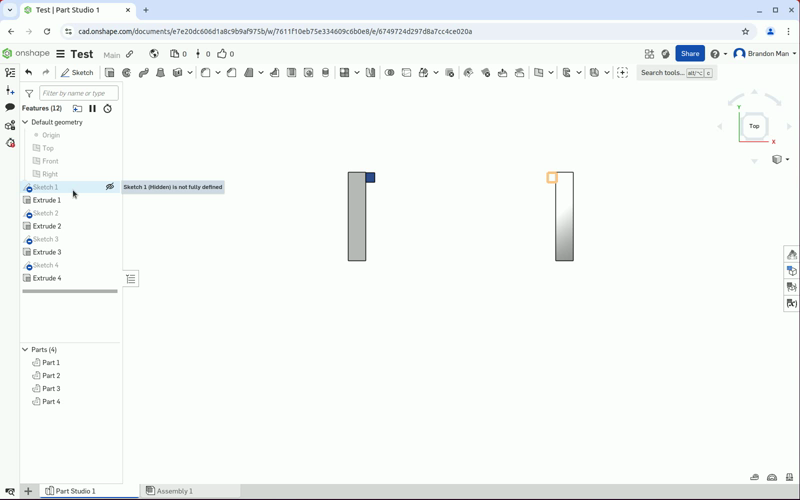
click(73, 189)
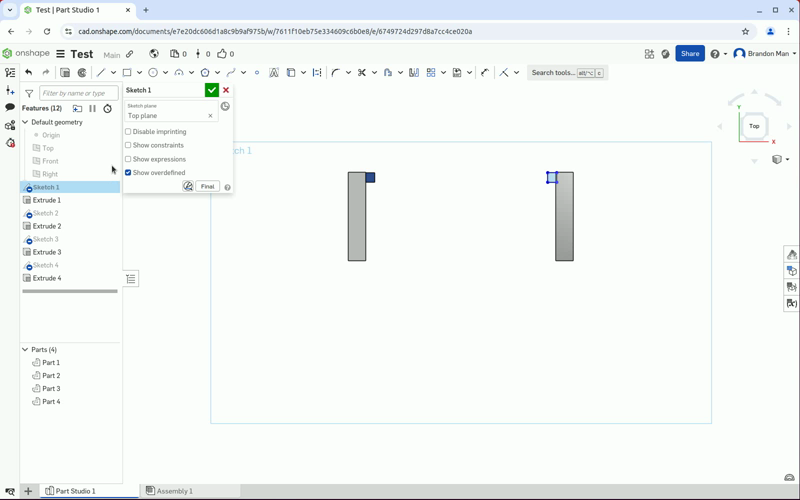
mouse_move(229, 92)
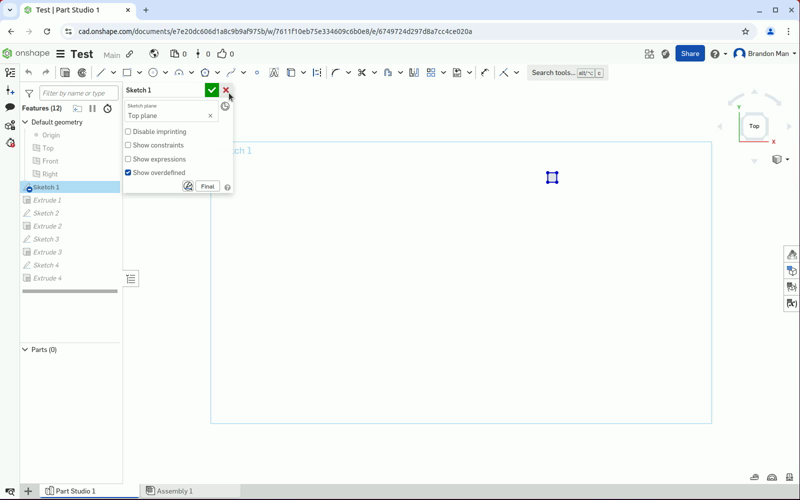
click(229, 92)
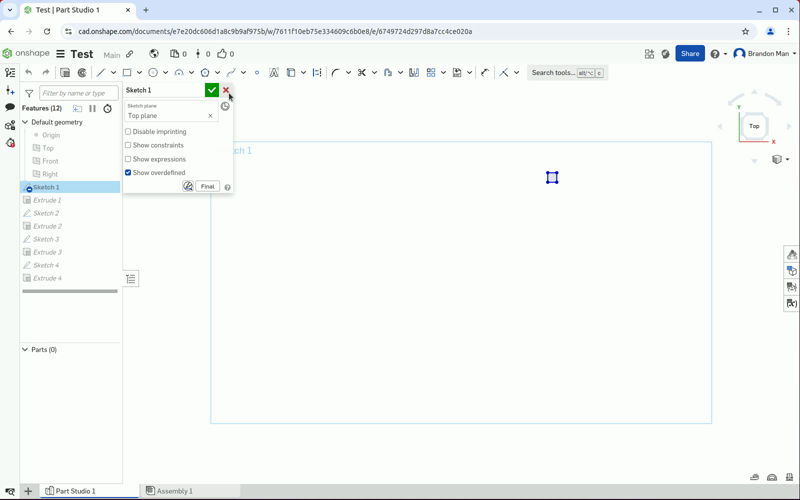
key(shift+s)
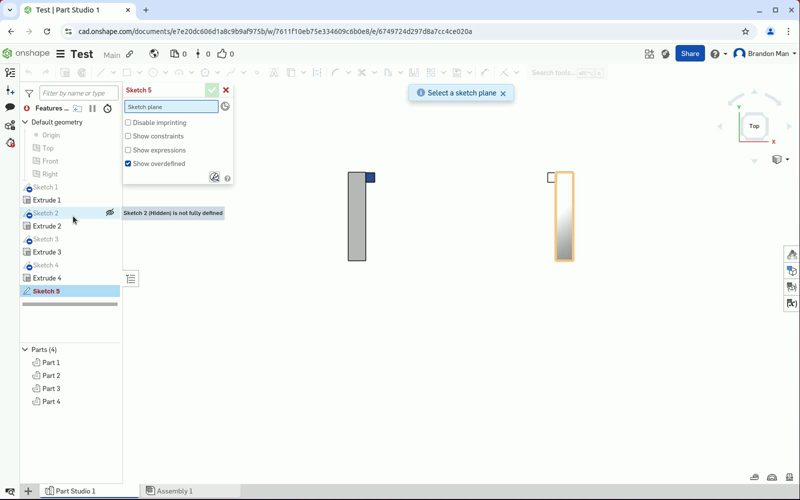
scroll(3)
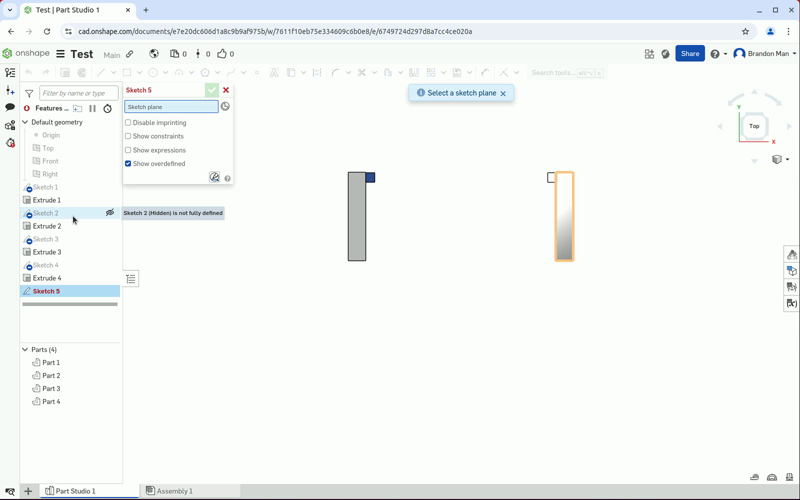
mouse_move(73, 150)
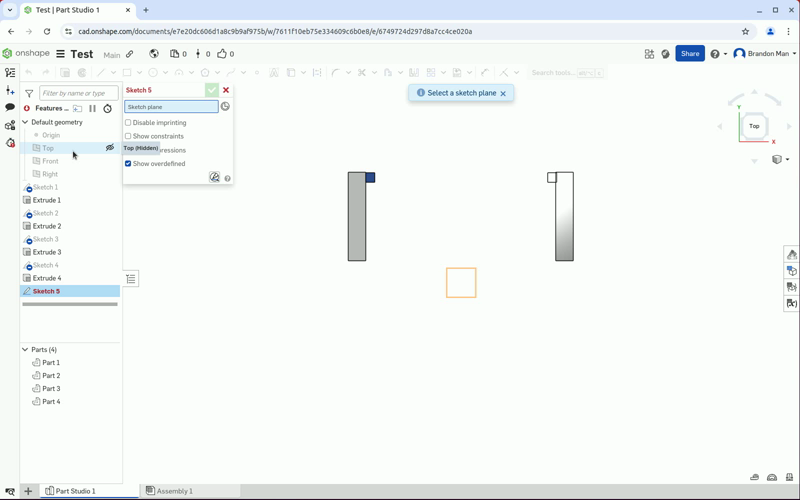
click(73, 150)
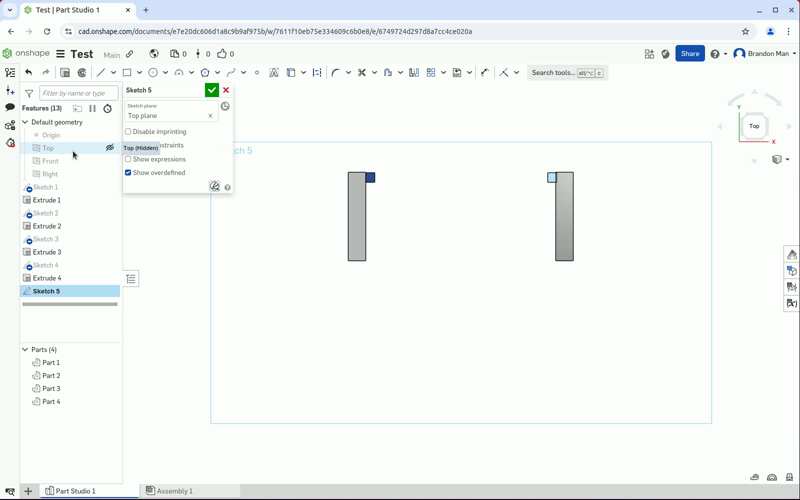
mouse_move(73, 352)
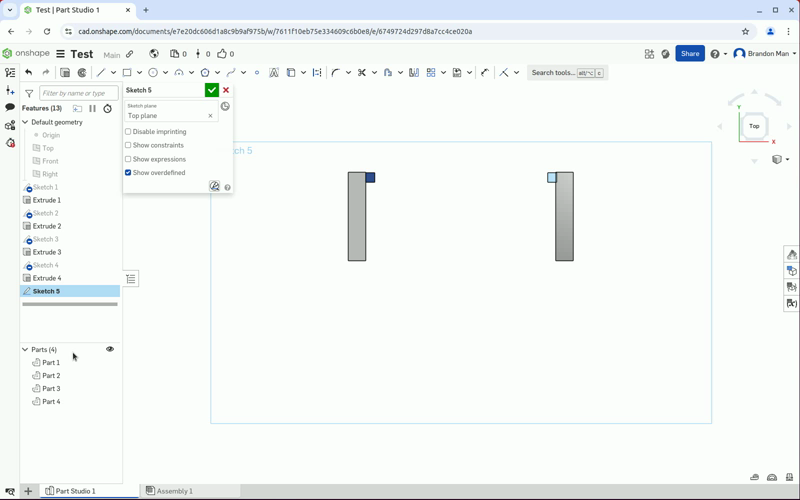
key(y)
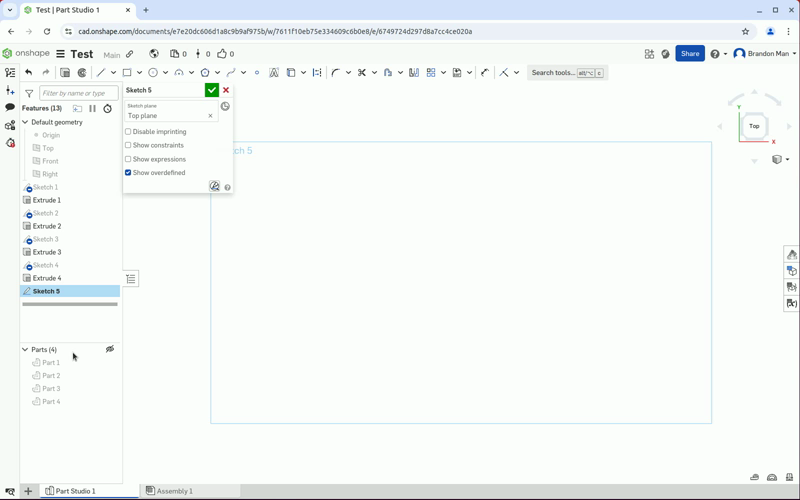
key(l)
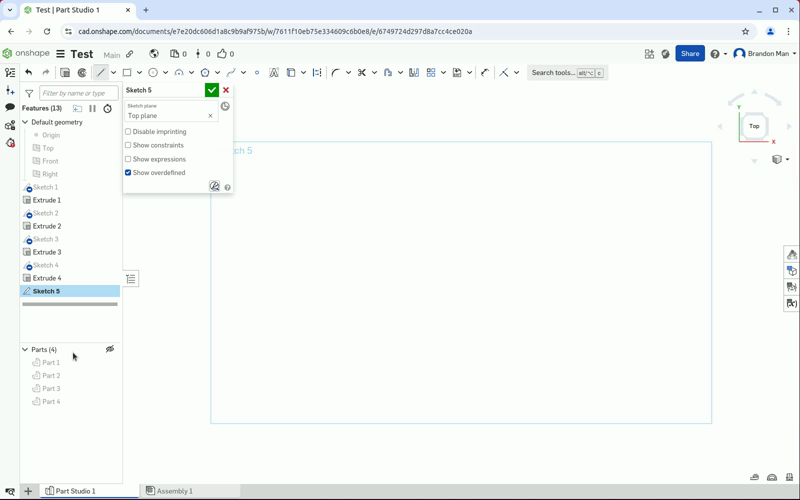
key_down(shift)
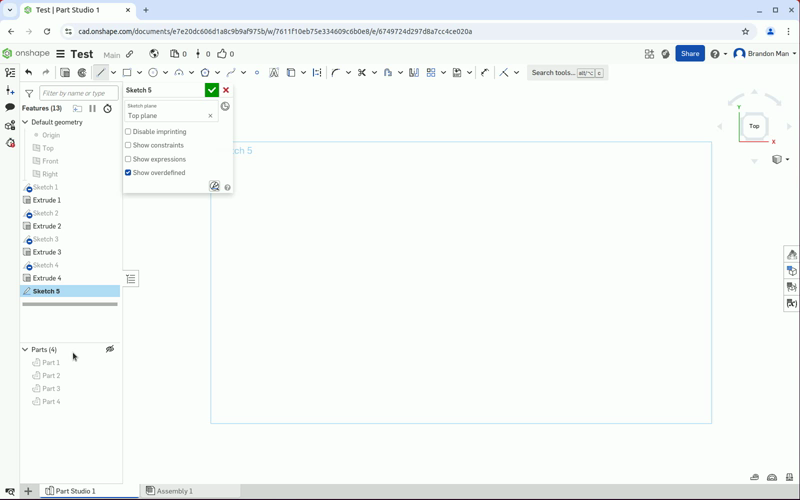
mouse_move(348, 282)
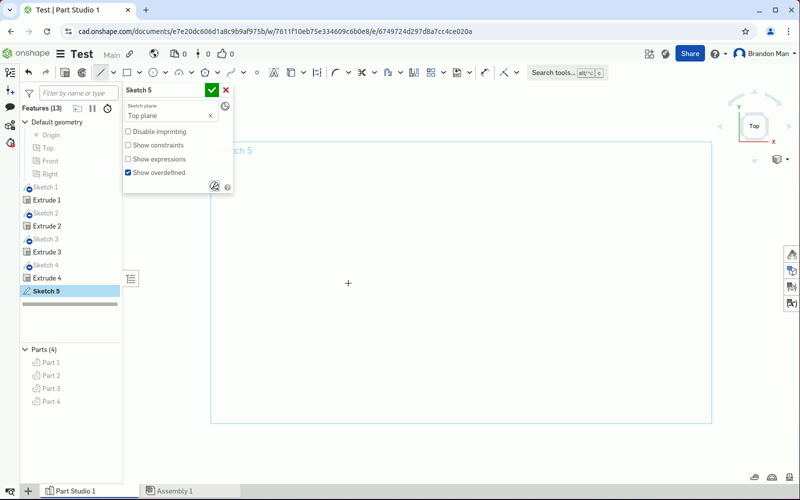
click(348, 282)
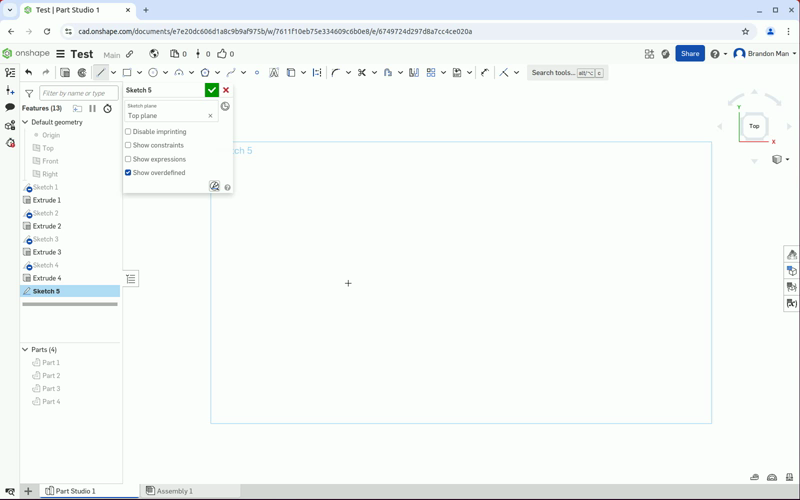
key_up(shift)
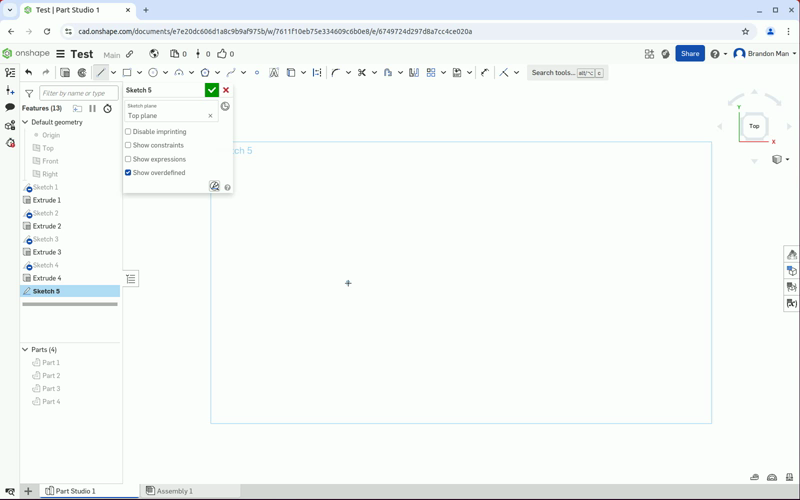
key_down(shift)
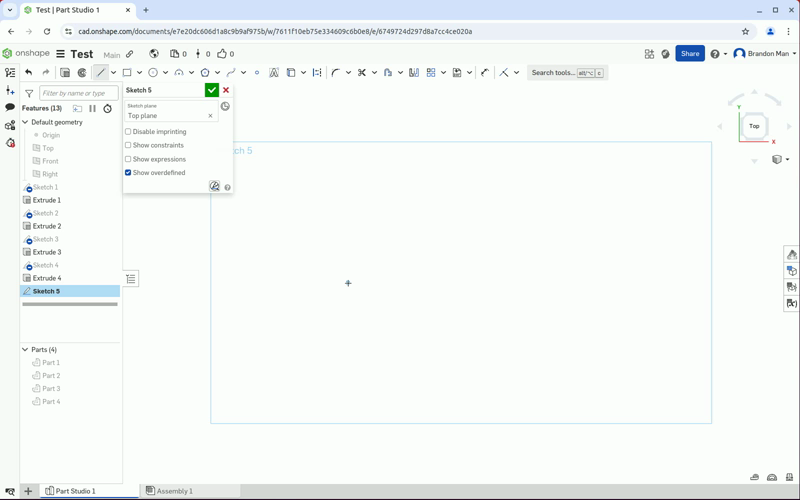
mouse_move(460, 282)
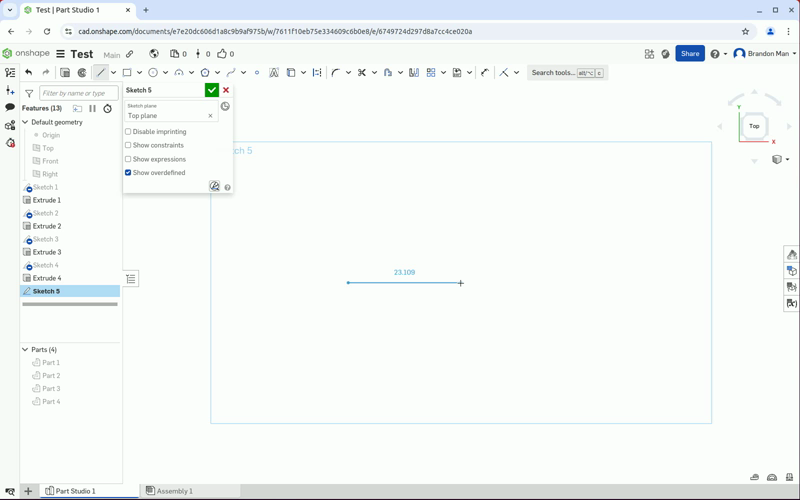
click(460, 282)
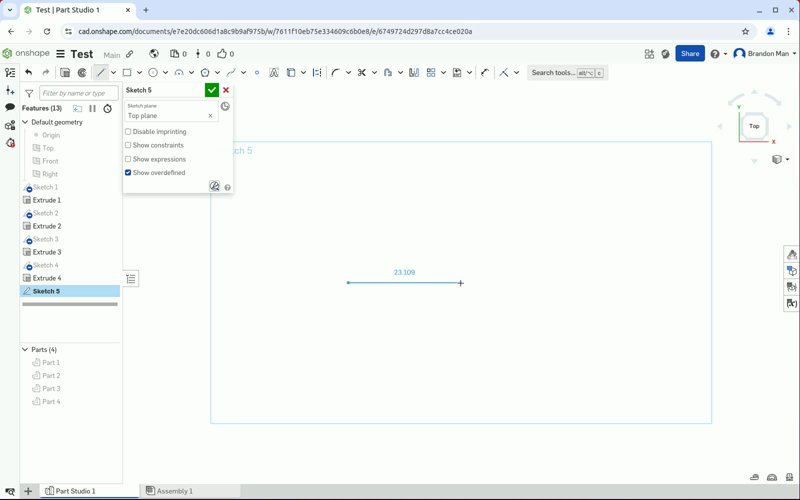
key_up(shift)
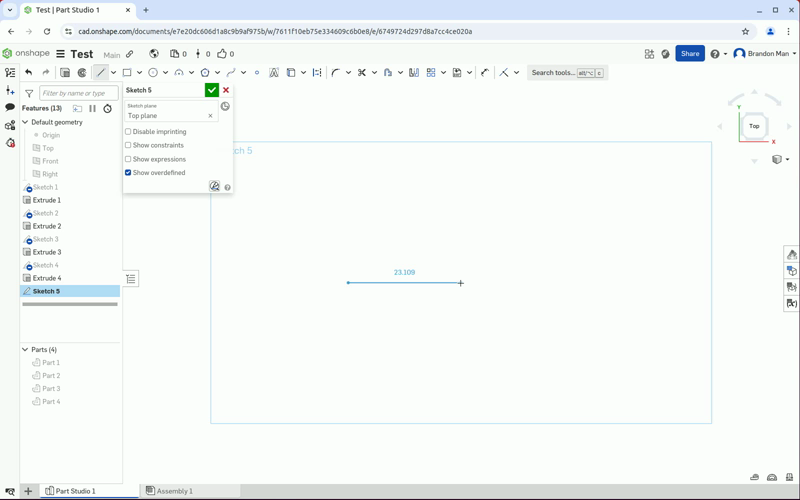
key_down(shift)
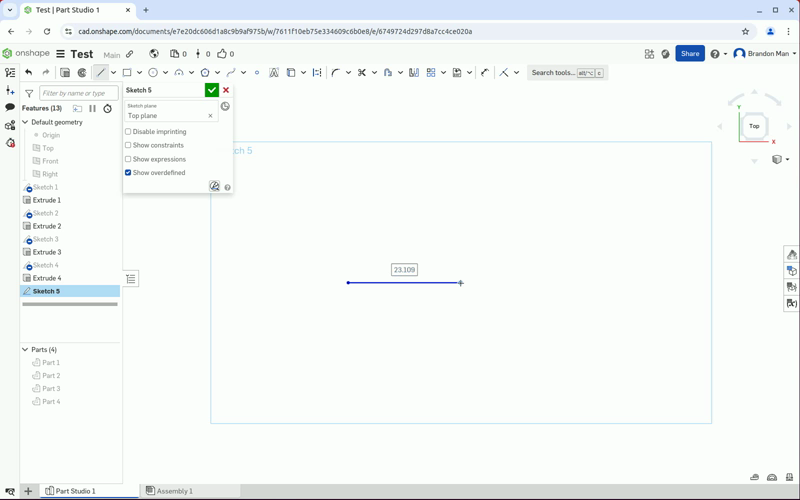
mouse_move(490, 282)
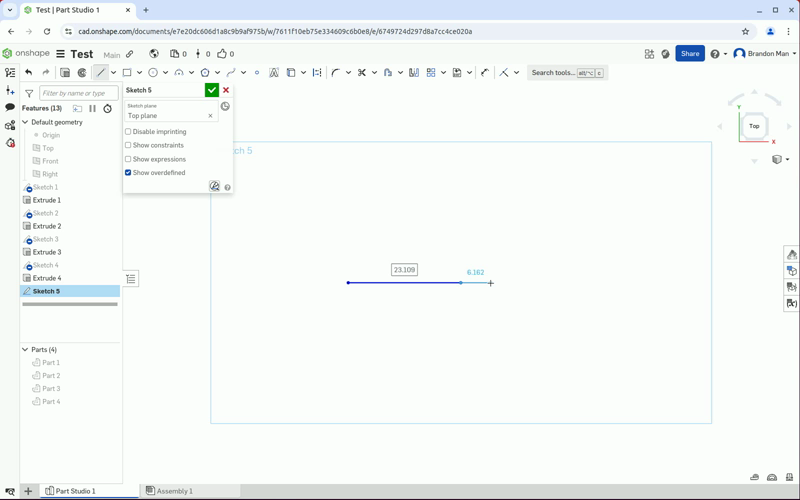
mouse_move(460, 260)
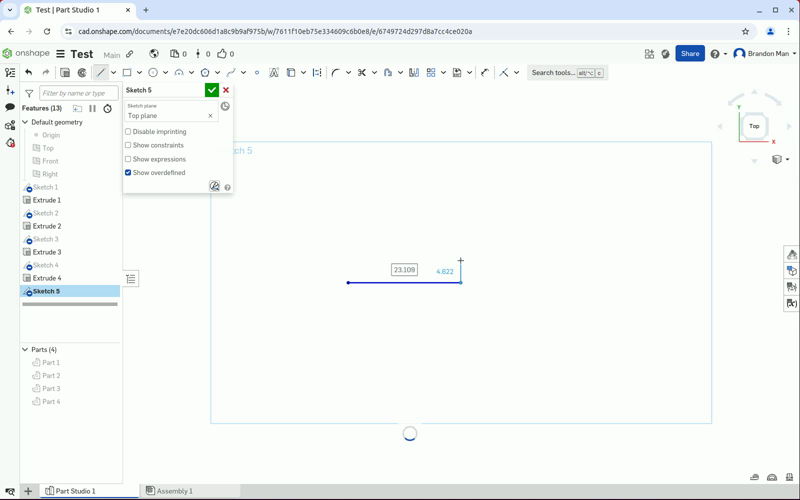
click(460, 260)
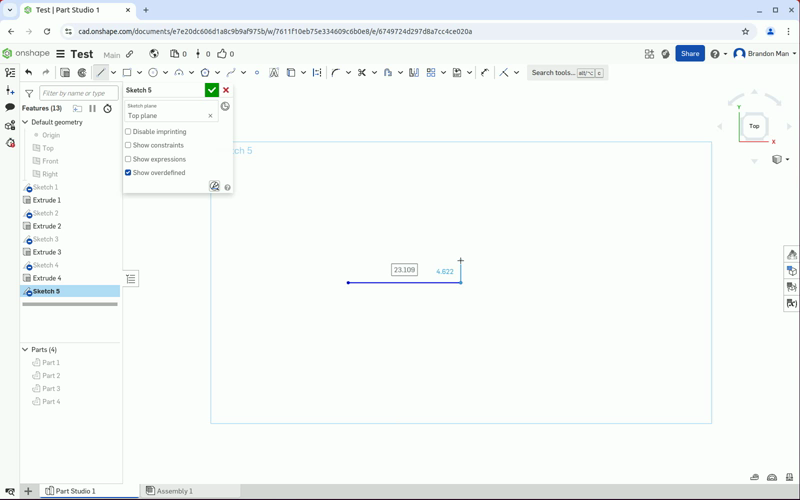
key_up(shift)
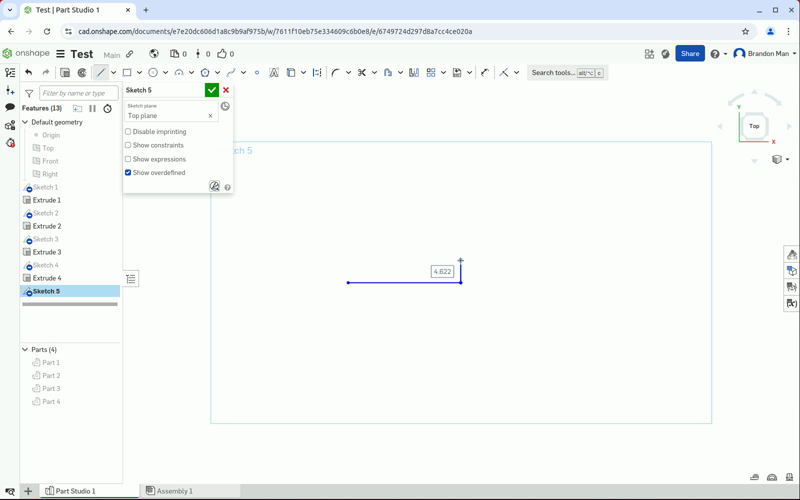
key_down(shift)
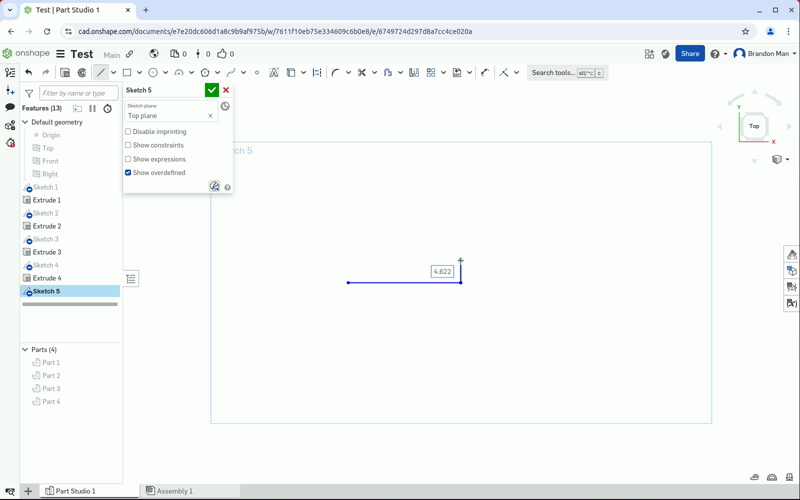
mouse_move(365, 260)
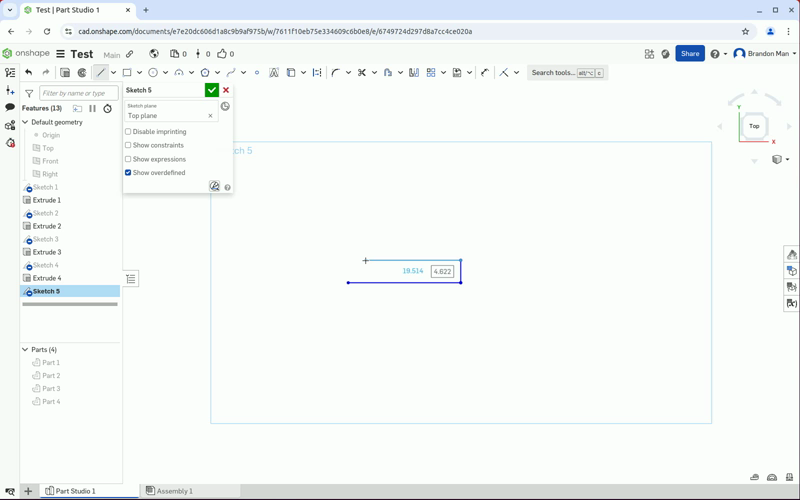
click(365, 260)
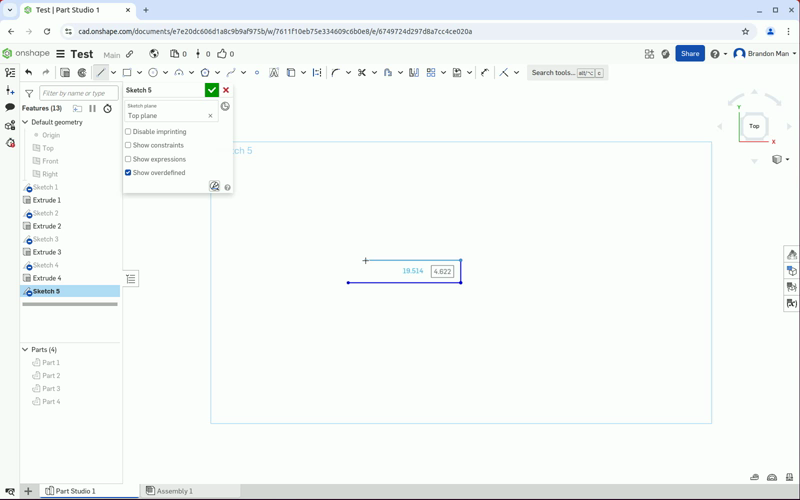
key_up(shift)
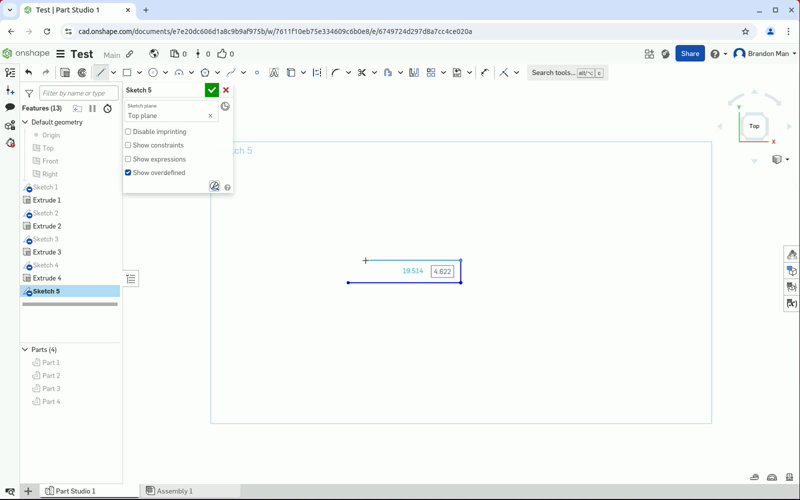
key_down(shift)
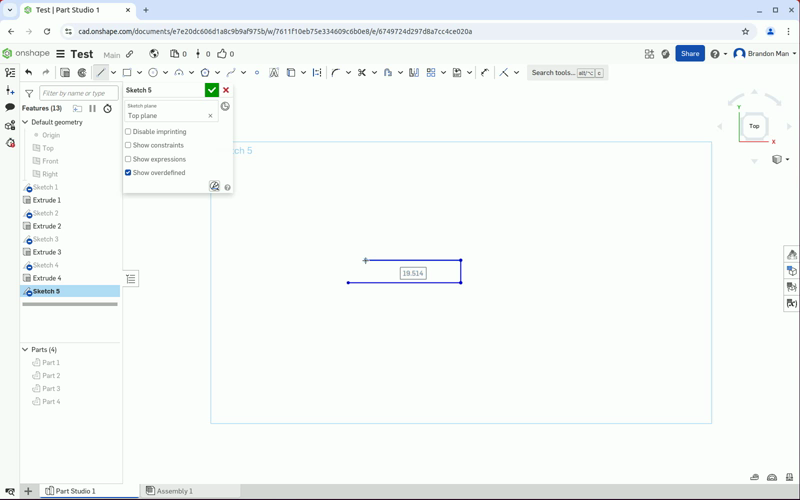
mouse_move(395, 260)
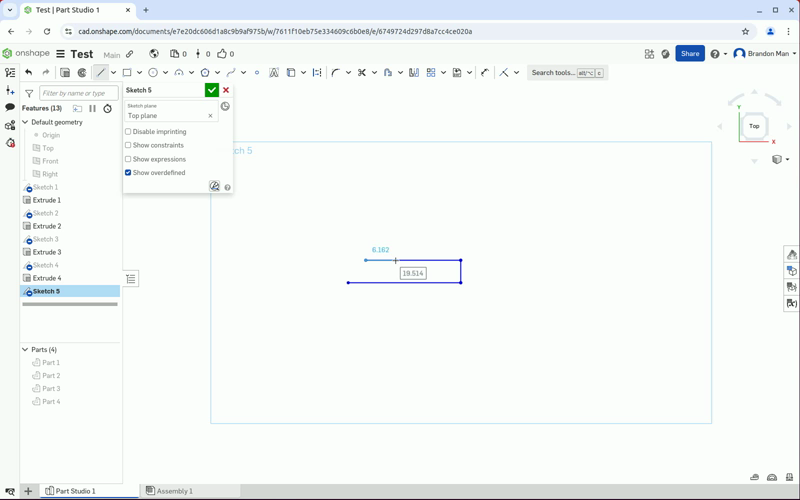
mouse_move(348, 260)
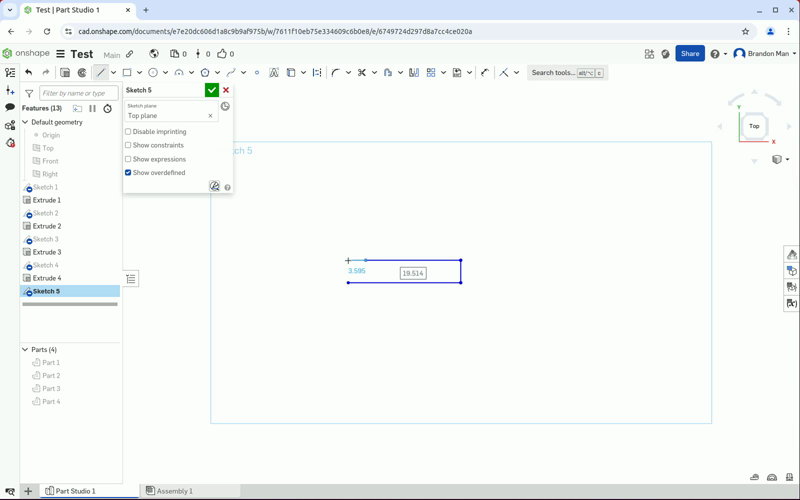
click(348, 260)
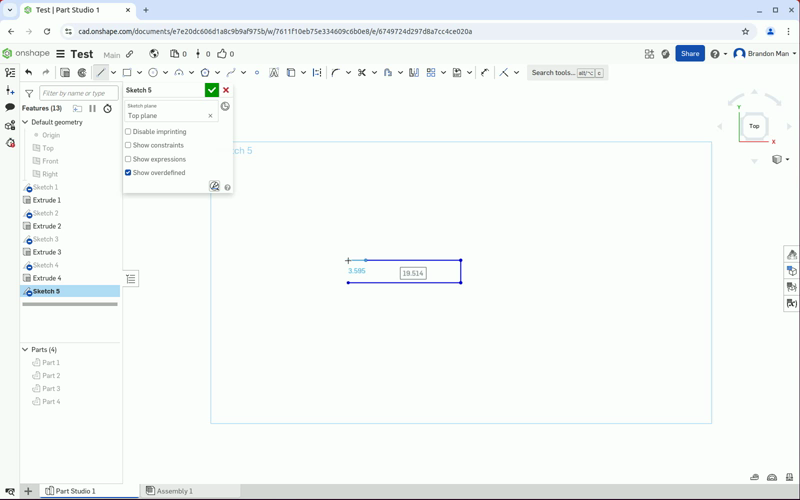
key_up(shift)
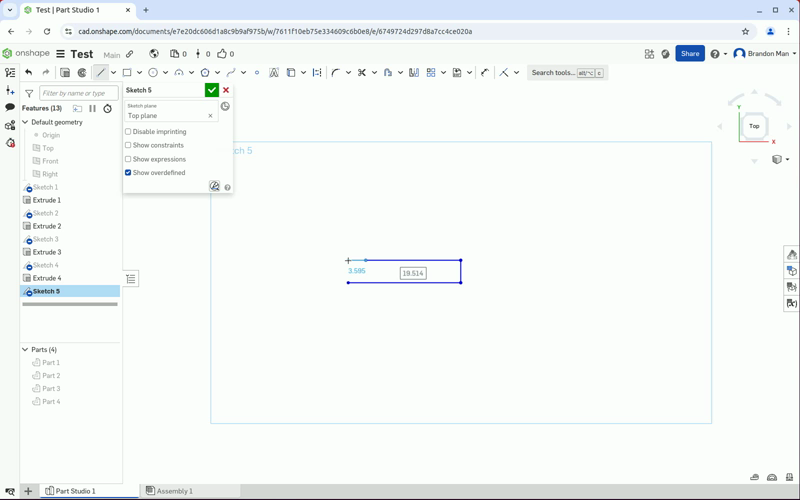
mouse_move(378, 260)
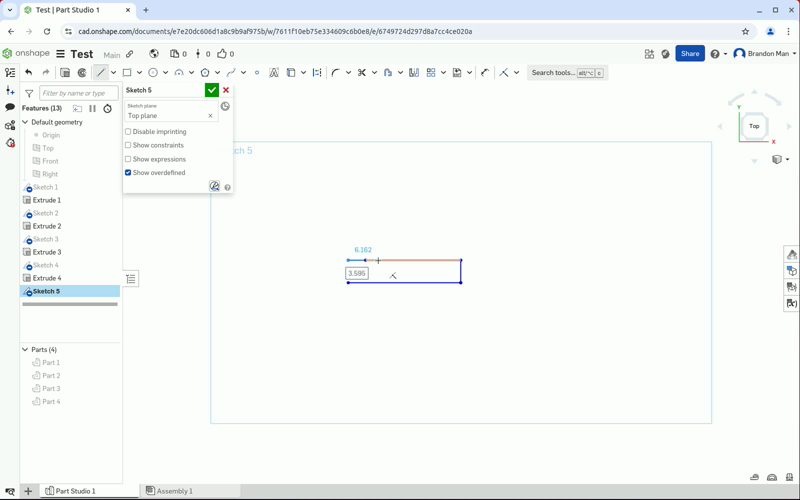
key_down(shift)
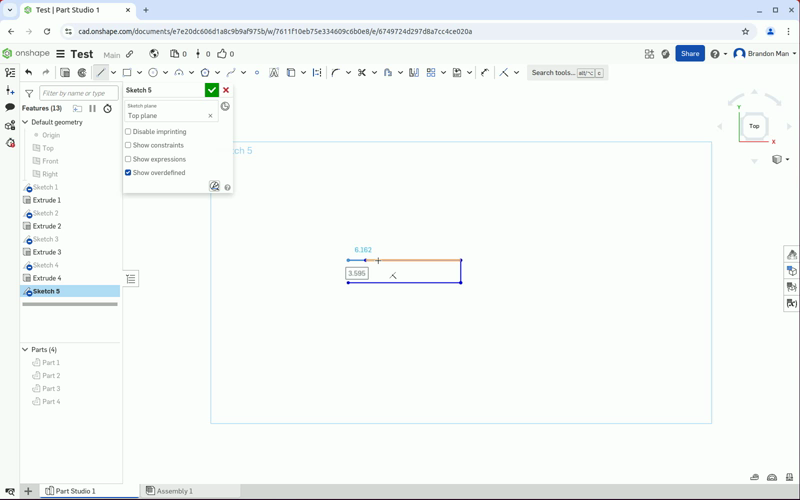
mouse_move(348, 282)
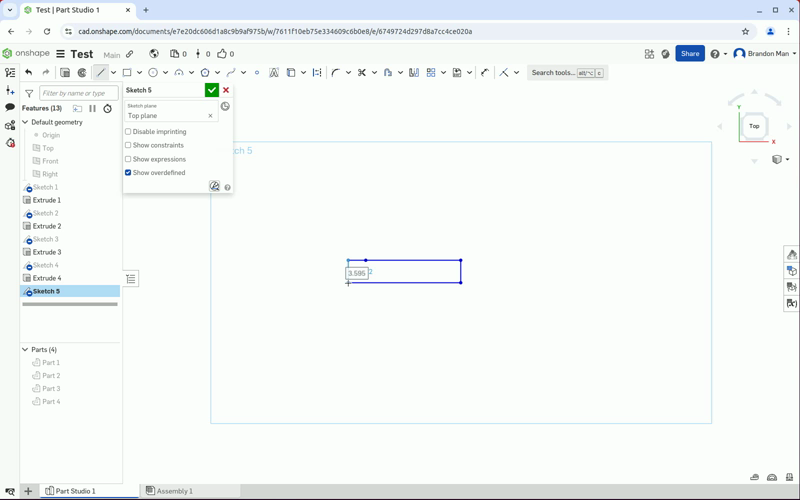
key_up(shift)
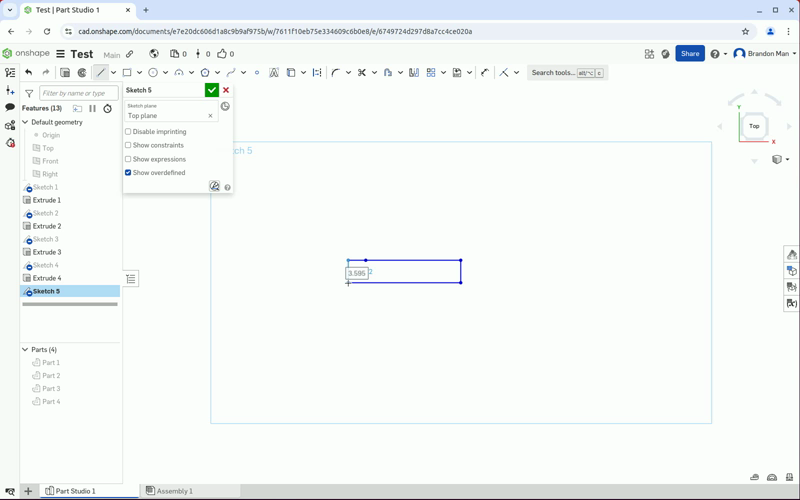
click(348, 282)
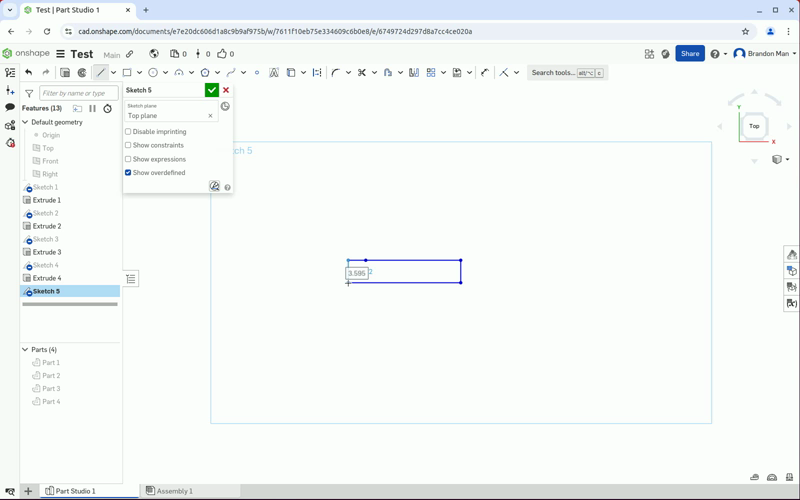
key(esc)
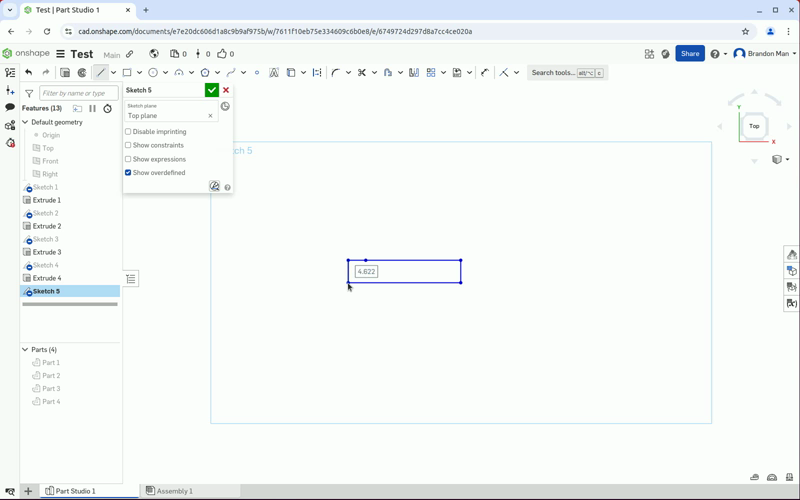
mouse_move(363, 277)
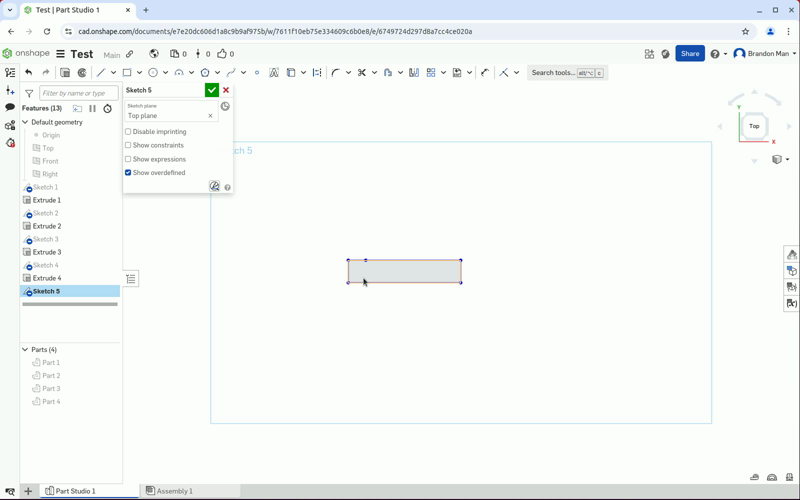
click(363, 277)
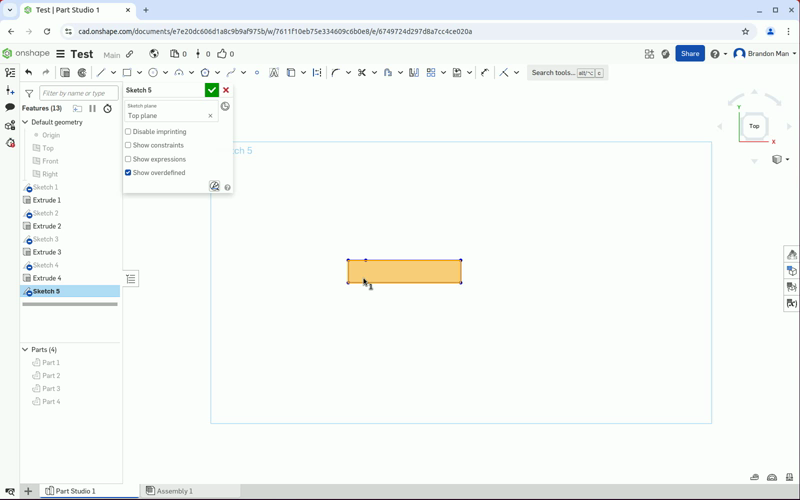
mouse_move(73, 352)
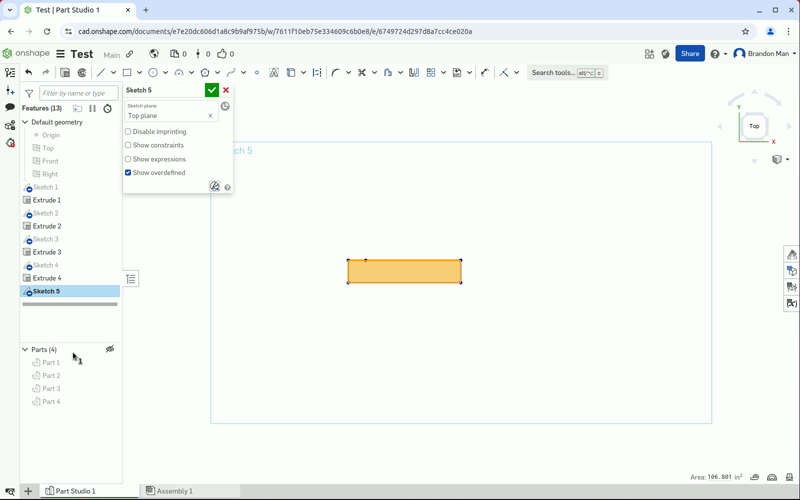
key(shift+y)
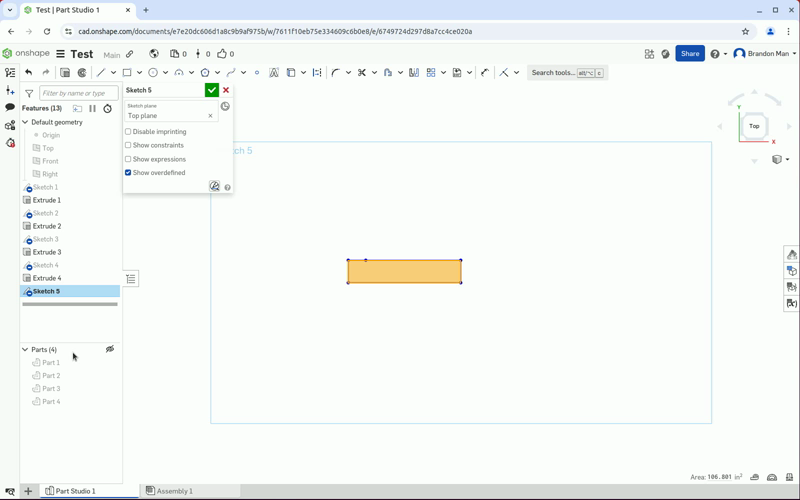
key(shift+e)
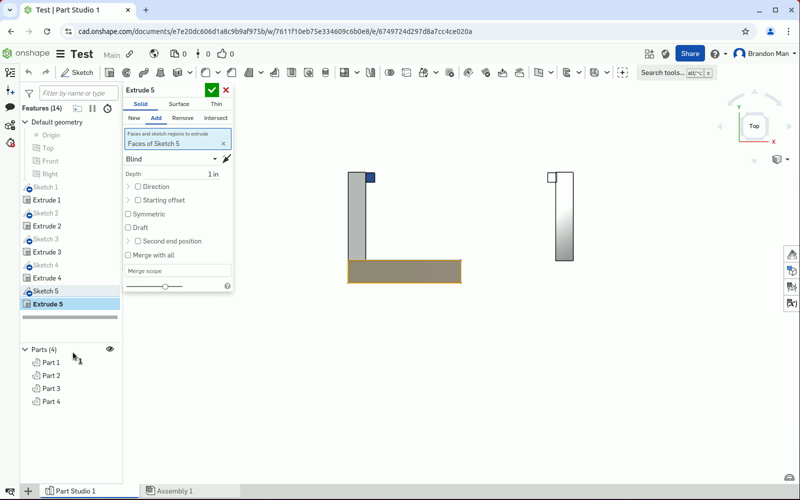
mouse_move(143, 106)
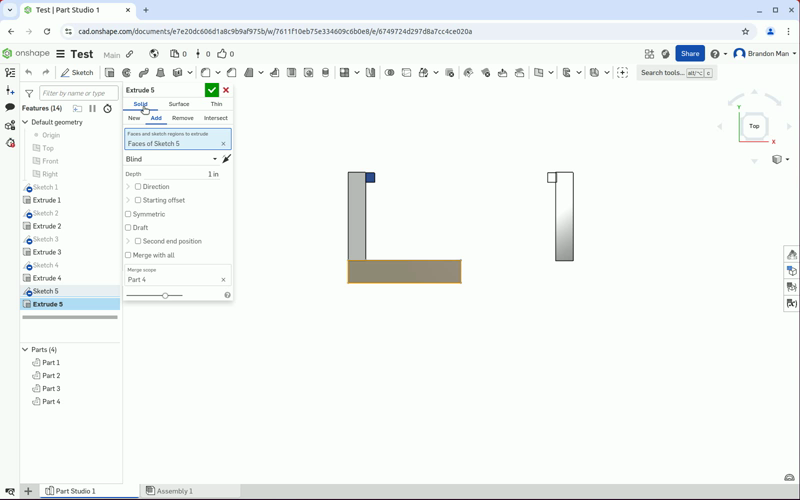
click(143, 106)
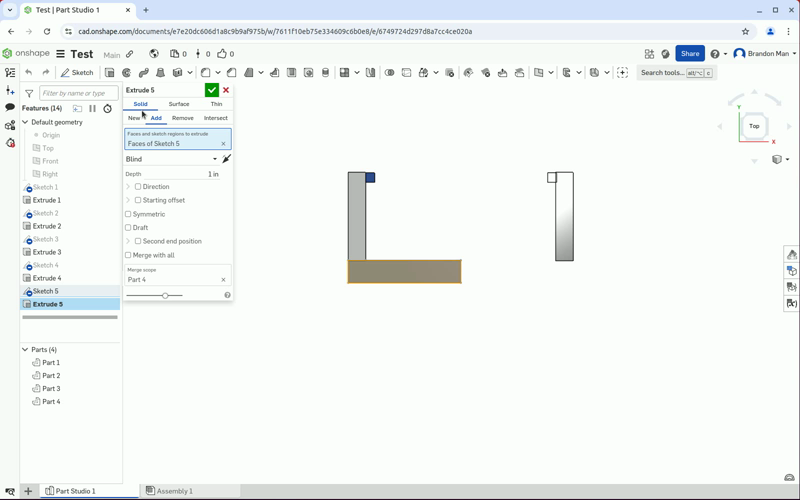
mouse_move(137, 120)
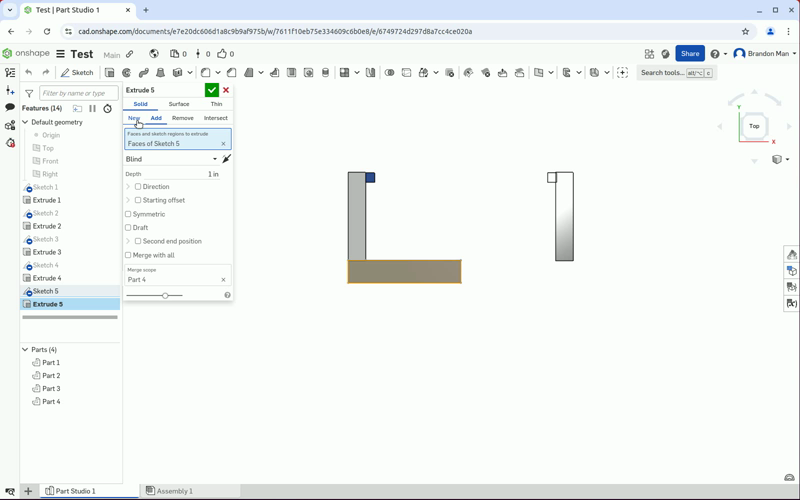
click(137, 120)
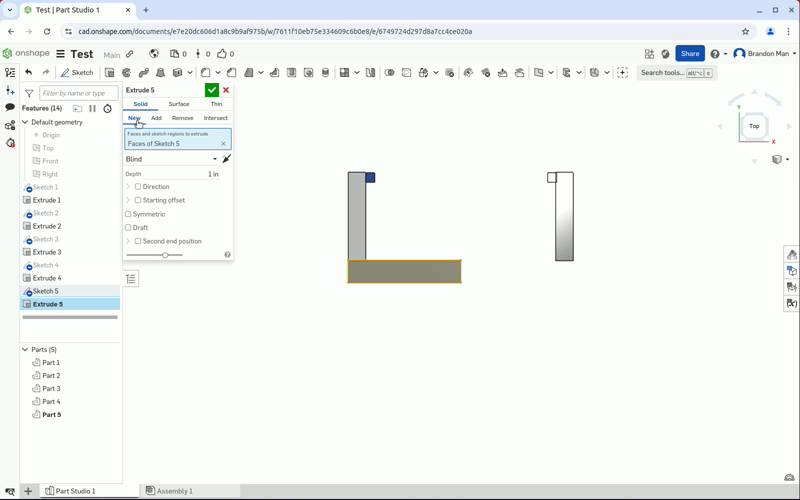
key(tab, 4)
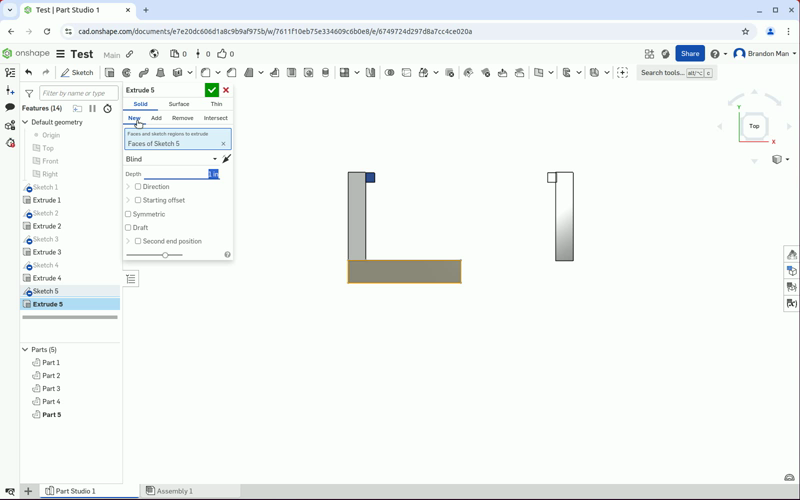
text(38.514)
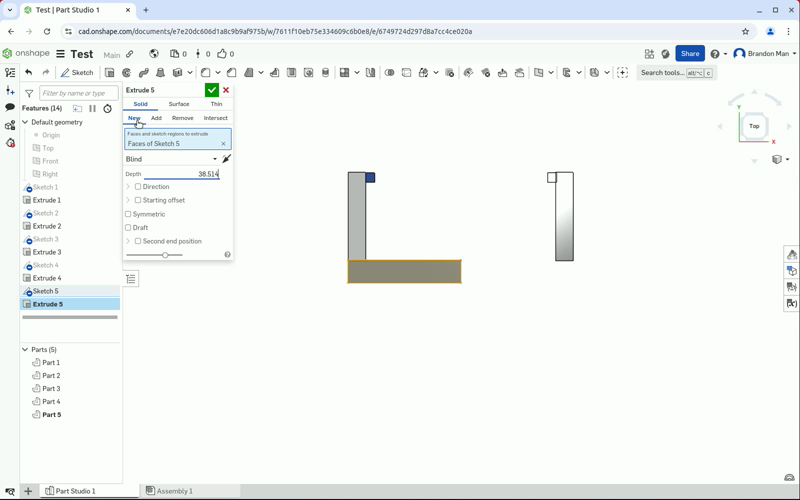
key(tab, 3)
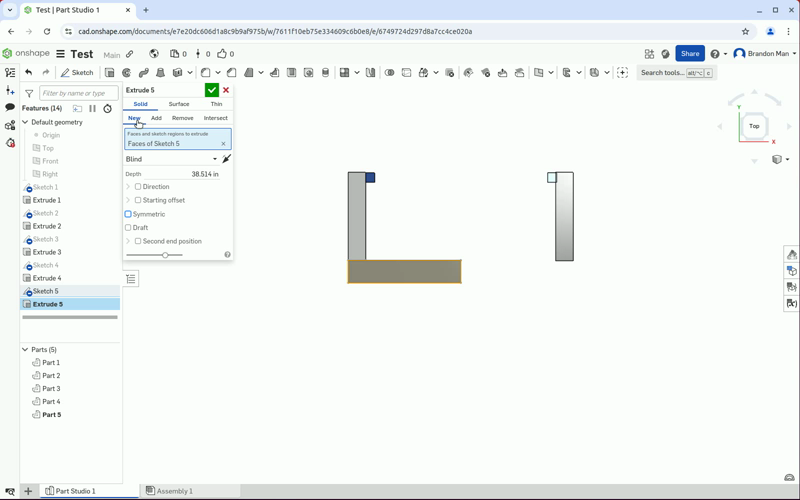
key(space)
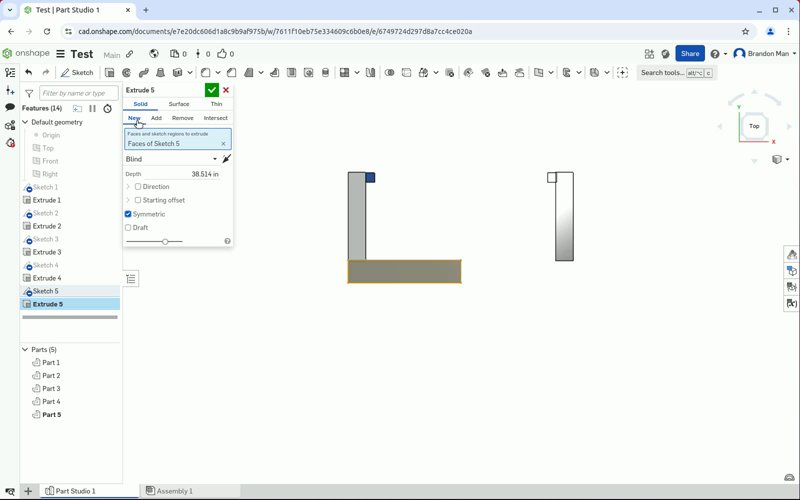
key(enter)
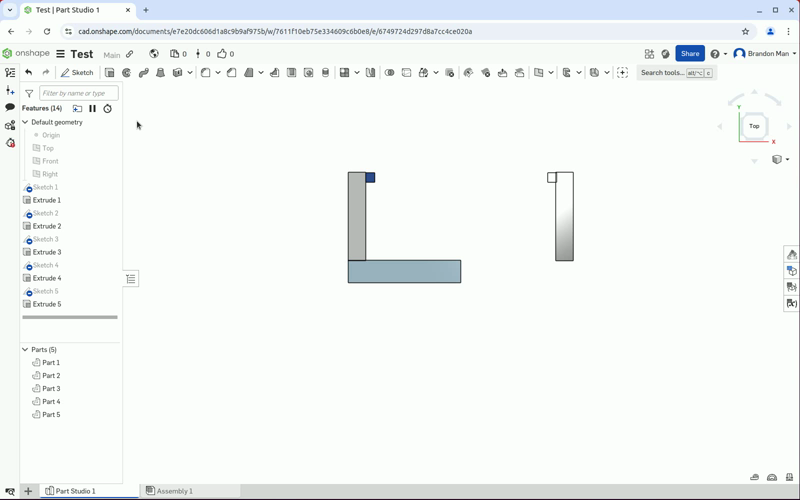
key(shift+h)
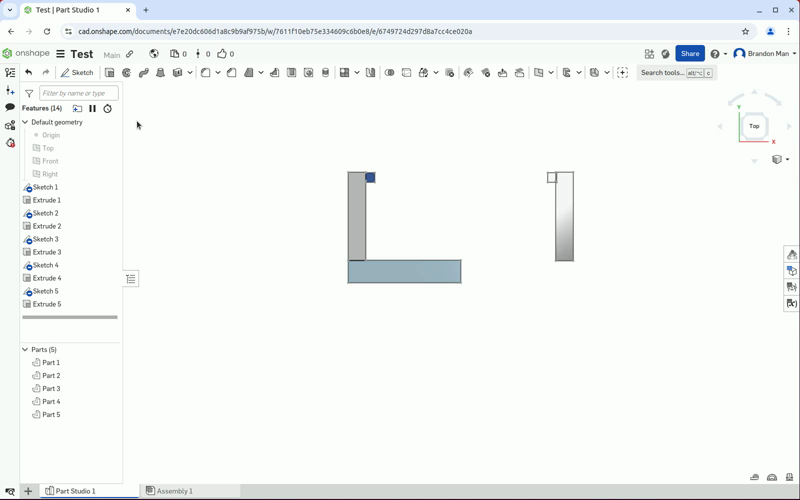
key(shift+h)
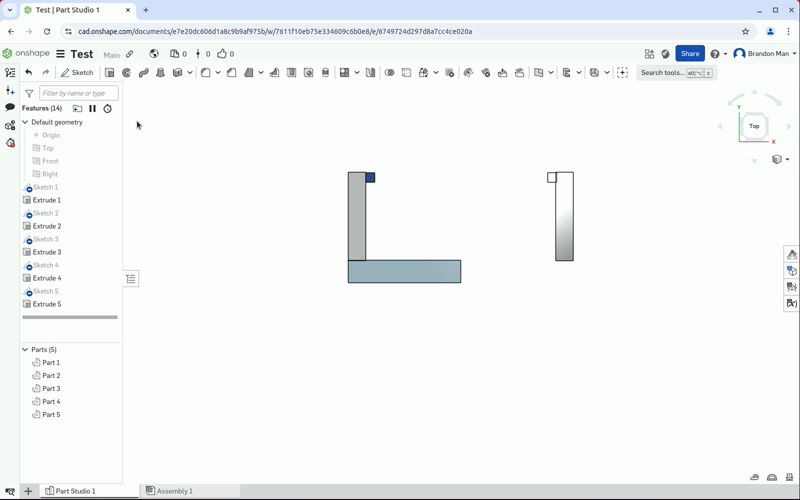
mouse_move(73, 189)
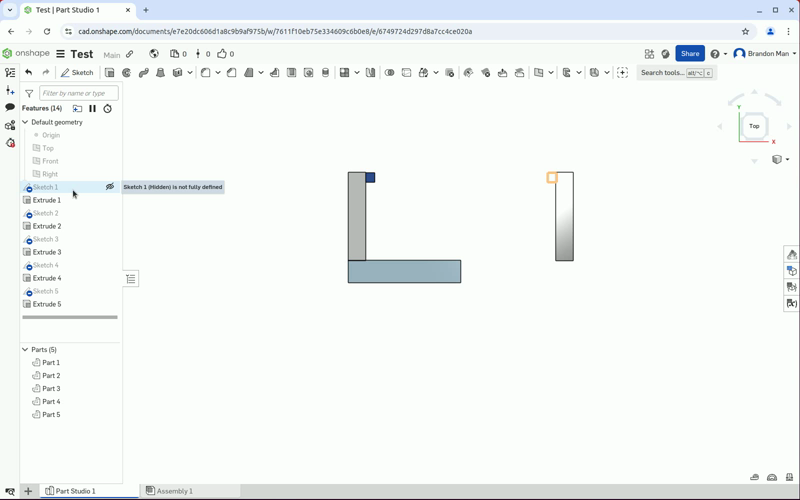
click(73, 189)
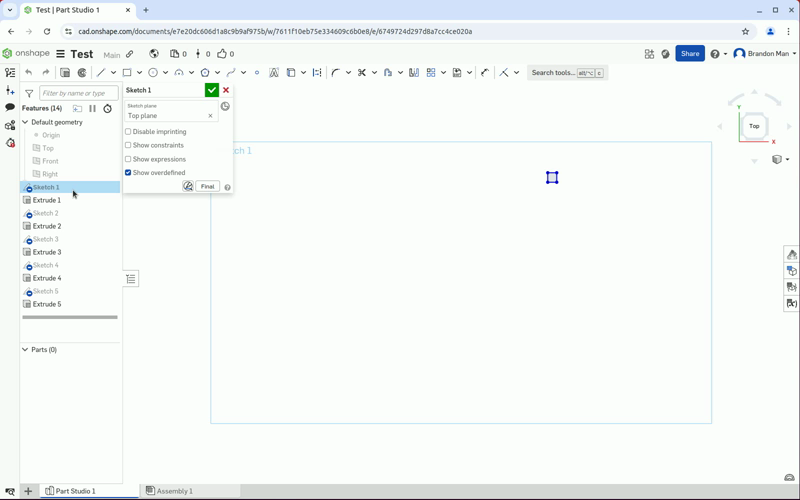
mouse_move(229, 92)
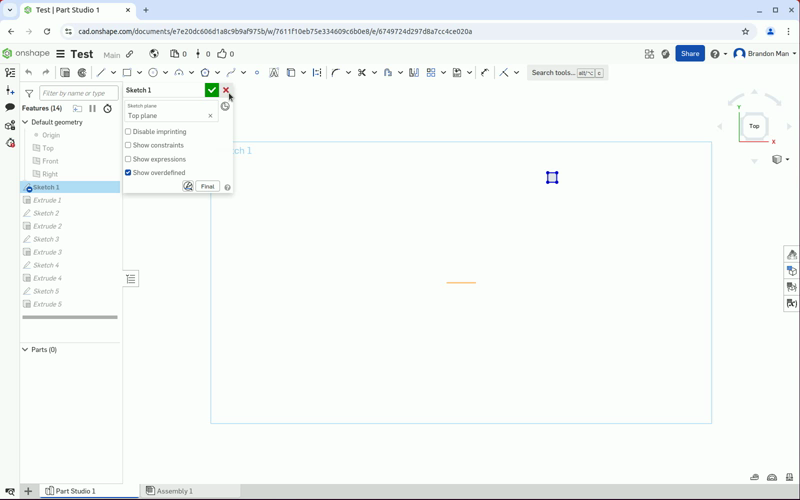
click(229, 92)
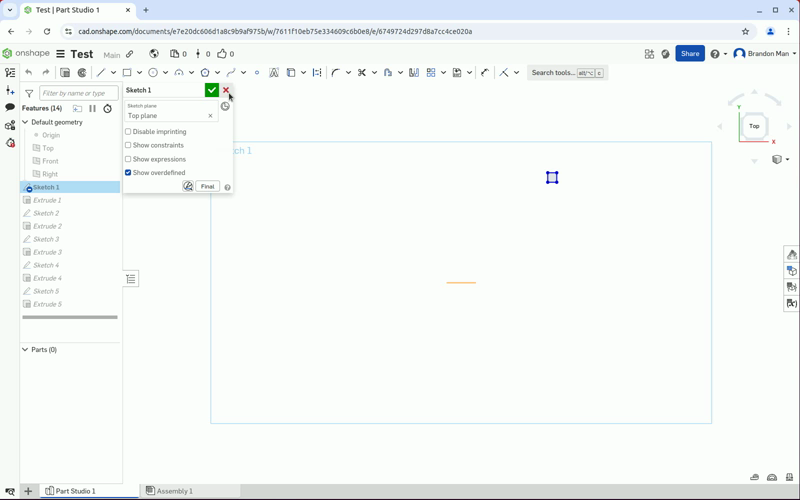
key(shift+s)
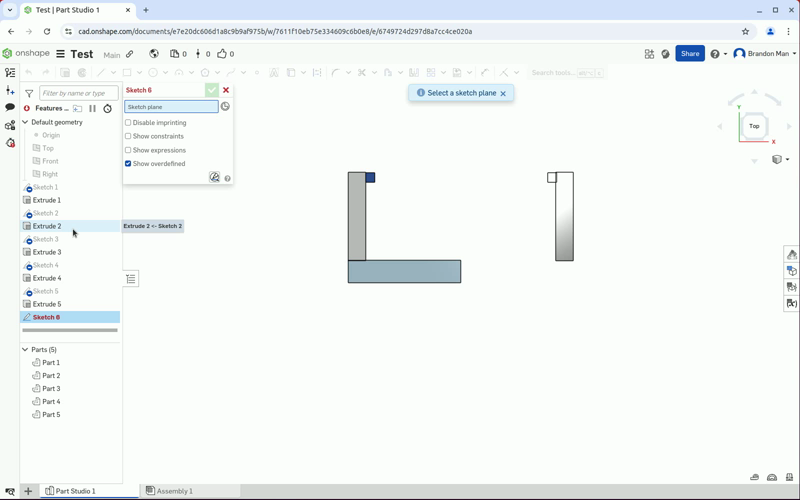
scroll(3)
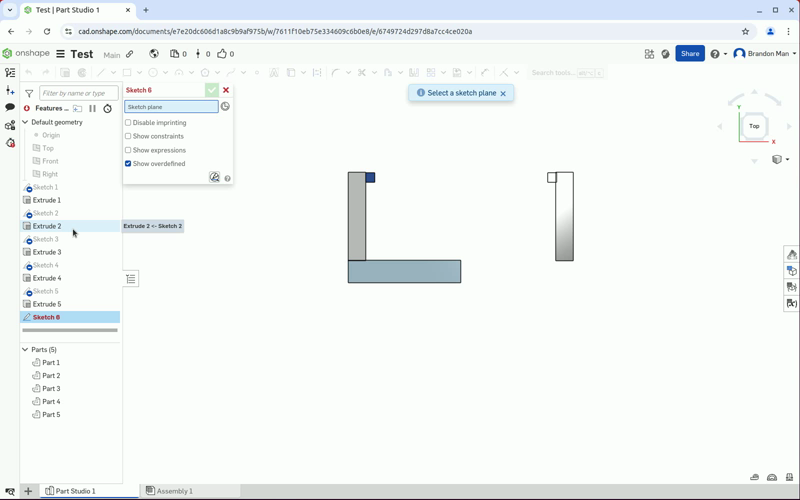
mouse_move(73, 150)
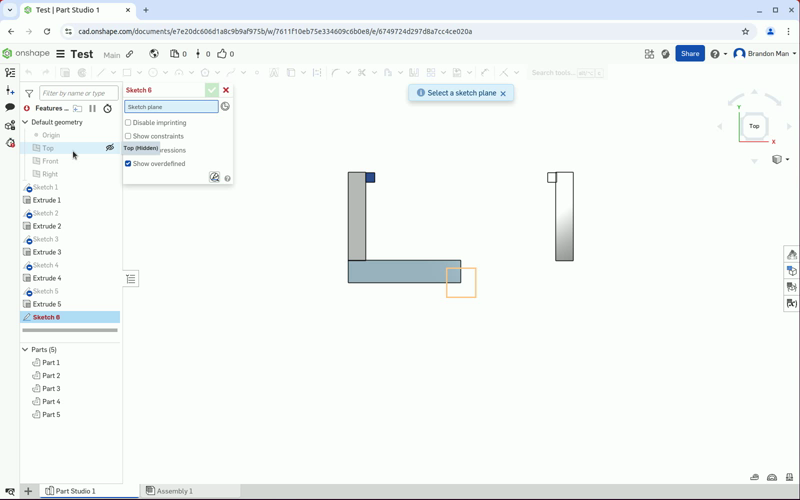
click(73, 150)
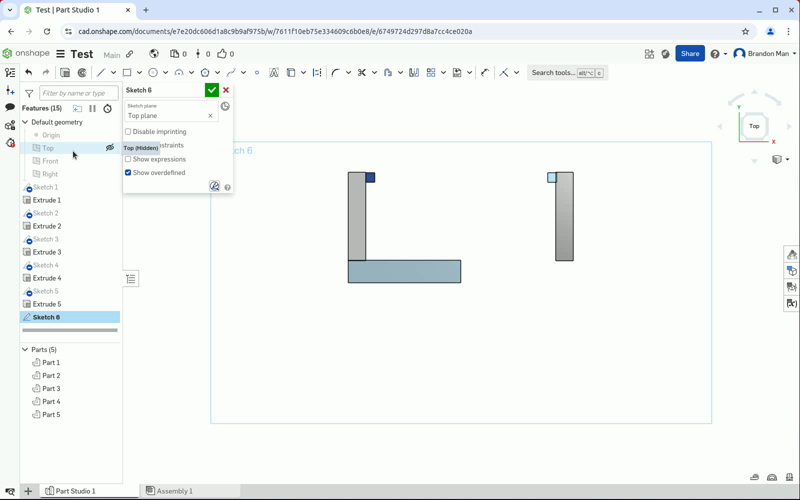
mouse_move(73, 352)
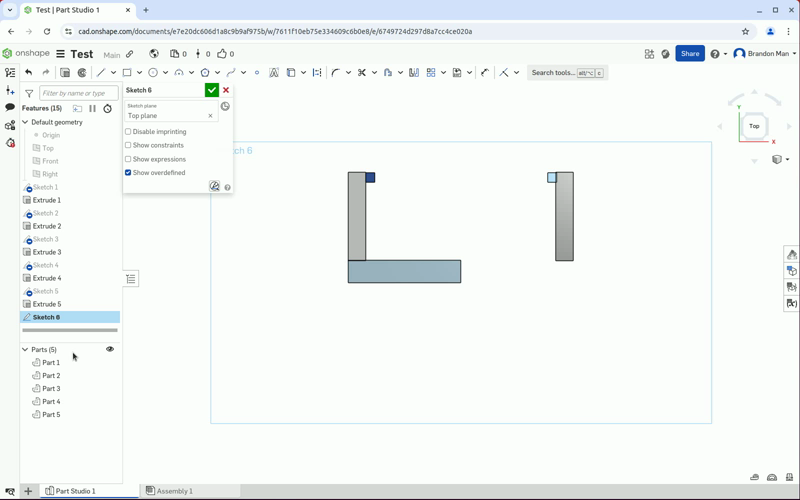
key(y)
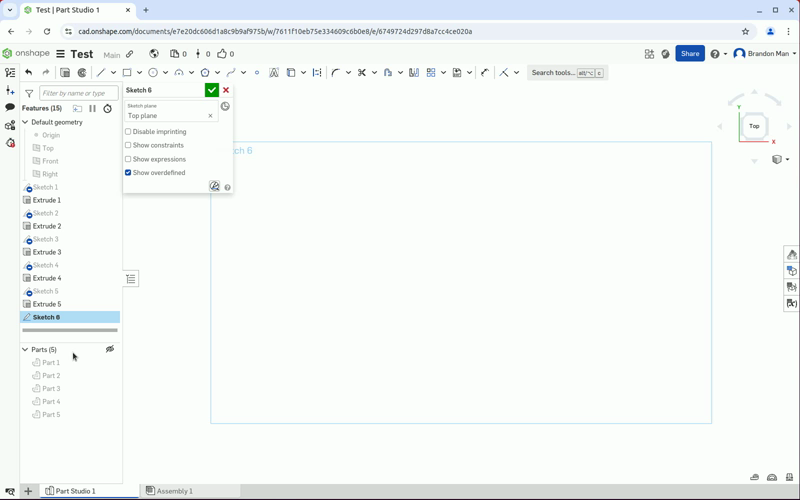
key(l)
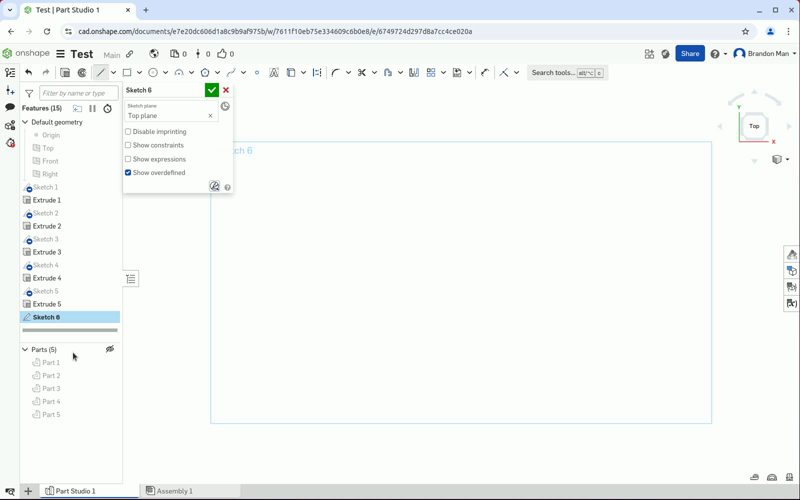
key_down(shift)
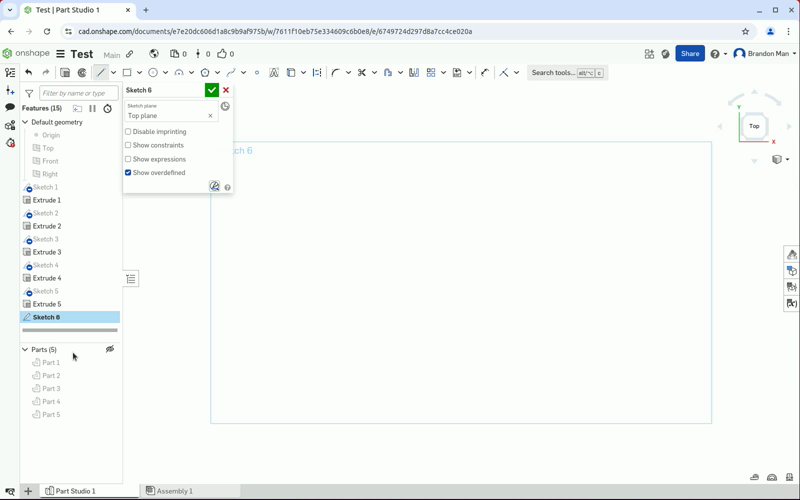
mouse_move(460, 282)
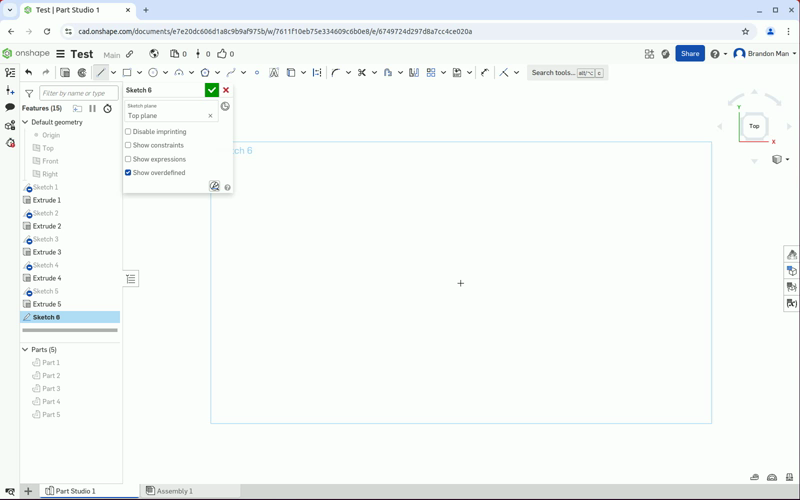
click(460, 282)
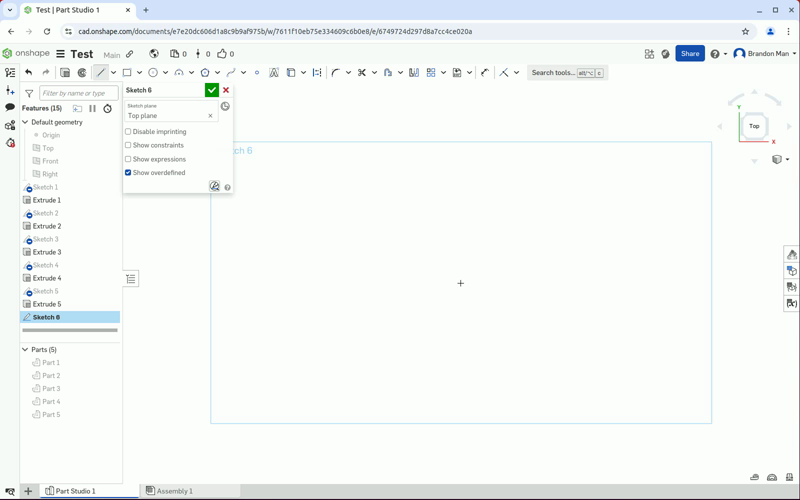
key_up(shift)
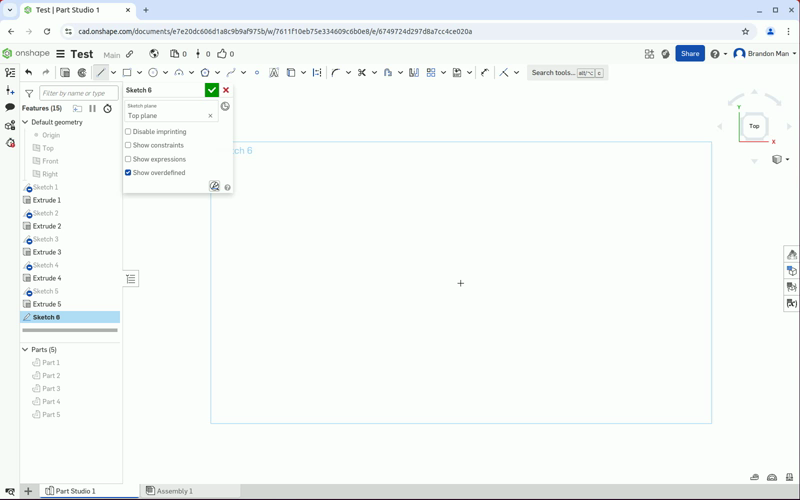
key_down(shift)
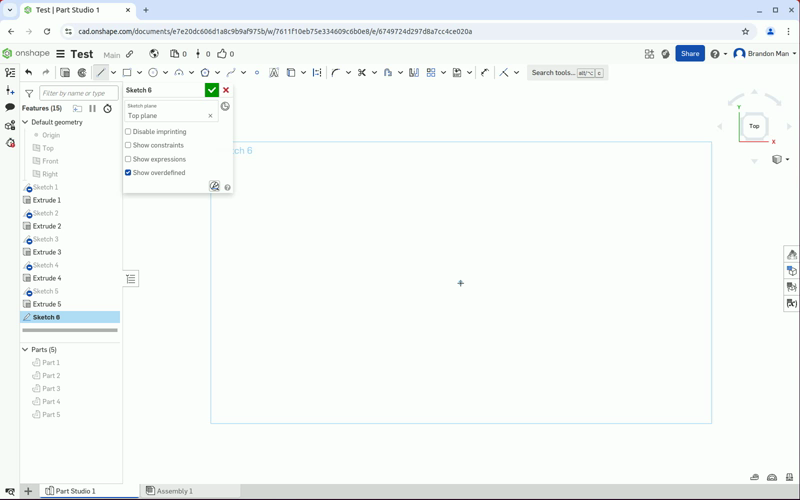
mouse_move(573, 282)
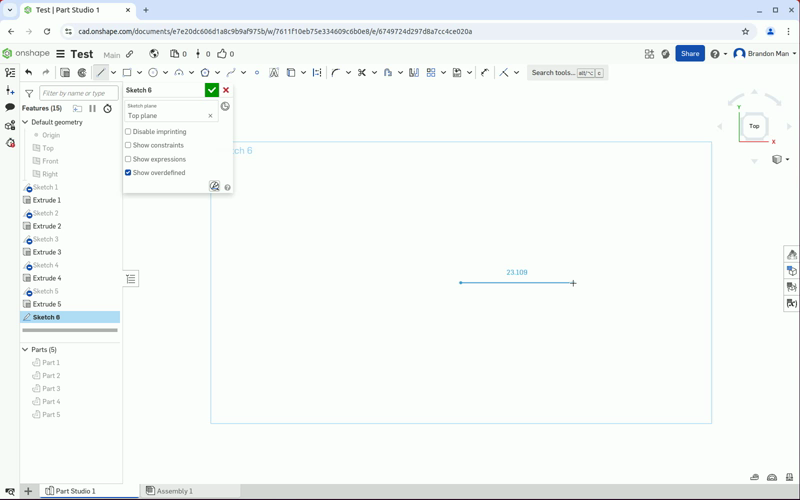
click(573, 282)
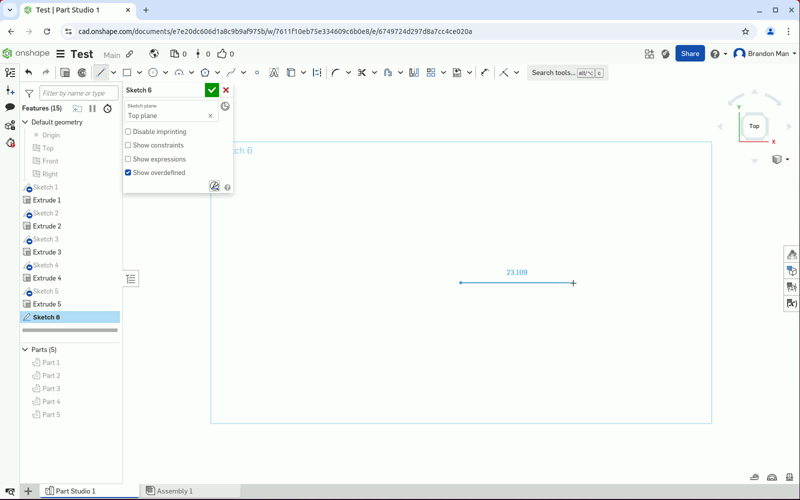
key_up(shift)
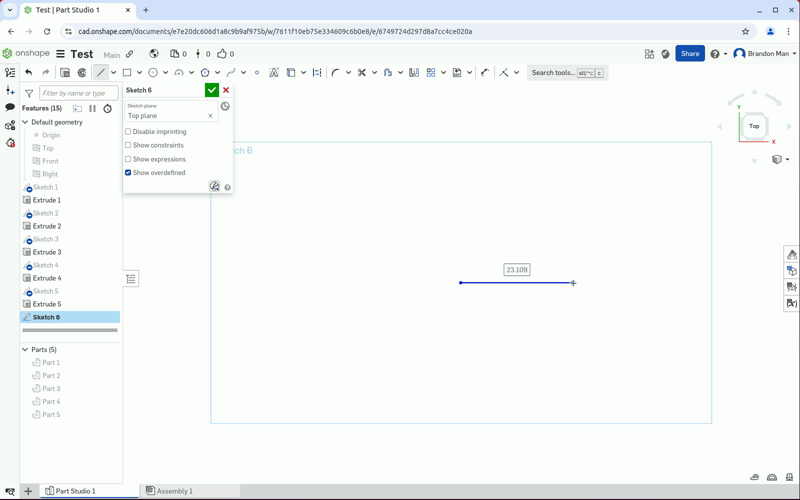
key_down(shift)
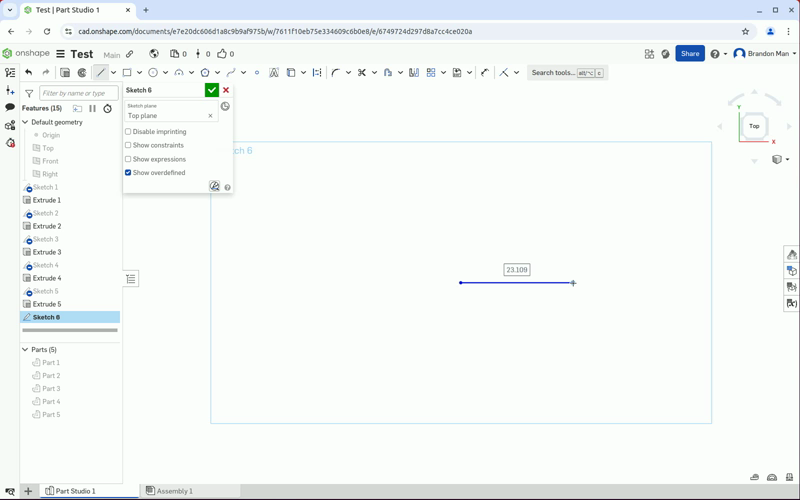
mouse_move(589, 282)
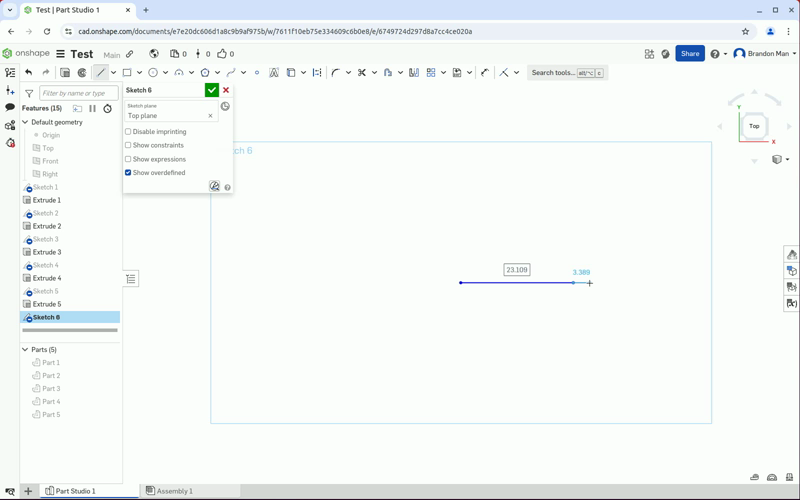
mouse_move(573, 260)
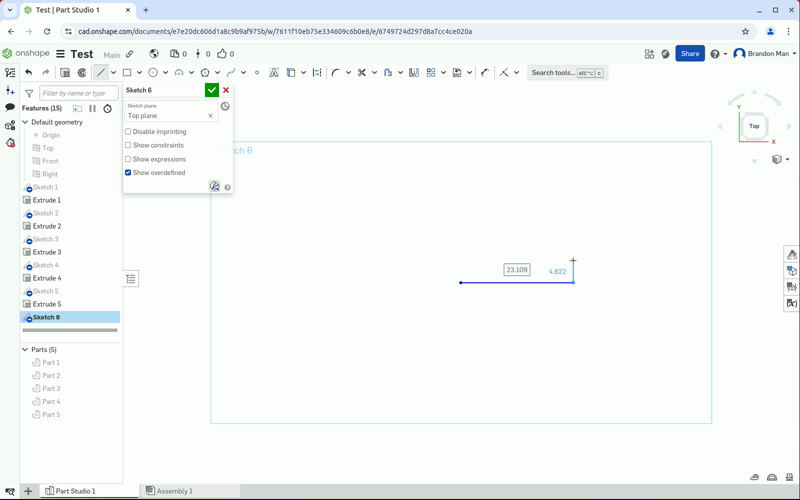
click(573, 260)
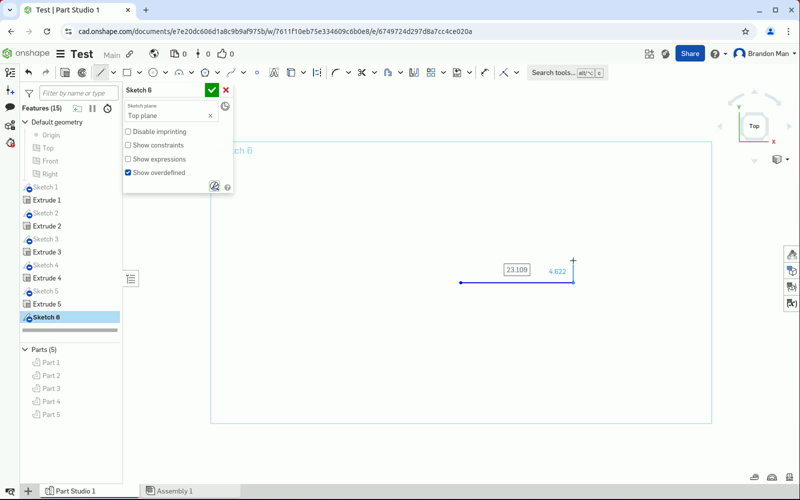
key_up(shift)
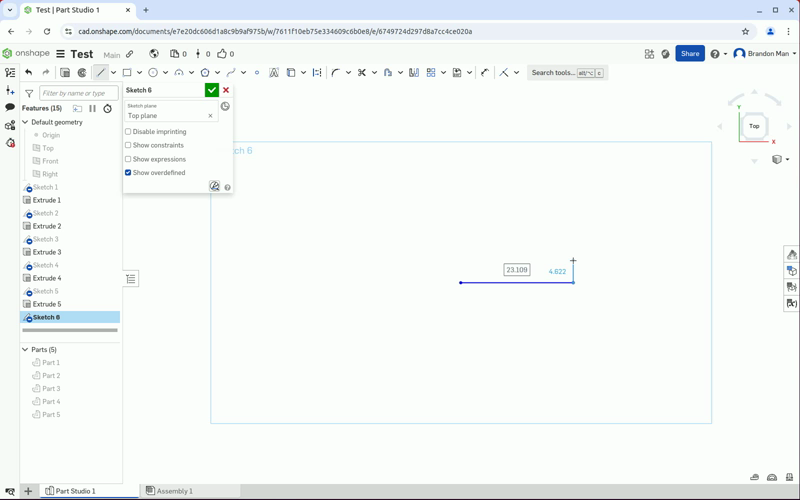
key_down(shift)
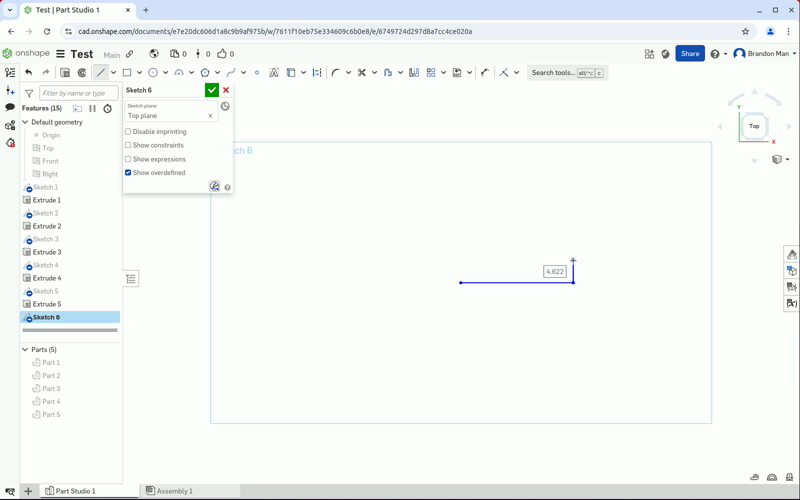
mouse_move(589, 260)
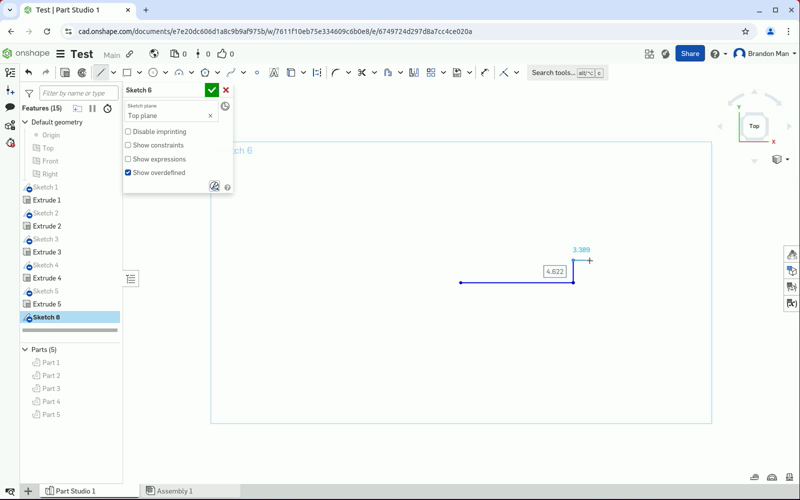
mouse_move(555, 260)
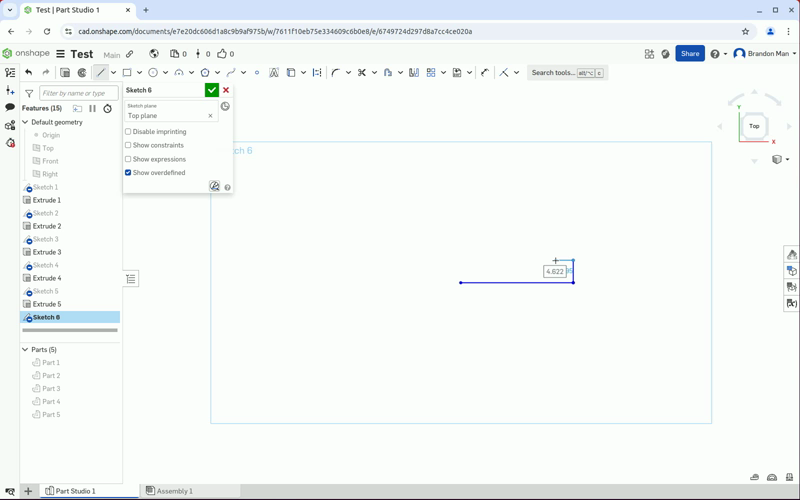
click(555, 260)
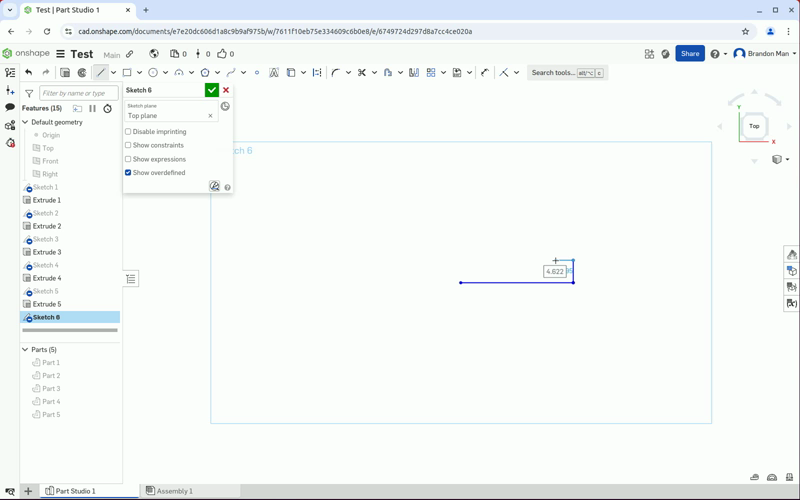
key_up(shift)
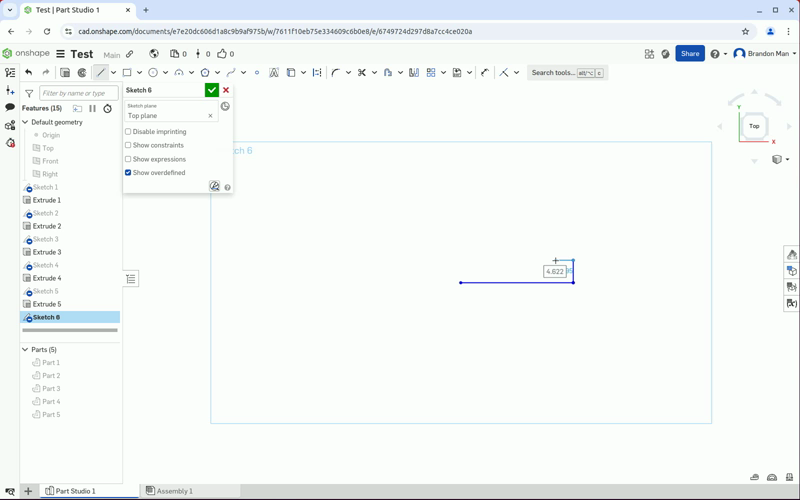
key_down(shift)
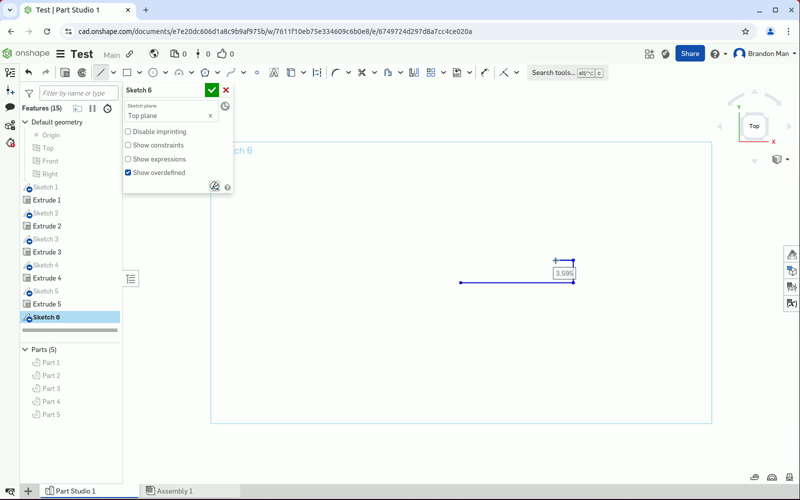
mouse_move(460, 260)
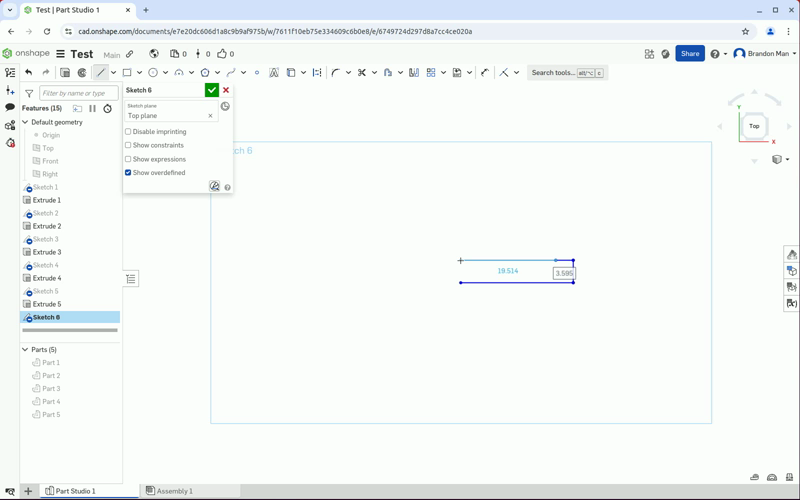
click(460, 260)
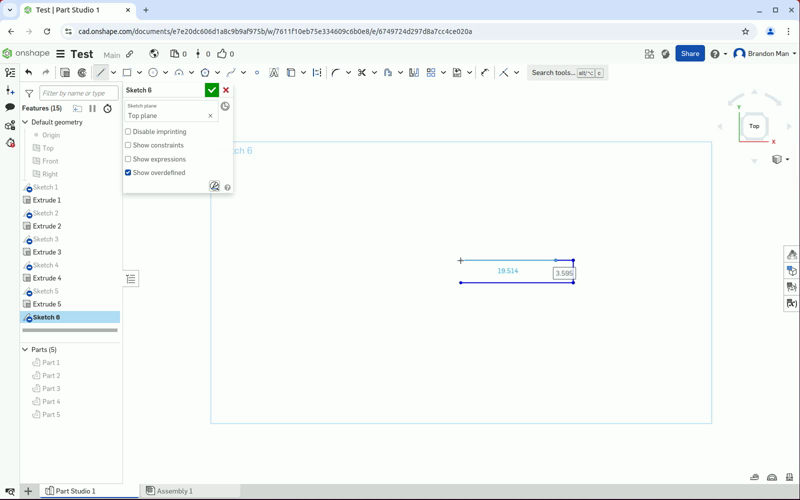
key_up(shift)
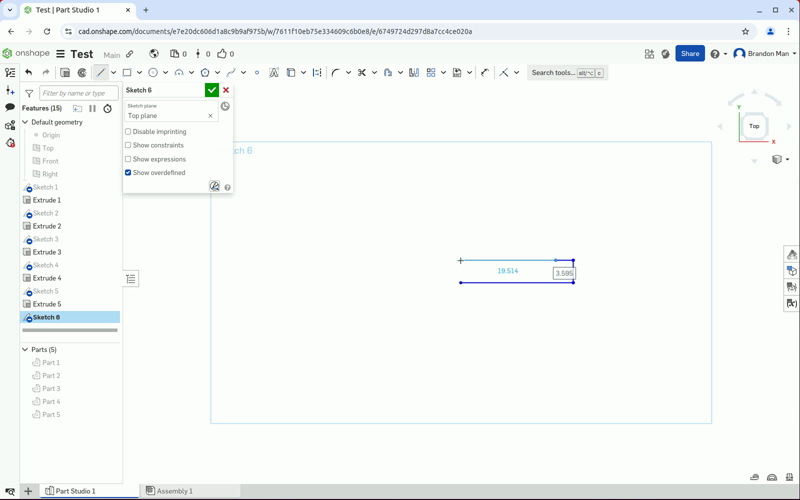
mouse_move(490, 260)
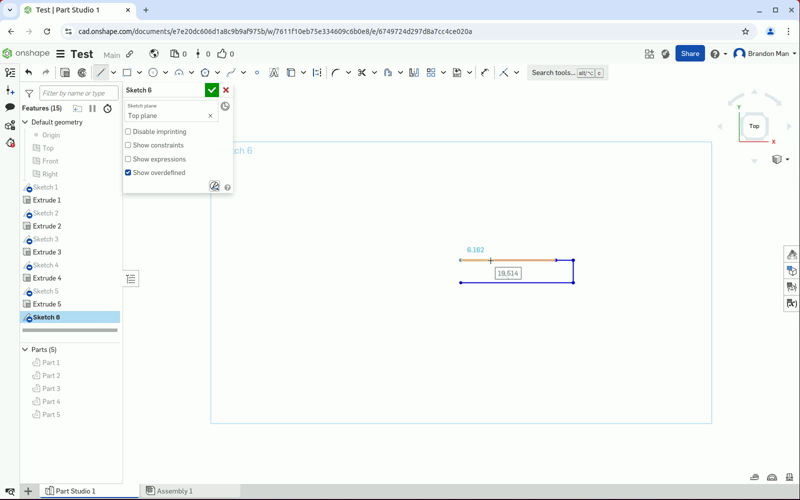
key_down(shift)
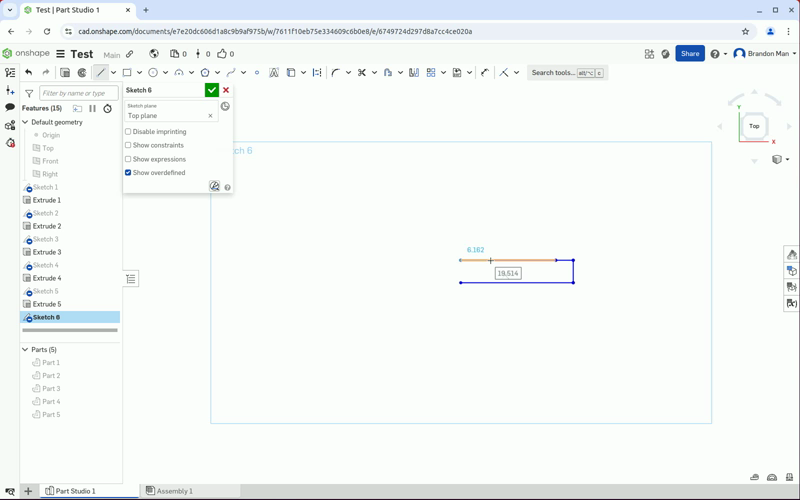
mouse_move(460, 282)
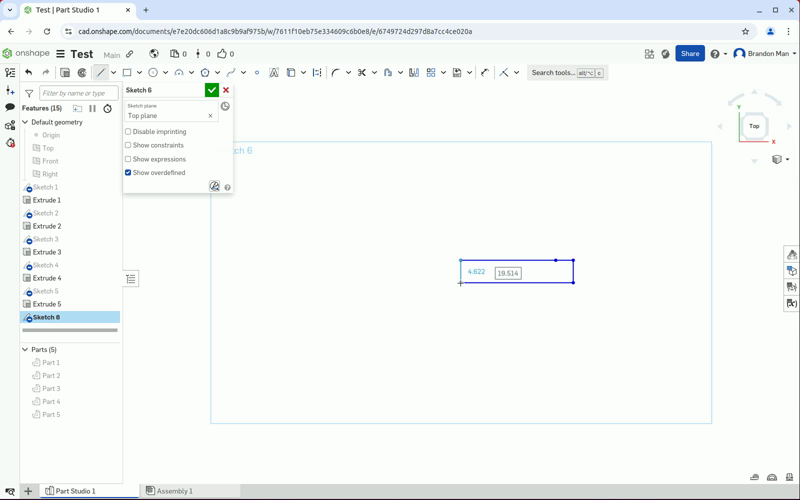
key_up(shift)
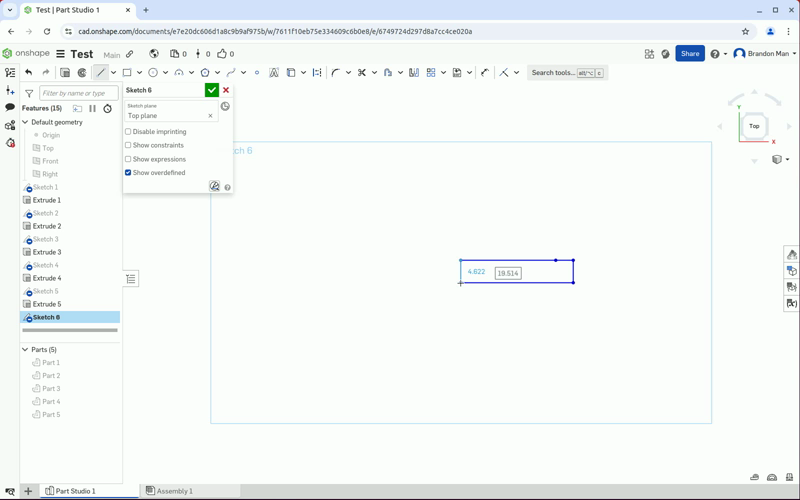
click(460, 282)
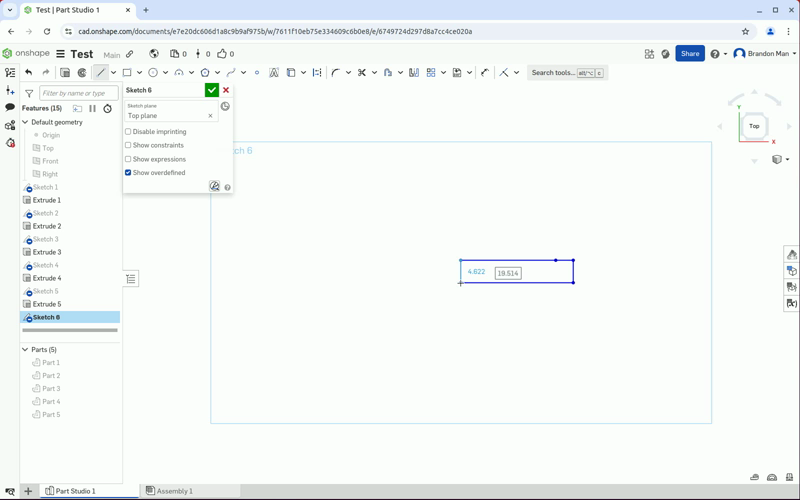
key(esc)
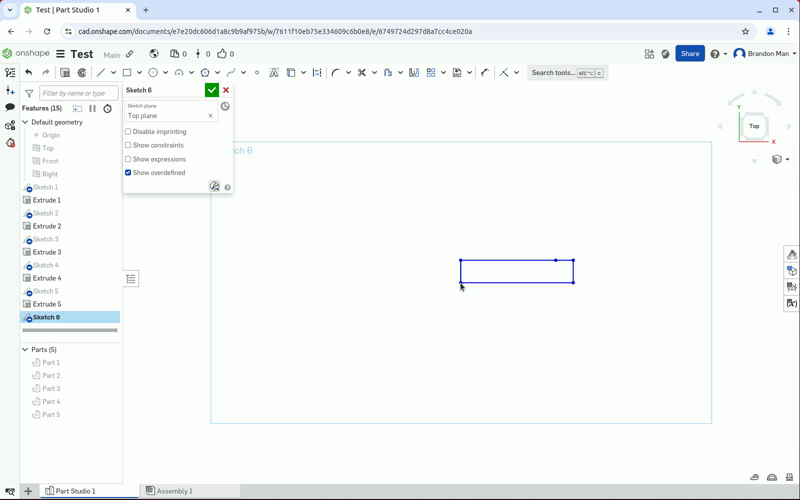
mouse_move(474, 268)
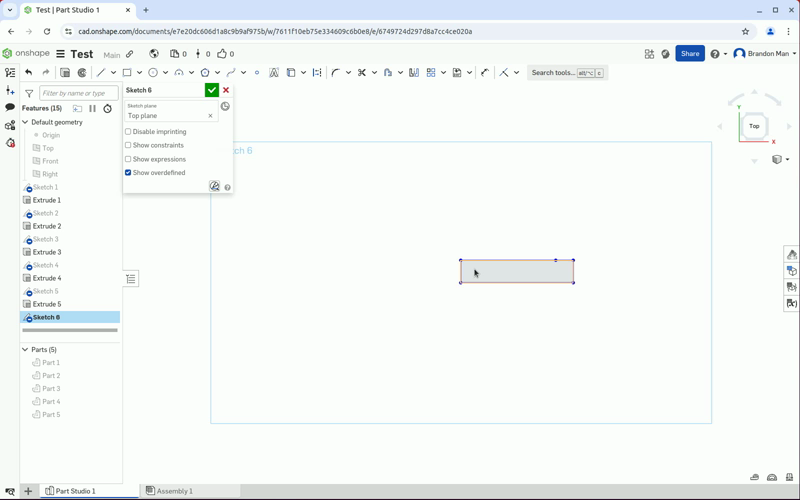
click(474, 268)
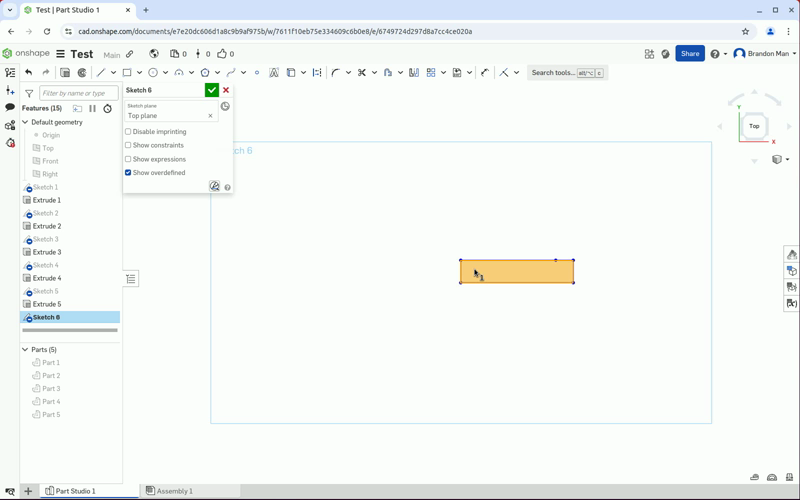
mouse_move(73, 352)
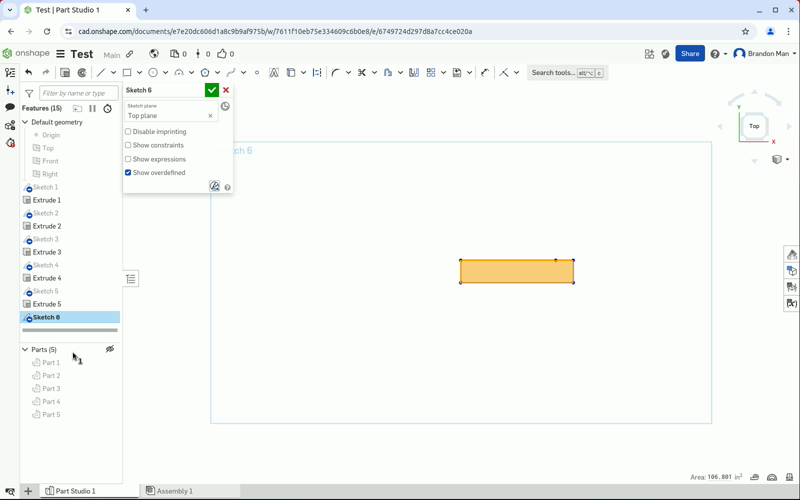
key(shift+y)
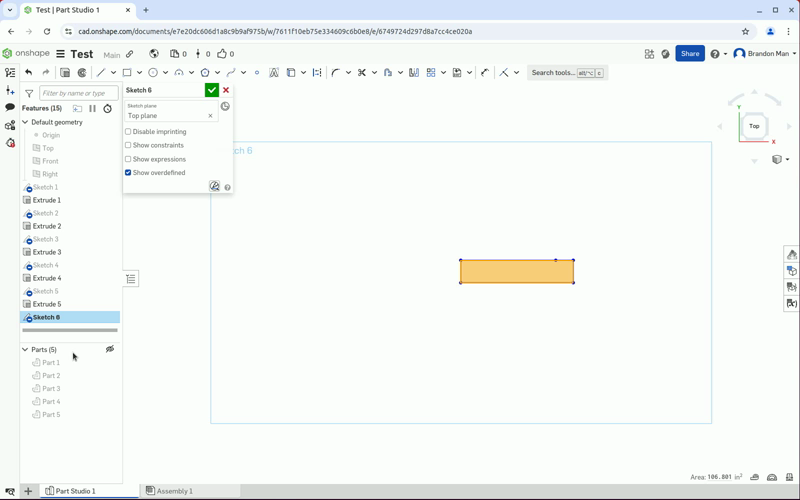
key(shift+e)
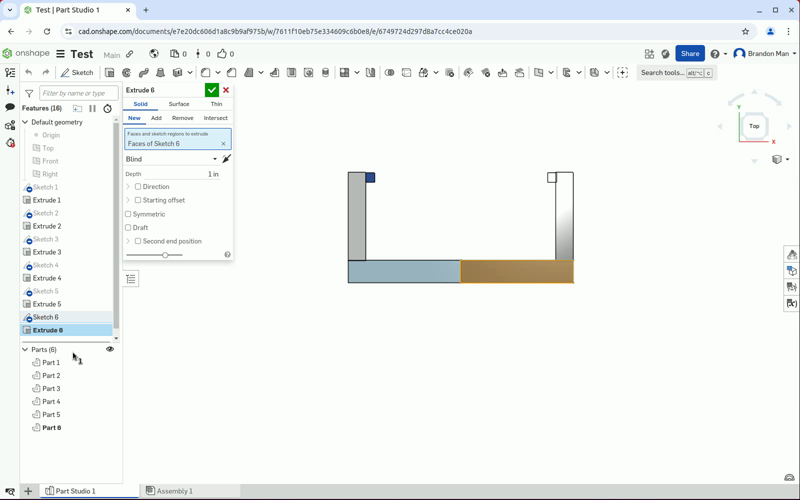
mouse_move(143, 106)
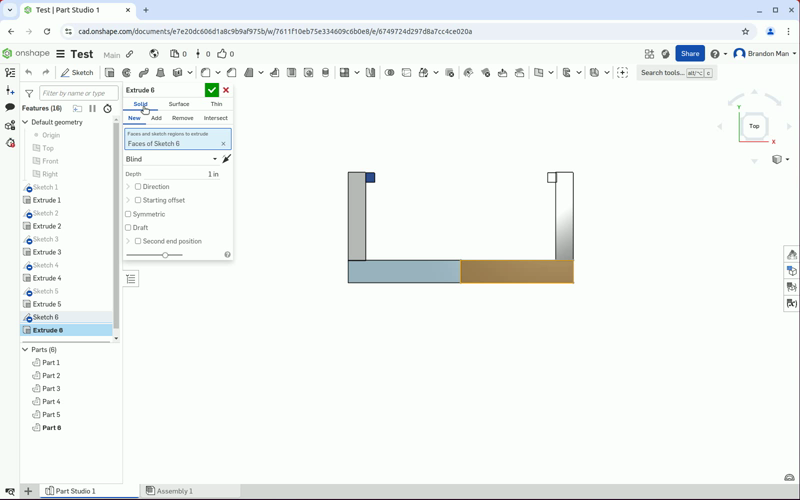
click(143, 106)
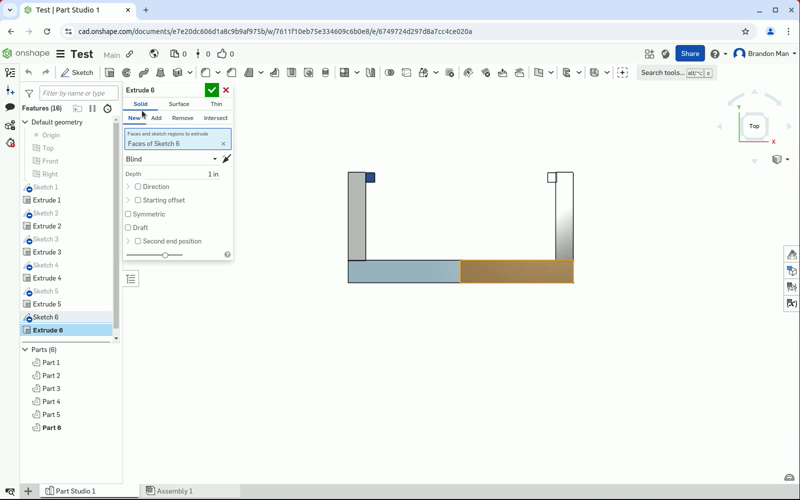
mouse_move(137, 120)
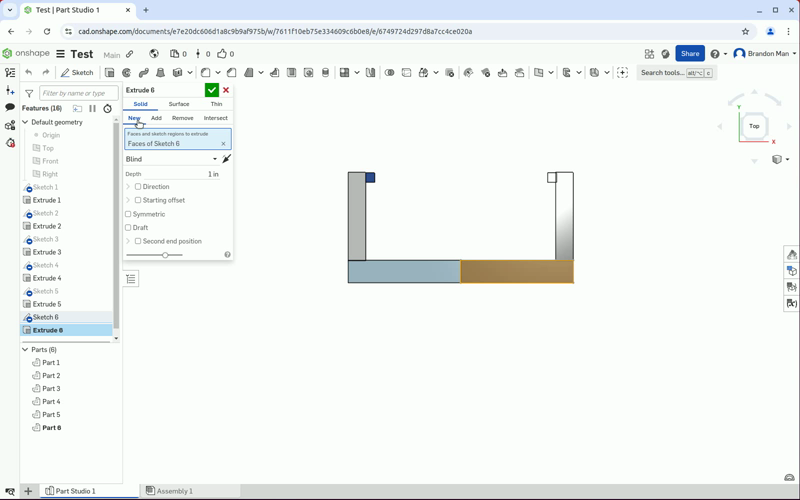
click(137, 120)
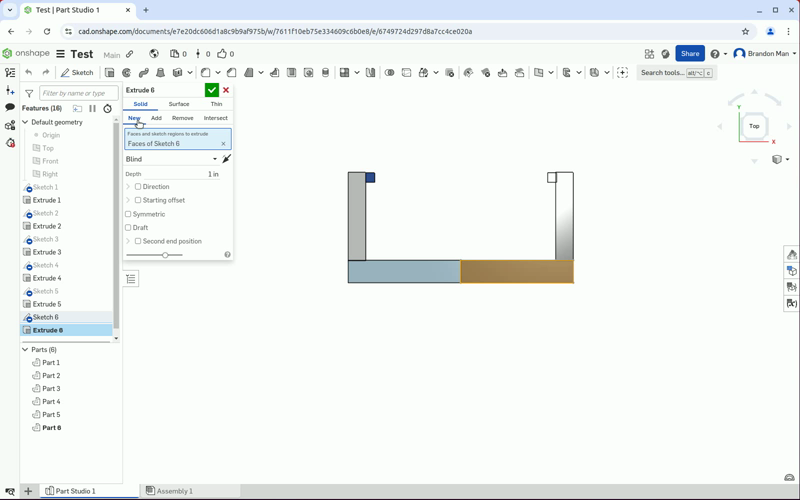
key(tab, 4)
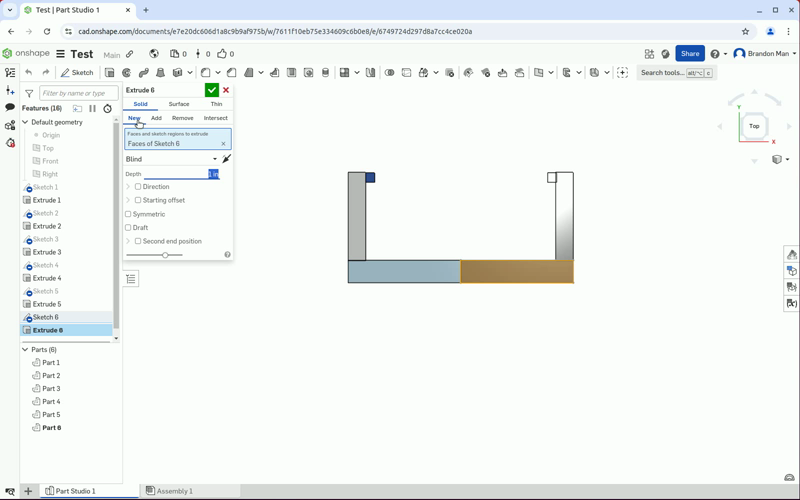
text(38.514)
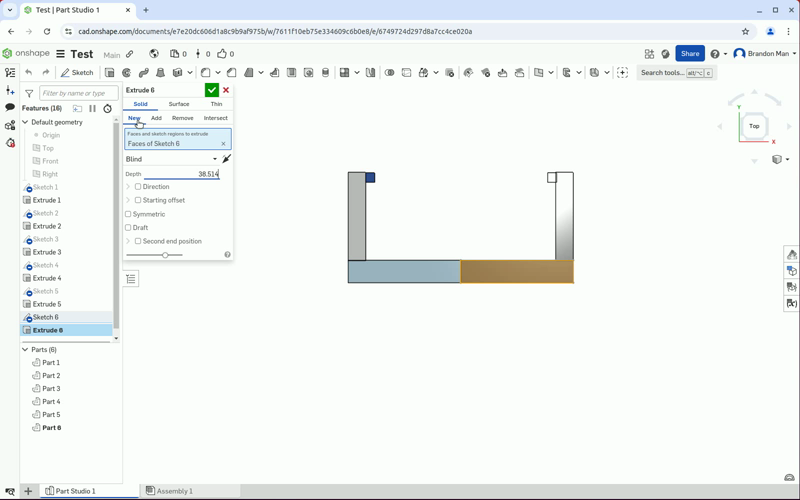
key(tab, 3)
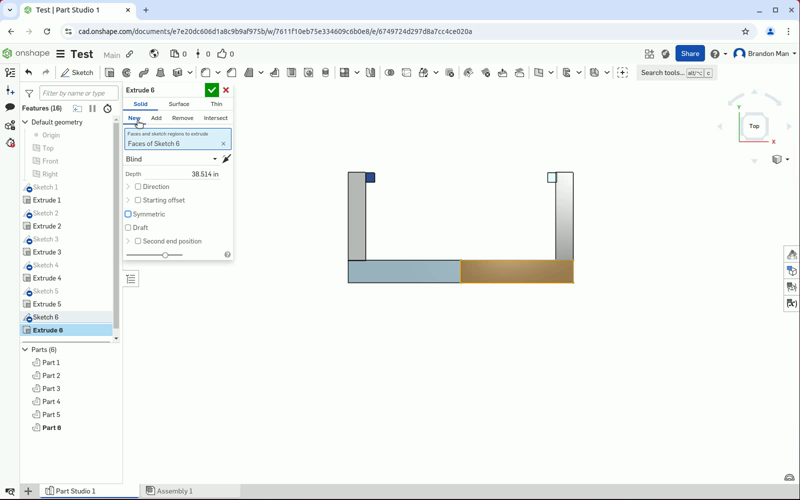
key(space)
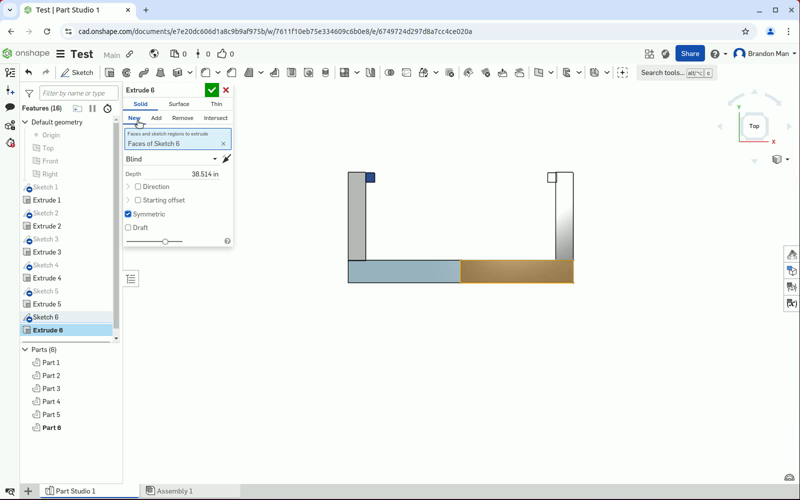
key(enter)
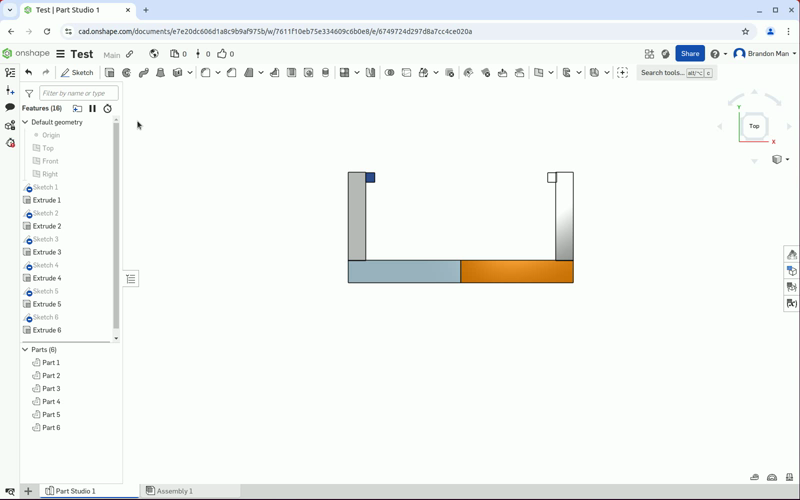
key(shift+h)
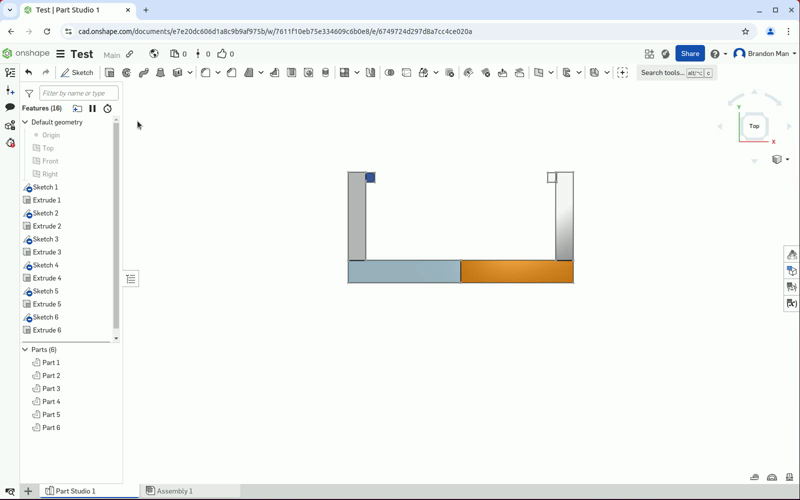
key(shift+h)
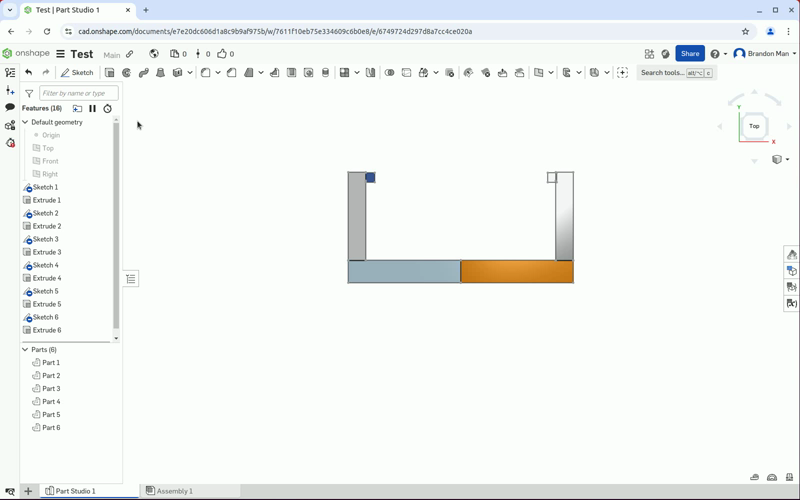
key(shift+7)
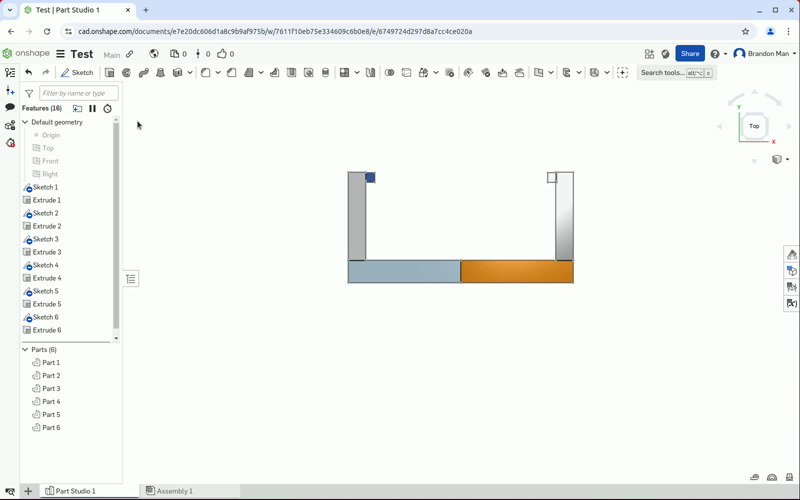
key(up, 3)
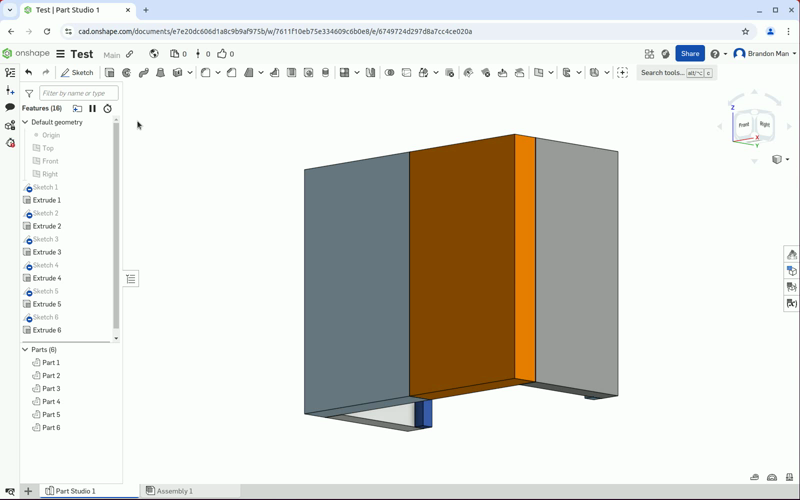
key(left, 3)
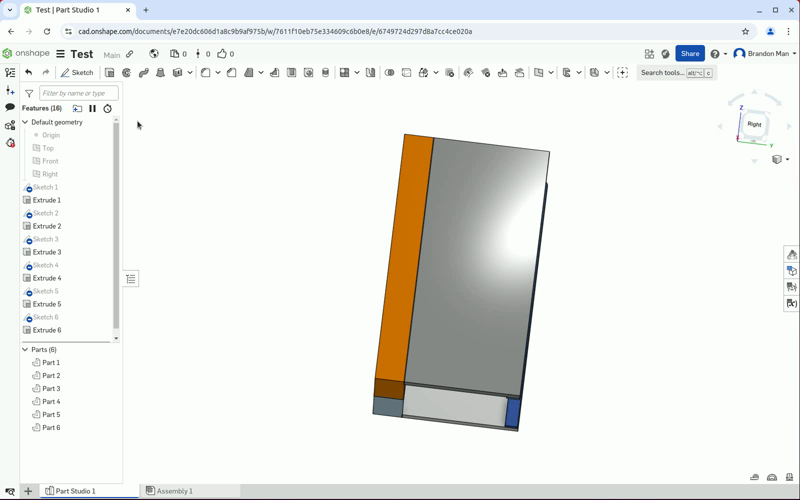
key(right, 3)
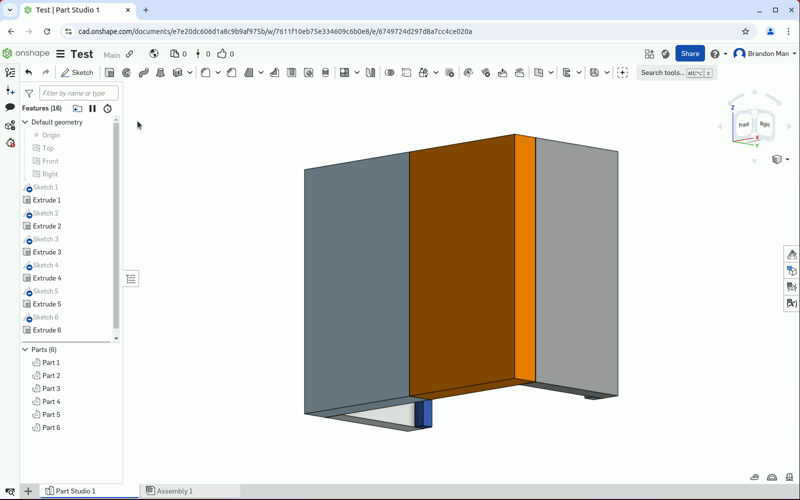
key(down, 3)
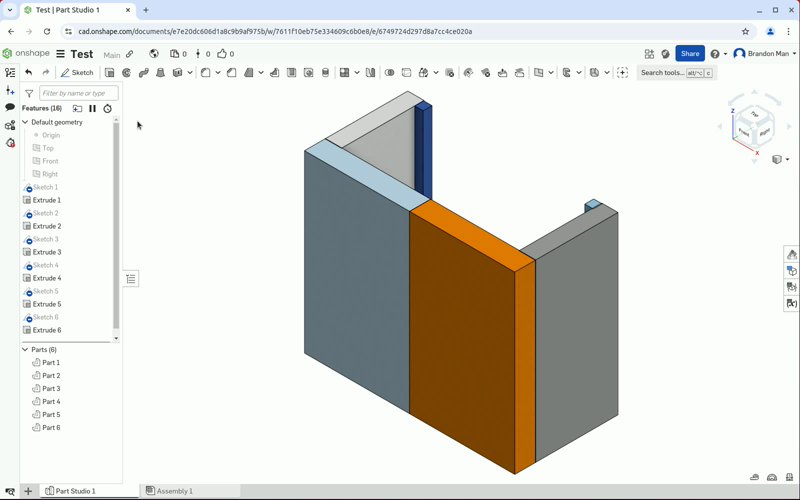
mouse_move(69, 189)
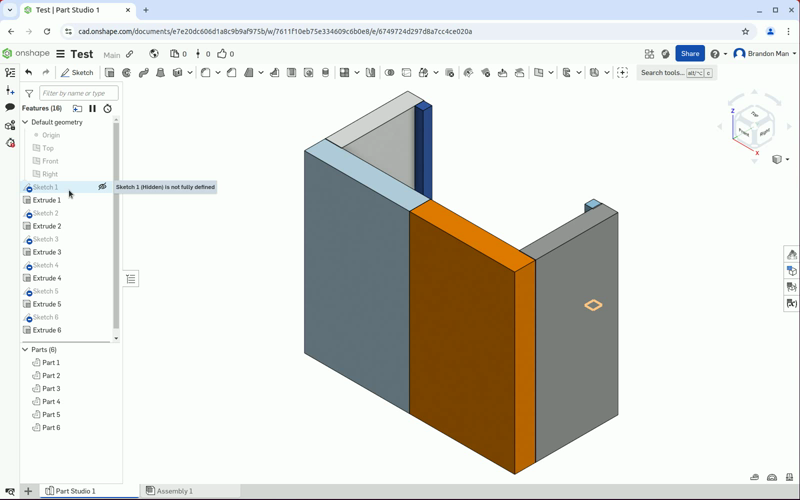
click(69, 189)